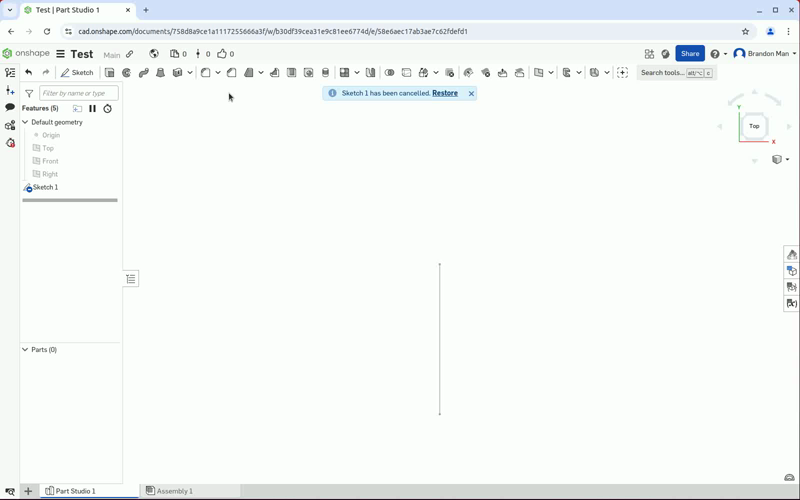
key(shift+h)
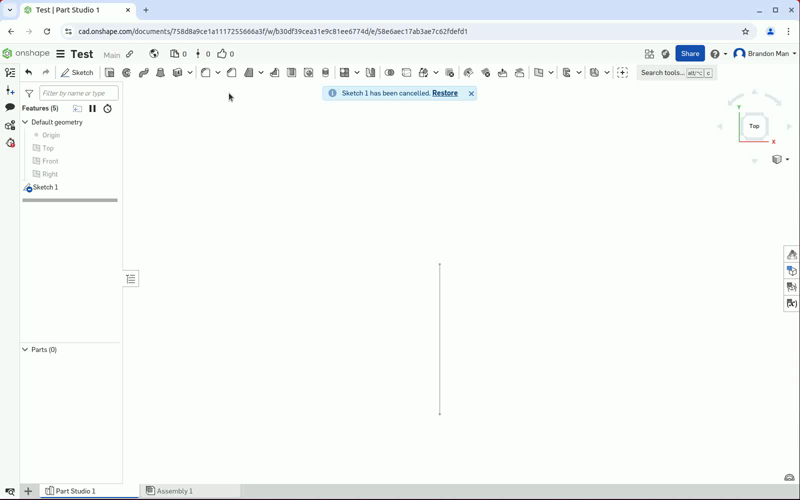
key(shift+s)
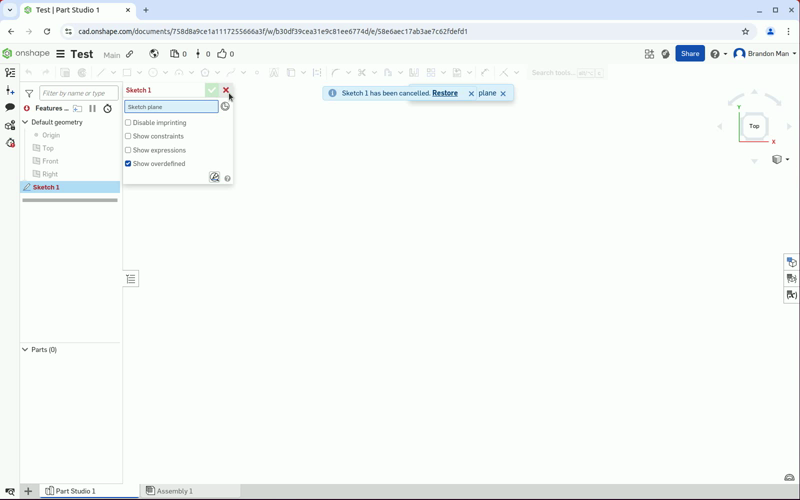
mouse_move(73, 150)
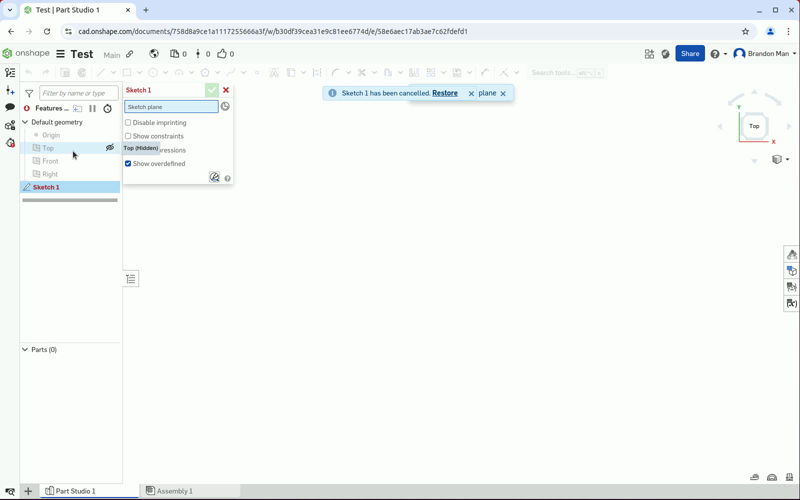
click(73, 150)
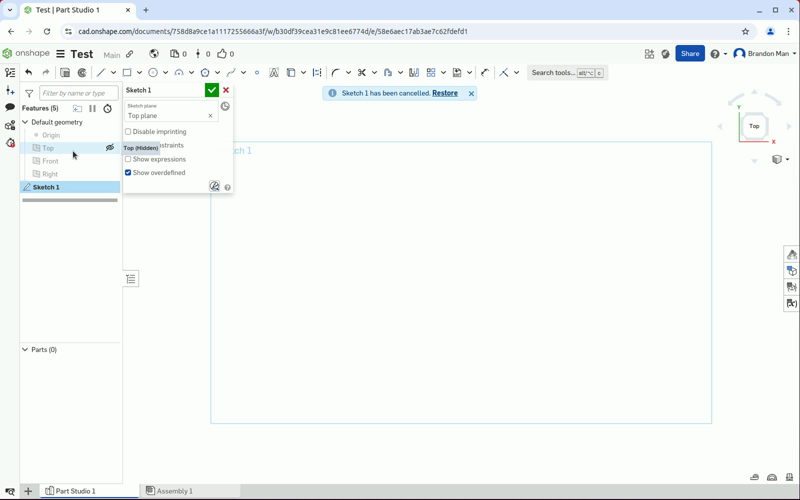
mouse_move(73, 352)
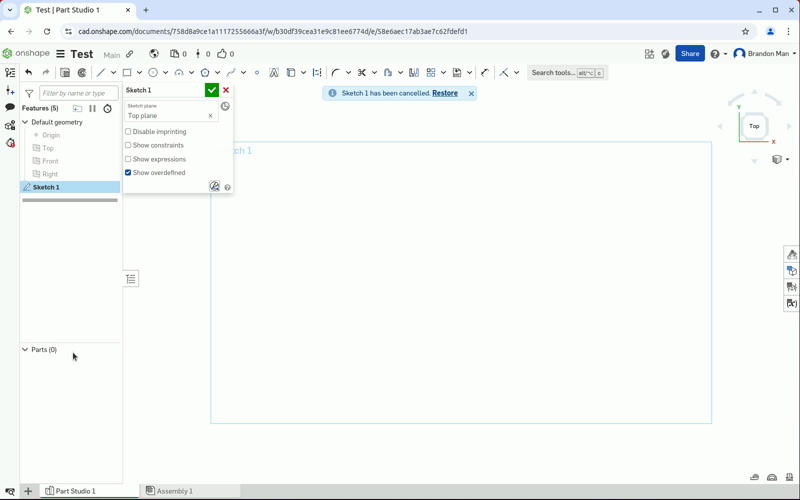
key(y)
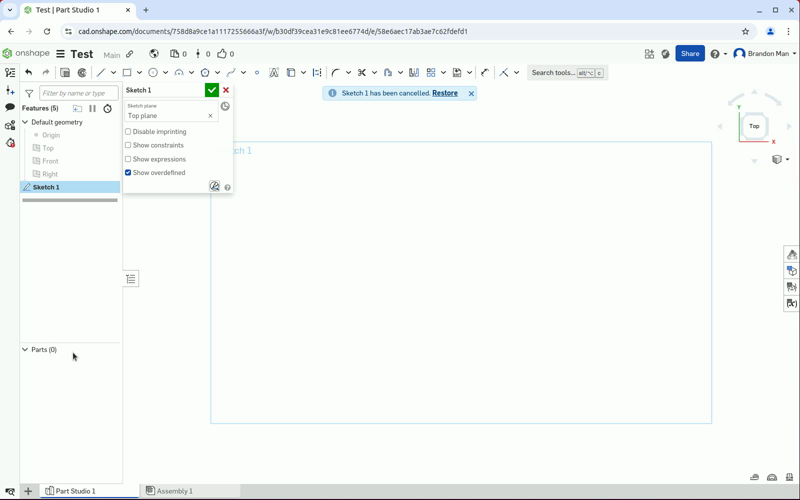
key(l)
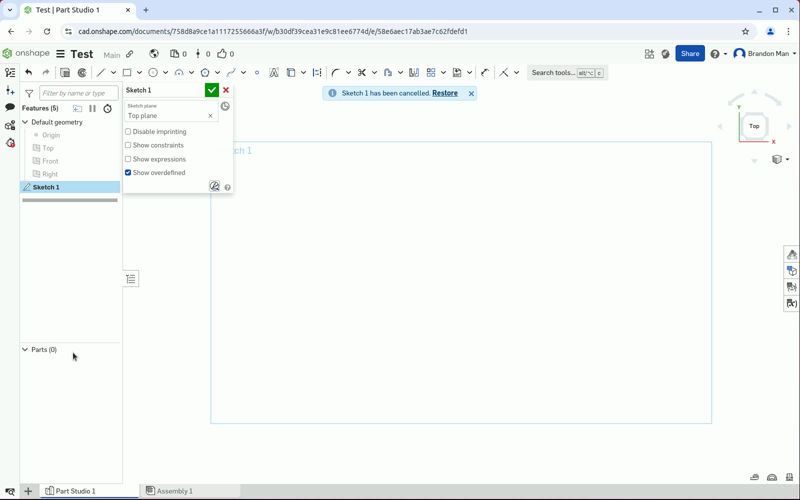
key_down(shift)
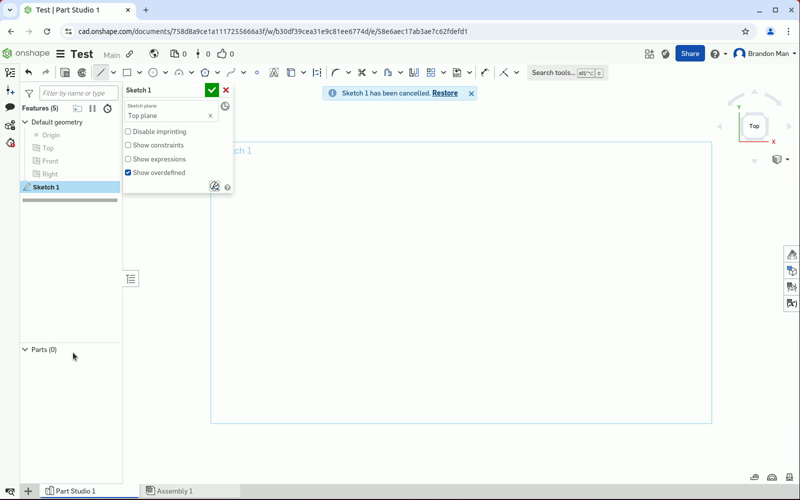
mouse_move(431, 290)
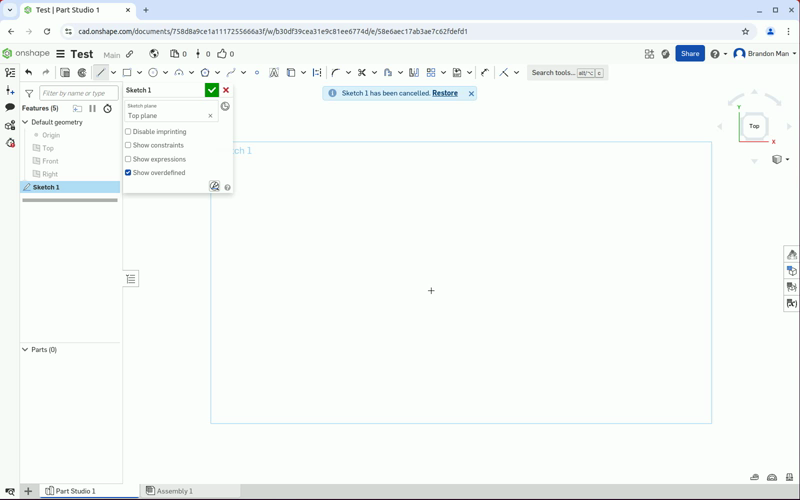
click(431, 290)
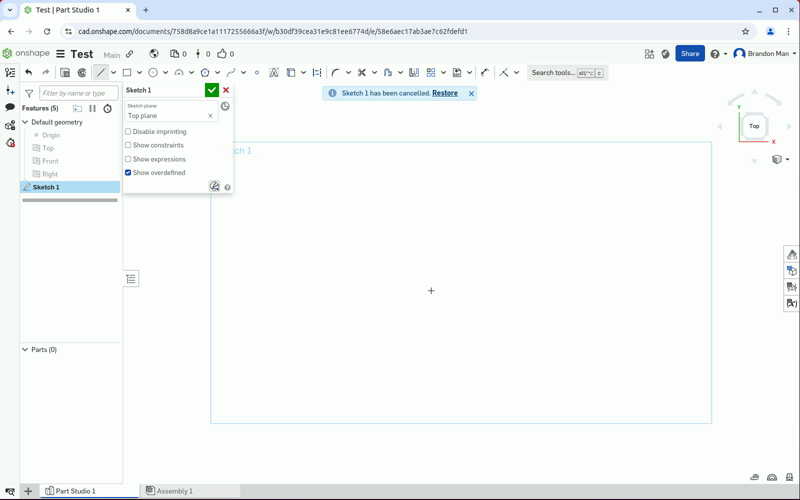
key_up(shift)
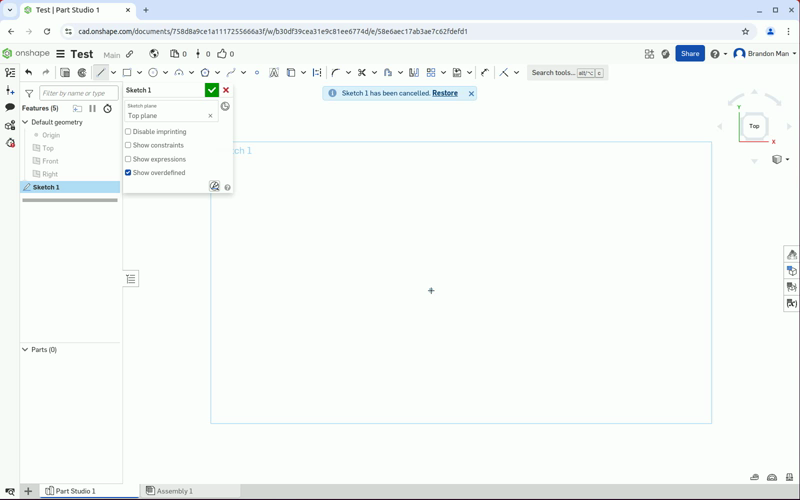
key_down(shift)
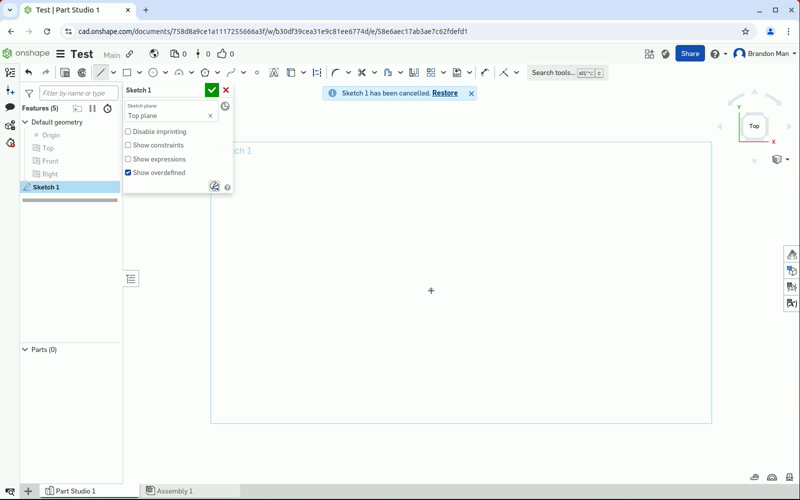
mouse_move(461, 290)
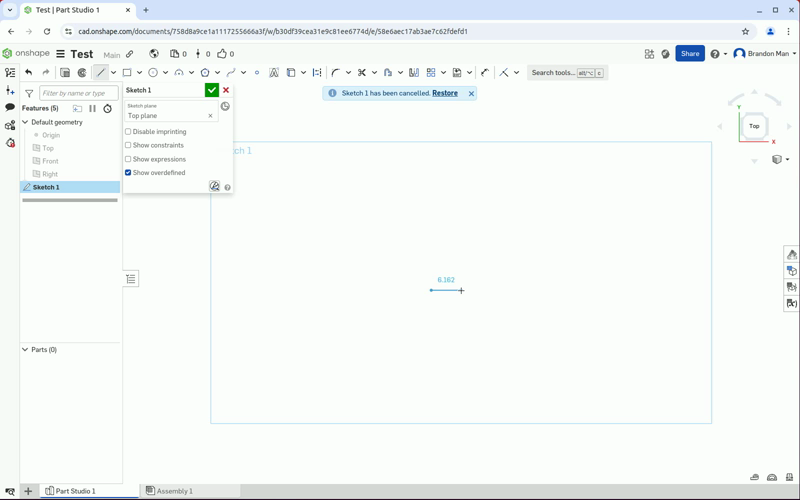
mouse_move(440, 290)
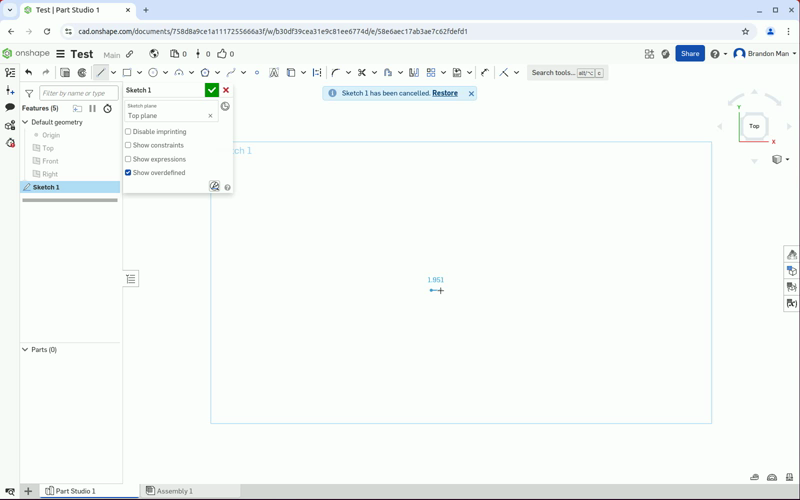
click(440, 290)
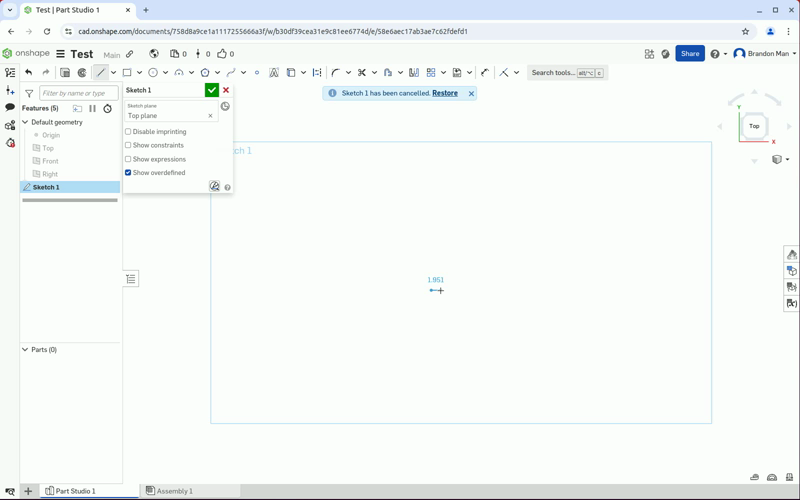
key_up(shift)
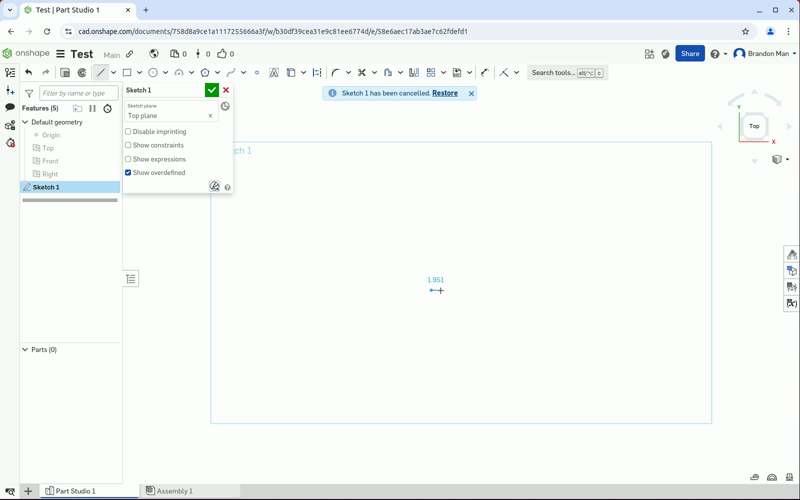
key(esc)
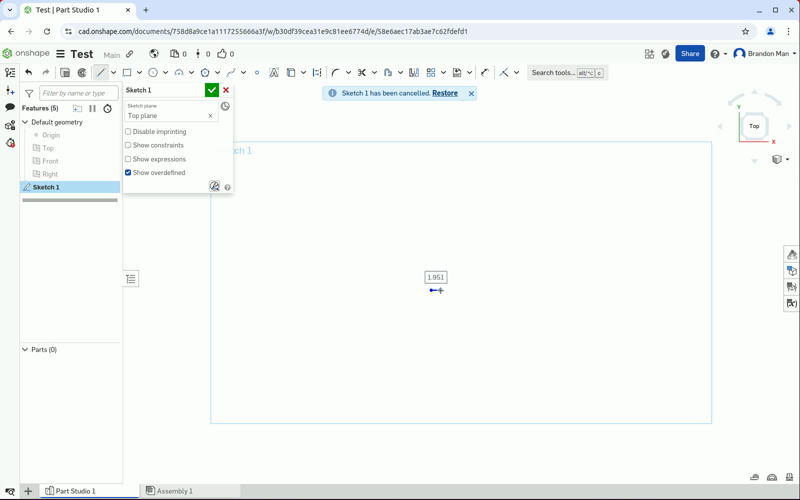
key(a)
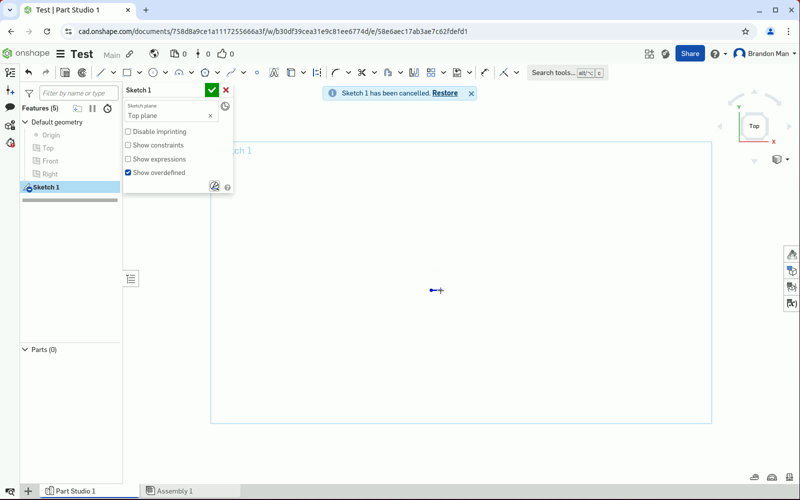
mouse_move(440, 290)
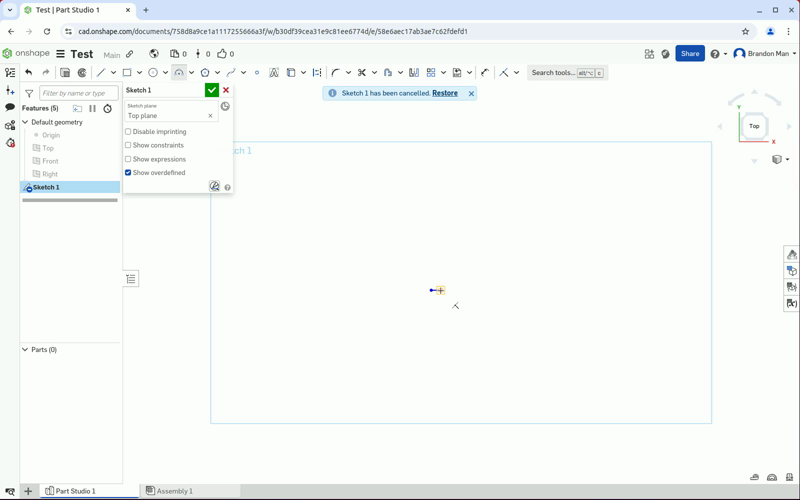
click(440, 290)
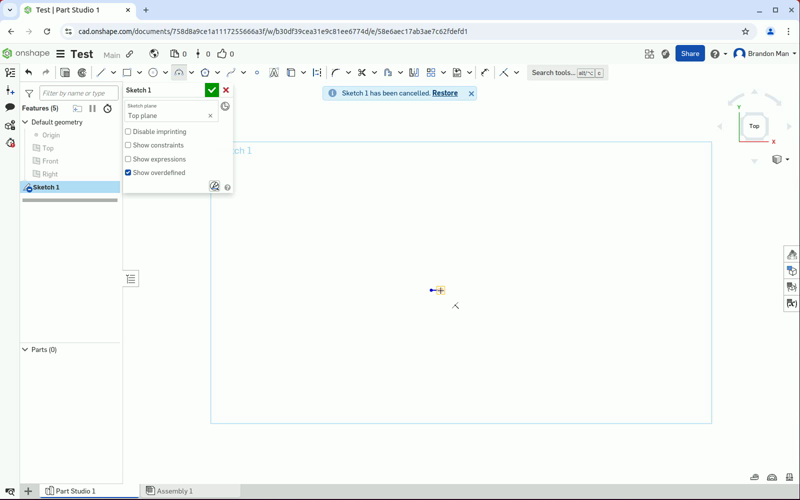
key_down(shift)
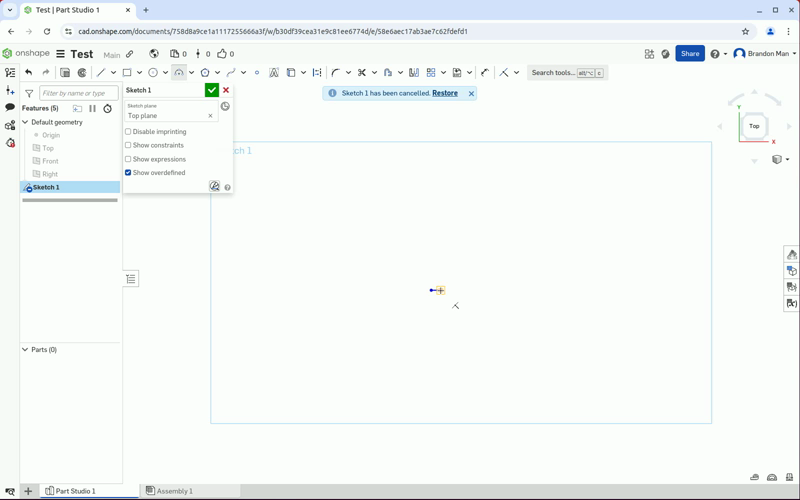
mouse_move(440, 273)
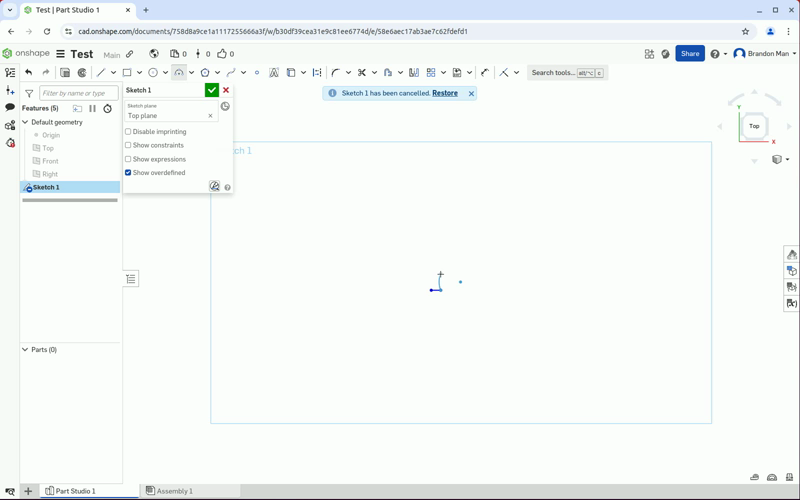
click(440, 273)
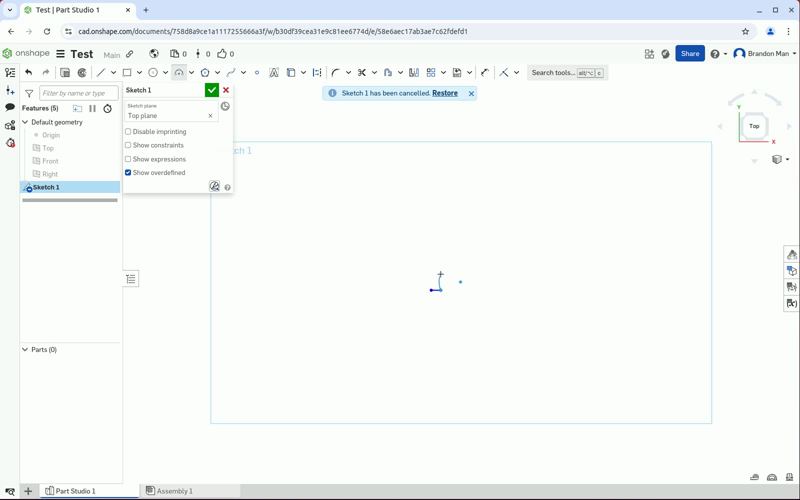
mouse_move(439, 281)
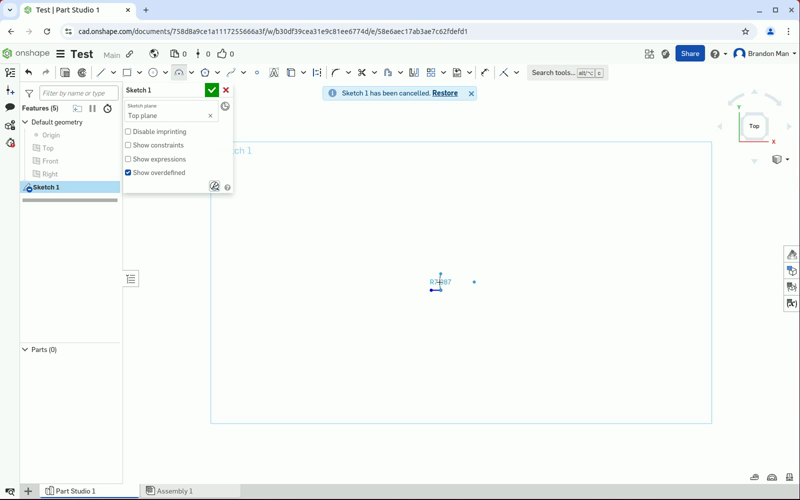
click(439, 281)
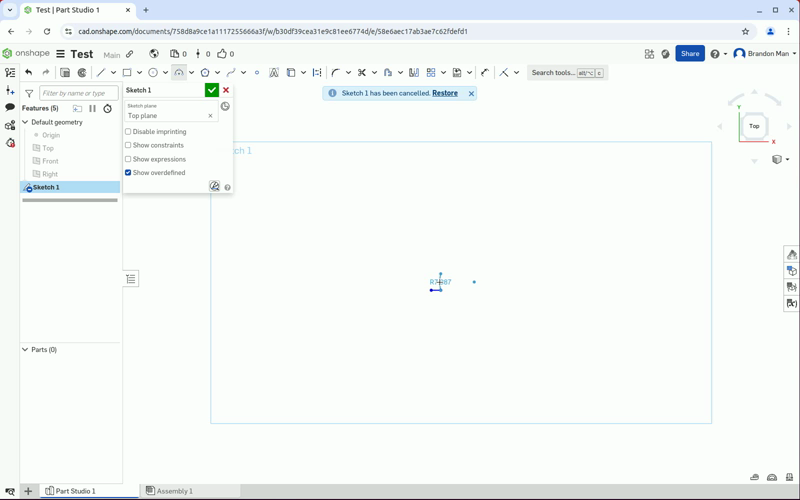
key_up(shift)
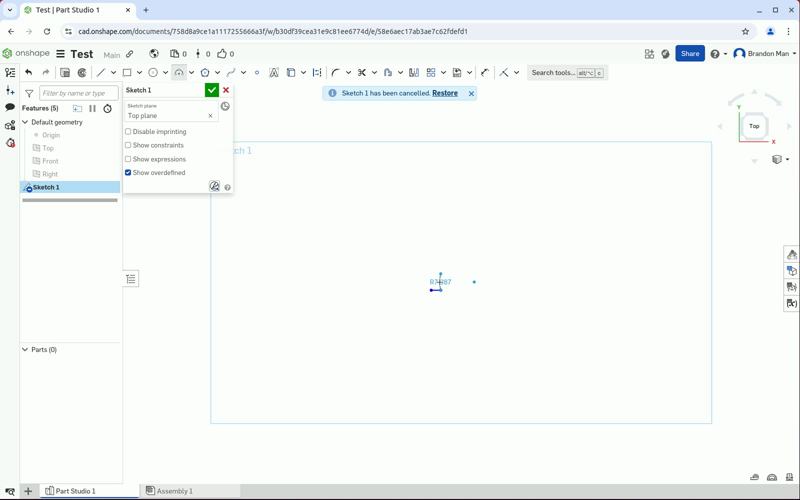
key(esc)
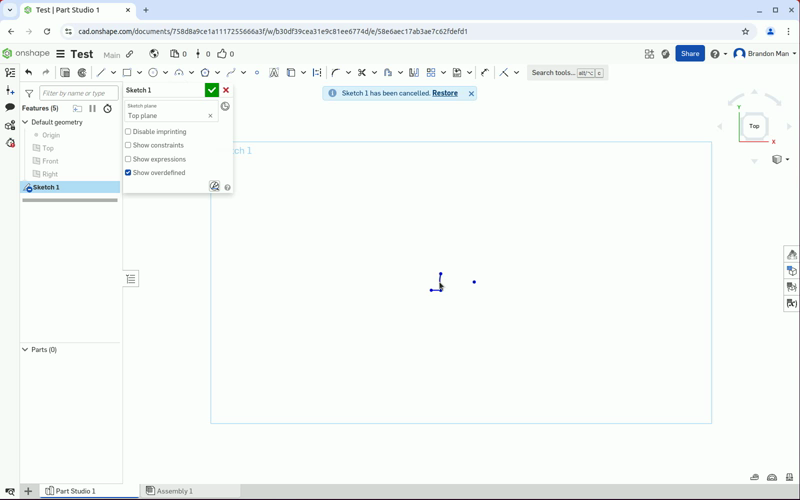
key(l)
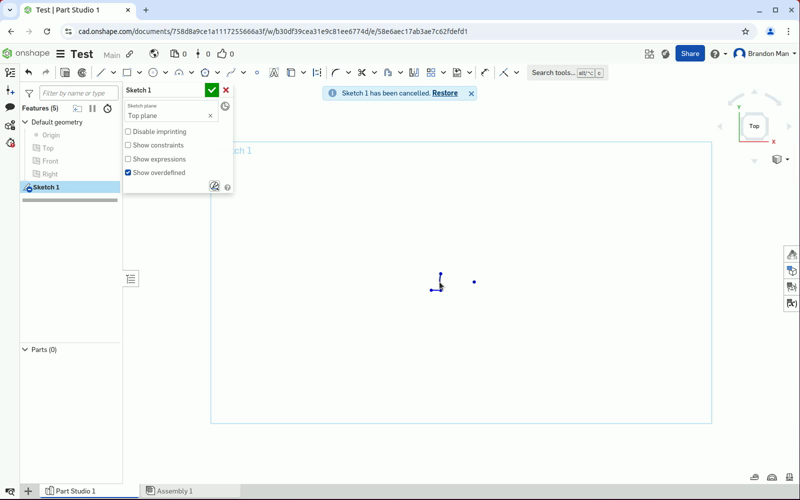
mouse_move(440, 273)
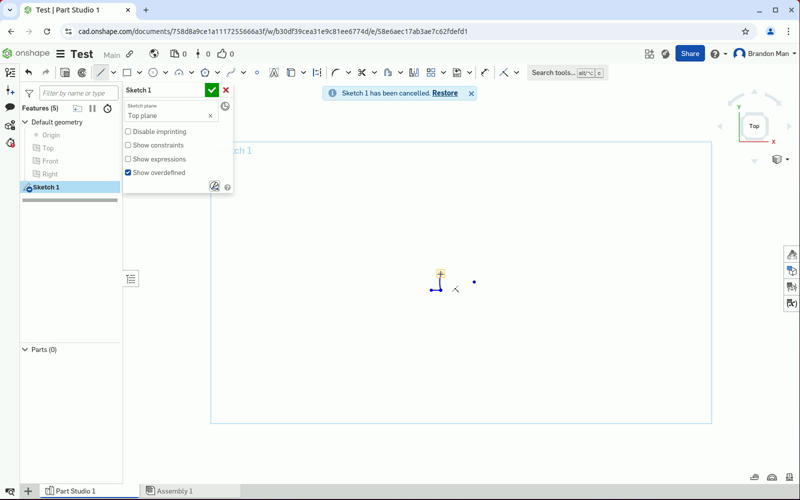
click(440, 273)
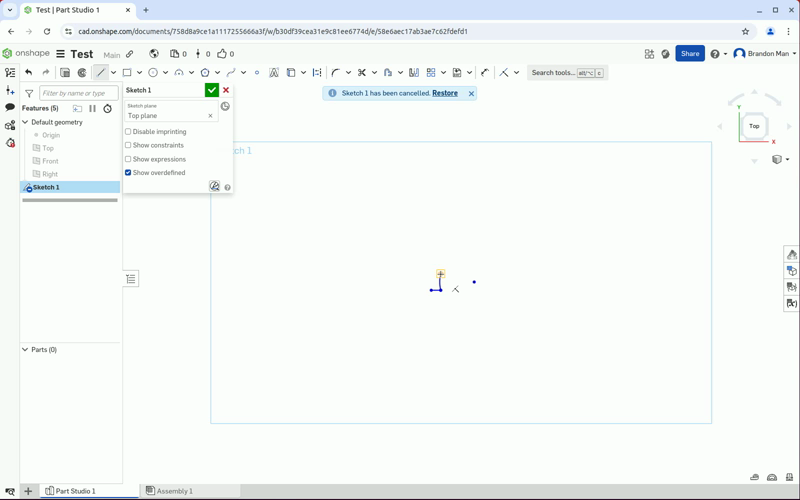
key_down(shift)
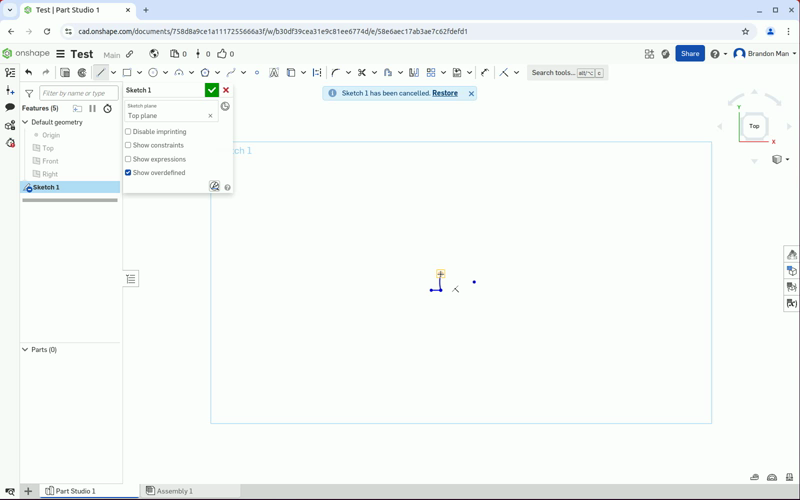
mouse_move(470, 273)
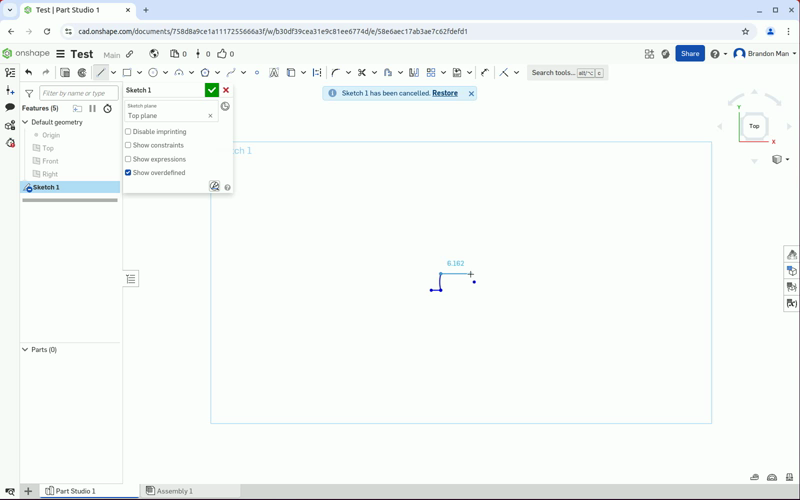
mouse_move(431, 273)
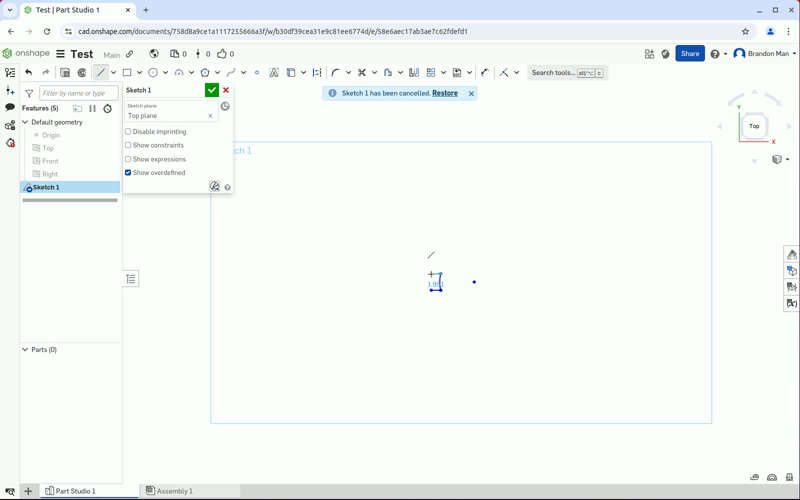
click(431, 273)
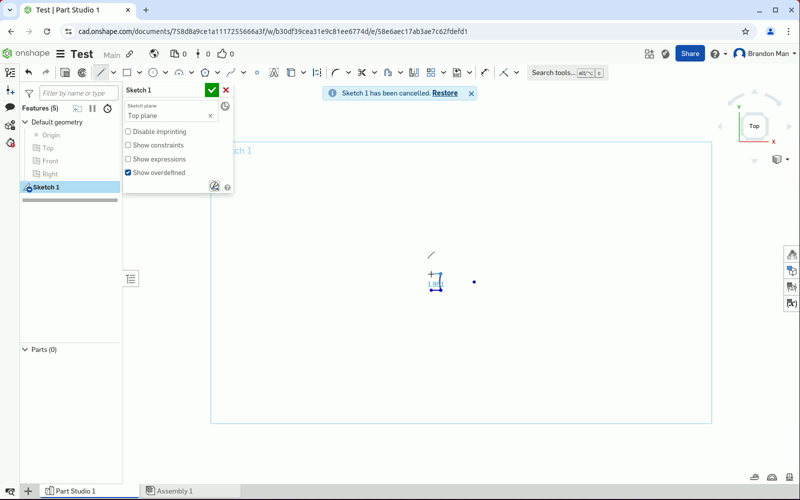
key_up(shift)
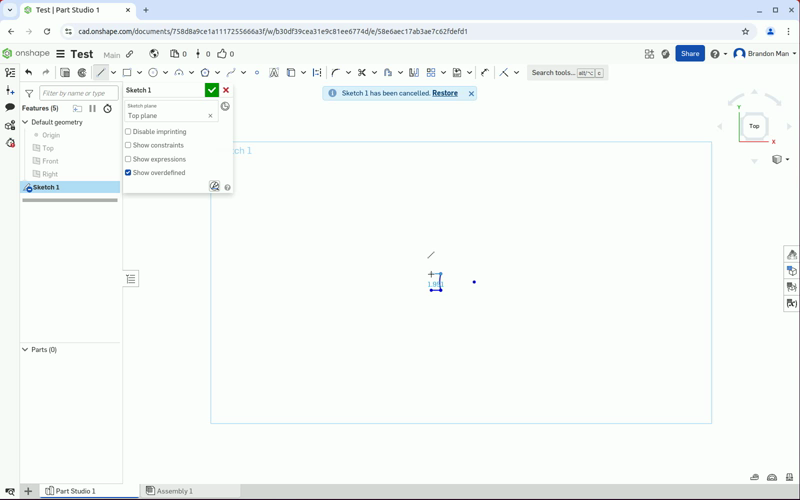
mouse_move(461, 273)
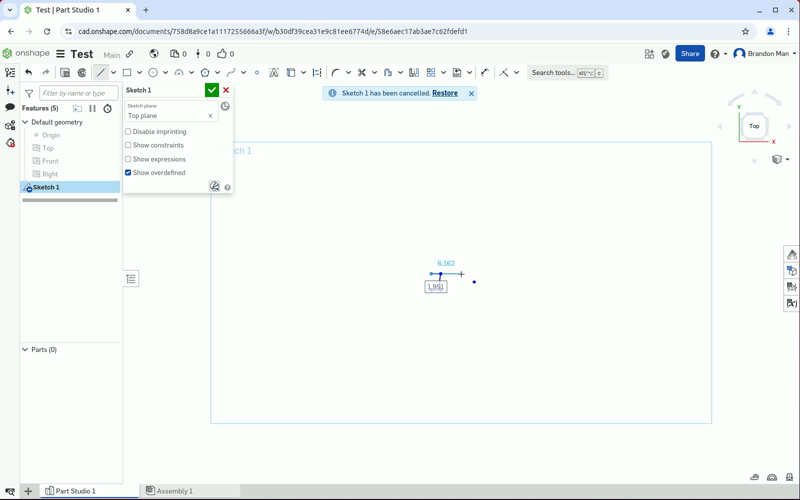
key_down(shift)
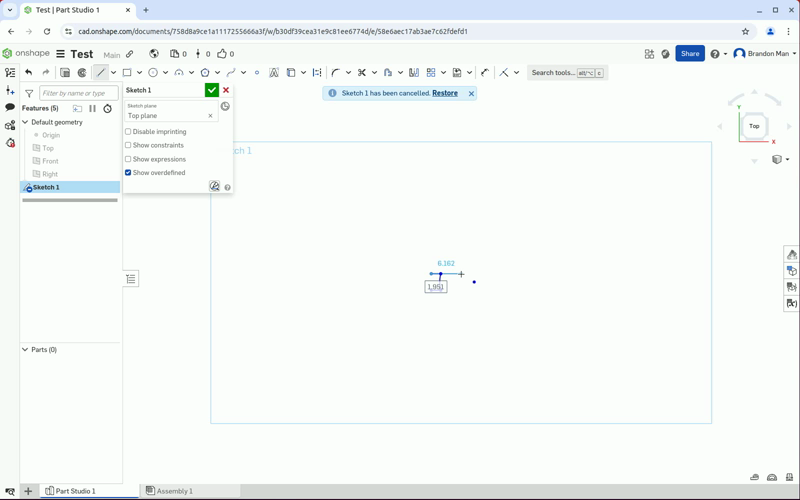
mouse_move(431, 290)
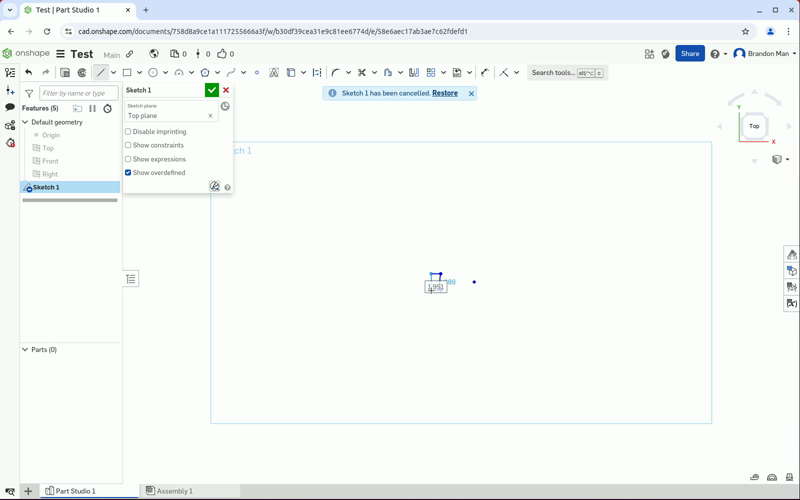
key_up(shift)
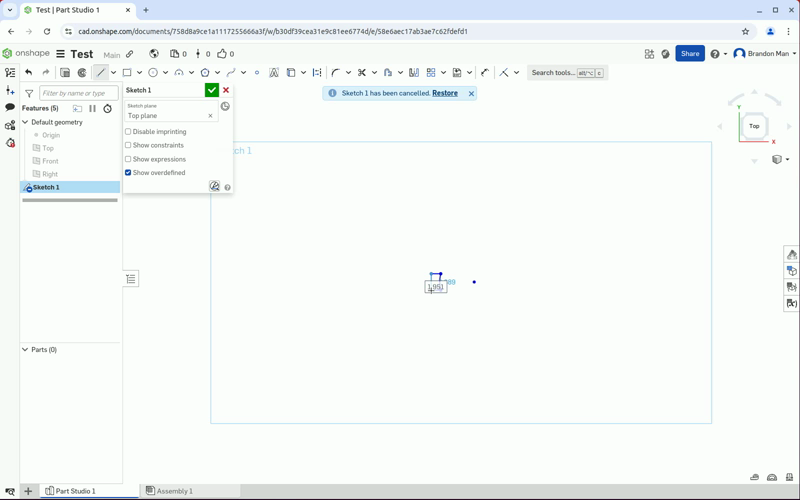
click(431, 290)
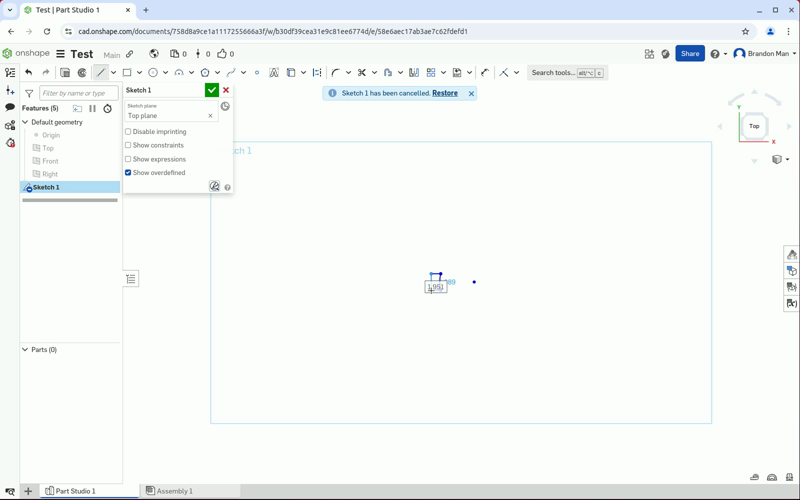
key(esc)
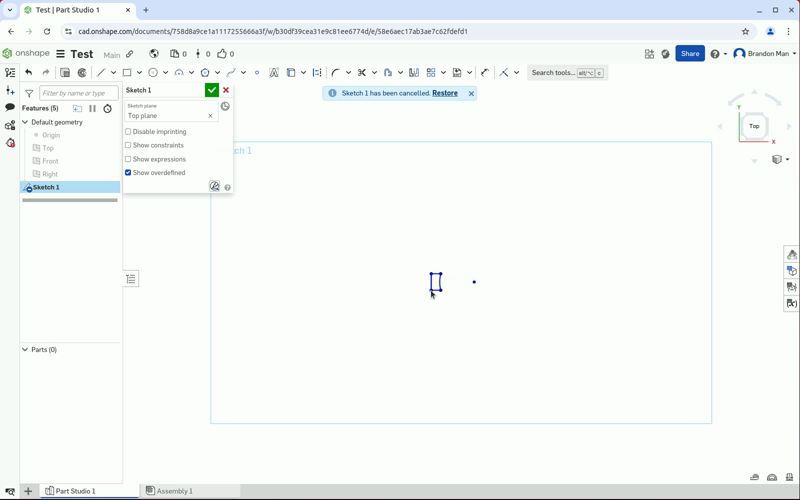
mouse_move(431, 279)
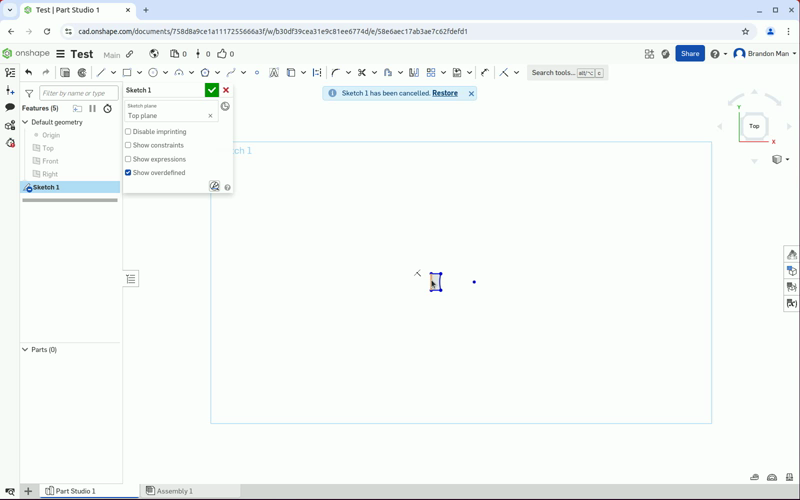
scroll(6)
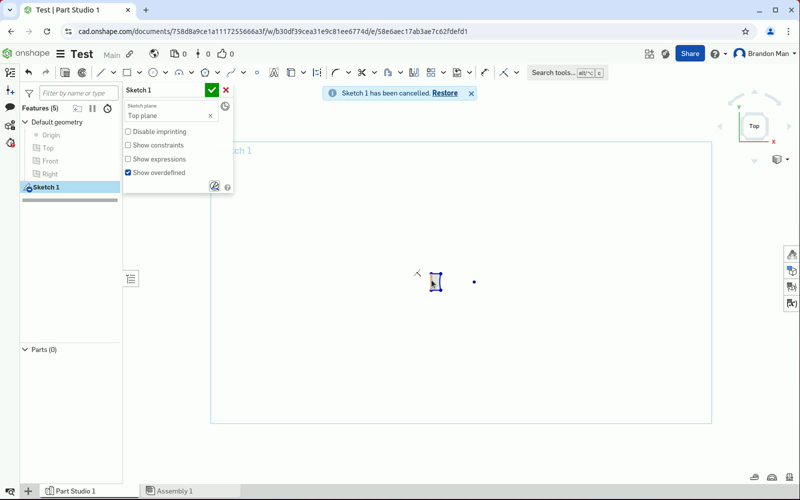
scroll(6)
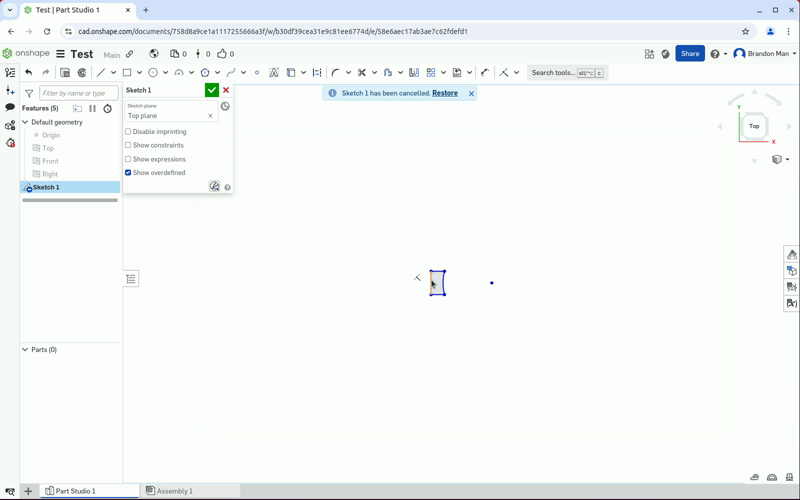
scroll(6)
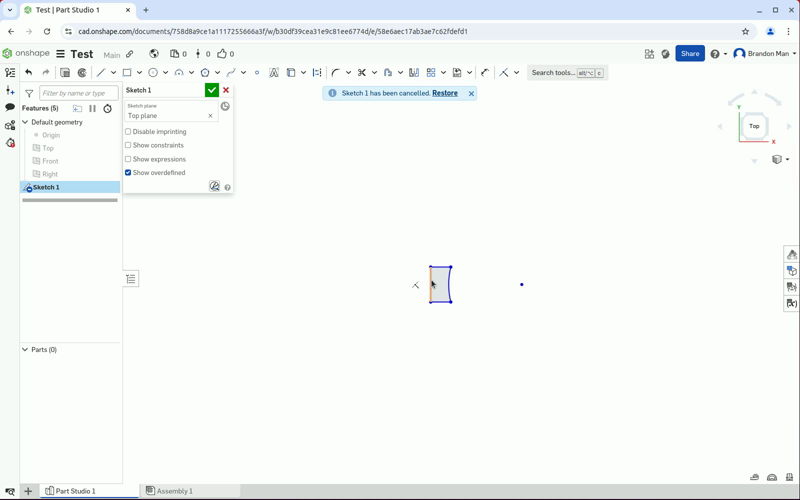
scroll(6)
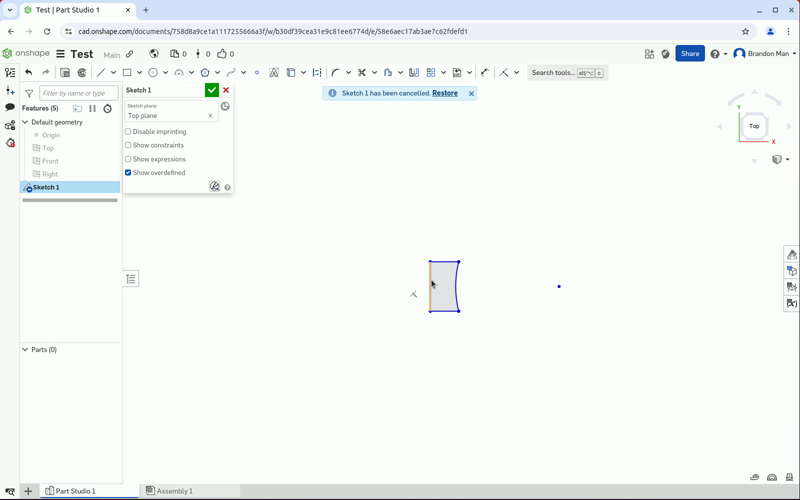
scroll(6)
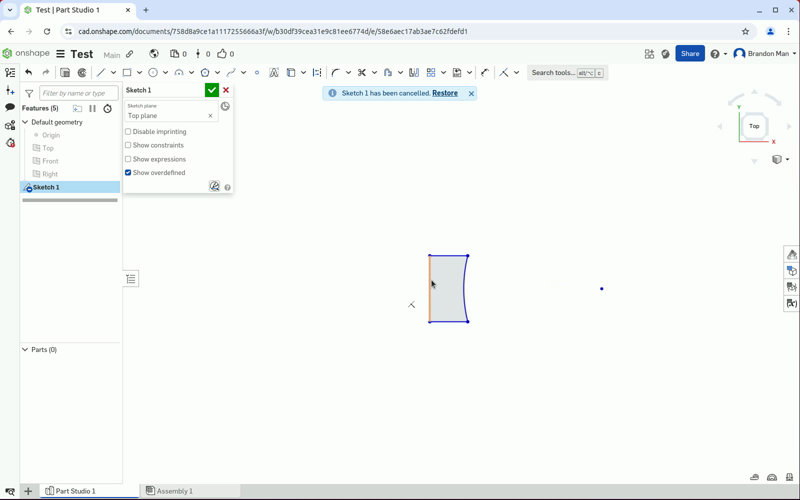
scroll(6)
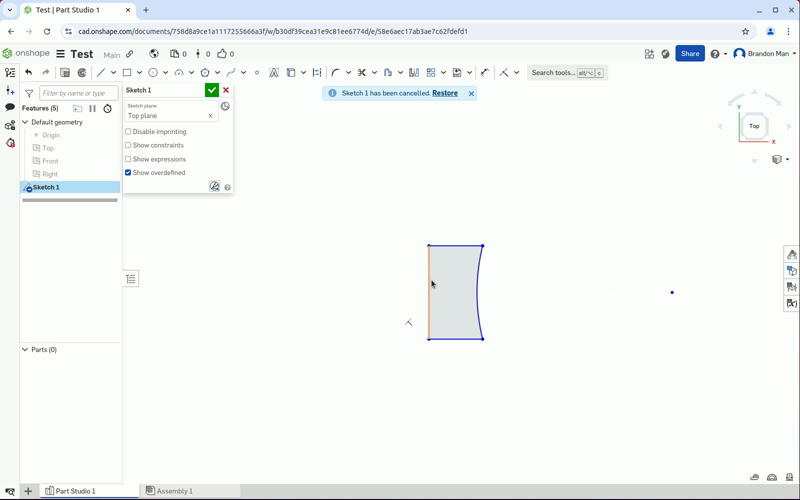
scroll(6)
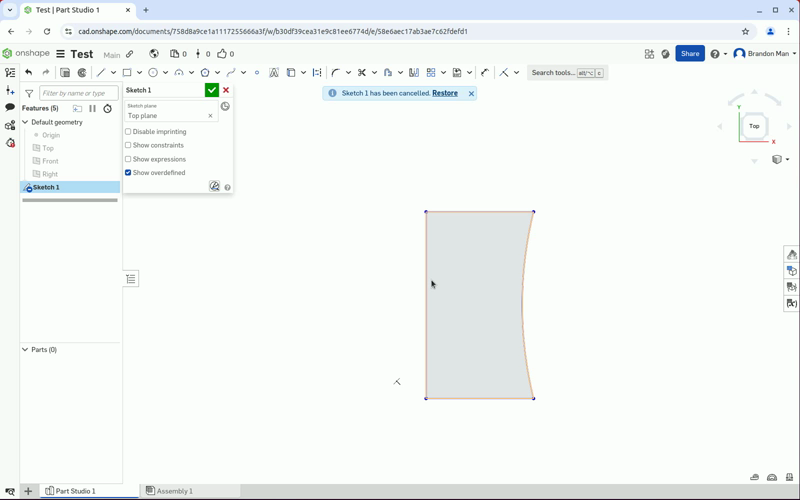
click(431, 279)
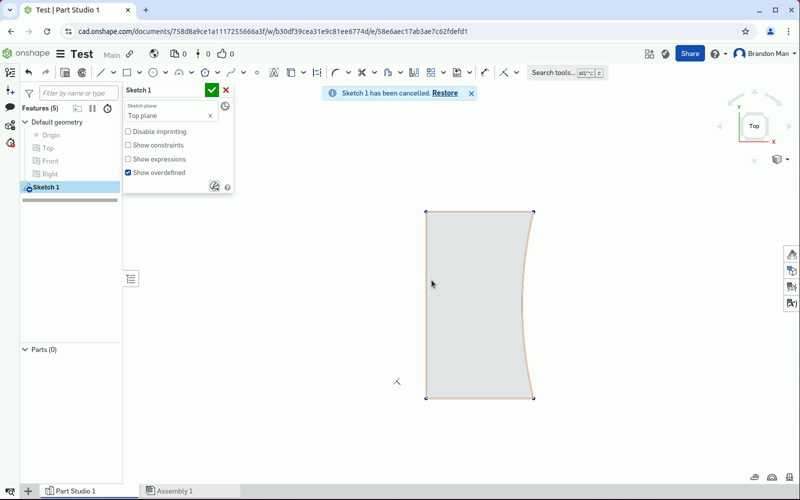
scroll(-6)
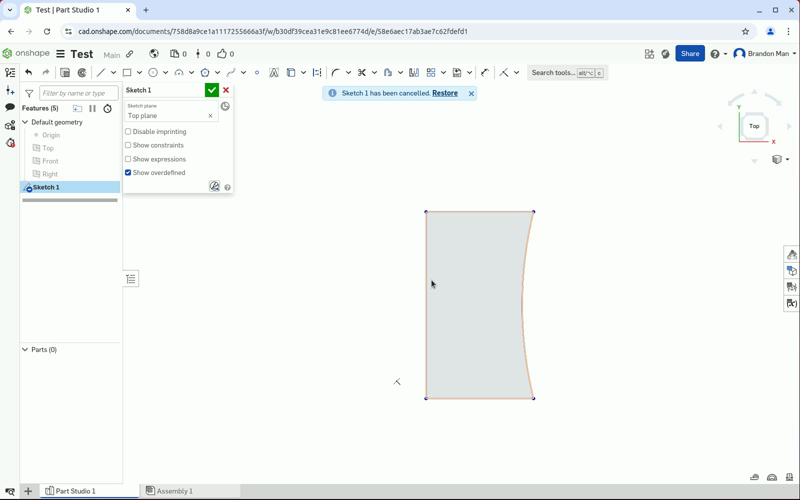
scroll(-6)
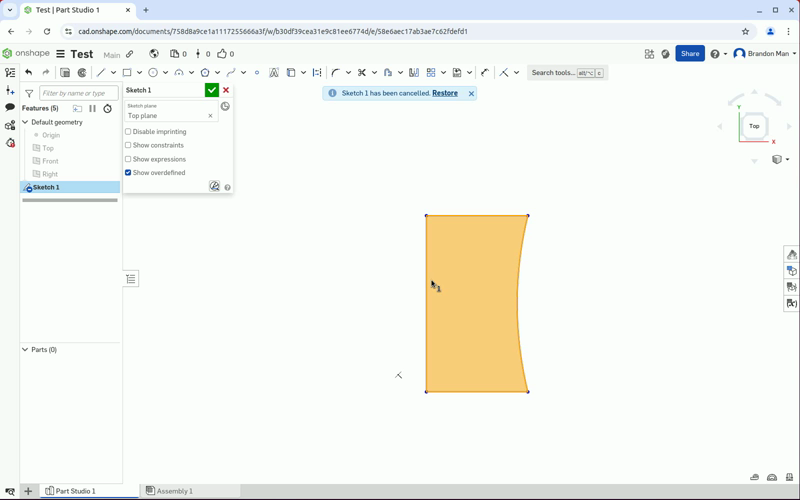
scroll(-6)
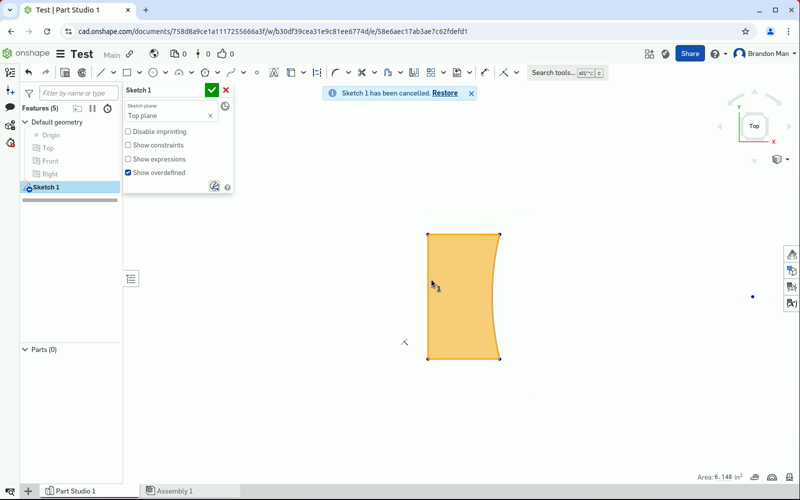
scroll(-6)
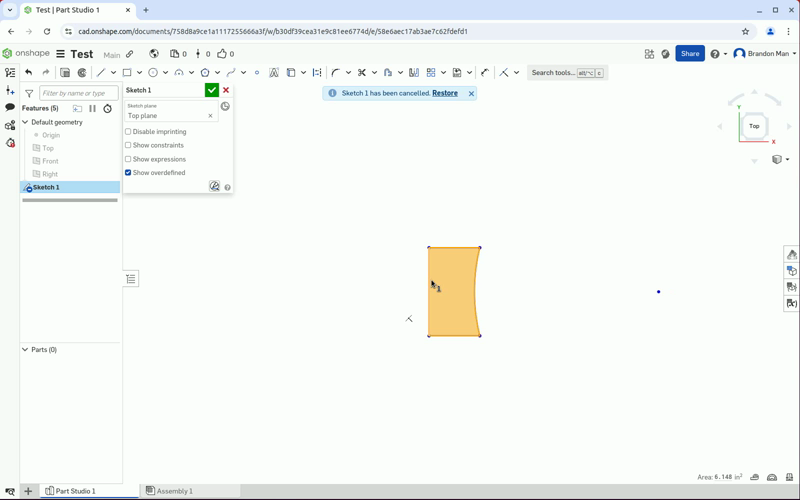
scroll(-6)
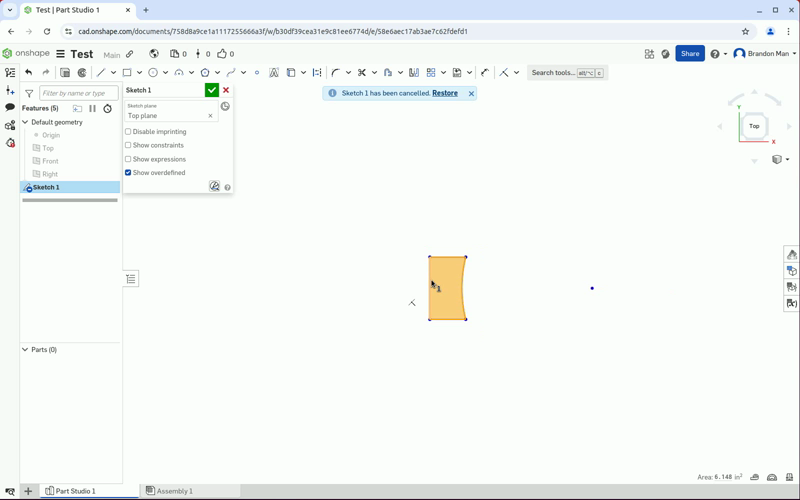
scroll(-6)
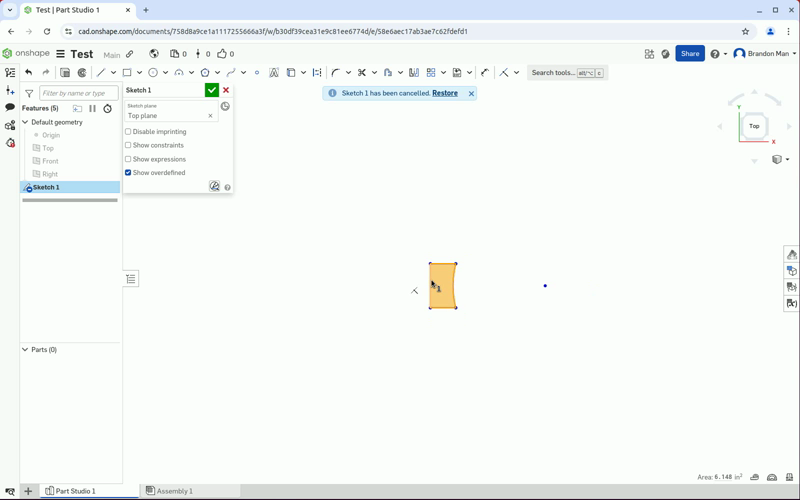
scroll(-6)
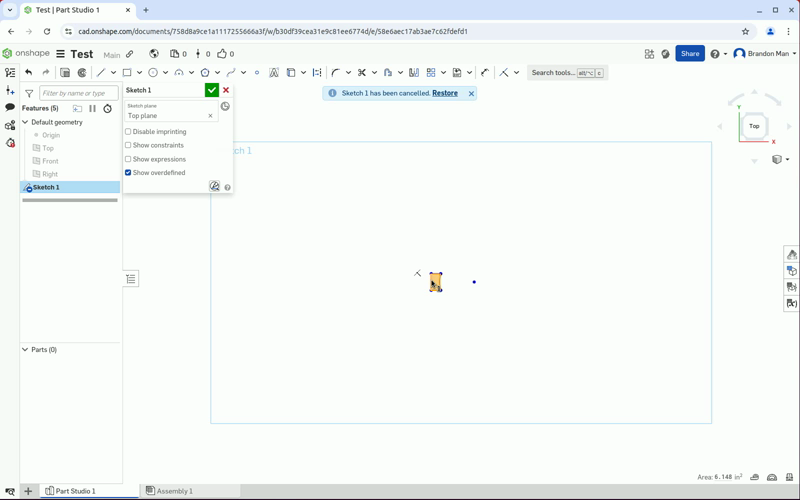
mouse_move(73, 352)
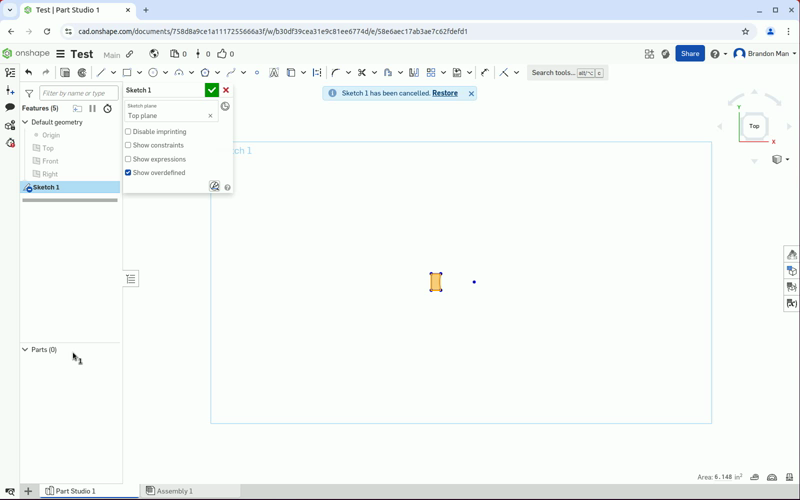
key(shift+y)
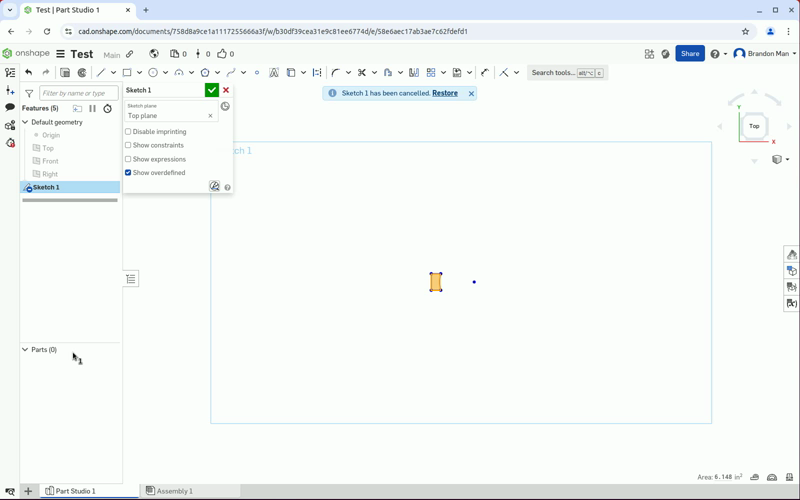
key(shift+e)
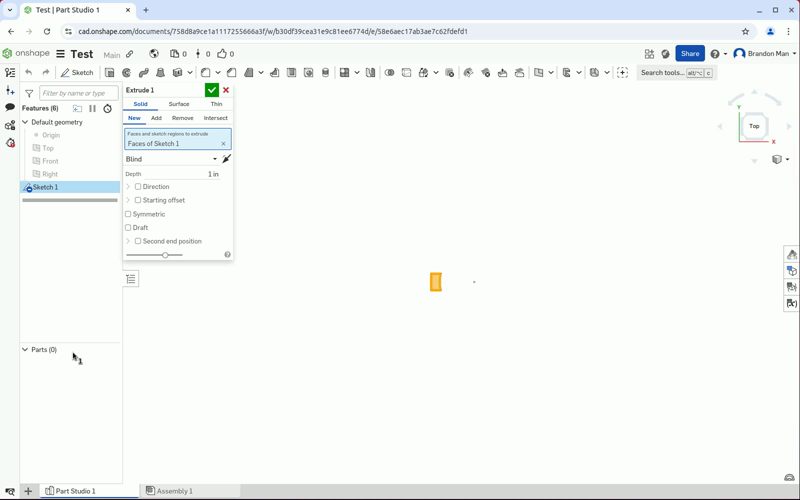
mouse_move(143, 106)
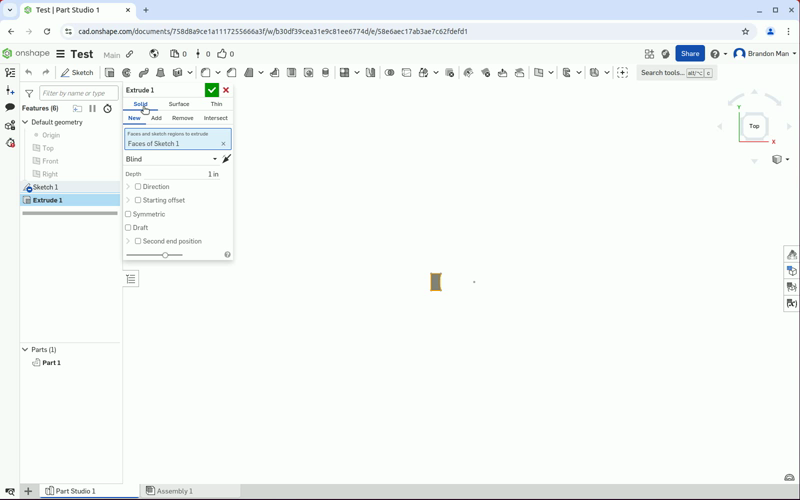
click(143, 106)
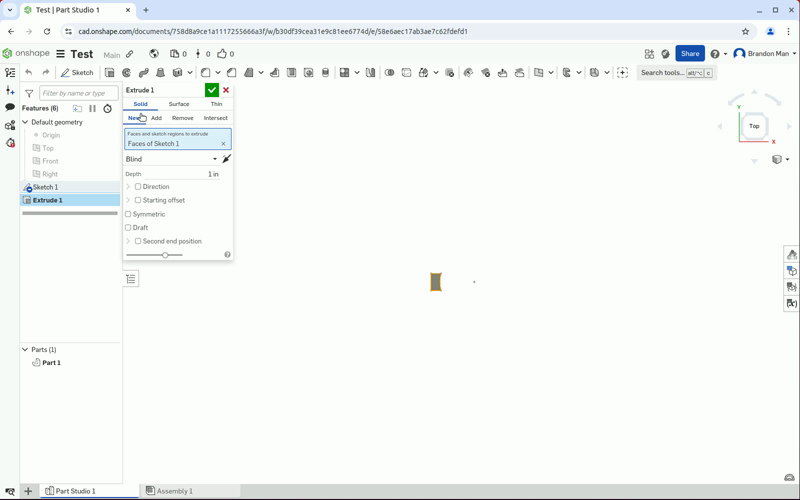
mouse_move(137, 120)
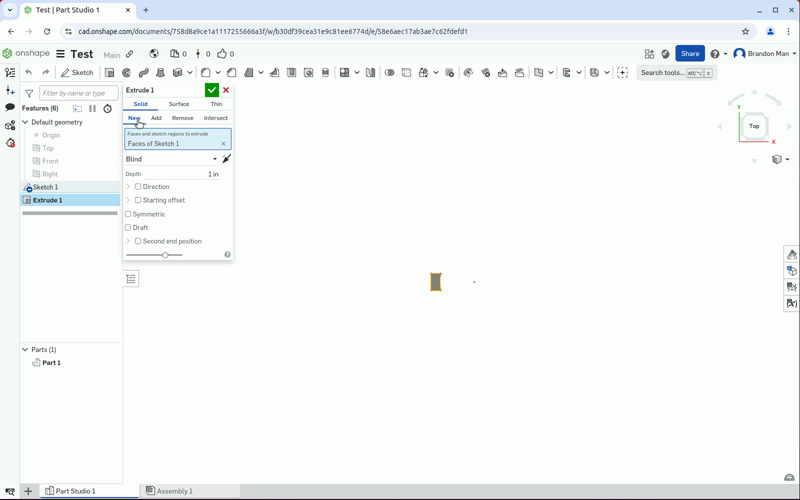
click(137, 120)
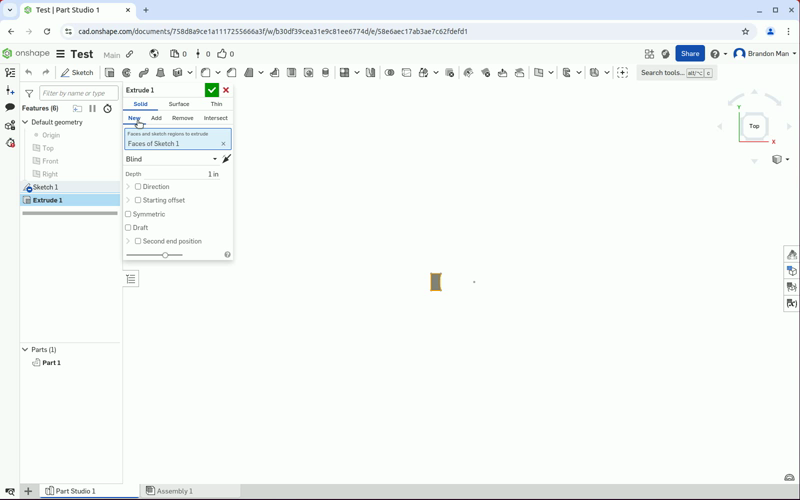
key(tab, 4)
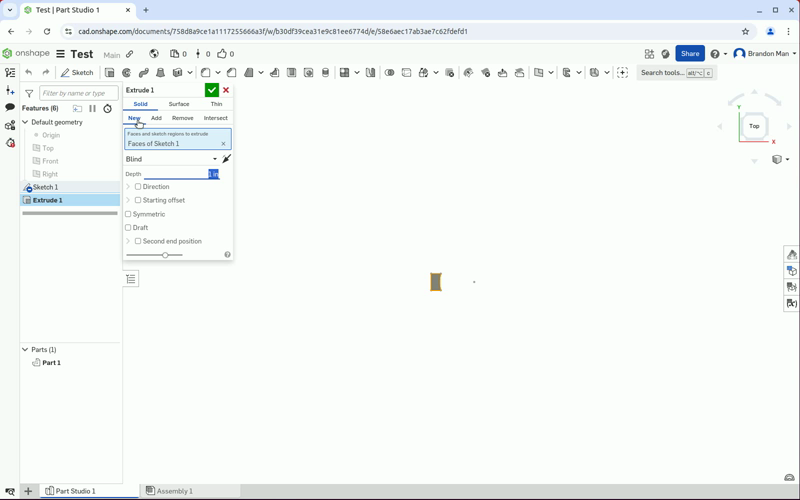
text(4.092)
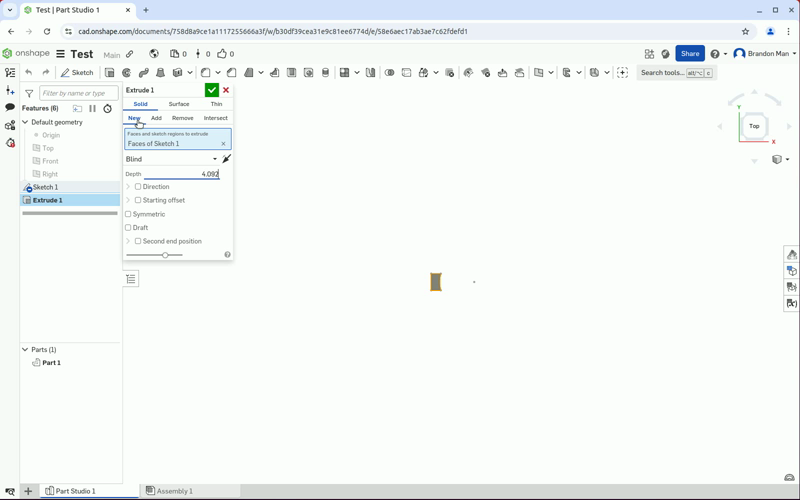
key(enter)
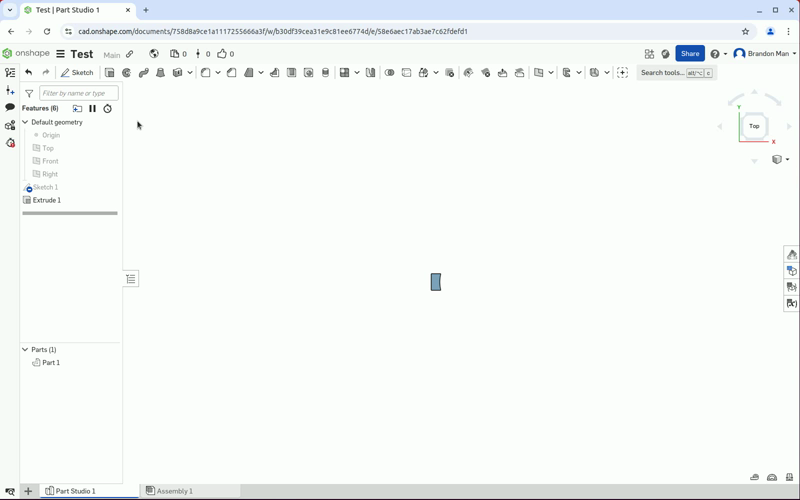
key(shift+h)
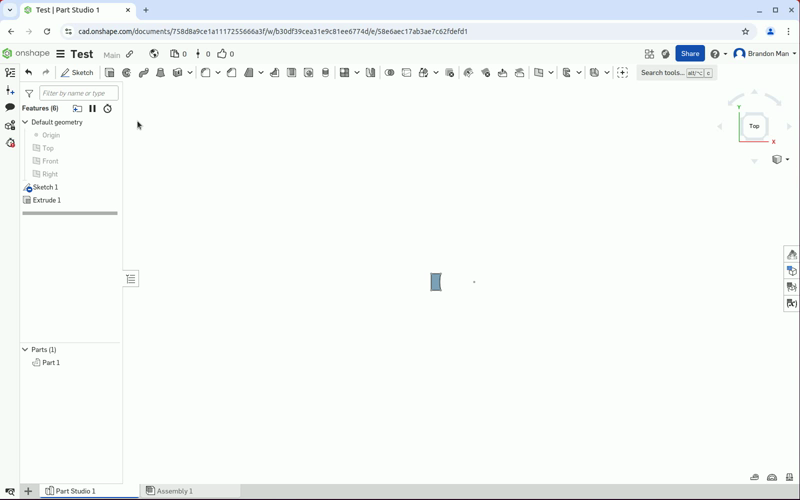
key(shift+h)
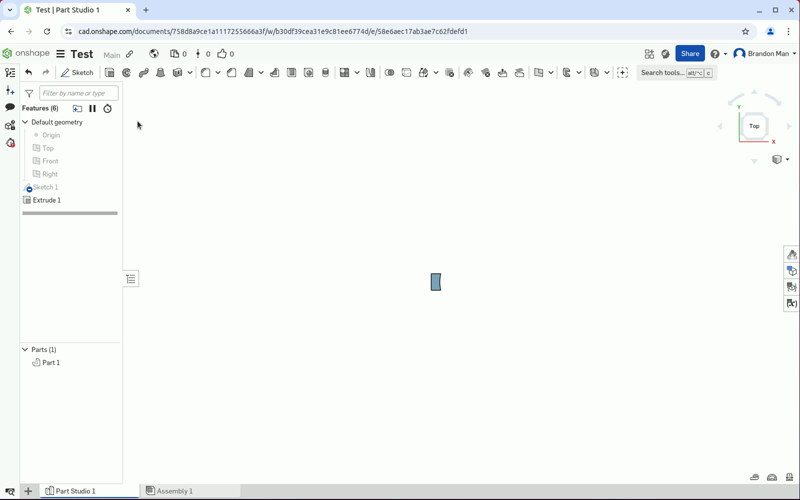
mouse_move(73, 189)
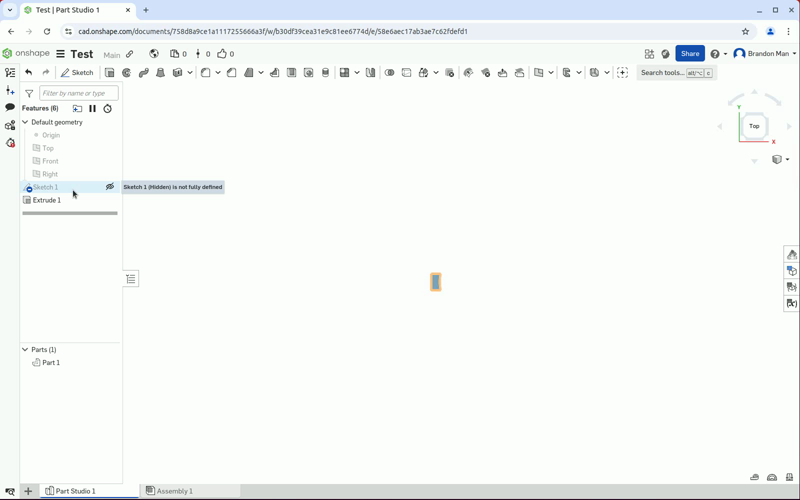
click(73, 189)
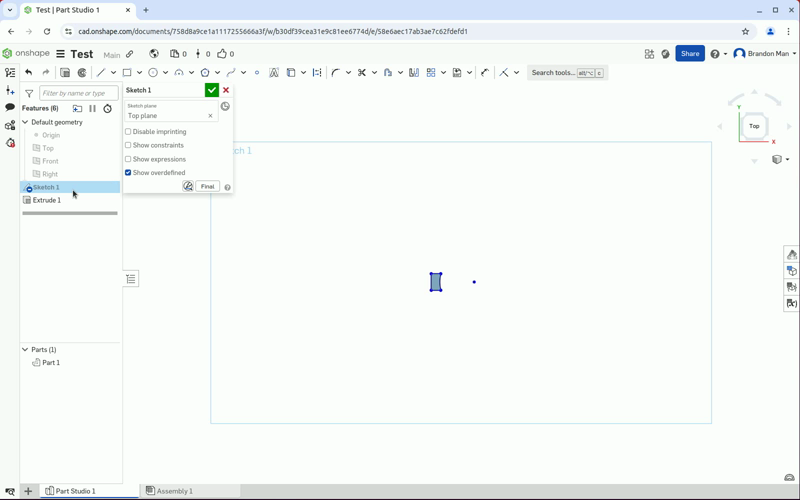
mouse_move(229, 92)
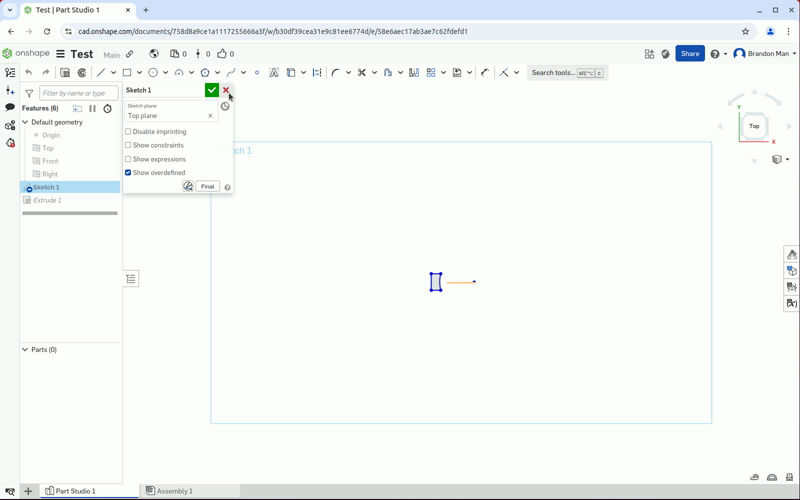
click(229, 92)
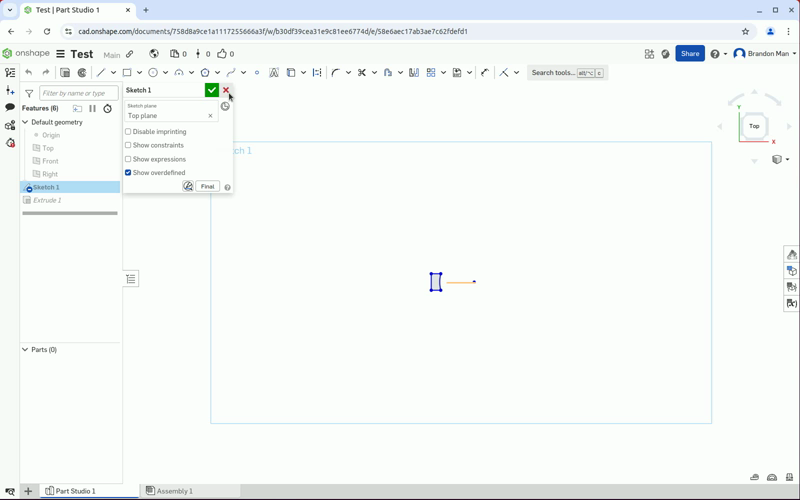
key(shift+s)
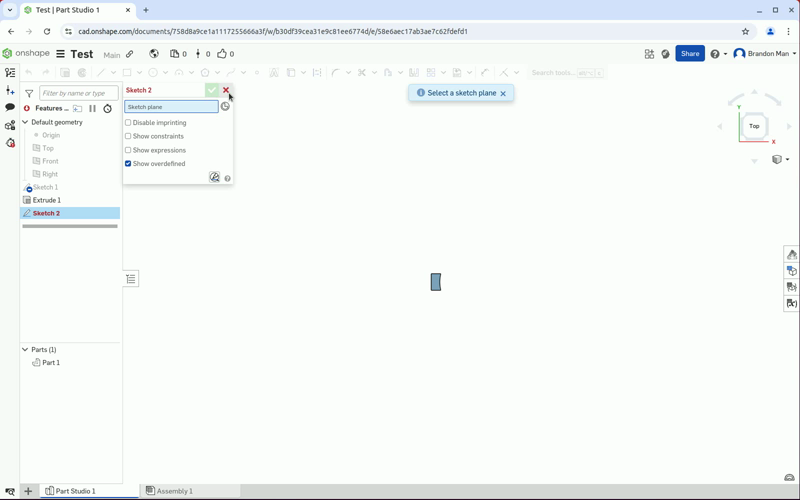
mouse_move(73, 150)
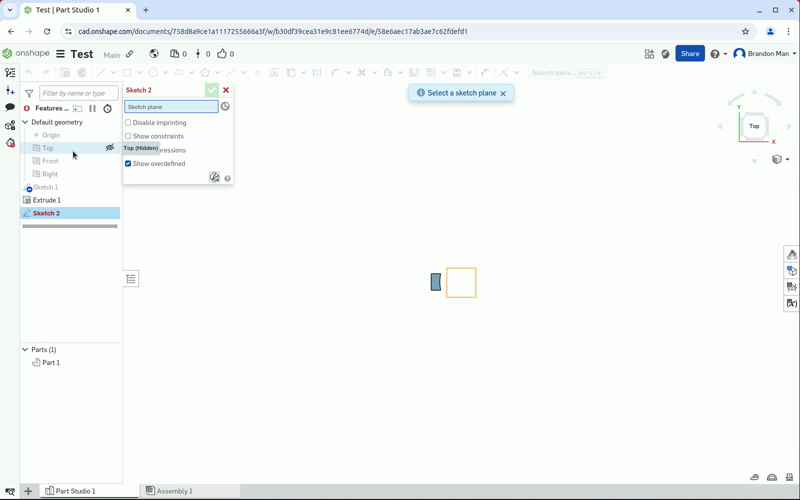
click(73, 150)
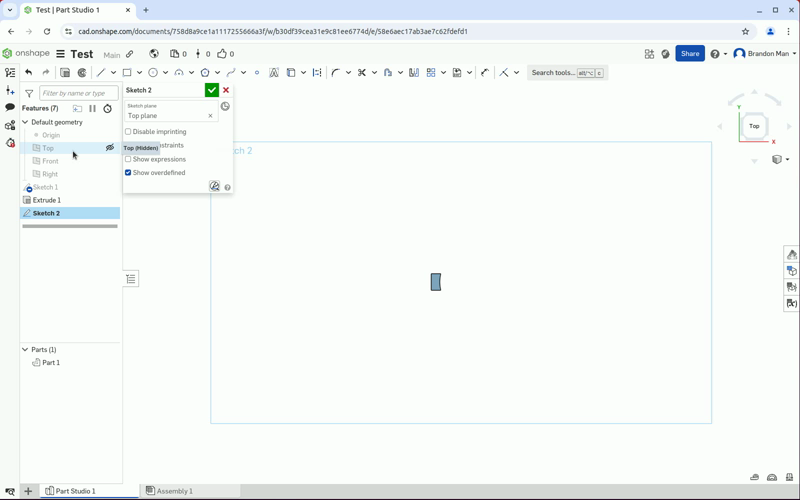
mouse_move(73, 352)
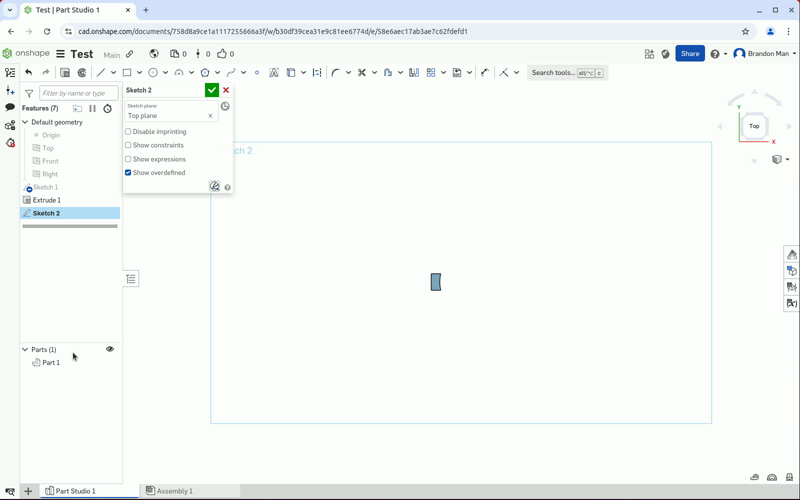
key(y)
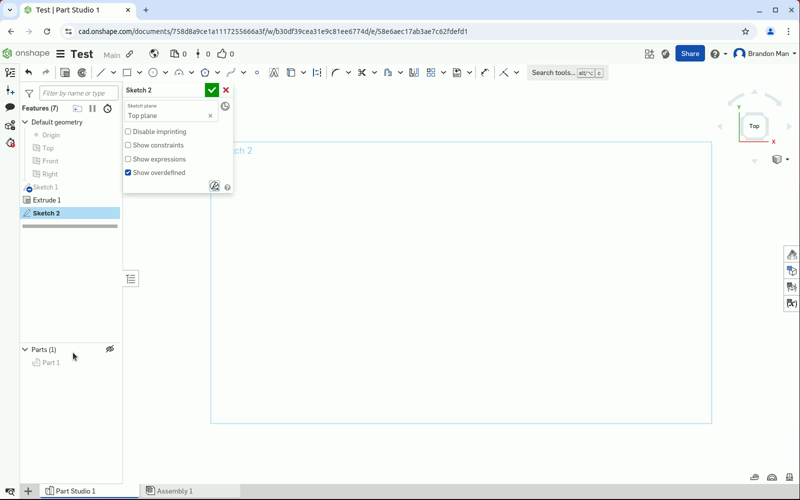
key(c)
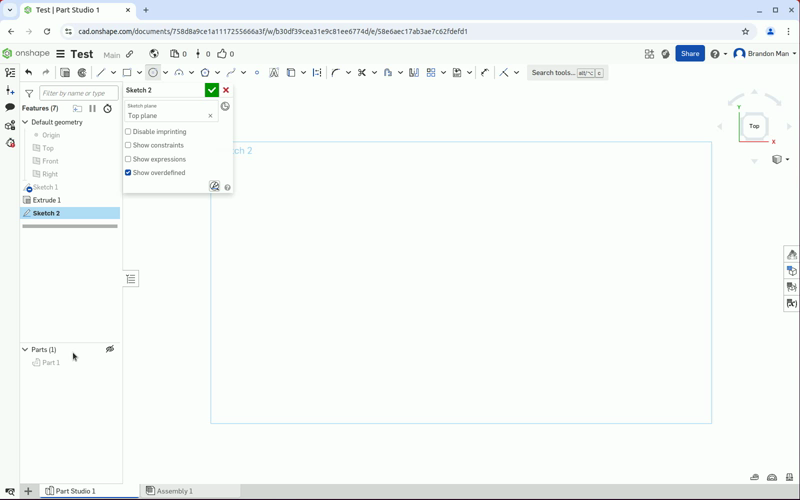
key_down(shift)
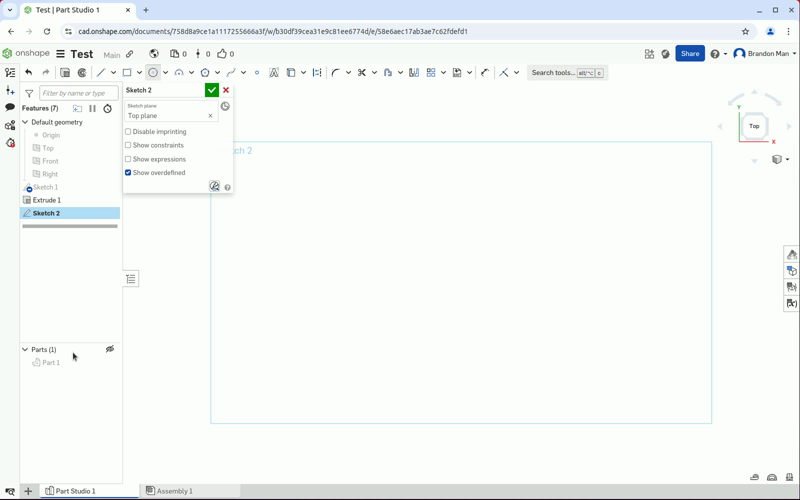
mouse_move(460, 282)
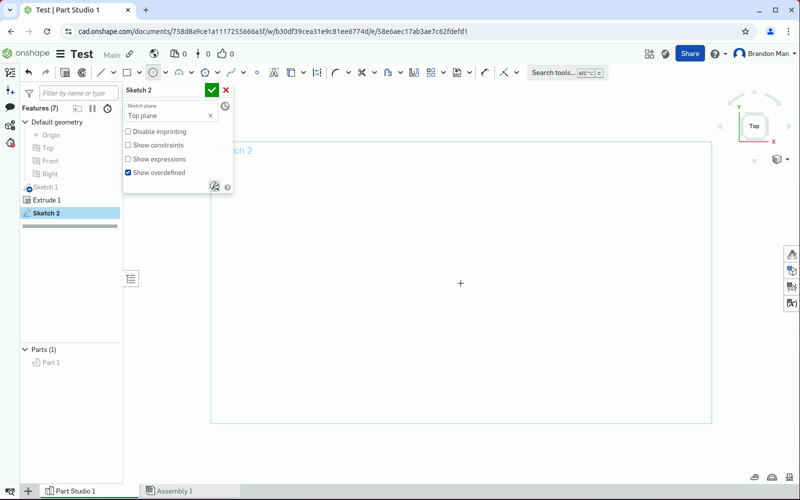
click(460, 282)
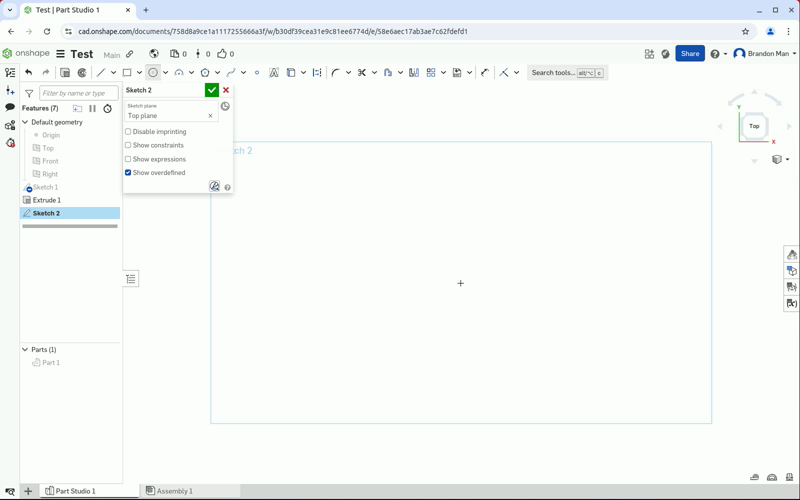
key_up(shift)
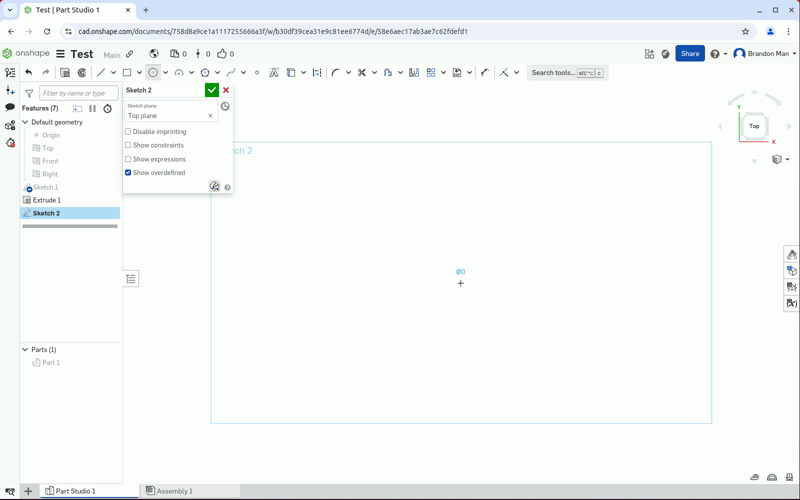
mouse_move(505, 282)
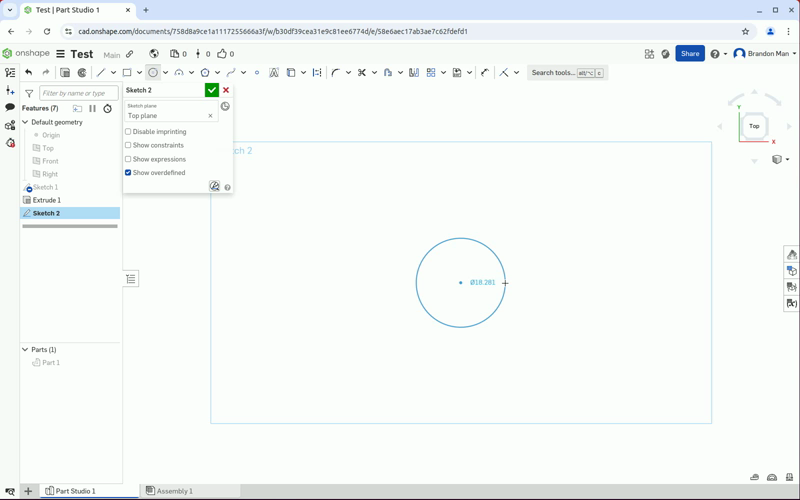
click(505, 282)
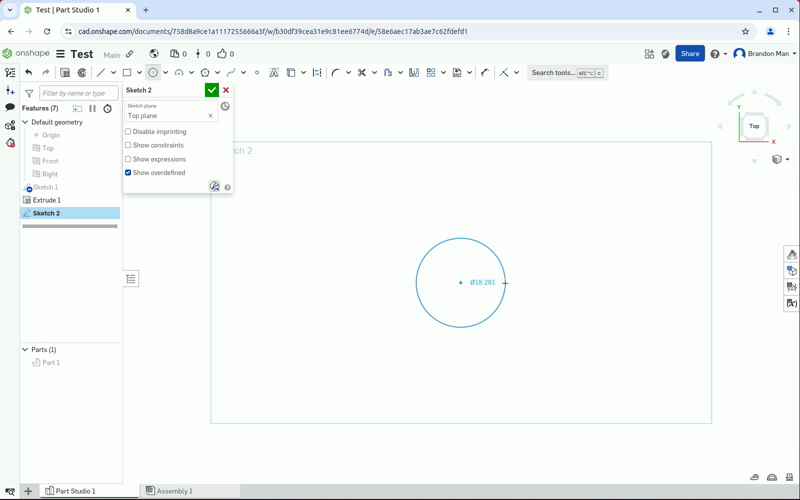
key(esc)
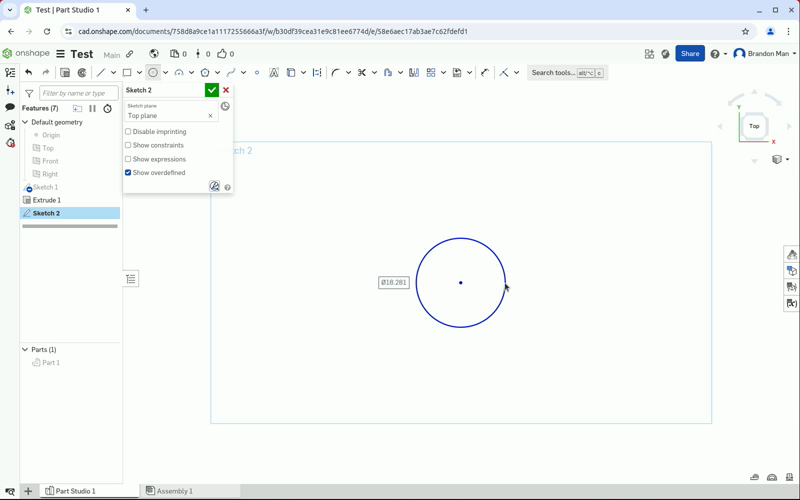
key(l)
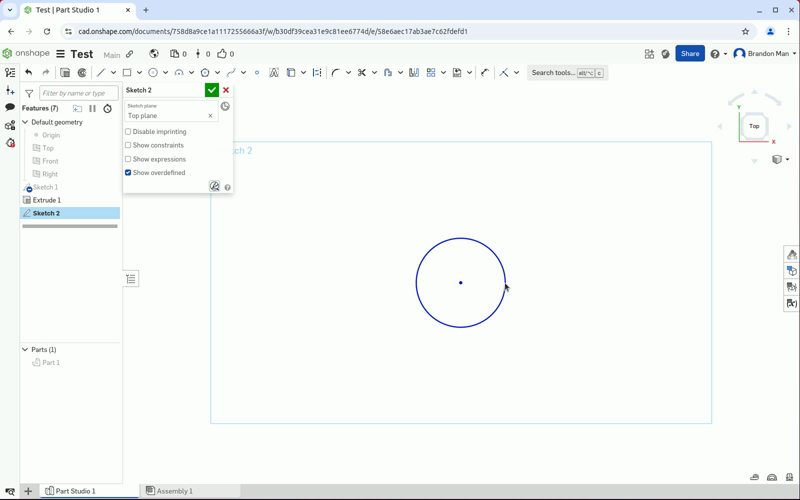
key_down(shift)
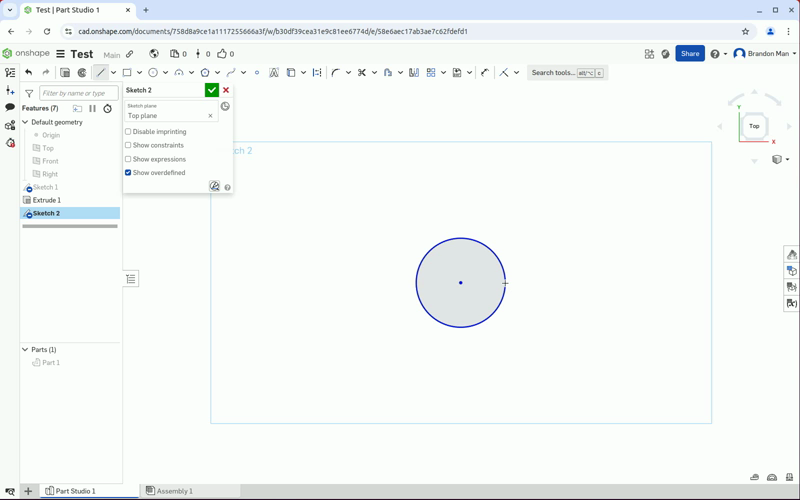
mouse_move(431, 290)
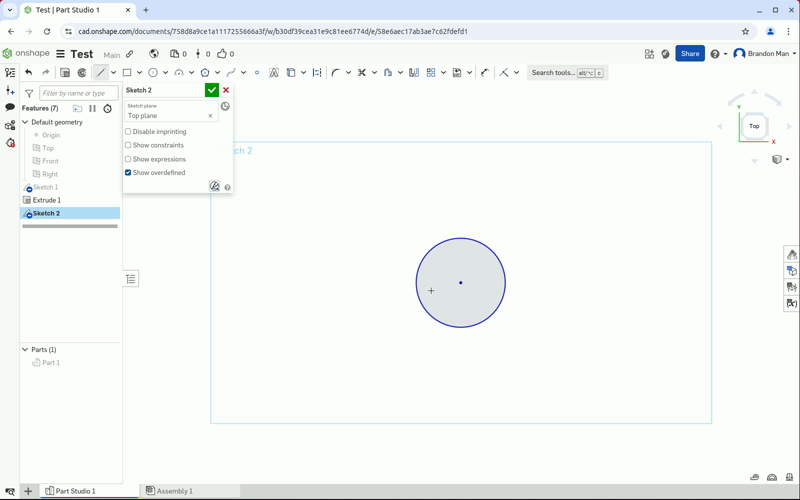
click(431, 290)
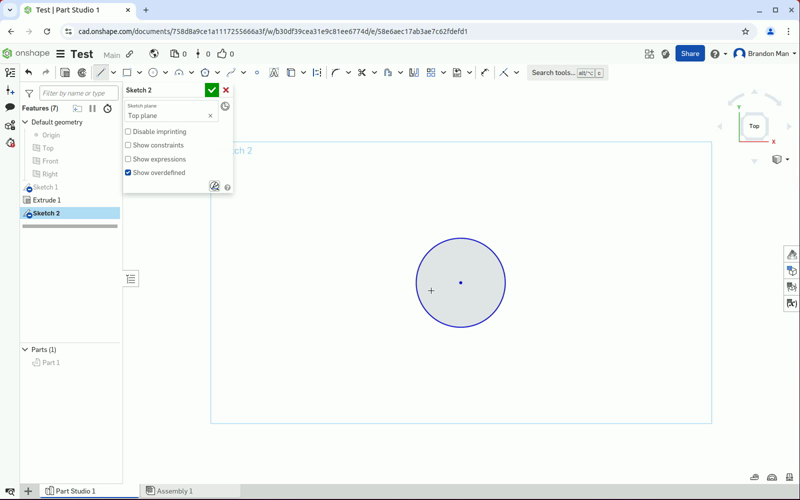
key_up(shift)
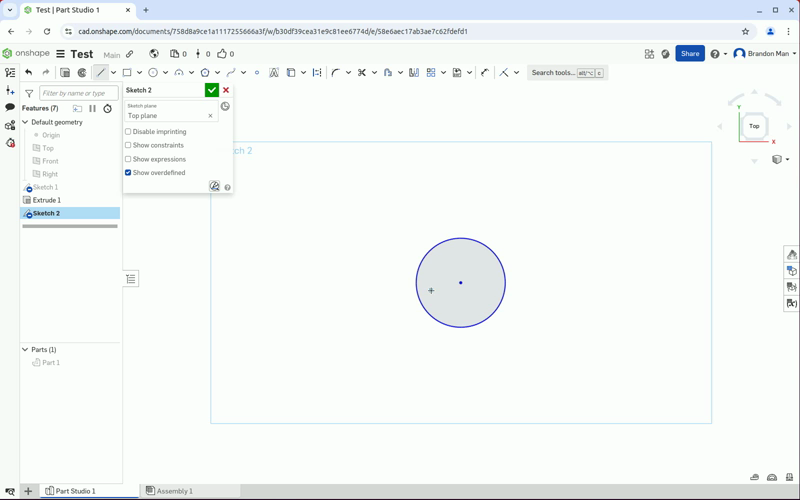
key_down(shift)
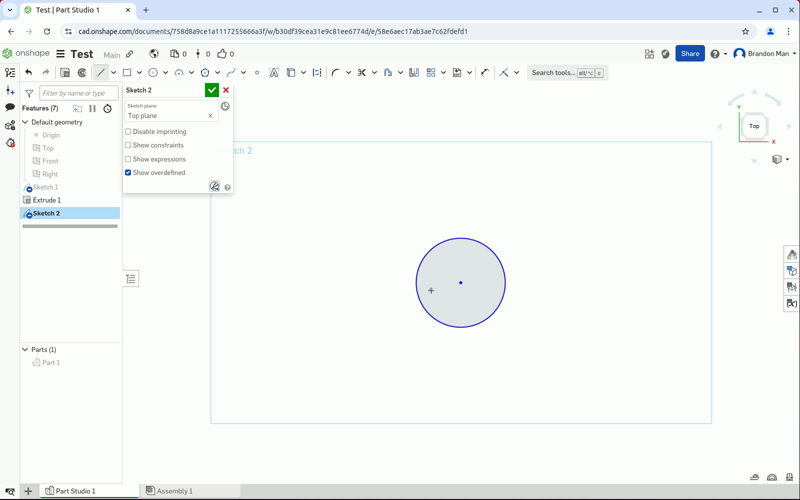
mouse_move(461, 290)
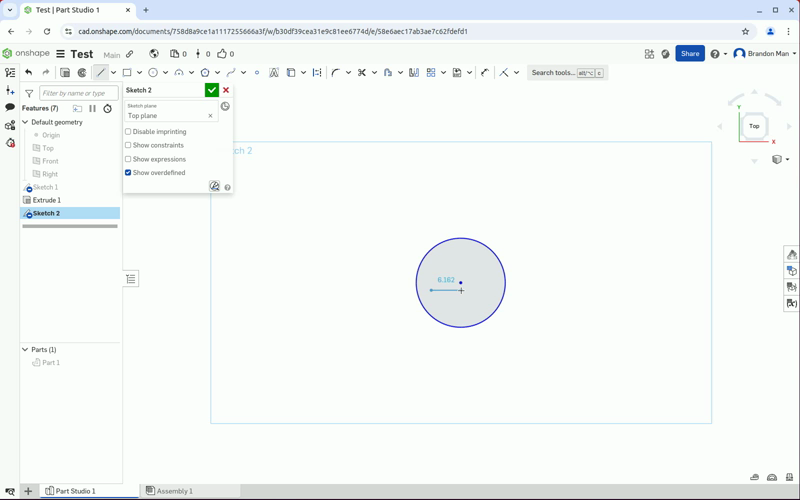
mouse_move(439, 290)
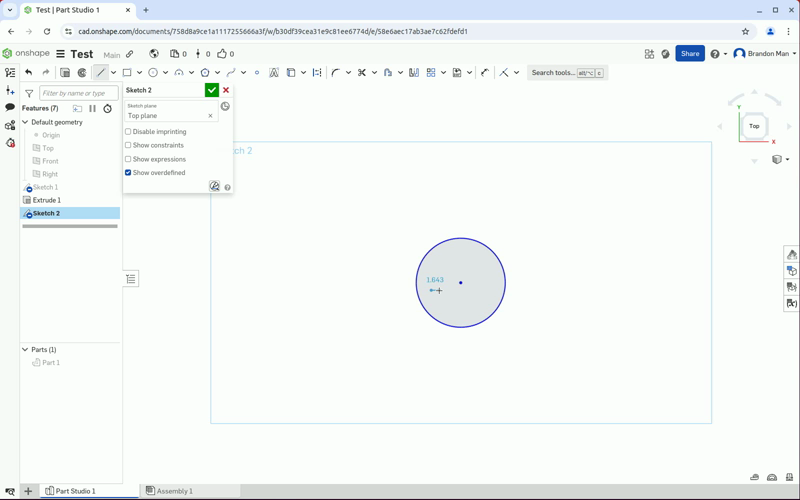
click(439, 290)
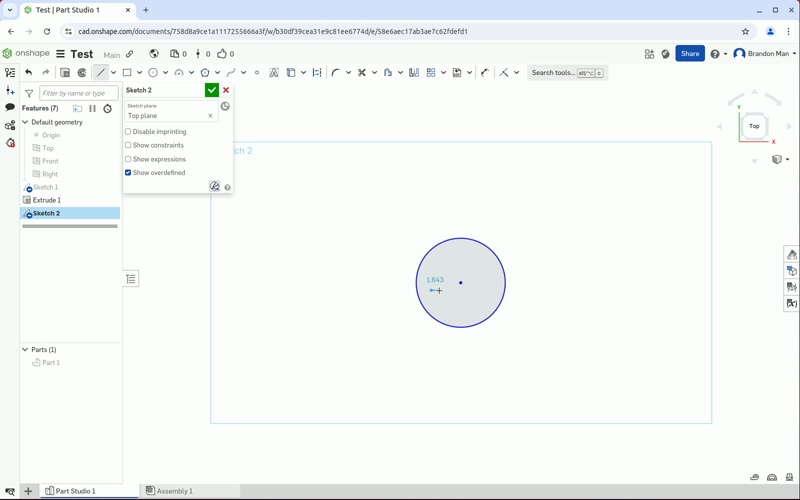
key_up(shift)
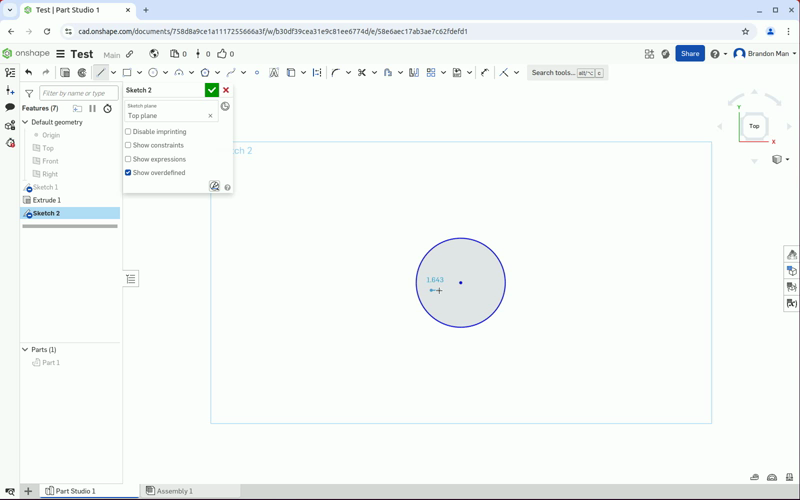
key(esc)
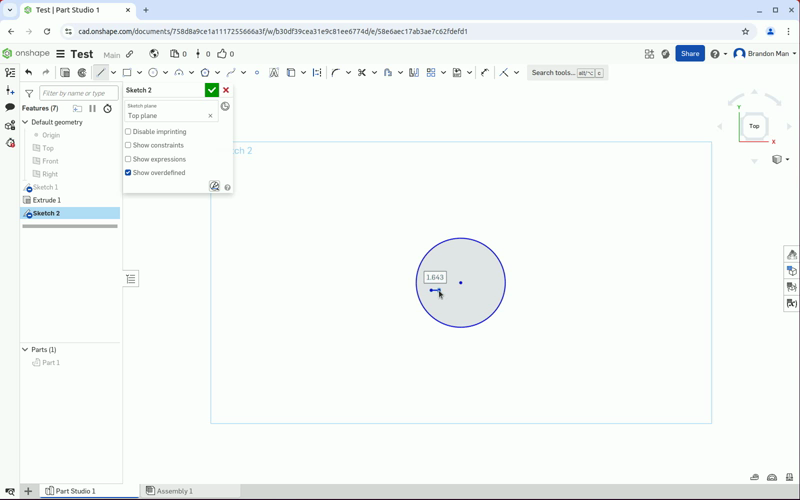
key(a)
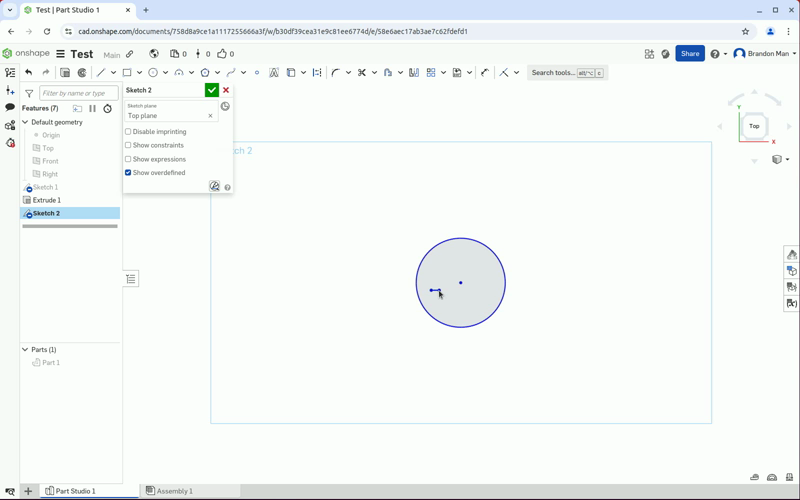
mouse_move(439, 290)
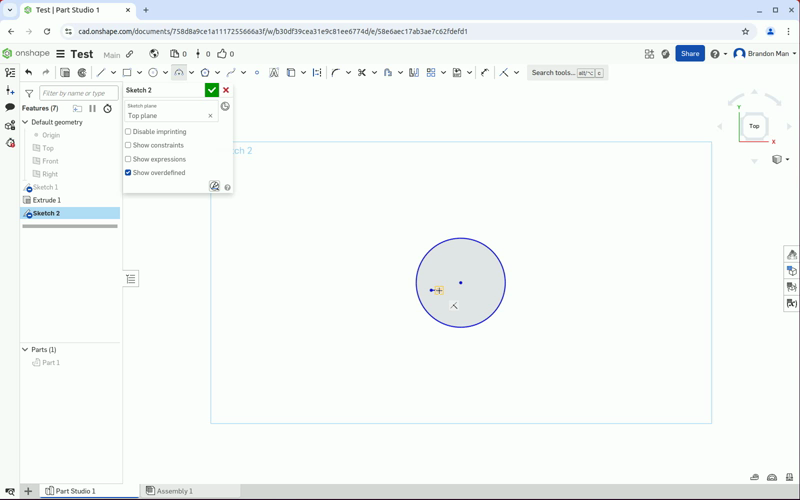
click(439, 290)
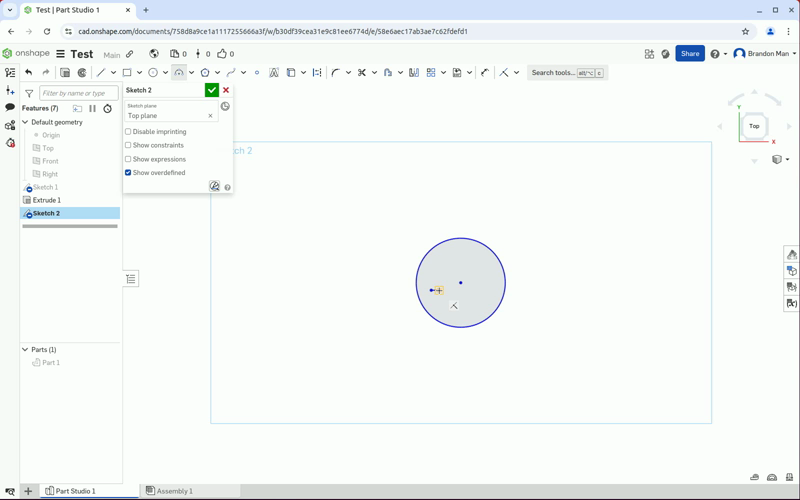
key_down(shift)
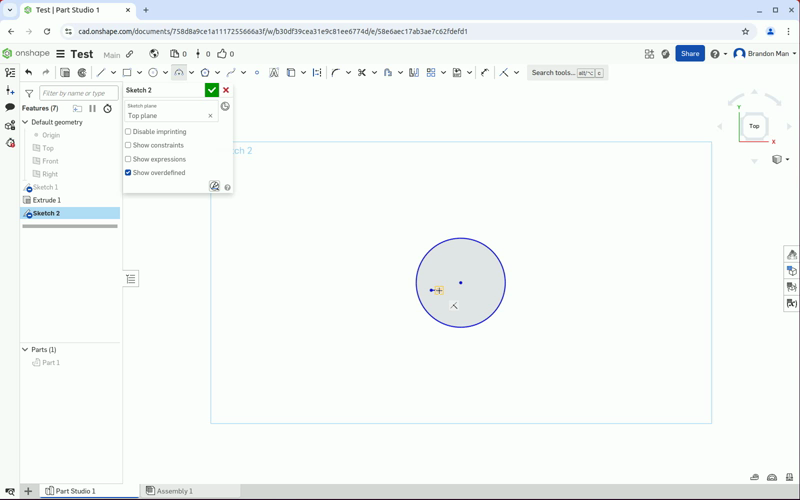
mouse_move(481, 290)
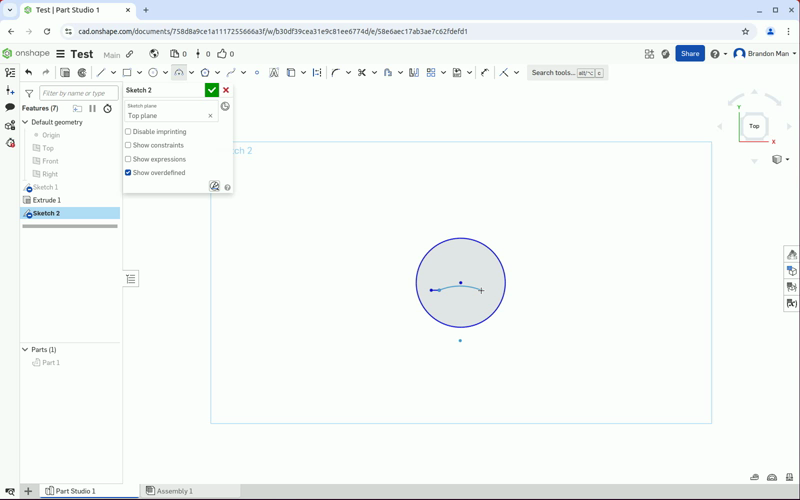
click(481, 290)
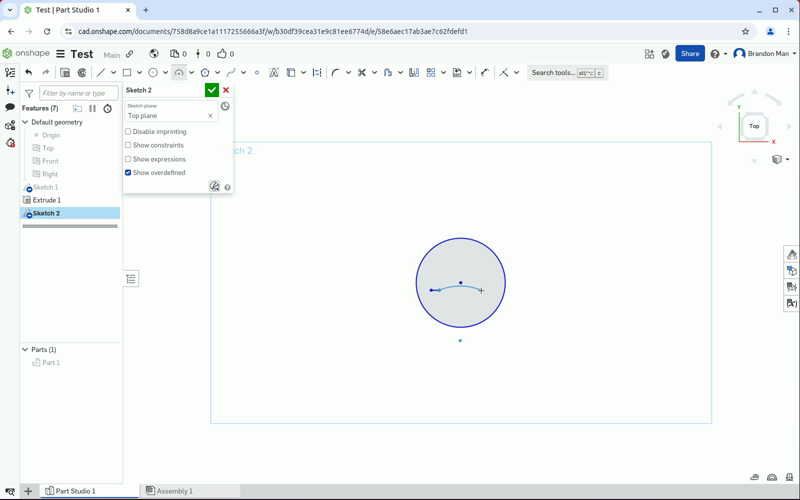
mouse_move(460, 305)
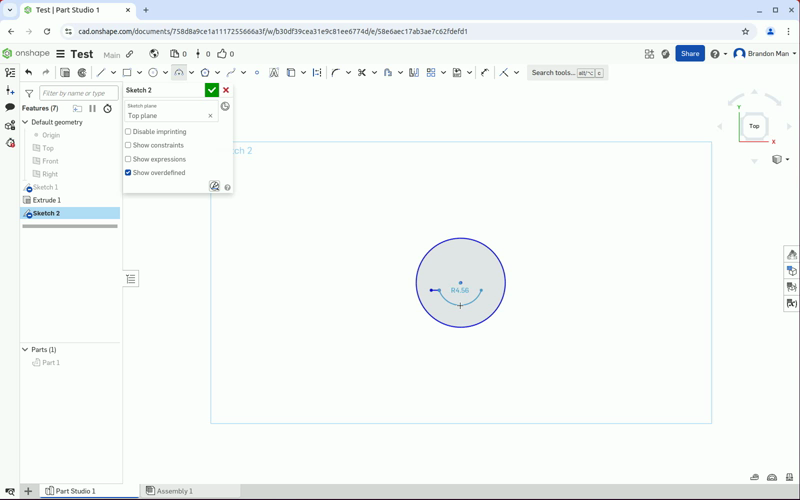
click(460, 305)
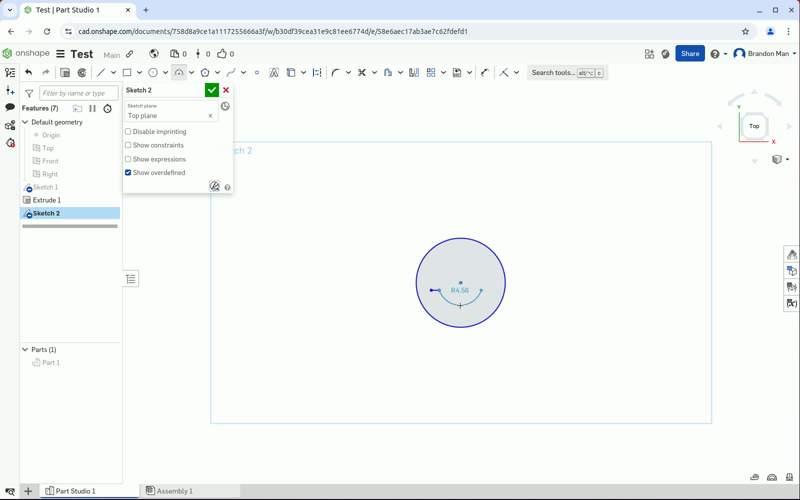
key_up(shift)
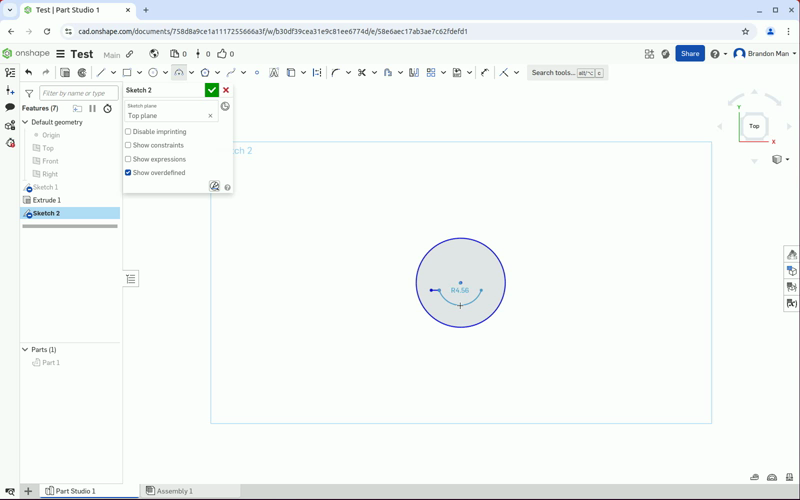
key(esc)
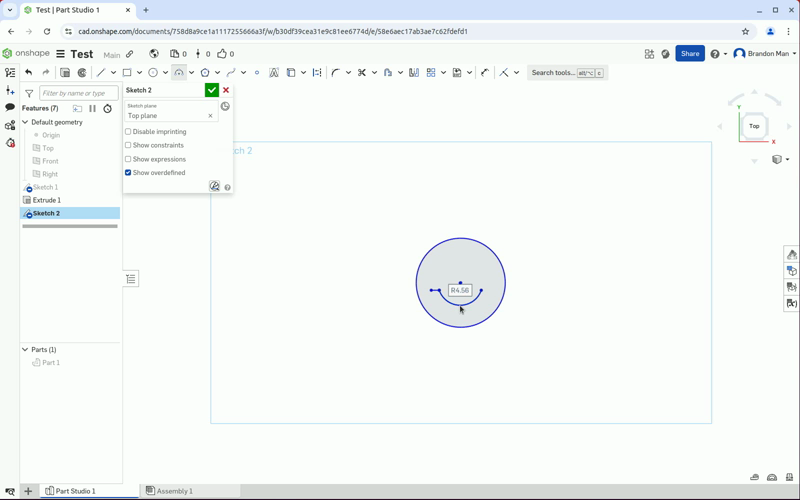
key(l)
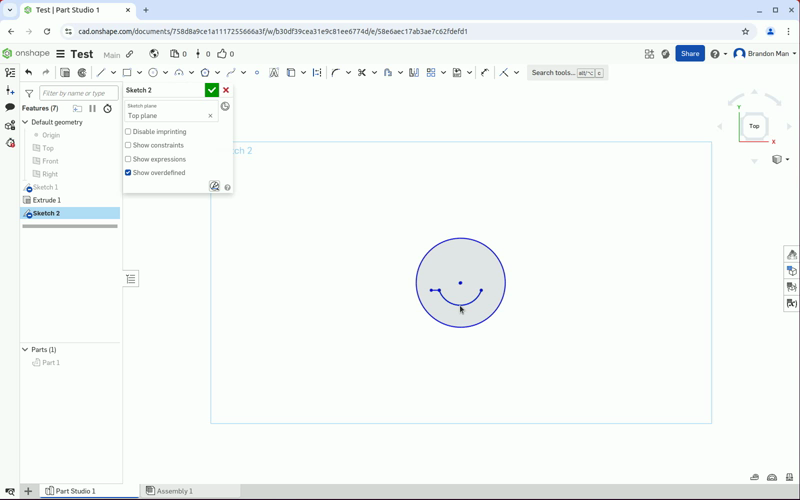
mouse_move(481, 290)
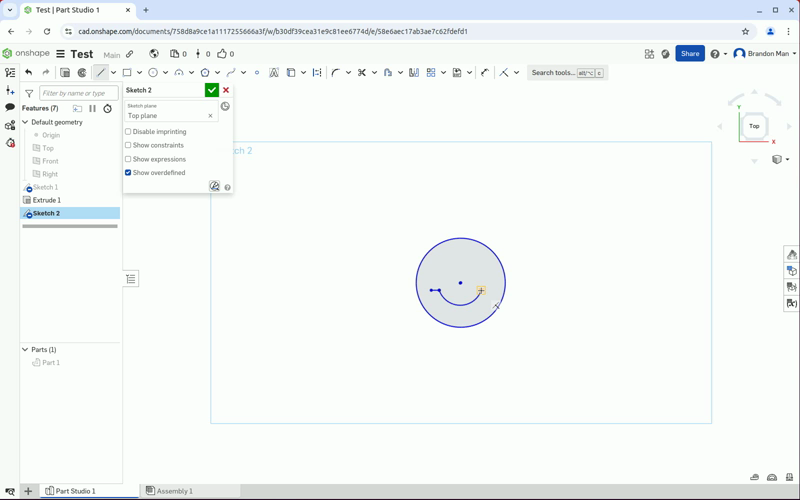
click(481, 290)
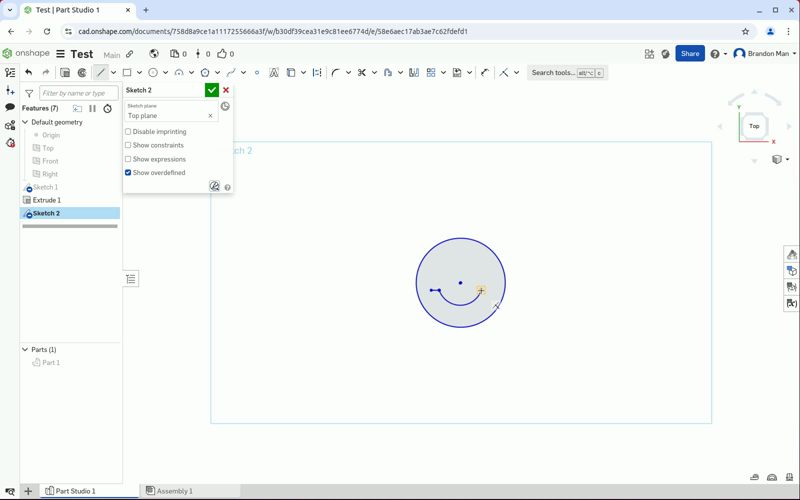
key_down(shift)
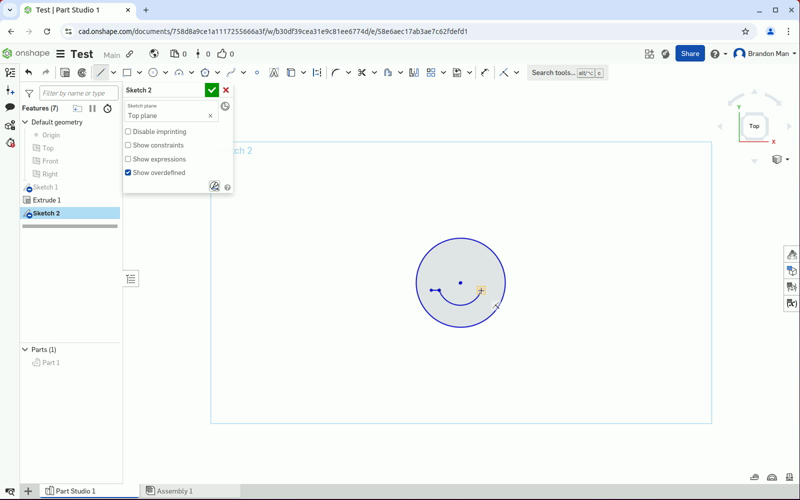
mouse_move(511, 290)
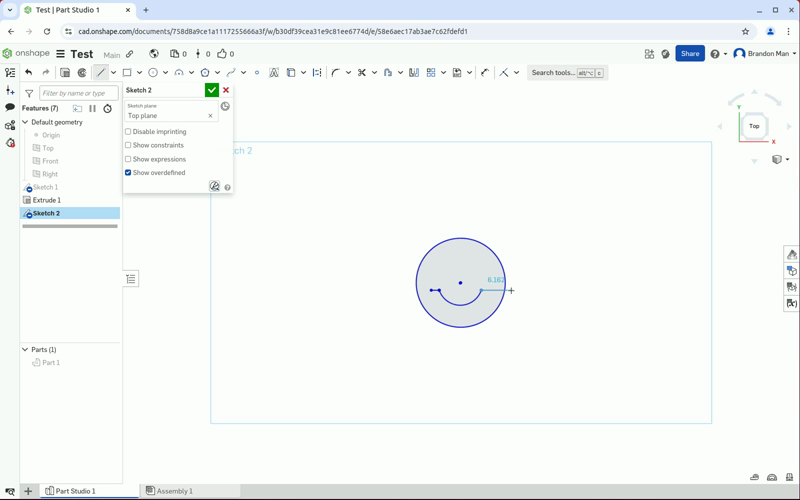
mouse_move(489, 290)
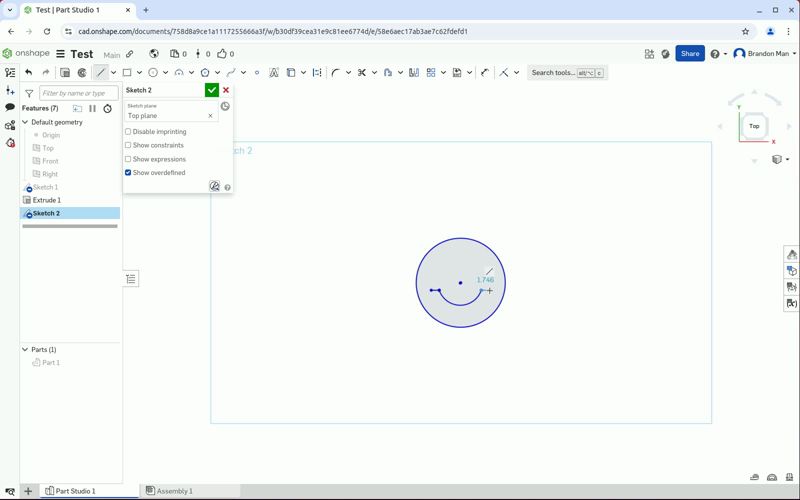
click(489, 290)
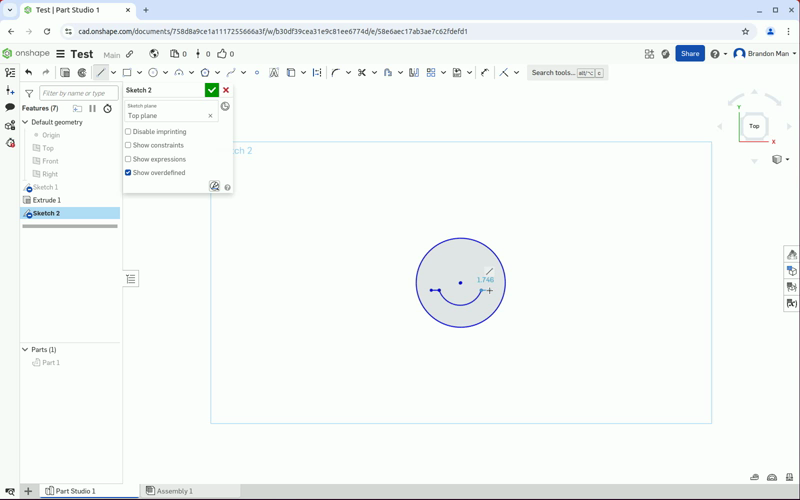
key_up(shift)
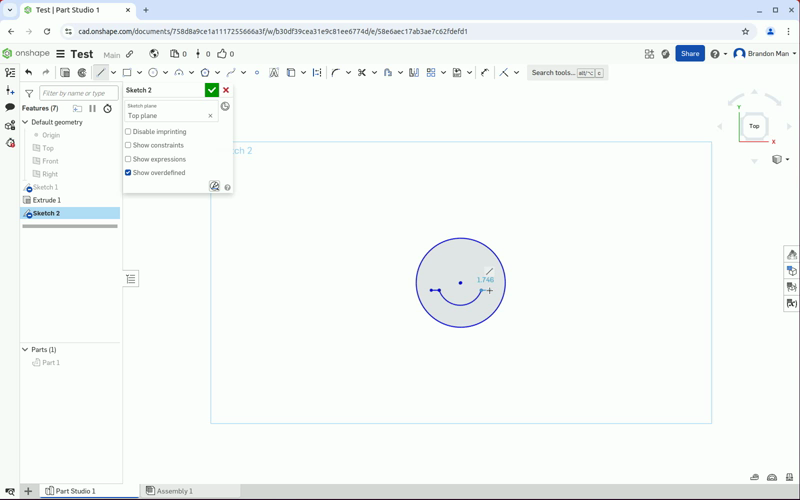
key_down(shift)
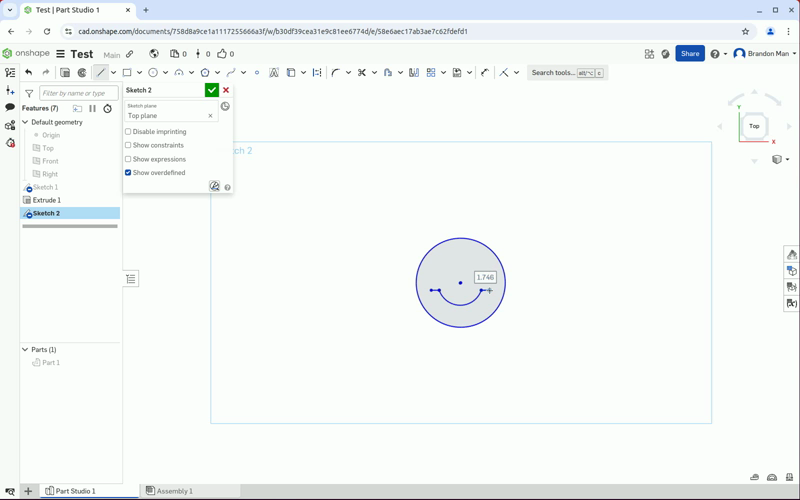
mouse_move(519, 290)
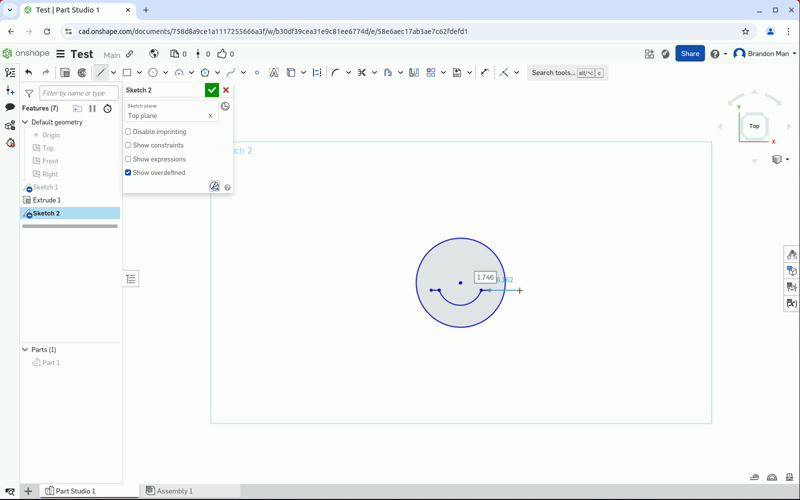
mouse_move(489, 275)
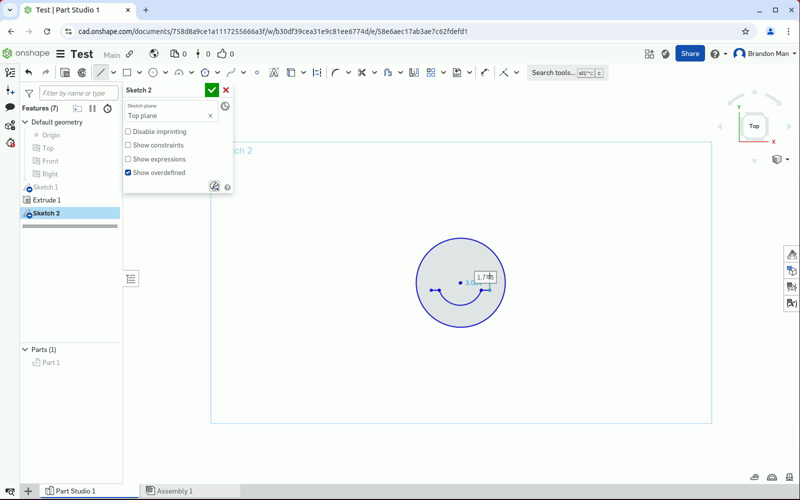
click(489, 275)
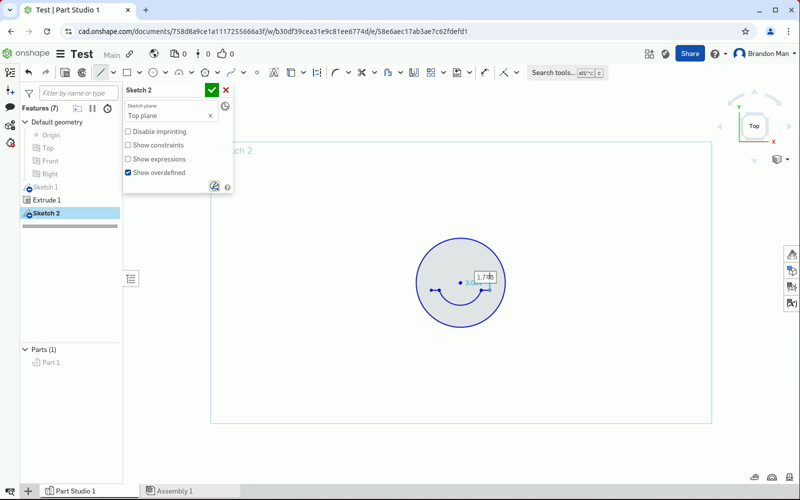
key_up(shift)
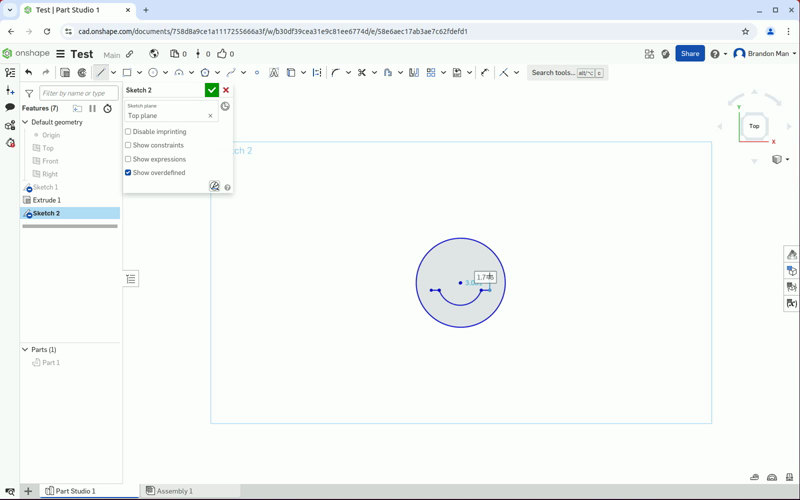
key_down(shift)
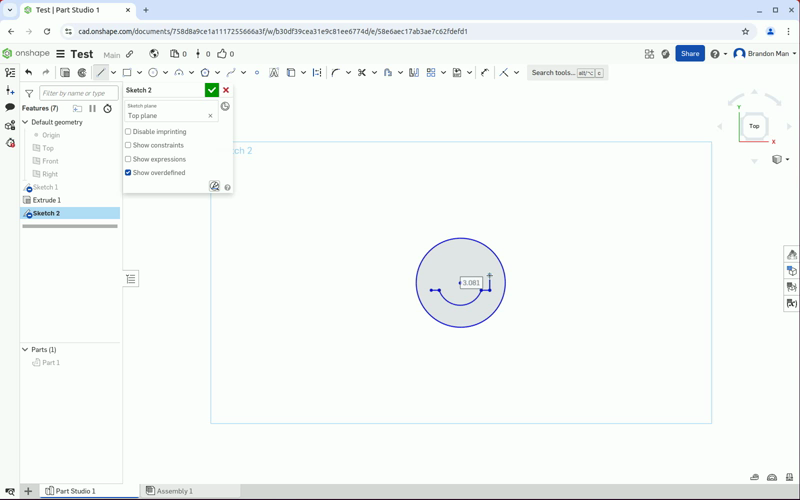
mouse_move(519, 275)
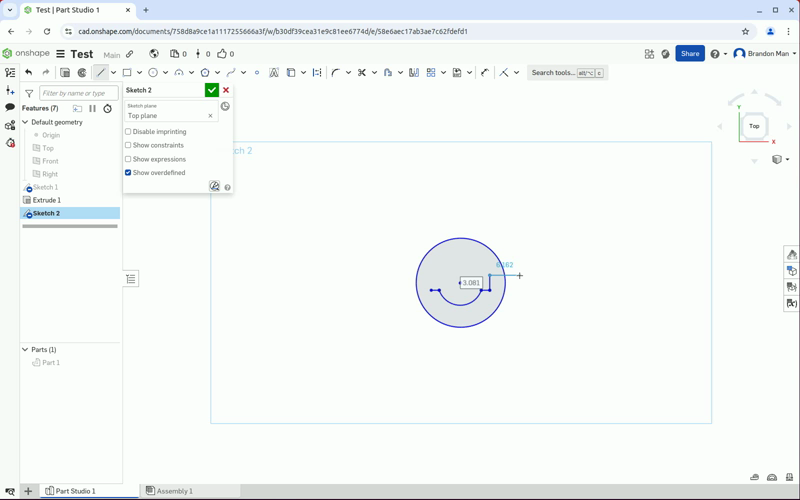
mouse_move(481, 275)
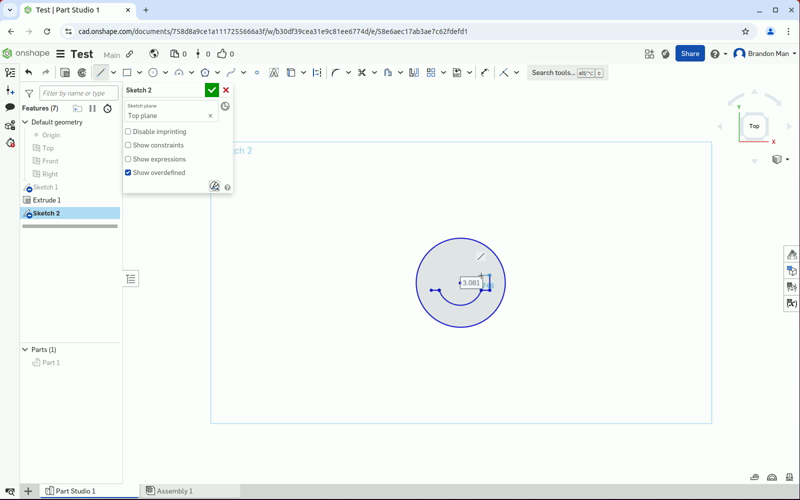
click(481, 275)
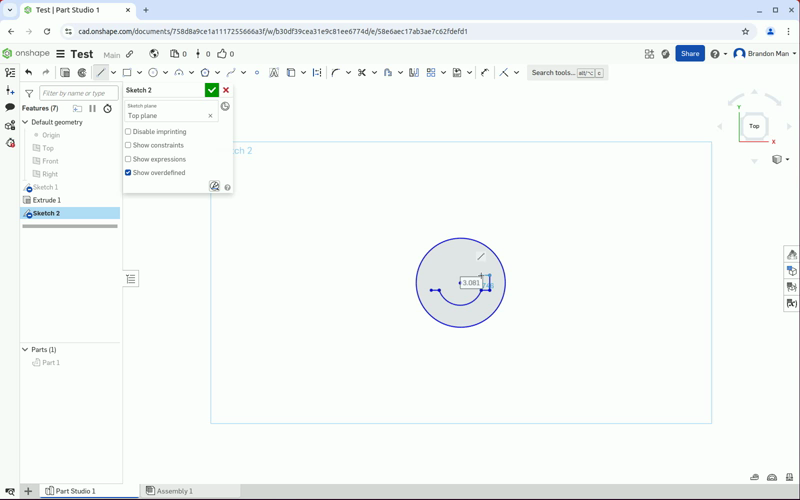
key_up(shift)
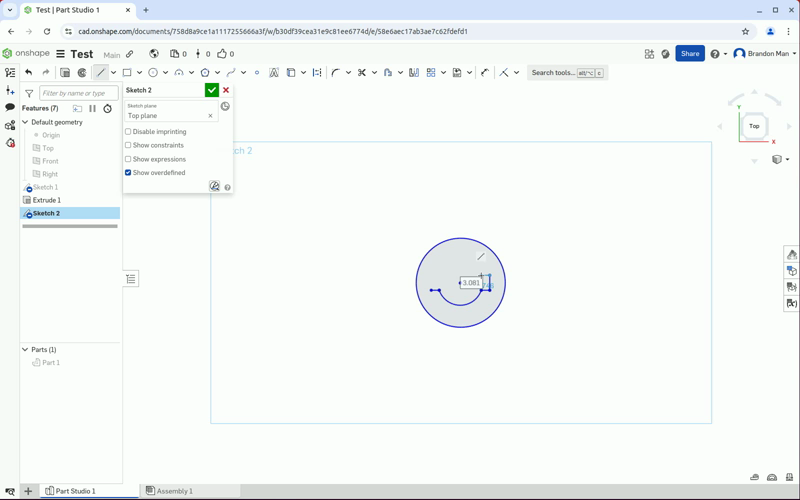
key(esc)
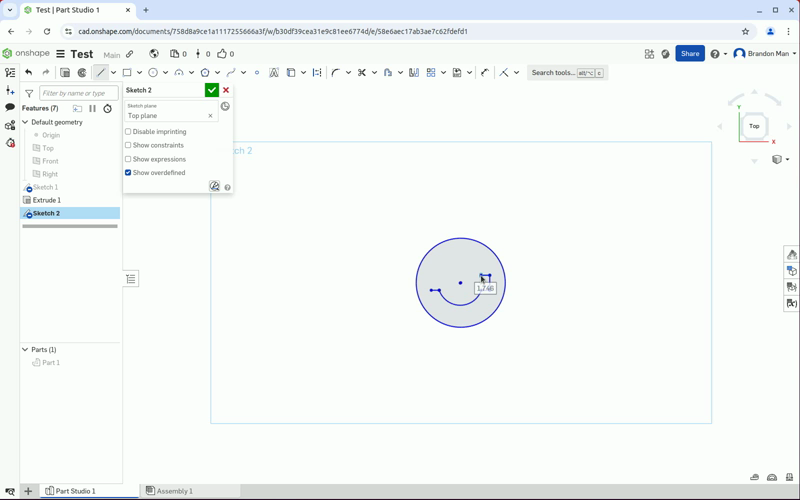
key(a)
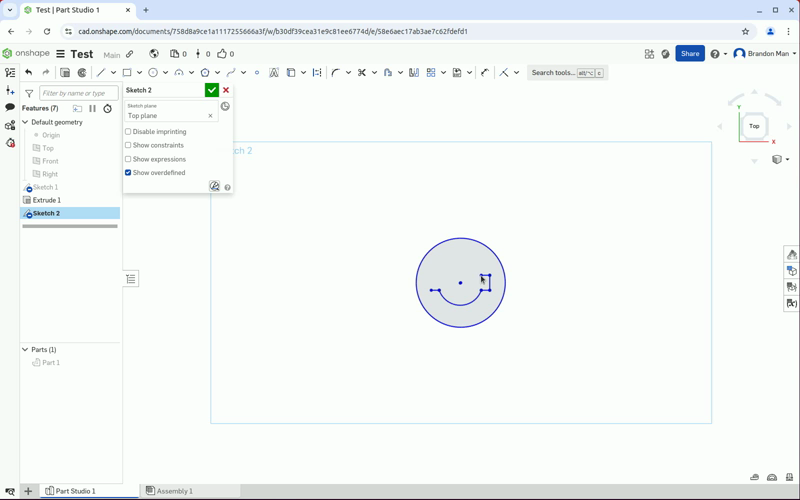
mouse_move(481, 275)
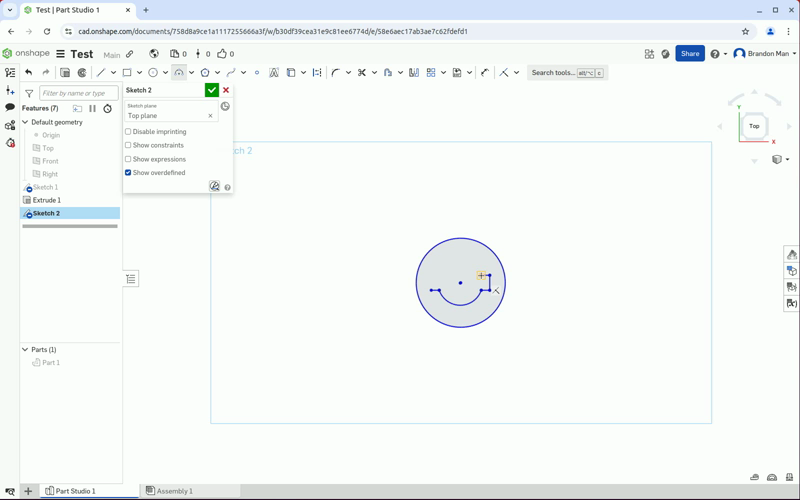
click(481, 275)
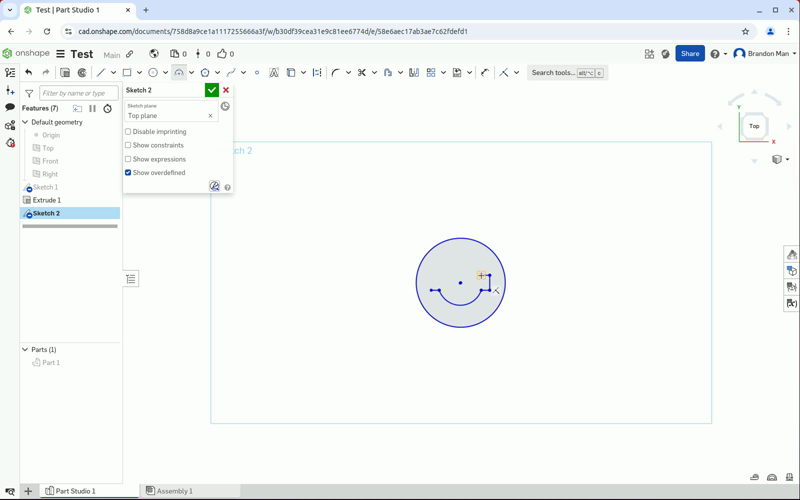
key_down(shift)
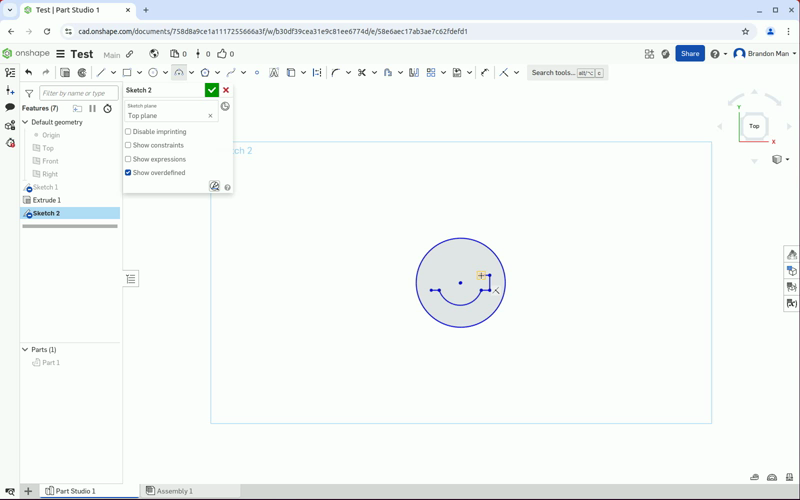
mouse_move(439, 275)
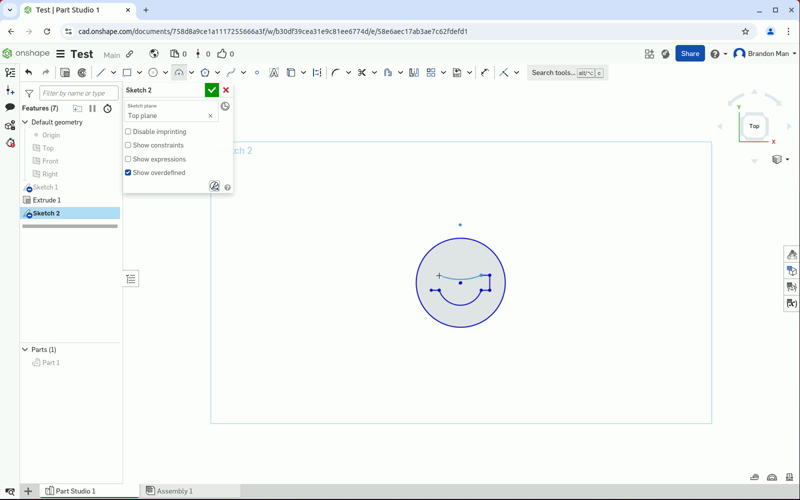
click(439, 275)
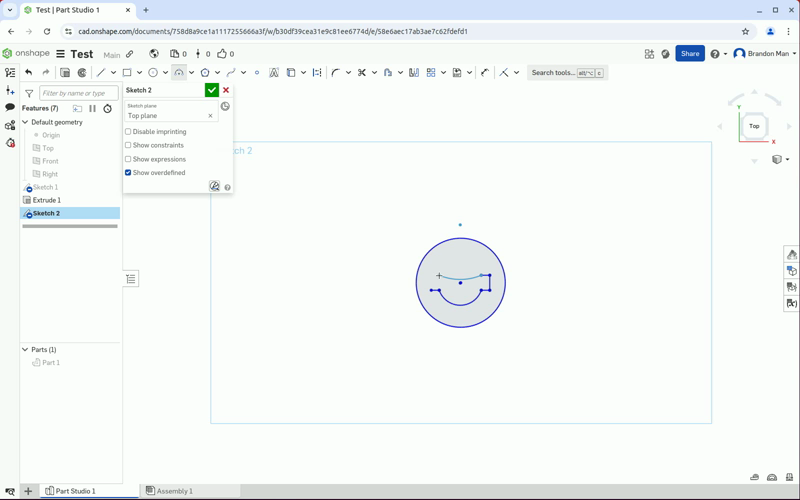
mouse_move(460, 260)
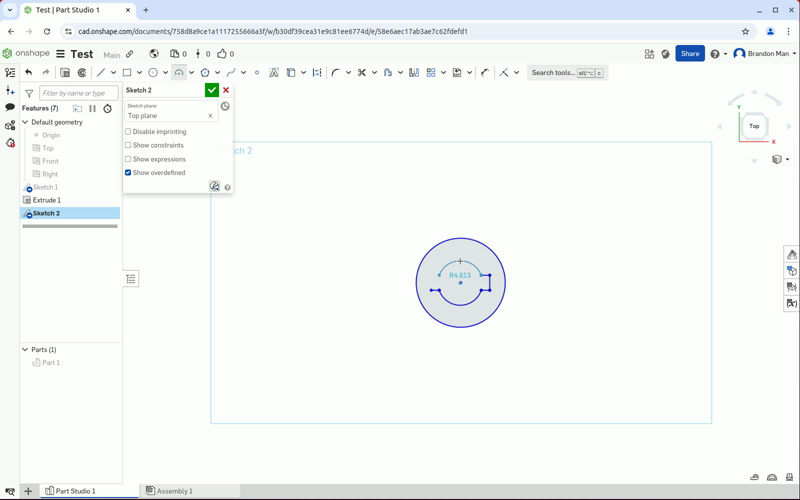
click(460, 260)
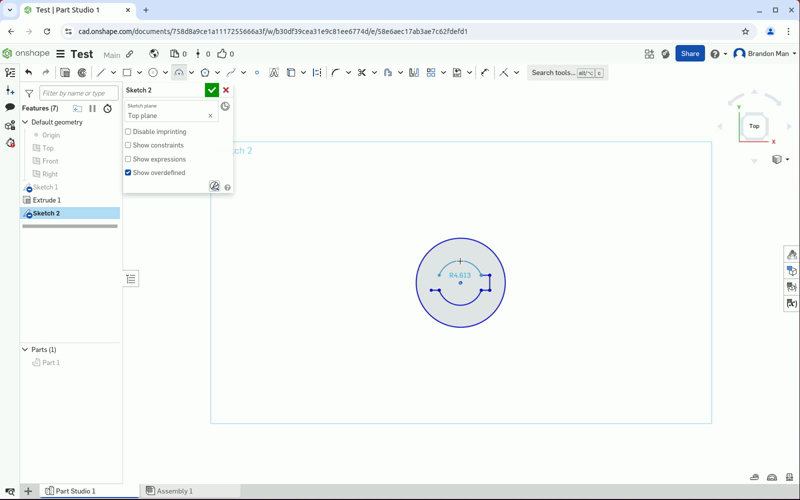
key_up(shift)
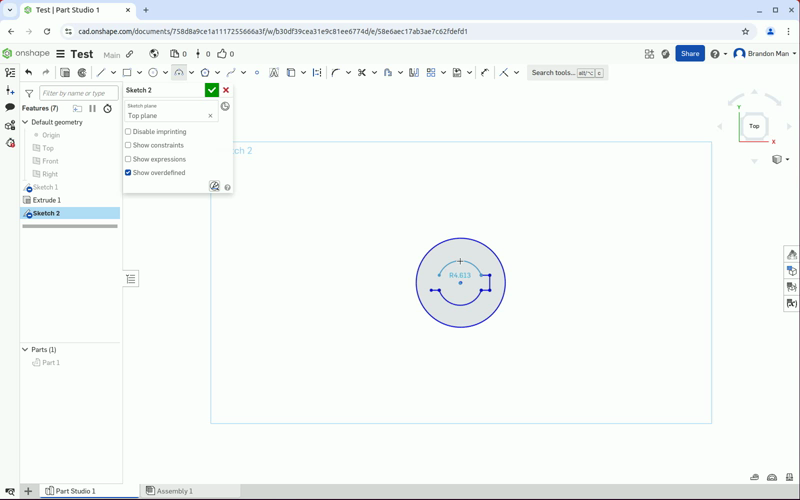
key(esc)
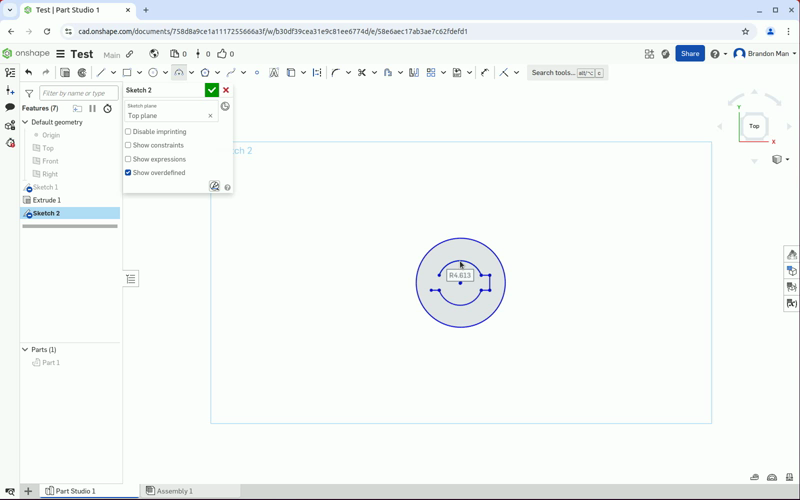
key(l)
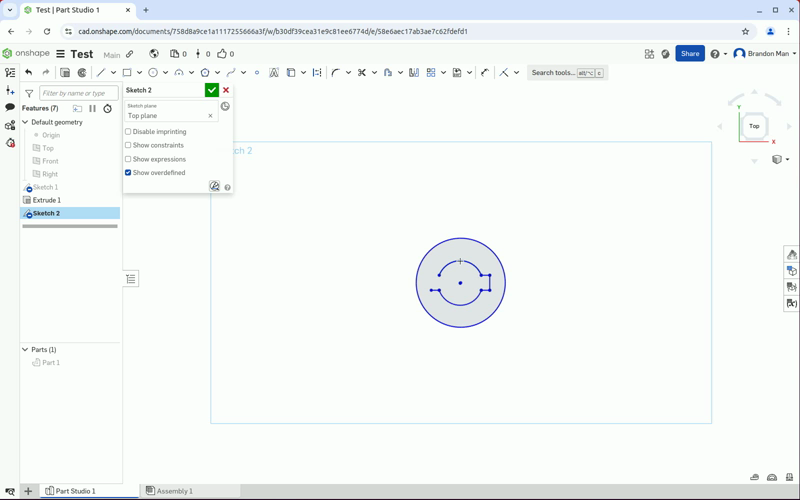
mouse_move(439, 275)
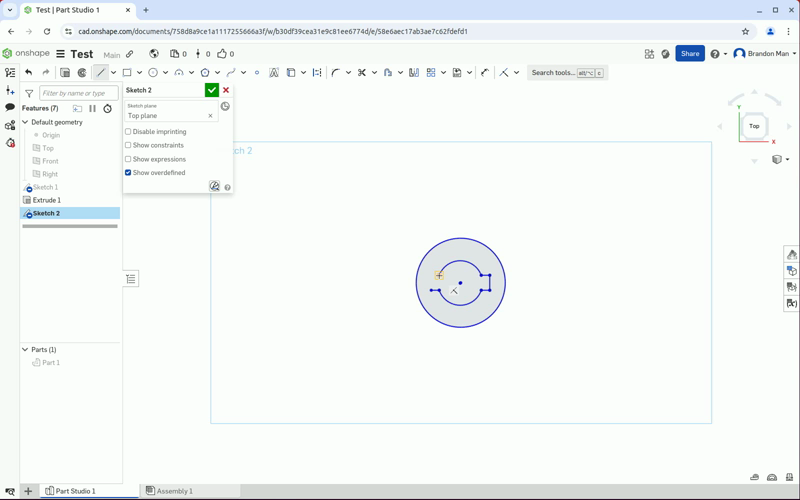
click(439, 275)
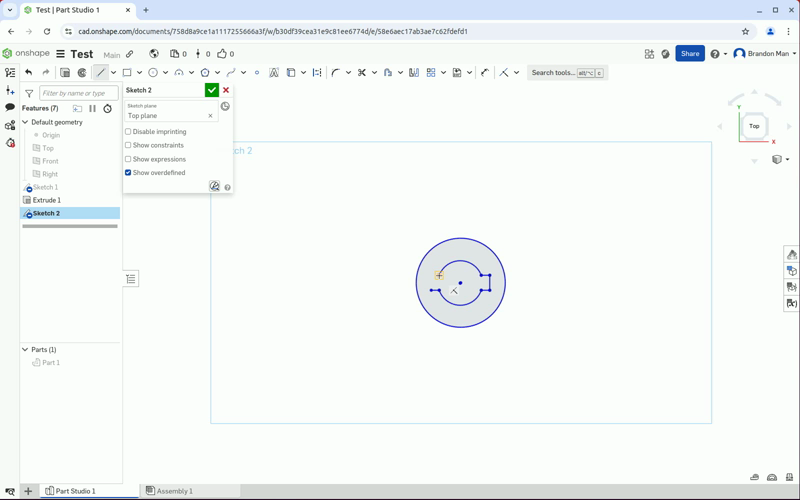
key_down(shift)
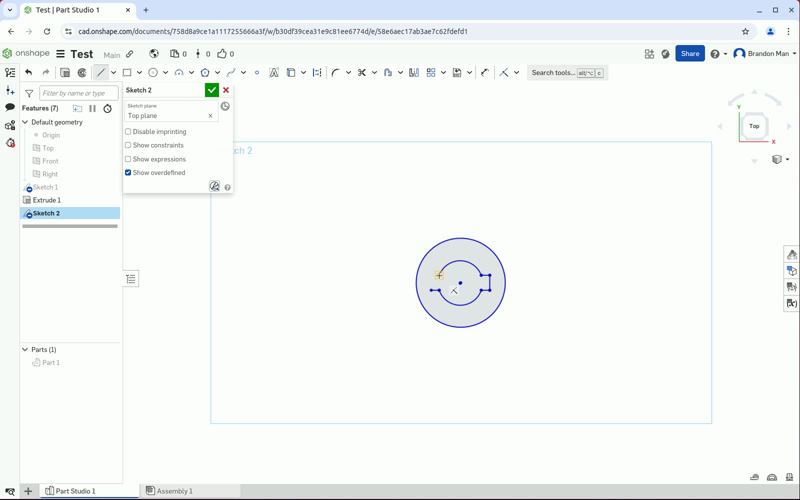
mouse_move(469, 275)
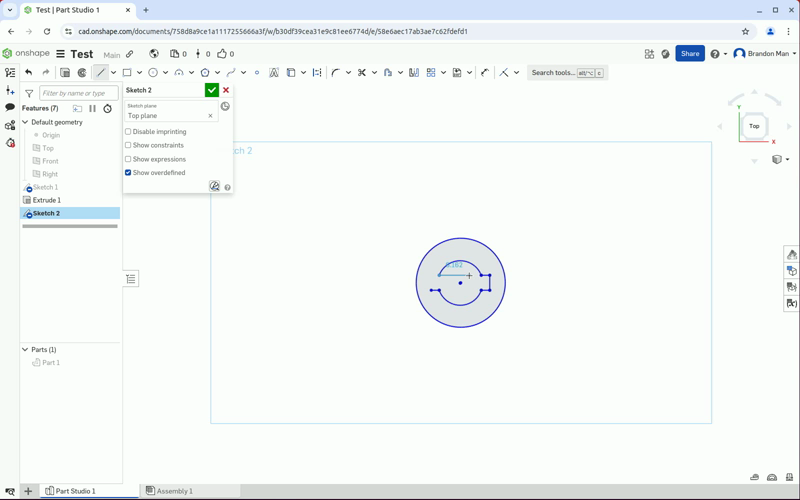
mouse_move(431, 275)
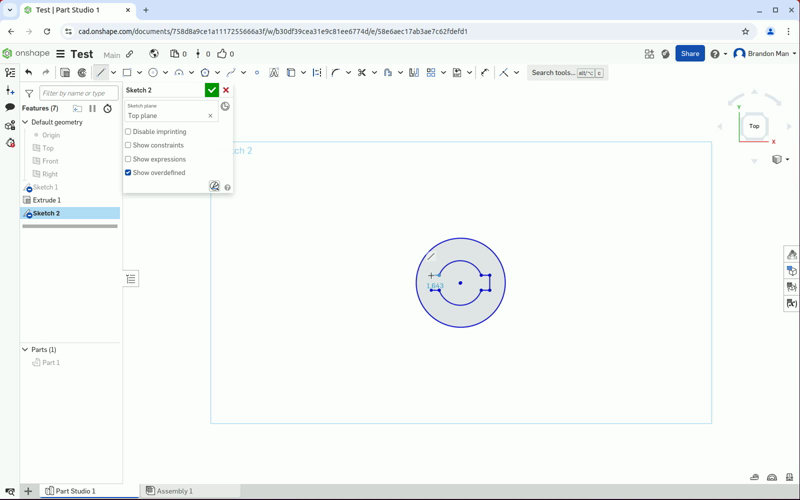
click(431, 275)
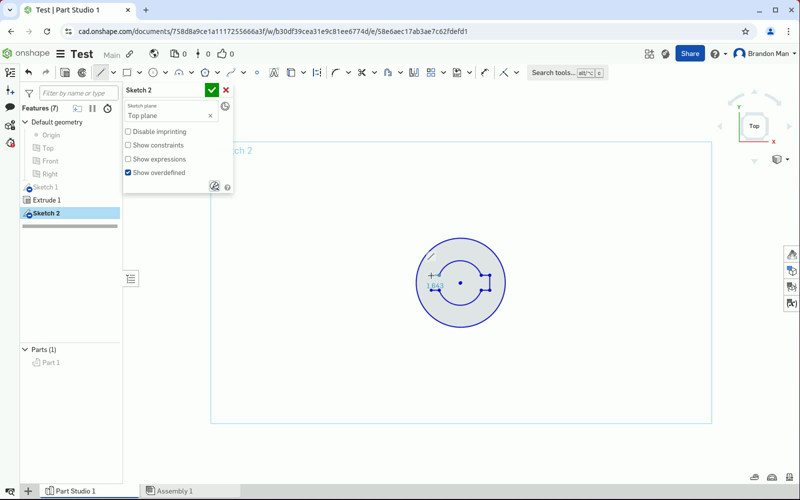
key_up(shift)
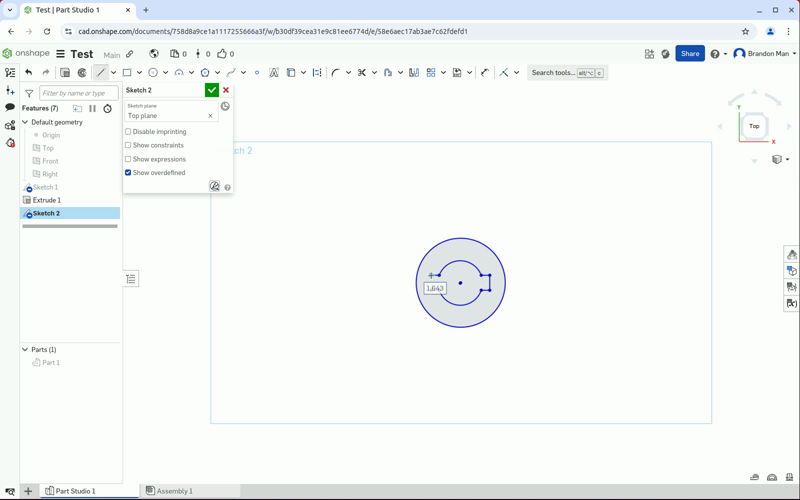
mouse_move(461, 275)
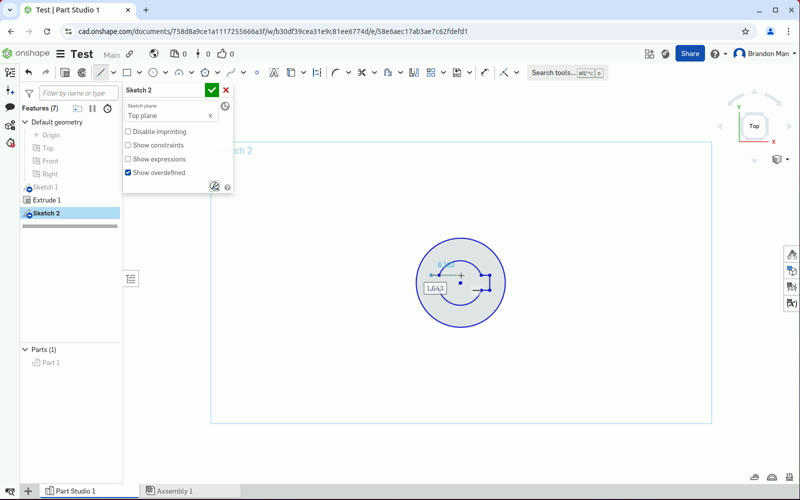
key_down(shift)
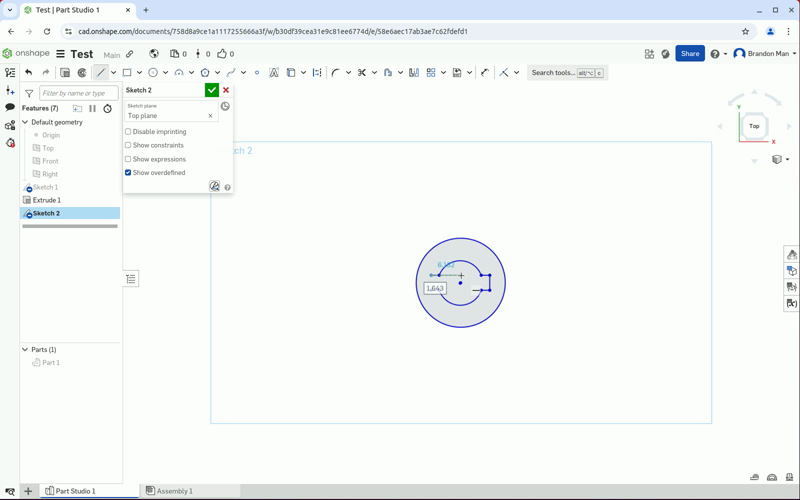
mouse_move(431, 290)
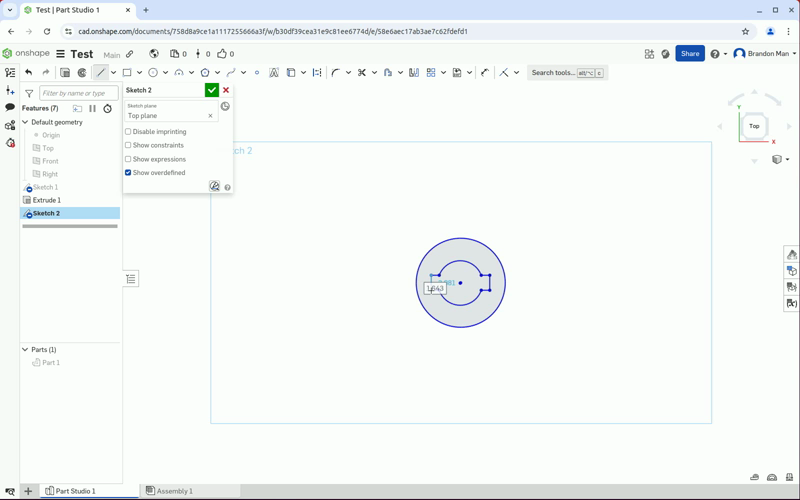
key_up(shift)
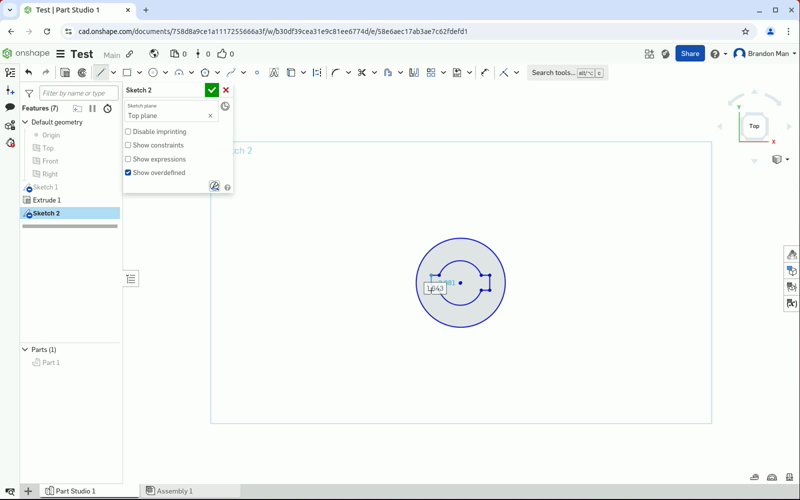
click(431, 290)
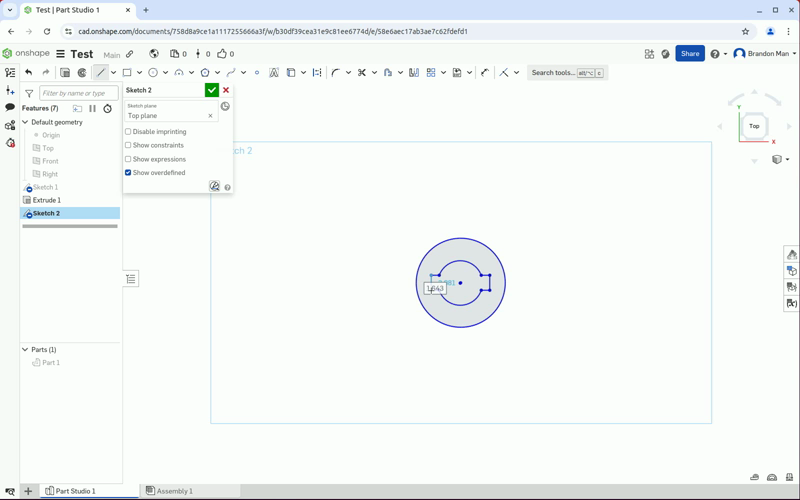
key(esc)
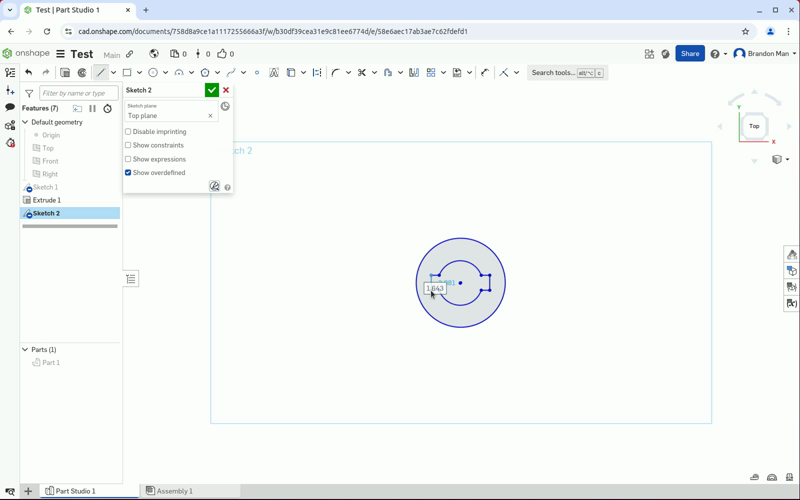
mouse_move(465, 321)
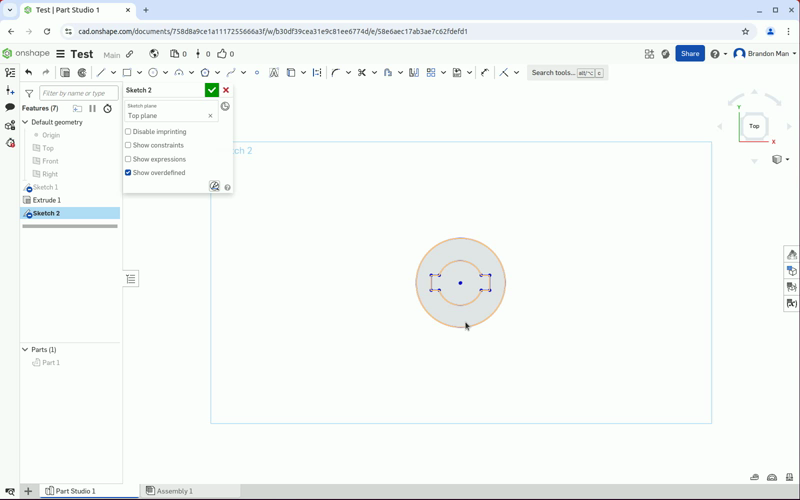
click(465, 321)
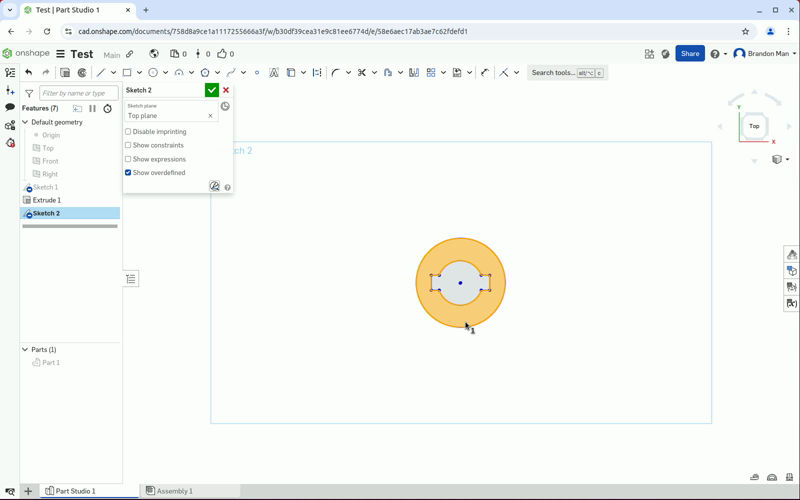
mouse_move(73, 352)
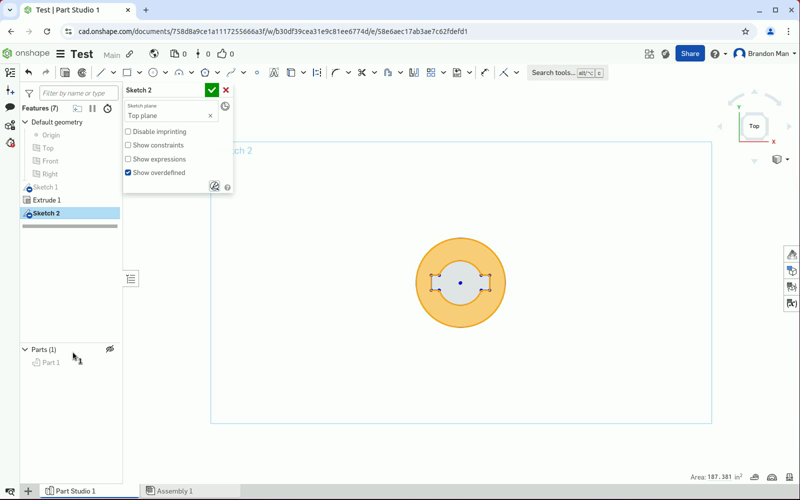
key(shift+y)
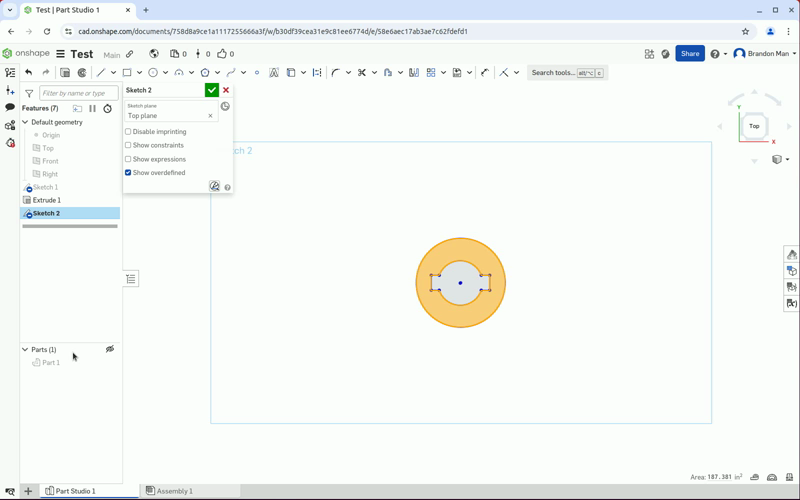
key(shift+e)
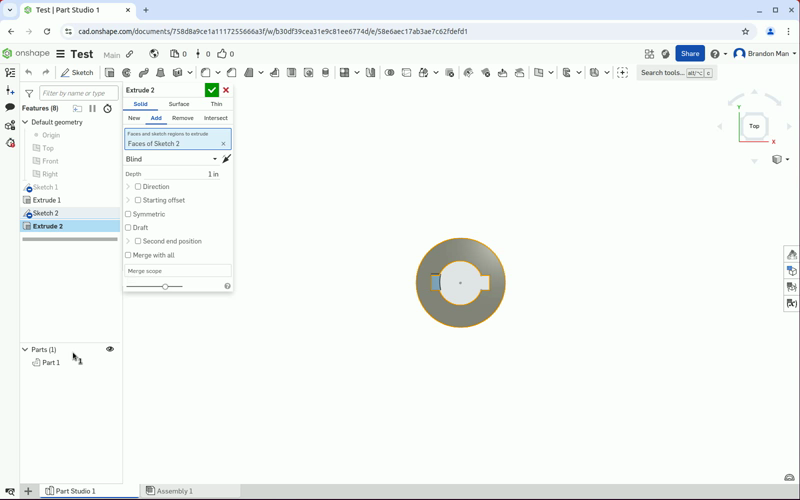
mouse_move(143, 106)
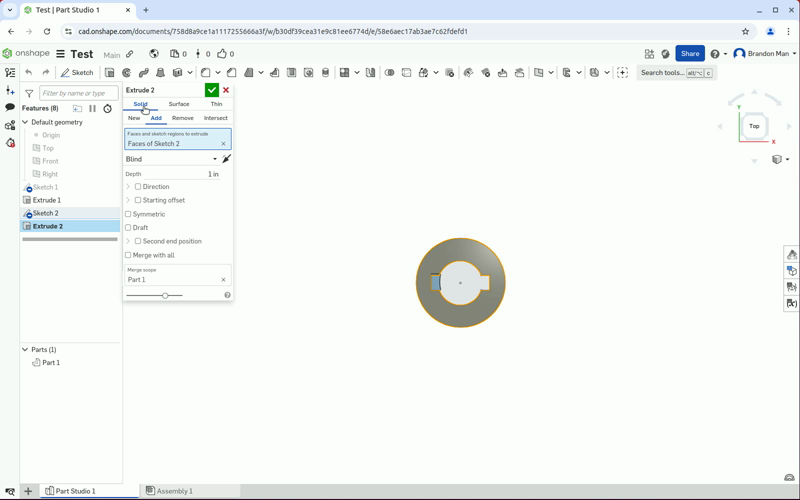
click(143, 106)
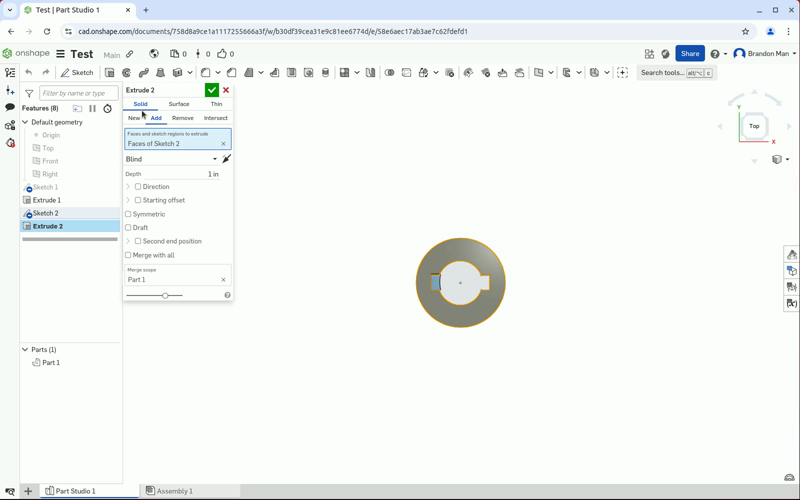
mouse_move(137, 120)
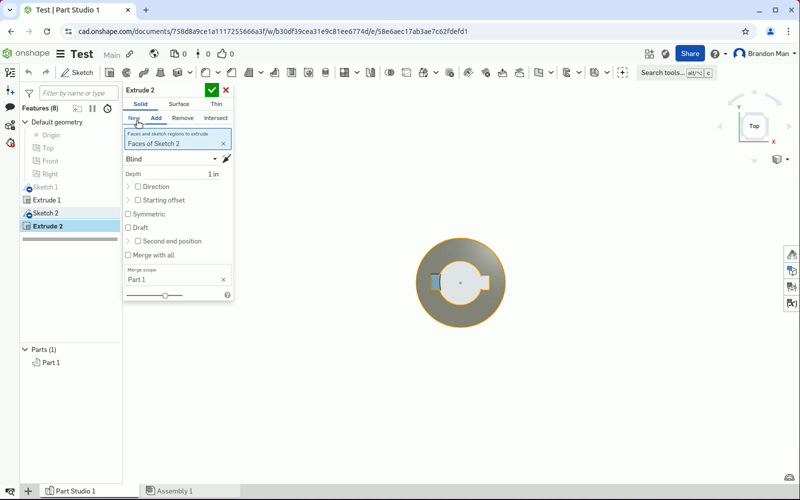
click(137, 120)
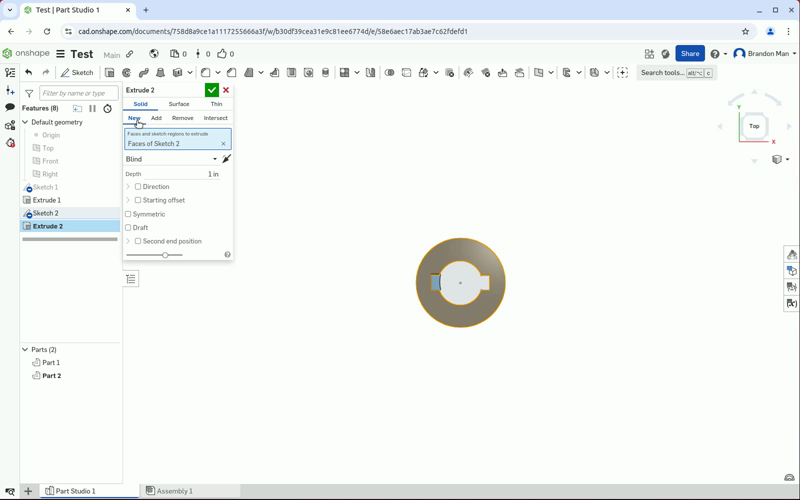
key(tab, 4)
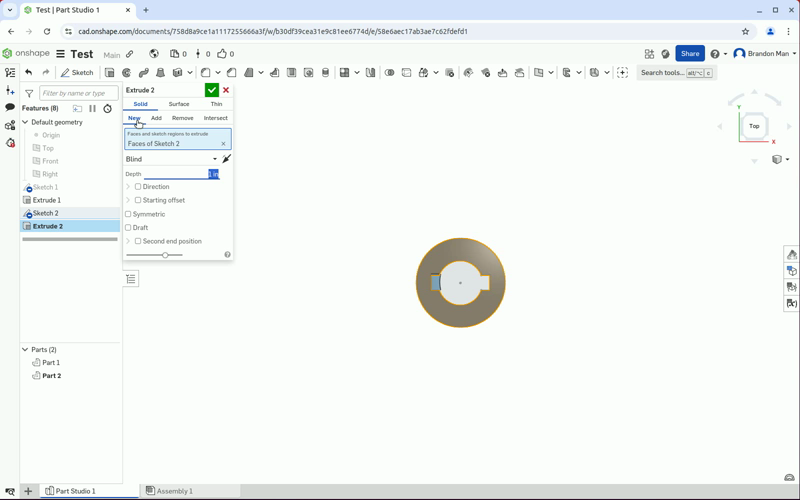
text(4.092)
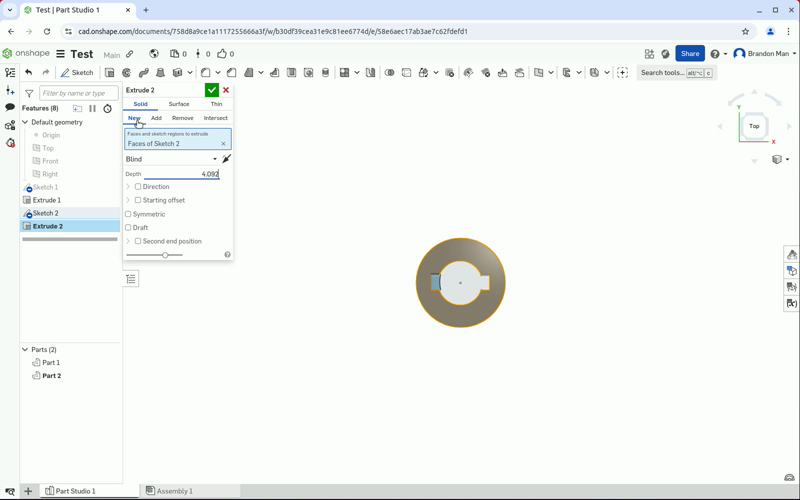
key(enter)
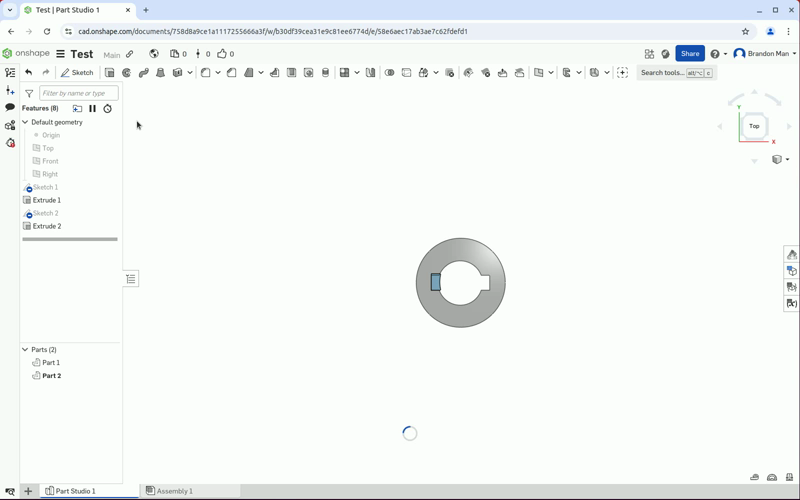
key(shift+h)
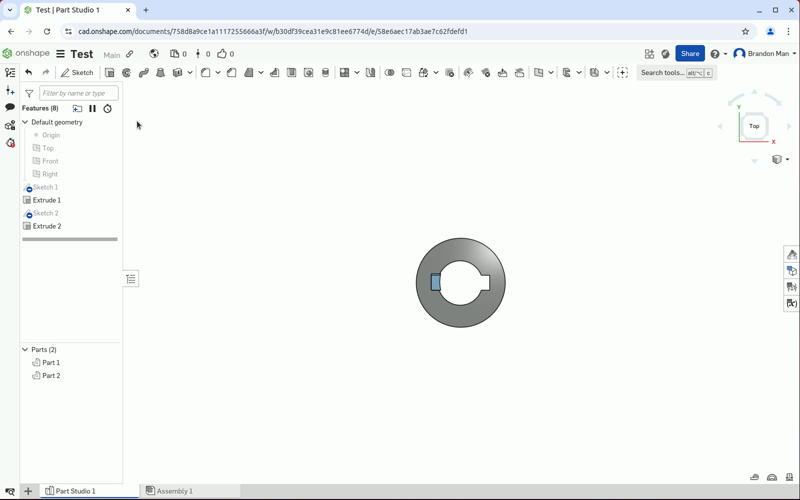
key(shift+h)
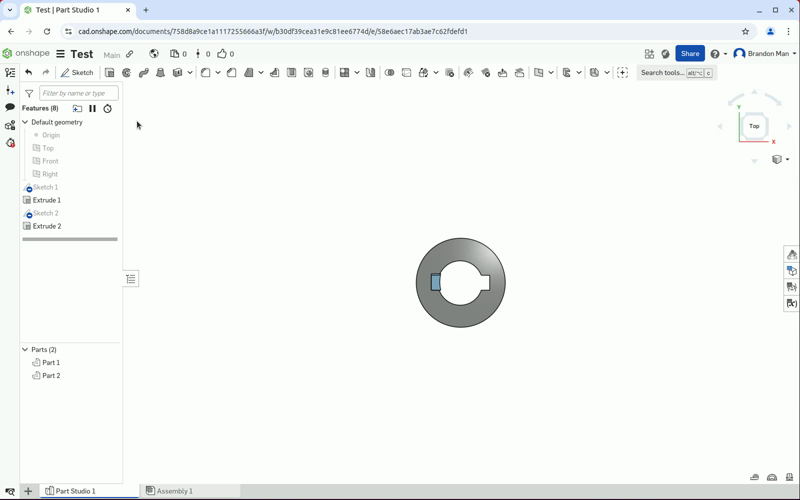
mouse_move(73, 189)
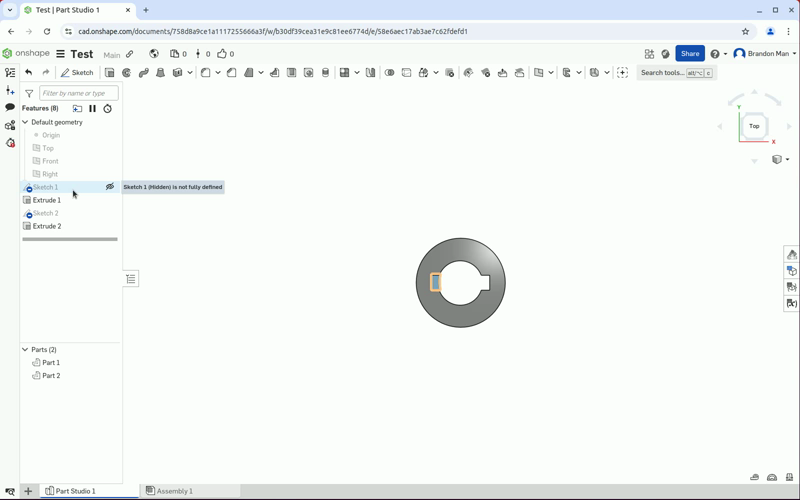
click(73, 189)
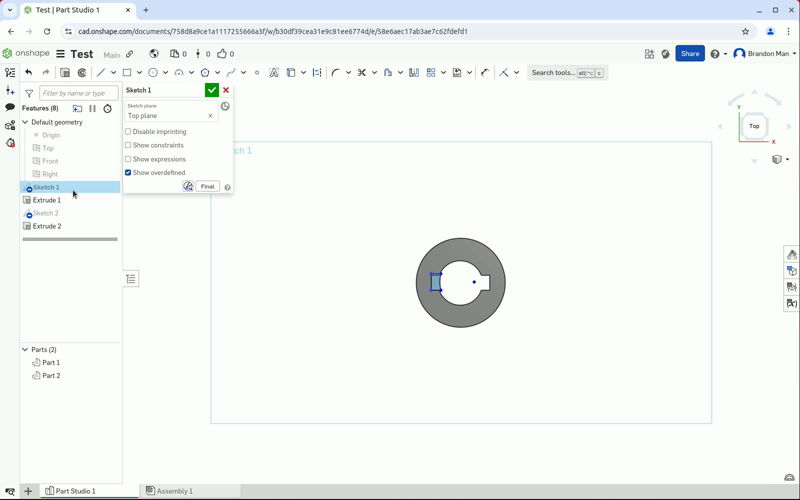
mouse_move(229, 92)
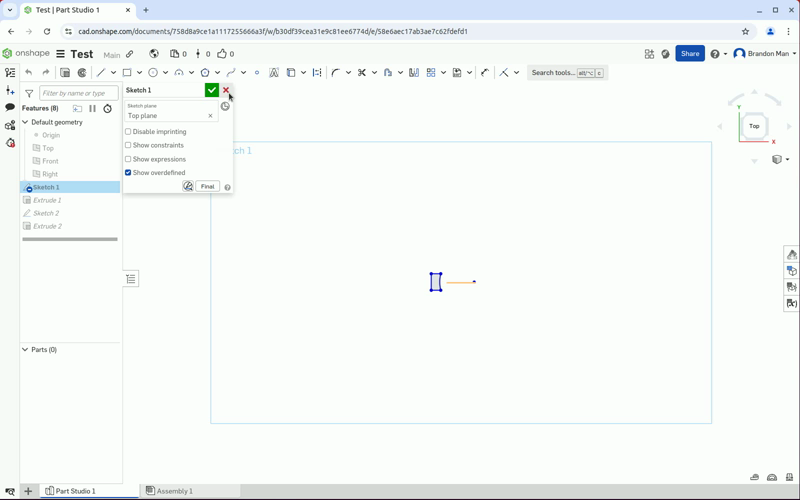
click(229, 92)
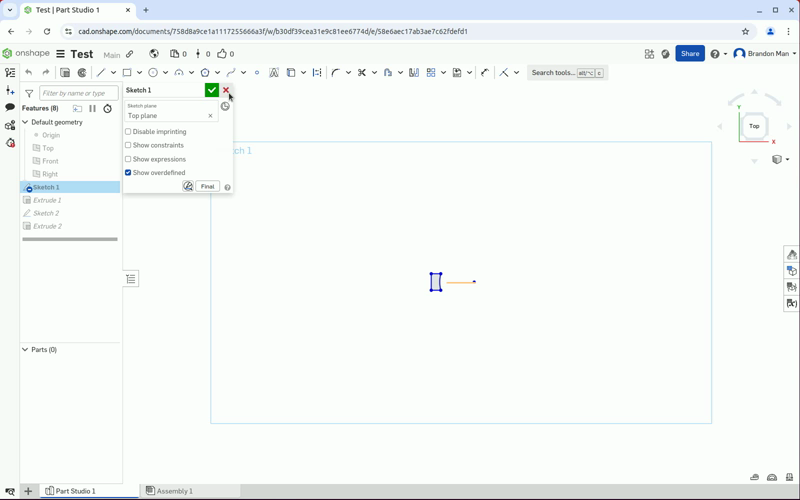
key(shift+s)
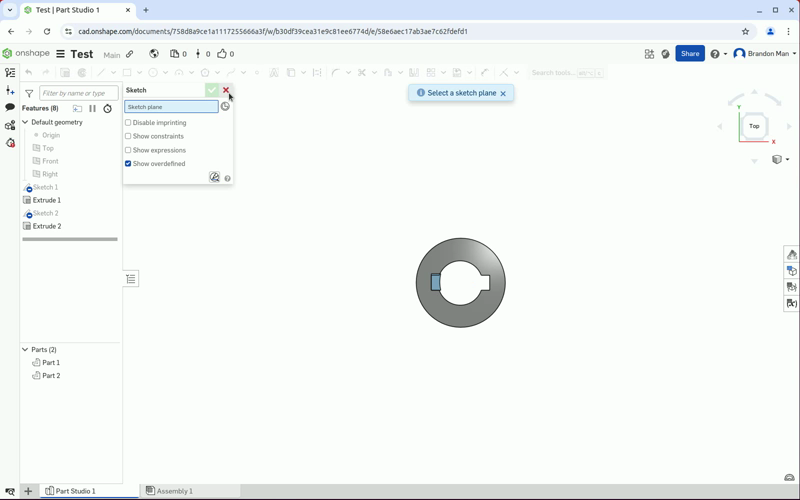
mouse_move(73, 150)
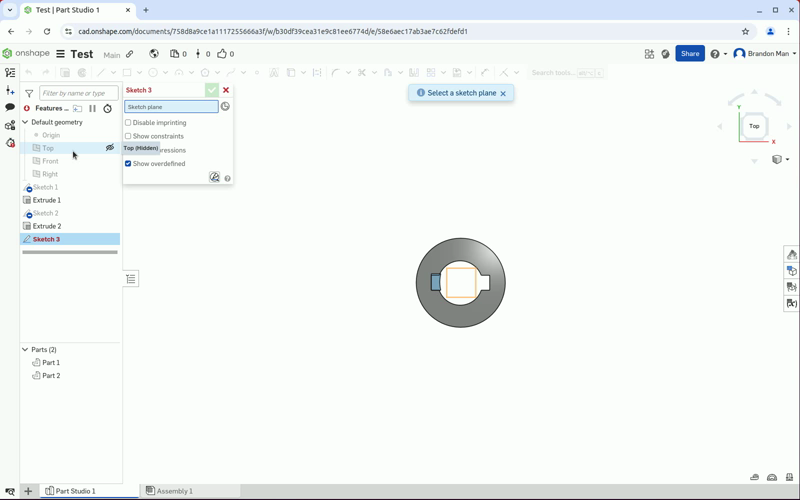
click(73, 150)
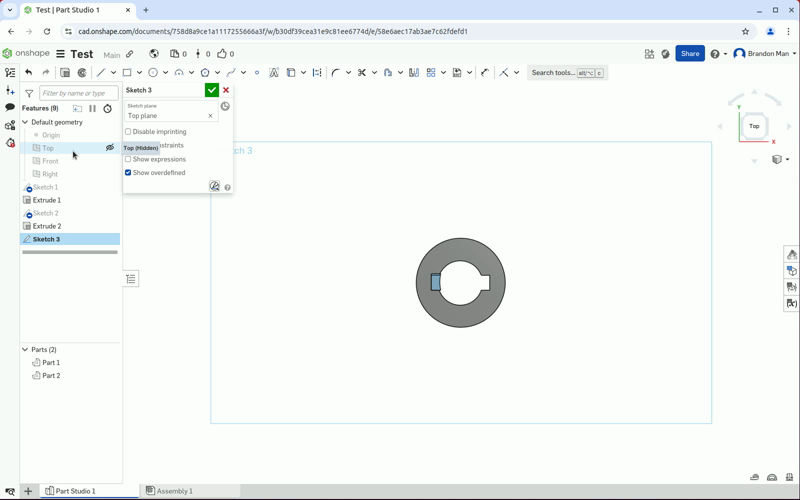
mouse_move(73, 352)
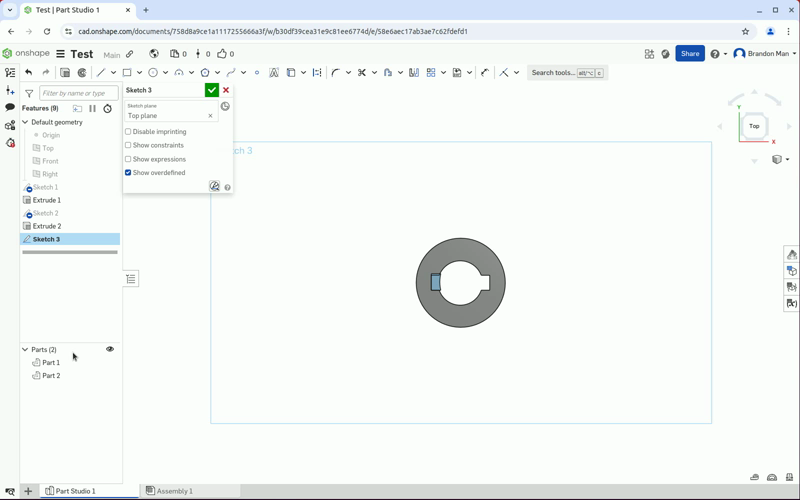
key(y)
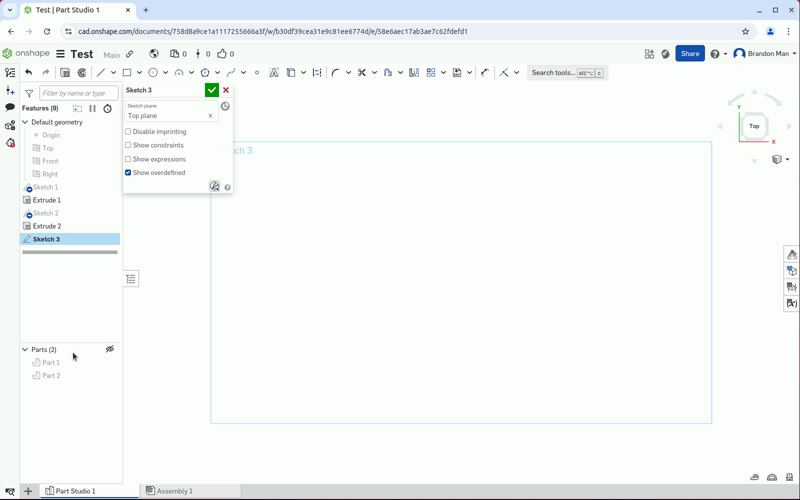
key(l)
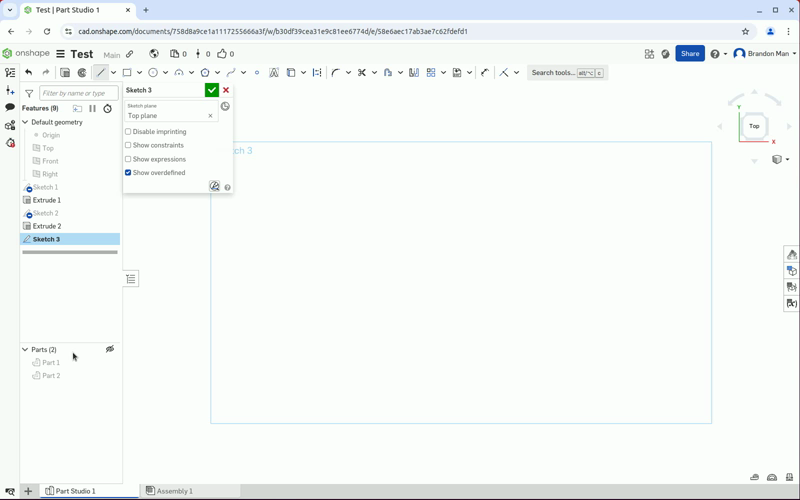
key_down(shift)
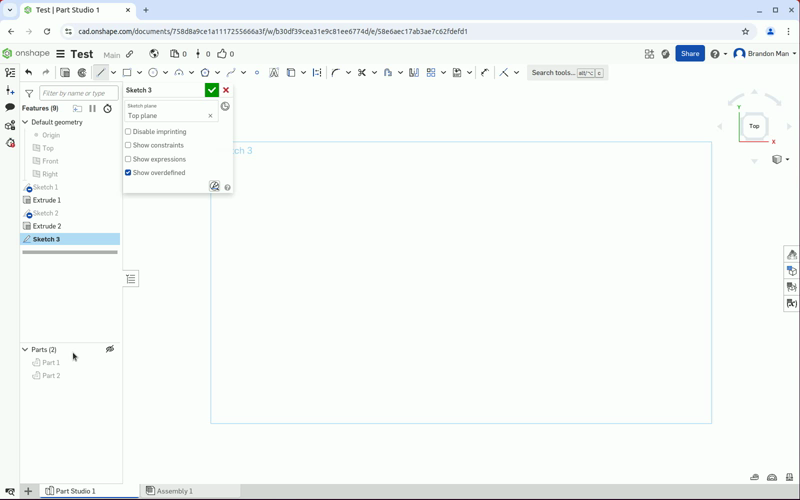
mouse_move(468, 326)
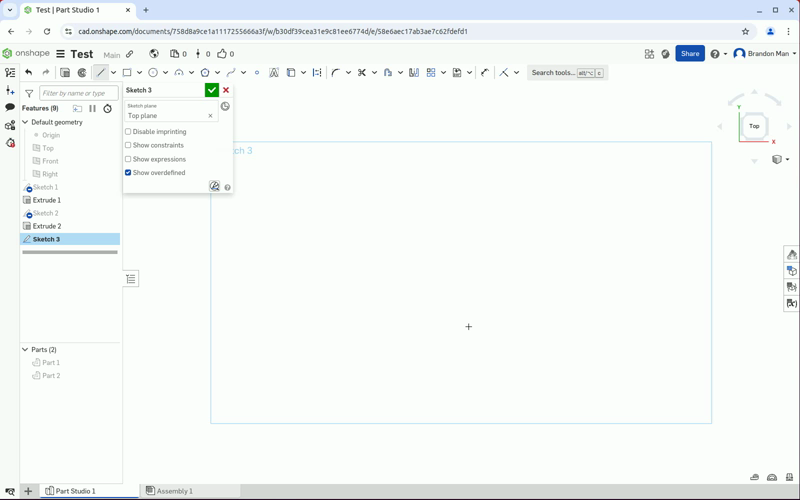
click(468, 326)
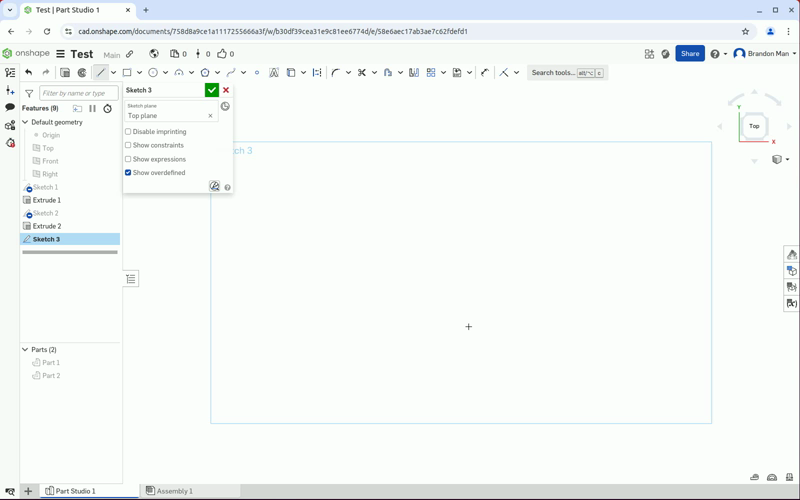
key_up(shift)
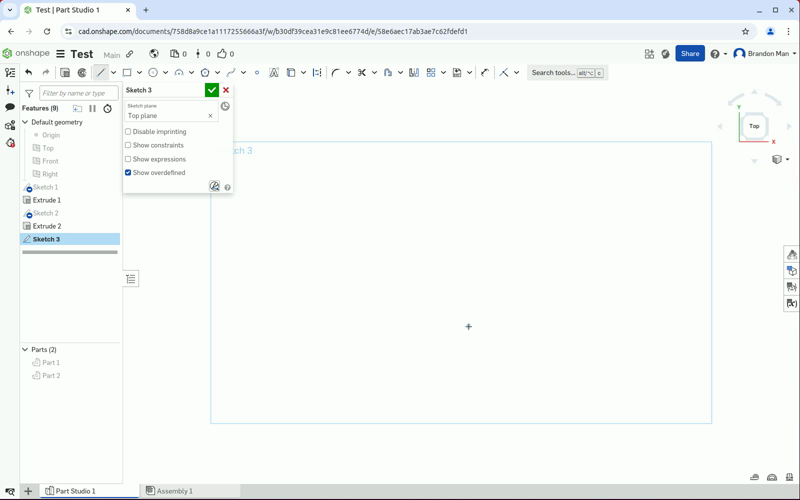
key_down(shift)
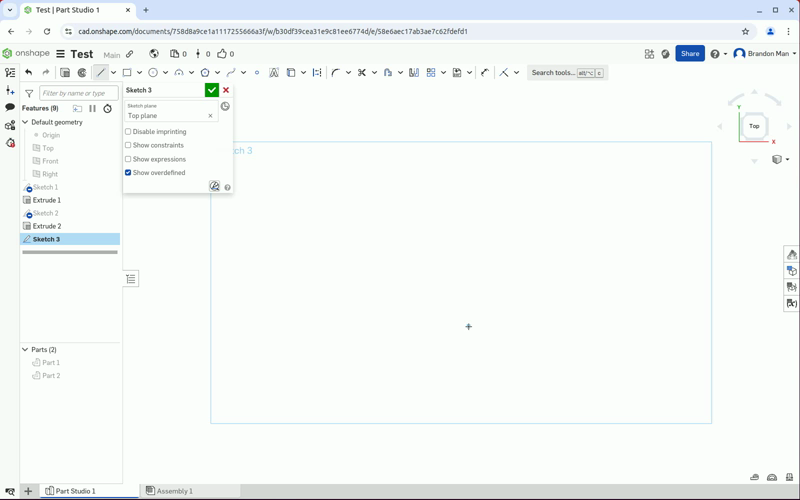
mouse_move(549, 311)
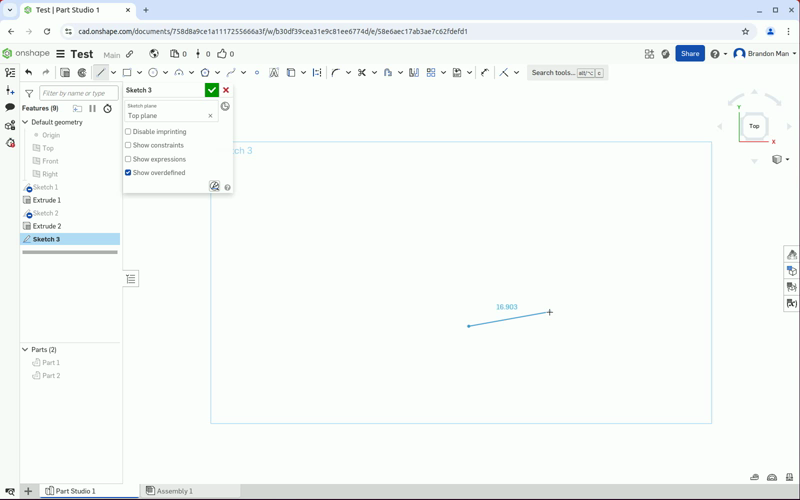
click(549, 311)
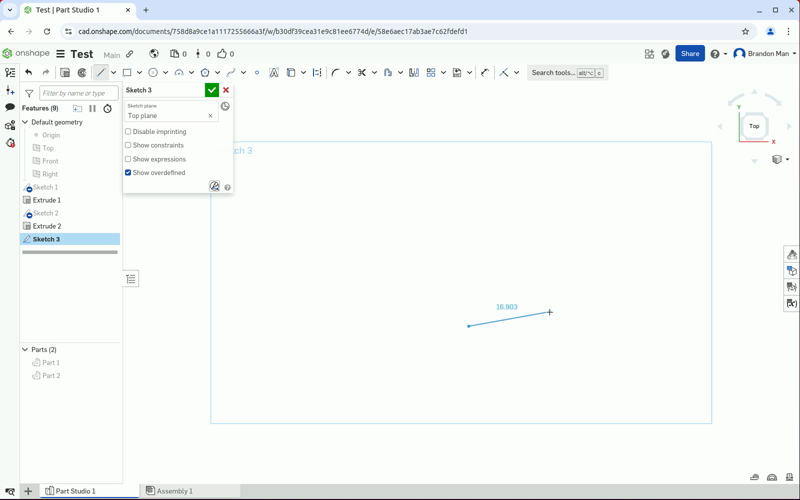
key_up(shift)
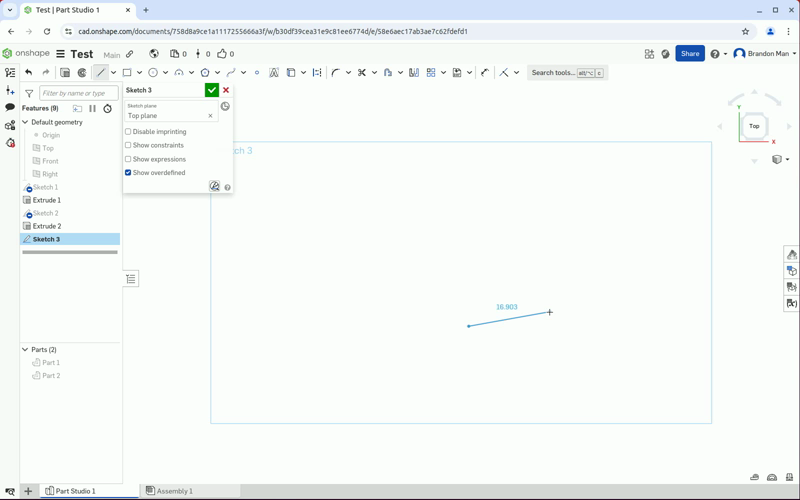
key(esc)
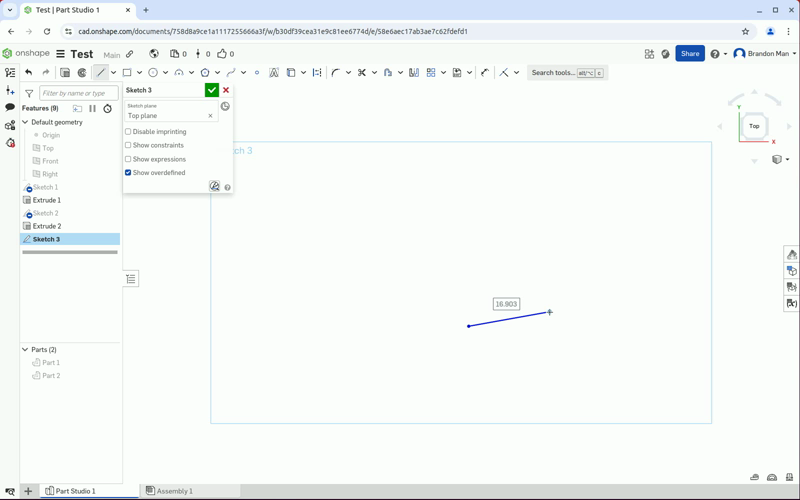
key(a)
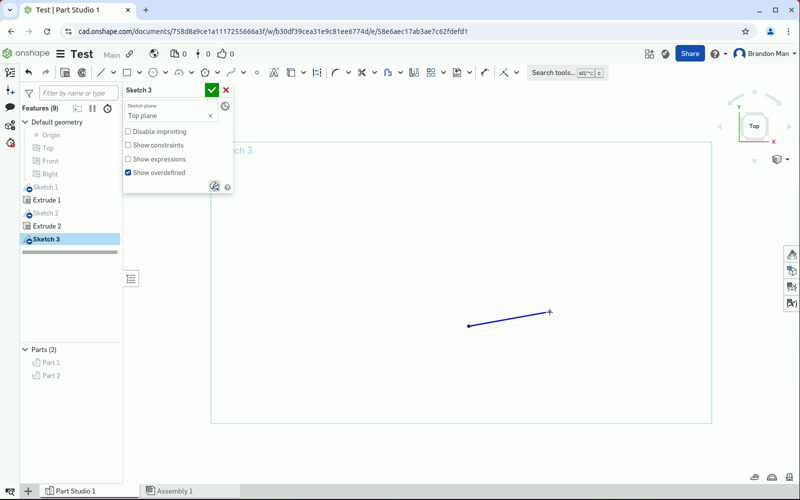
mouse_move(549, 311)
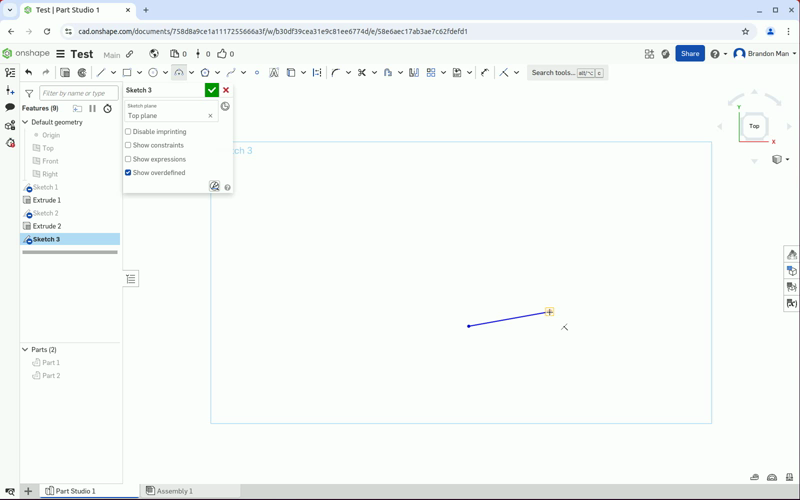
click(549, 311)
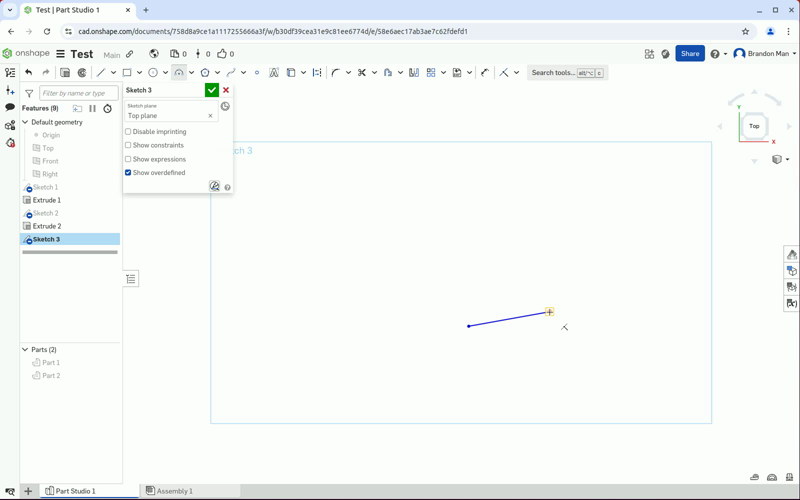
key_down(shift)
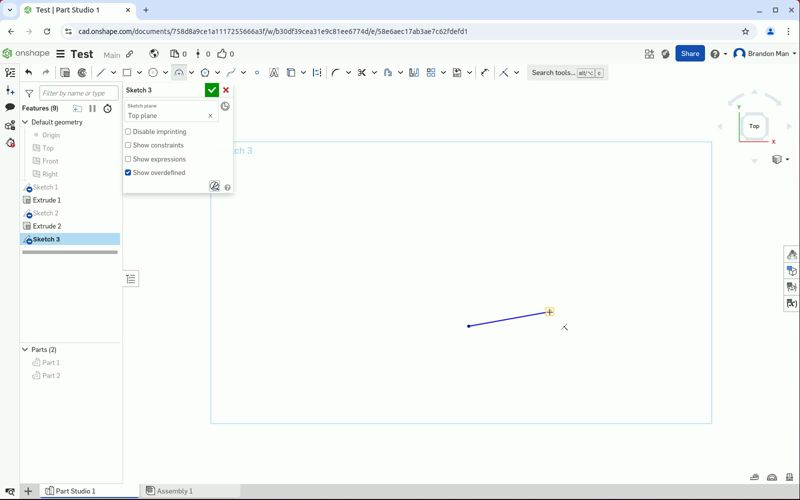
mouse_move(549, 253)
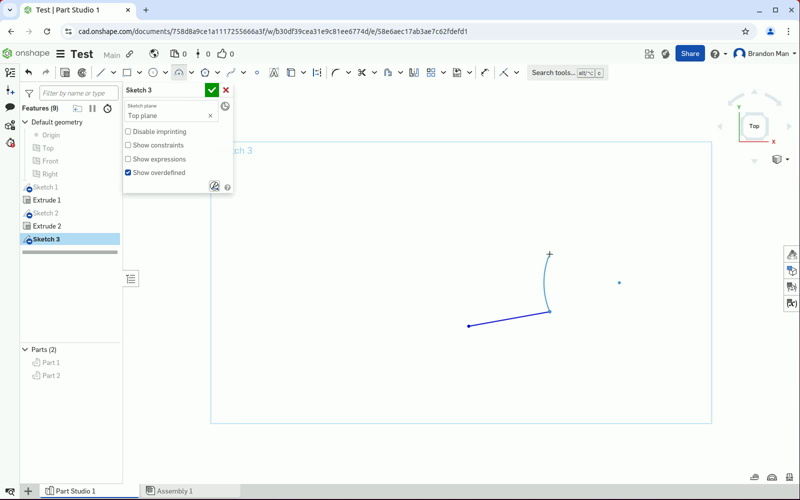
click(549, 253)
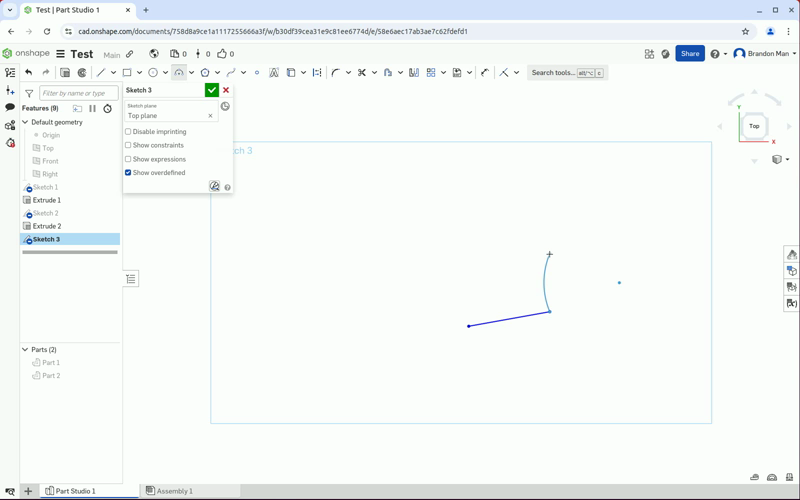
mouse_move(515, 282)
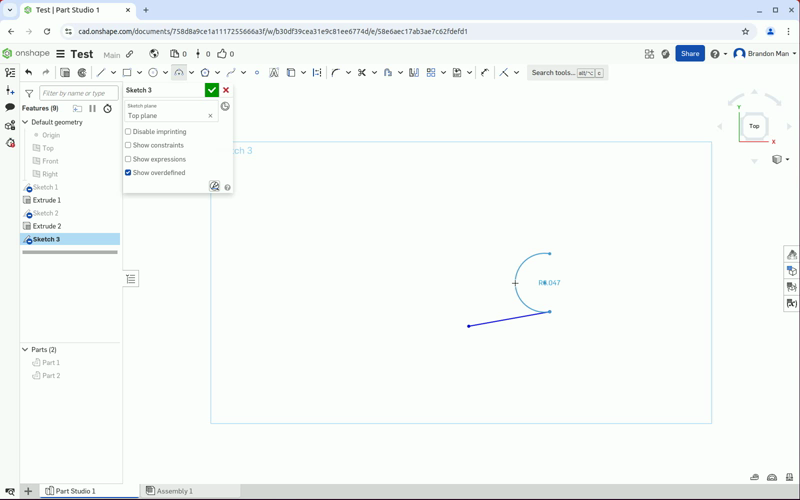
click(515, 282)
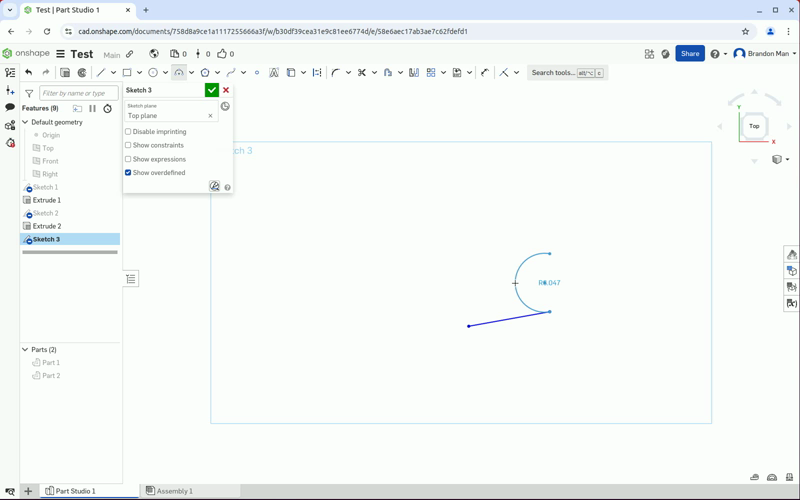
key_up(shift)
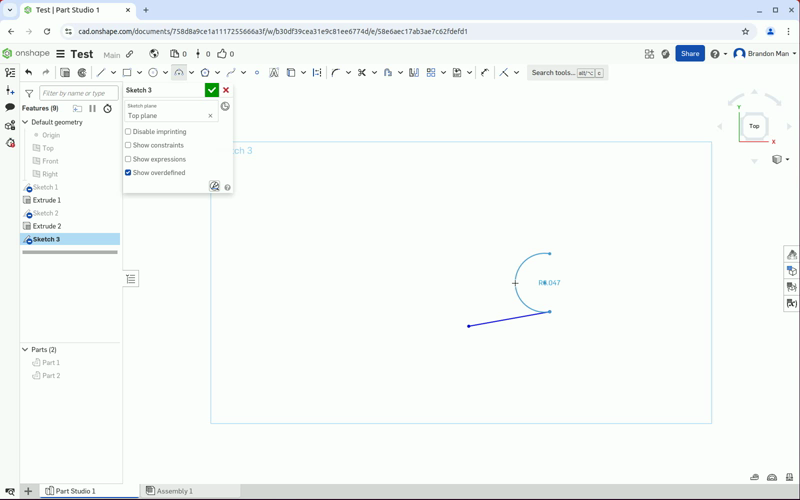
key(esc)
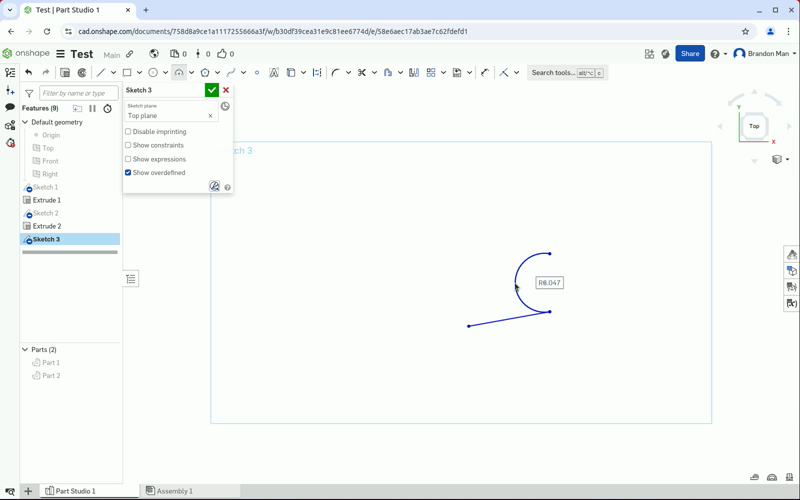
key(l)
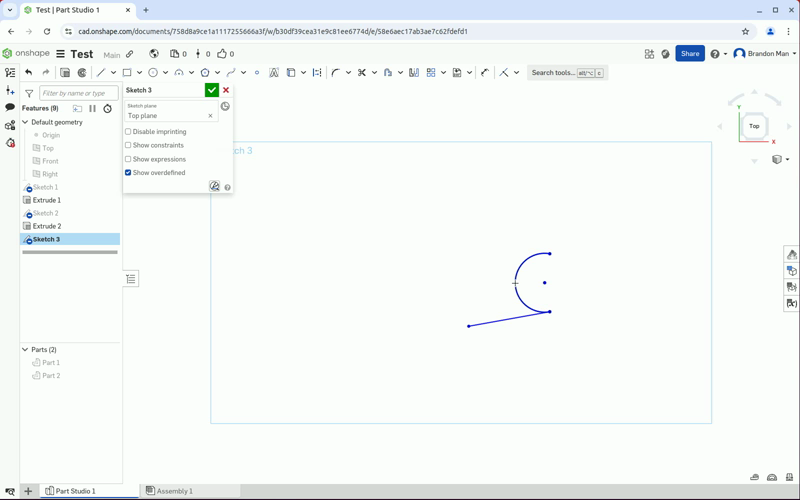
mouse_move(549, 253)
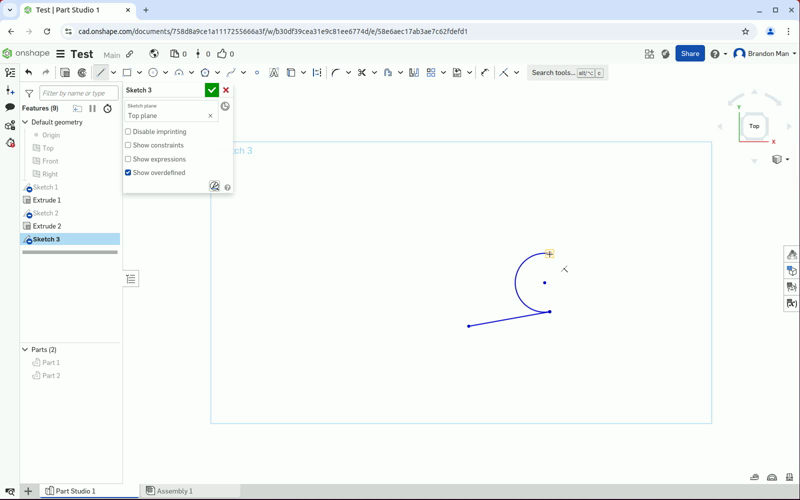
click(549, 253)
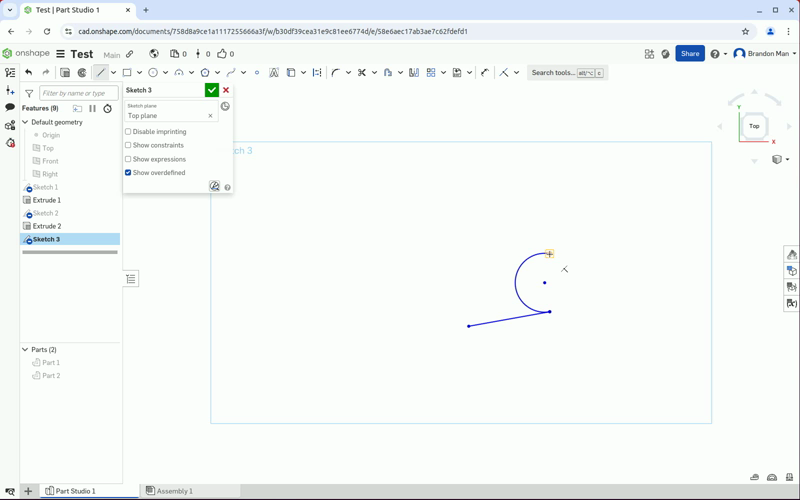
key_down(shift)
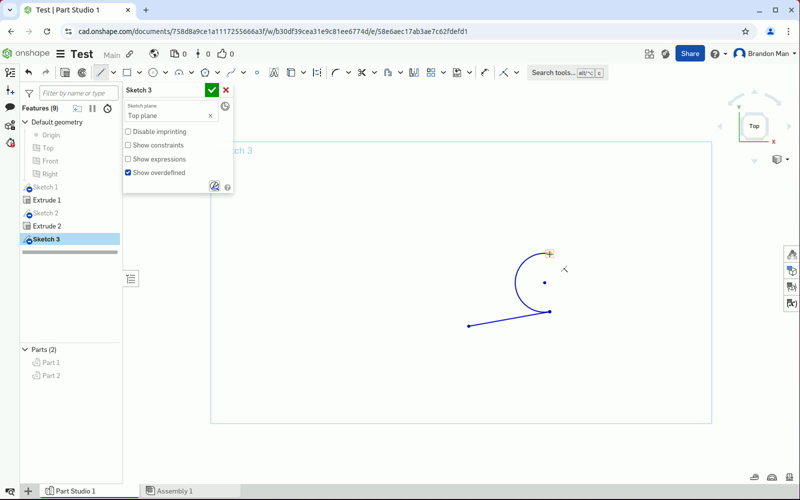
mouse_move(468, 239)
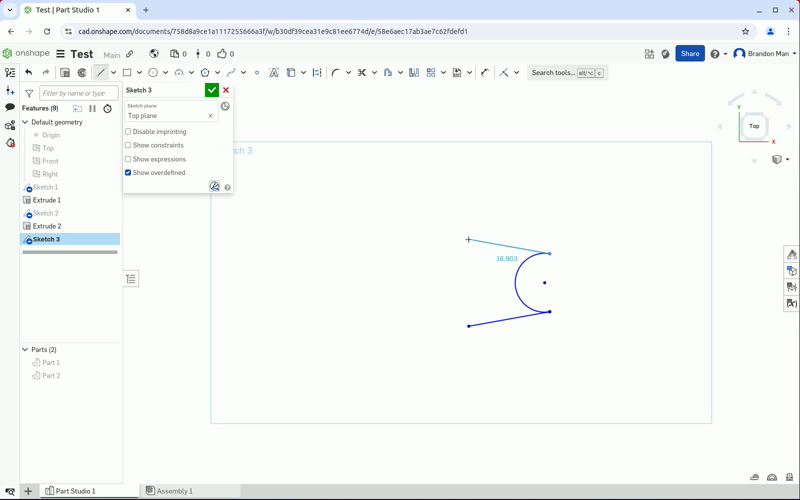
click(468, 239)
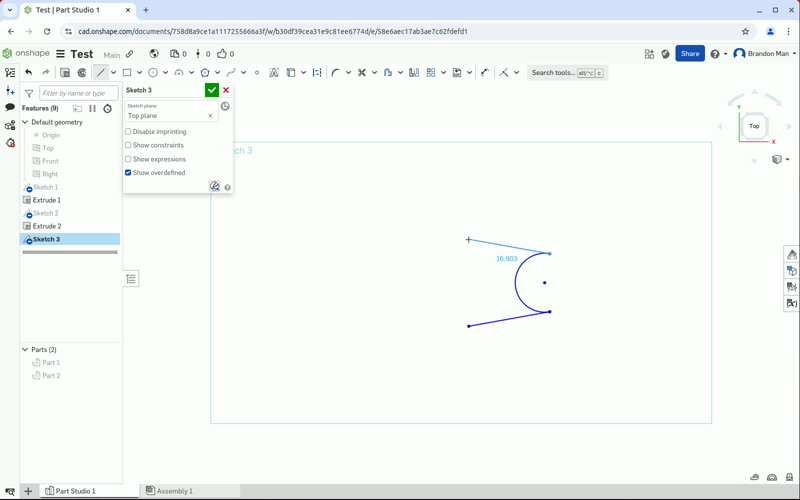
key_up(shift)
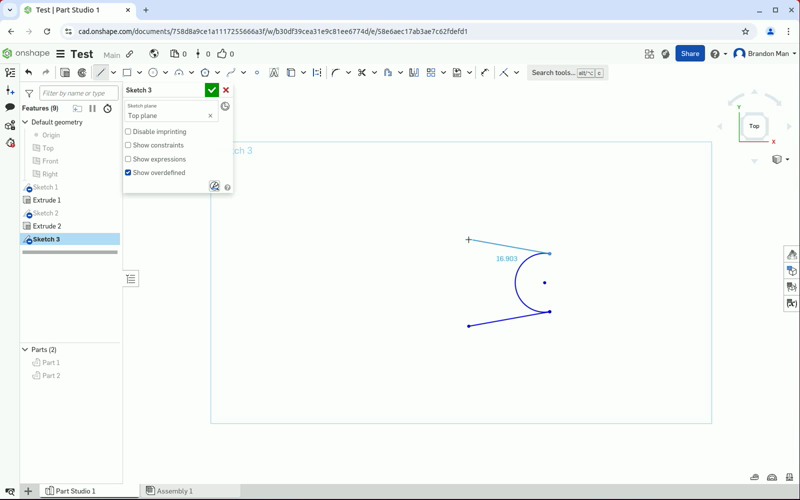
key(esc)
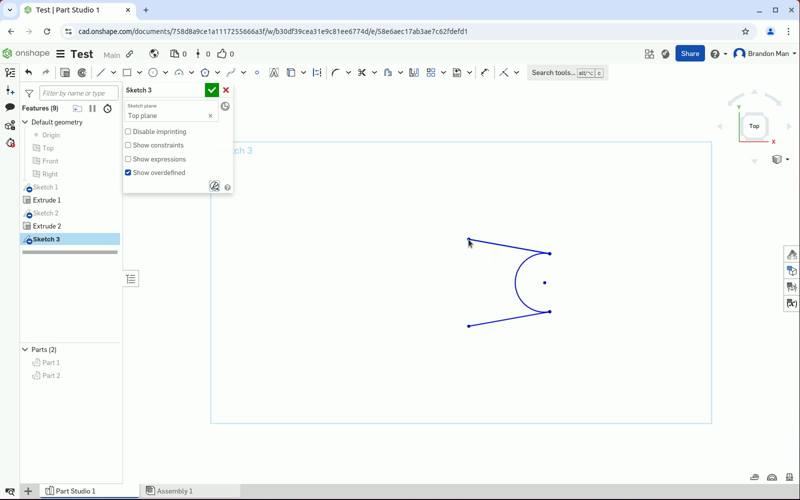
key(a)
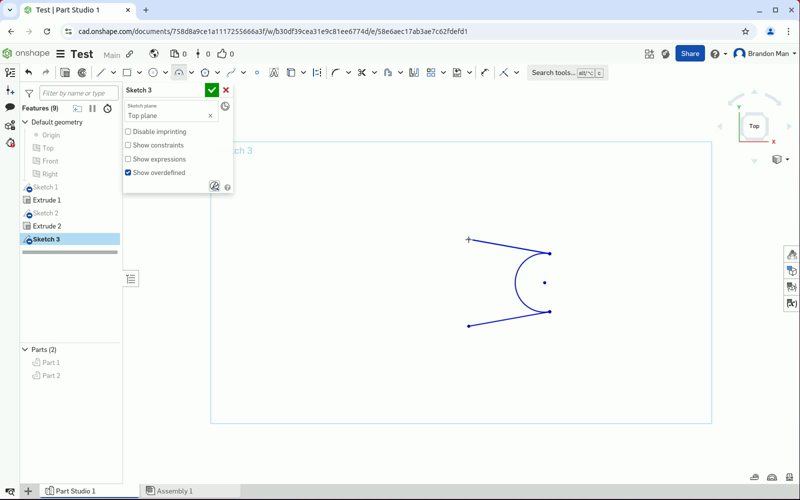
mouse_move(468, 239)
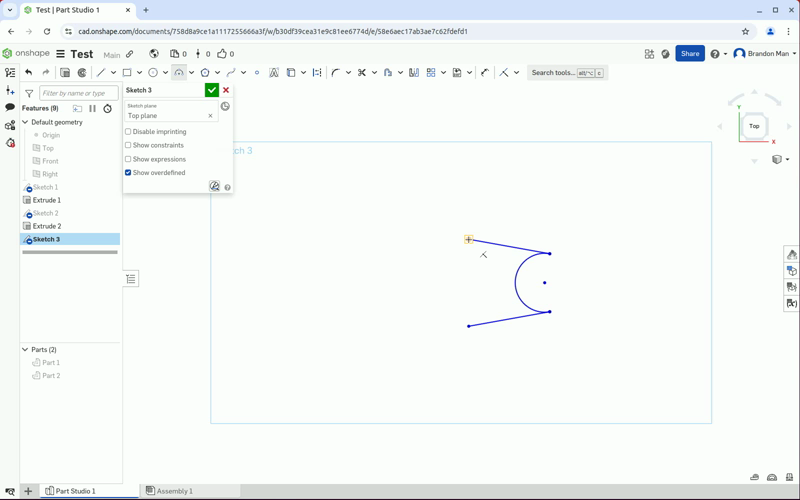
click(468, 239)
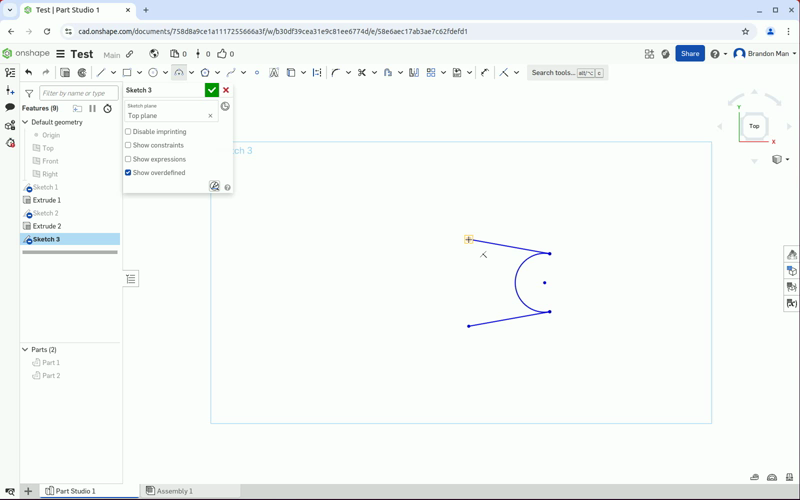
mouse_move(468, 326)
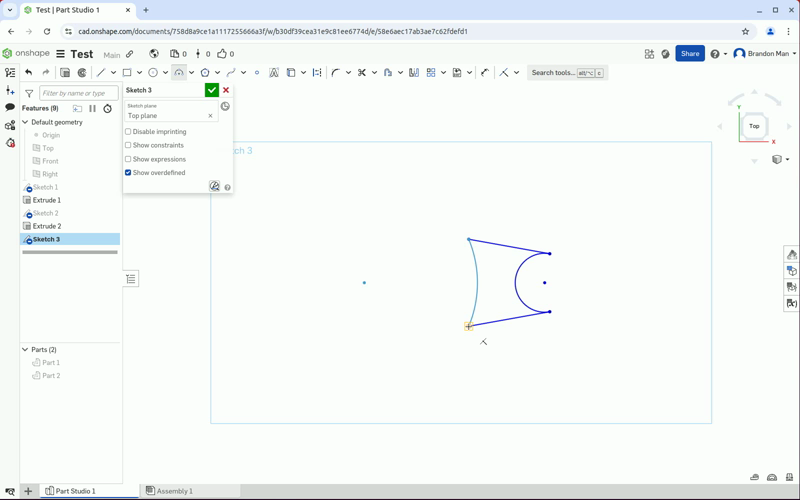
click(468, 326)
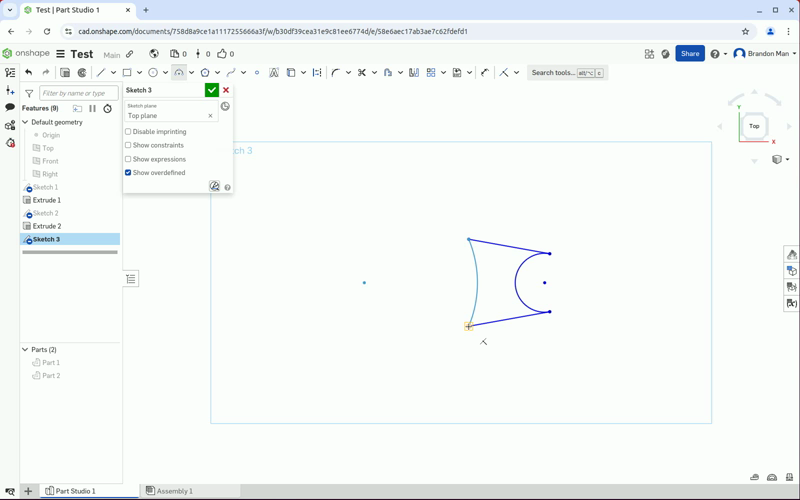
key_down(shift)
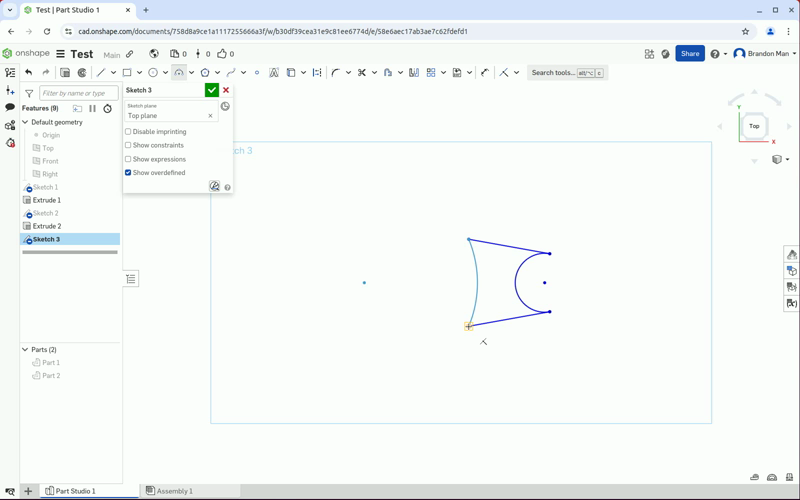
mouse_move(505, 282)
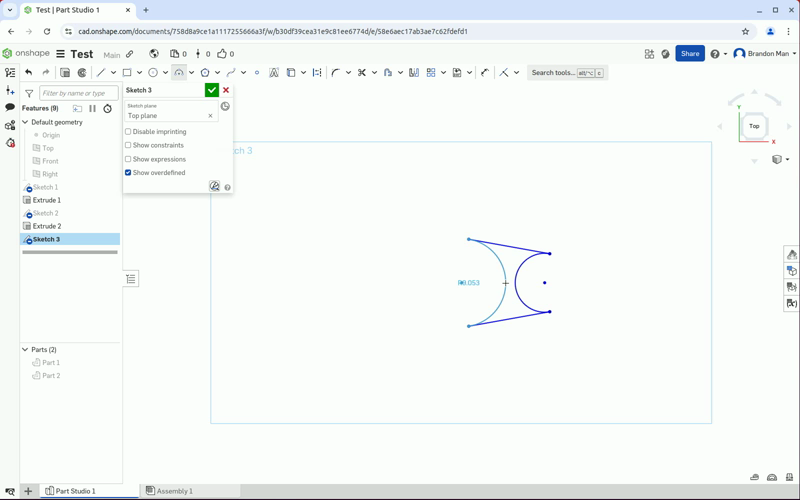
click(505, 282)
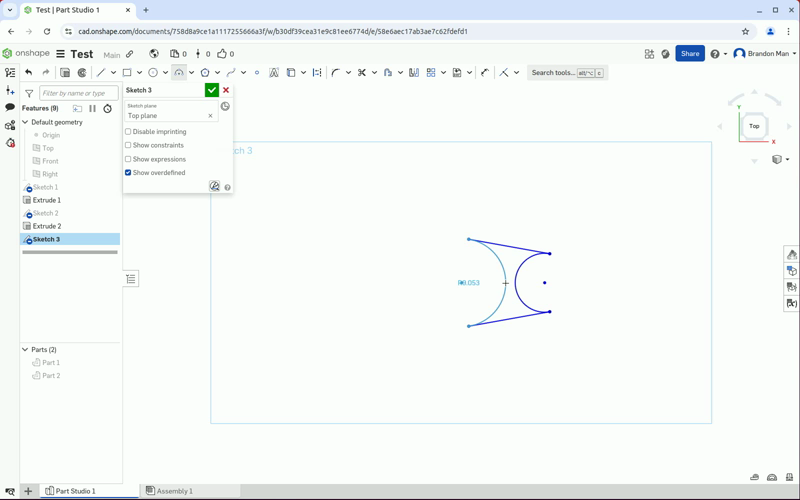
key_up(shift)
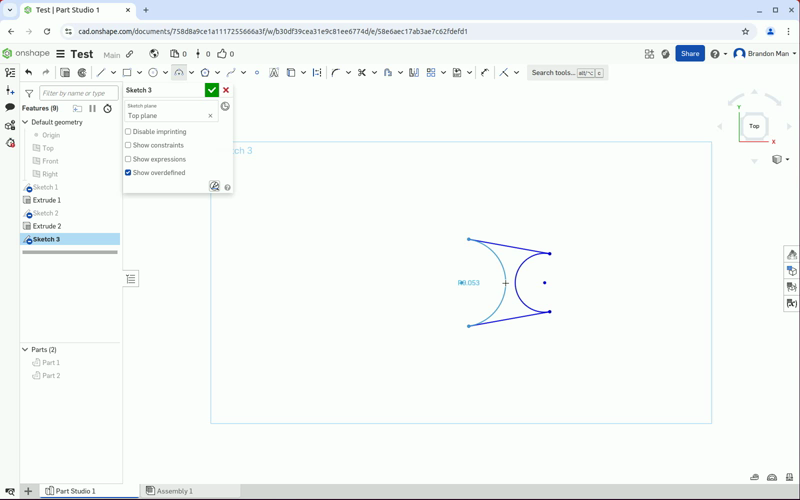
key(esc)
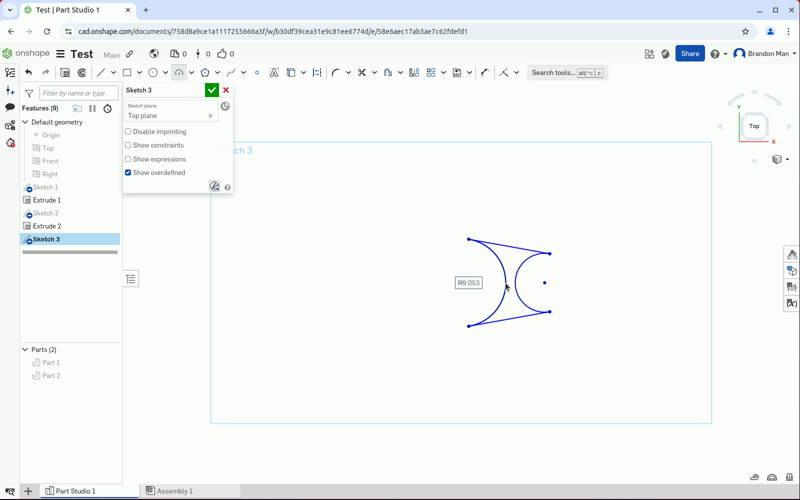
mouse_move(516, 313)
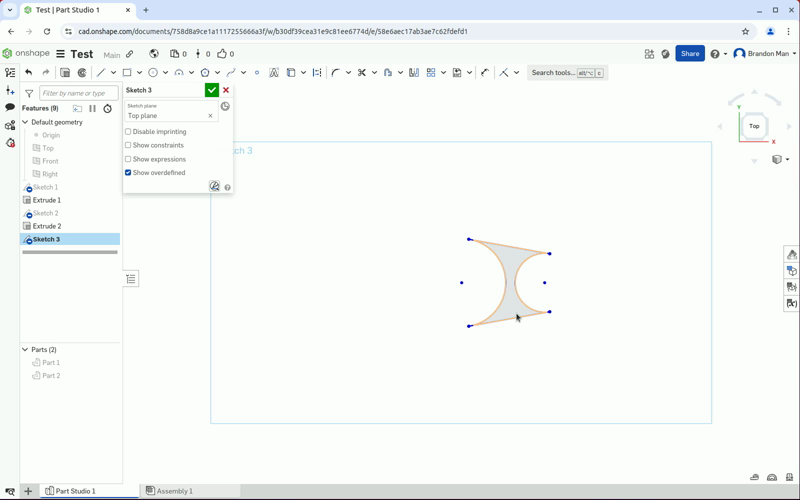
click(516, 313)
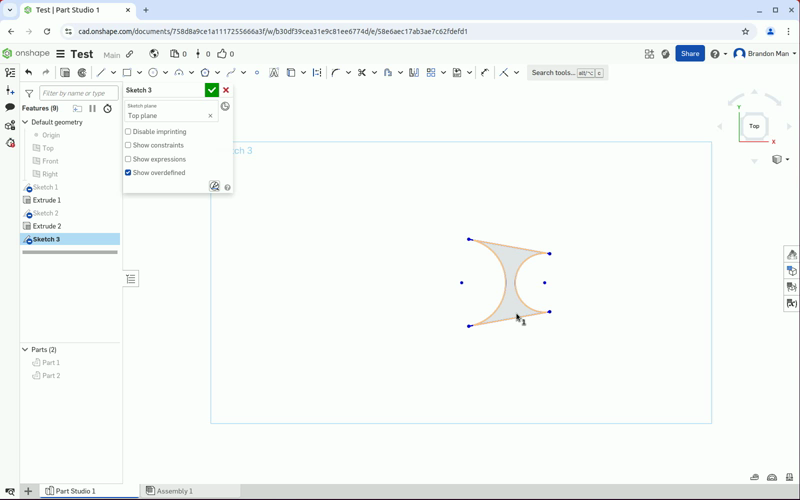
mouse_move(73, 352)
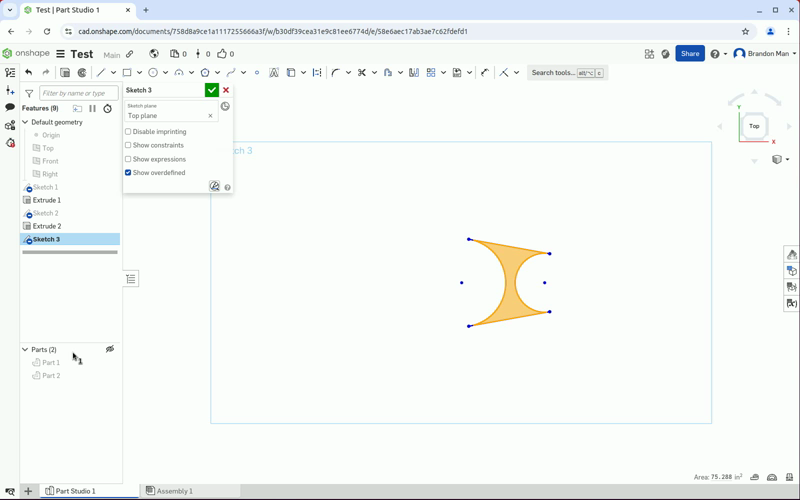
key(shift+y)
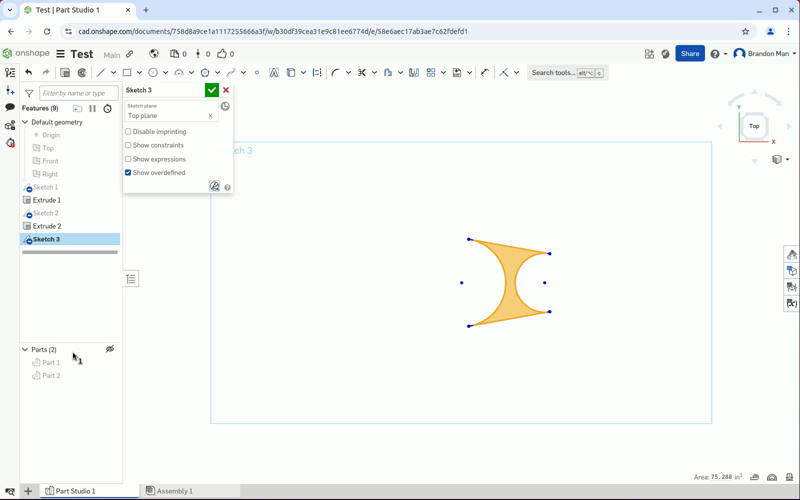
key(shift+e)
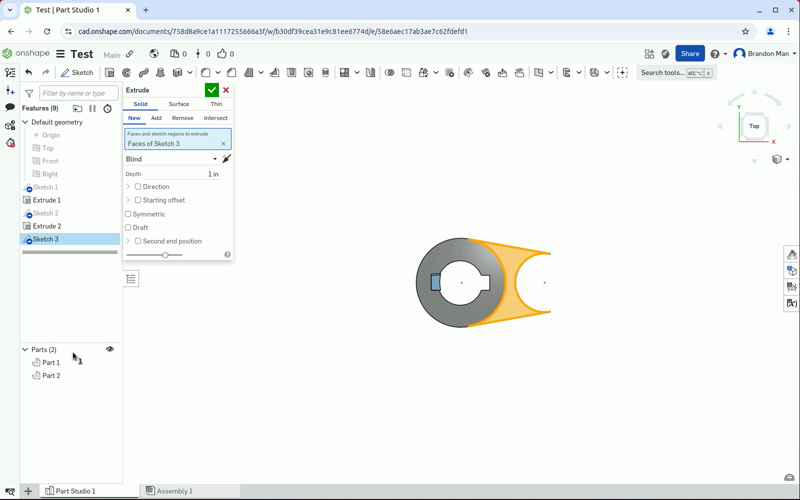
mouse_move(143, 106)
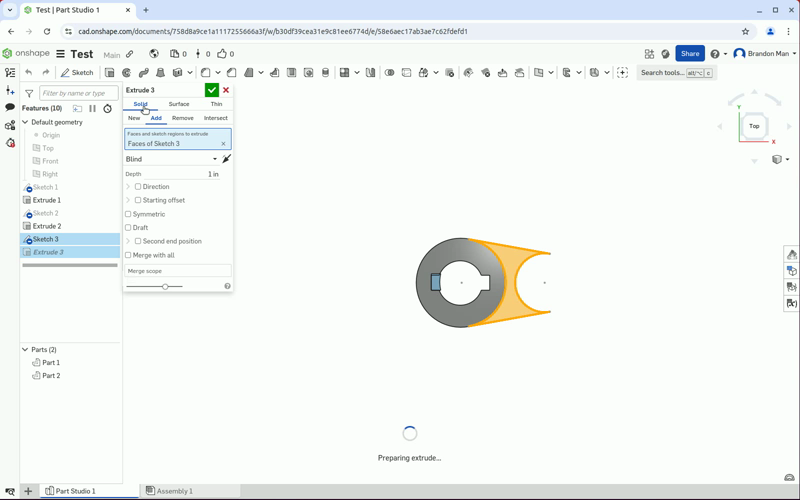
click(143, 106)
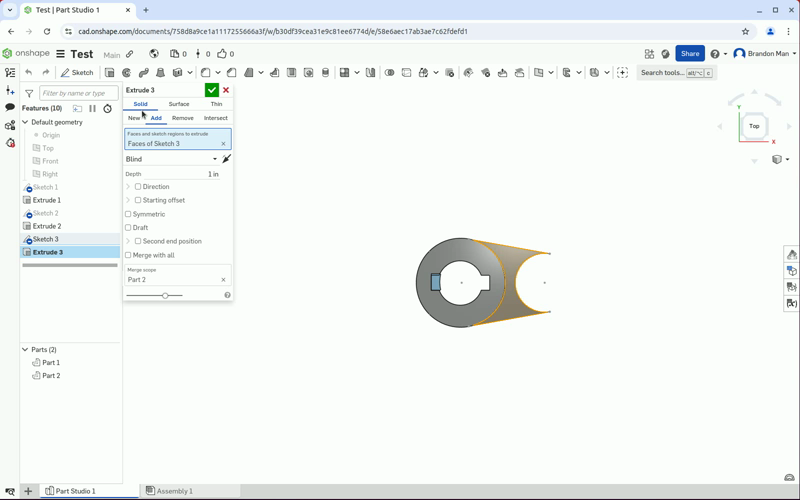
mouse_move(137, 120)
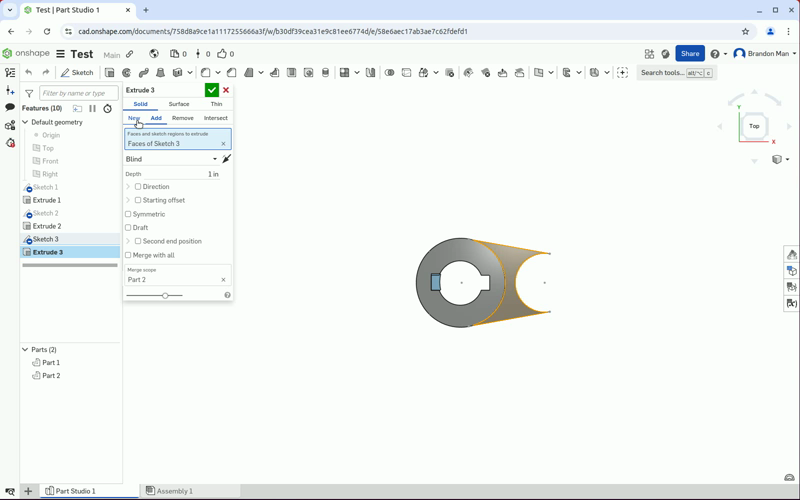
click(137, 120)
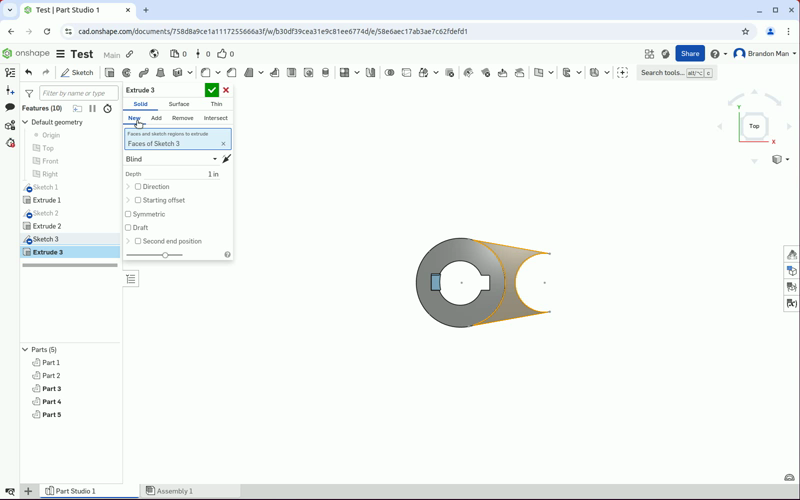
key(tab, 4)
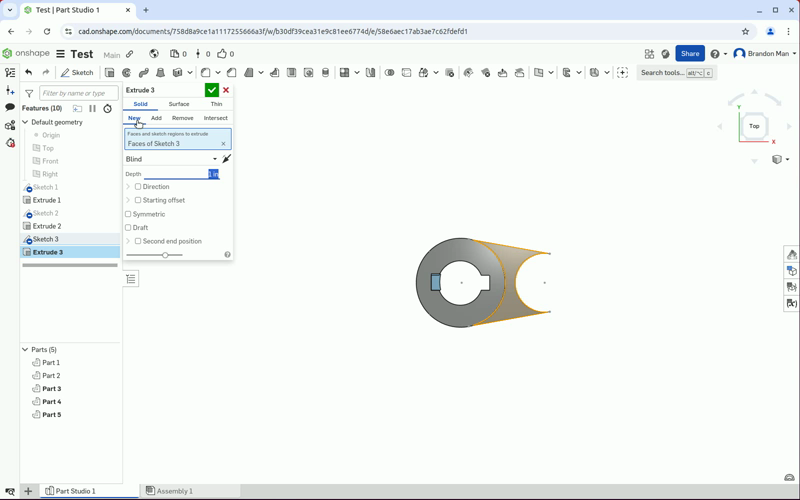
text(4.092)
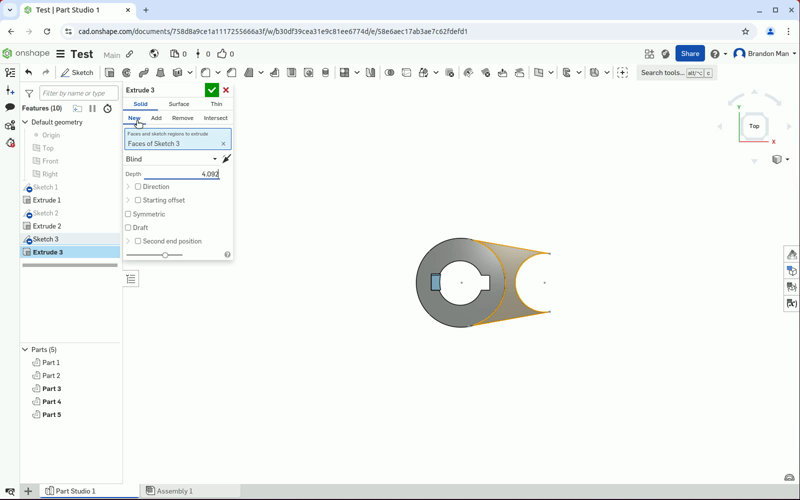
key(enter)
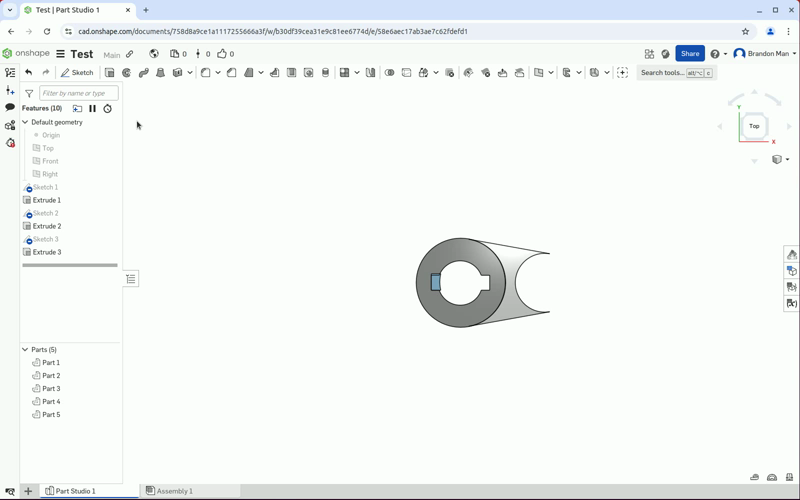
key(shift+h)
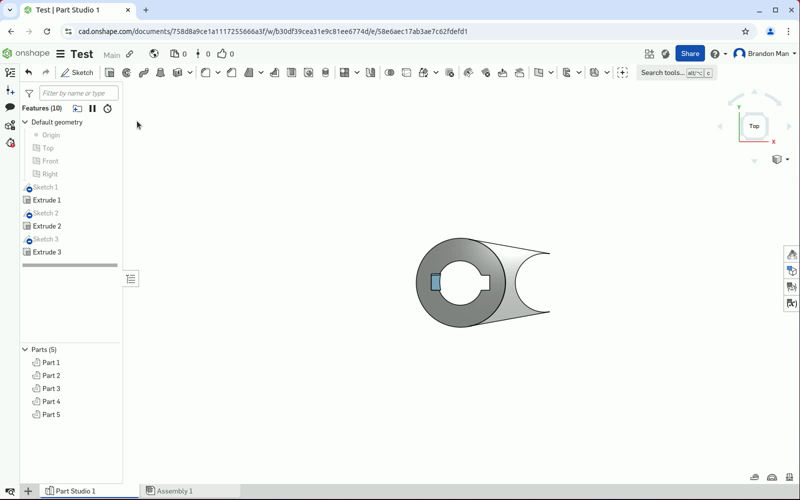
key(shift+h)
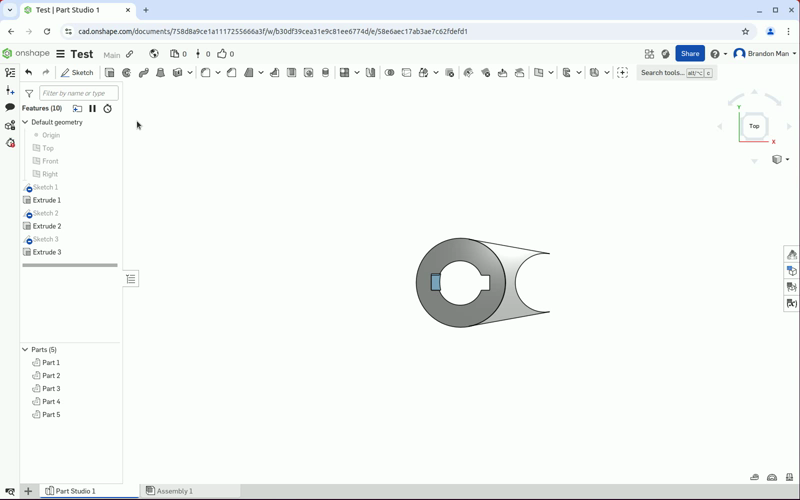
mouse_move(73, 189)
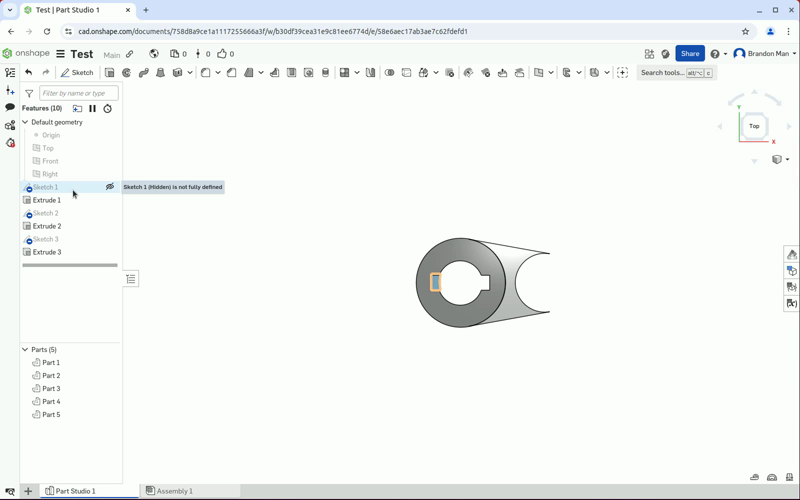
click(73, 189)
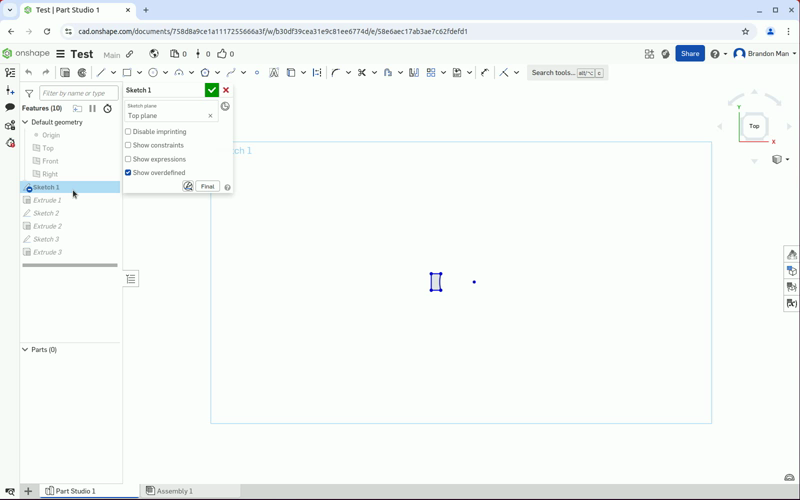
mouse_move(229, 92)
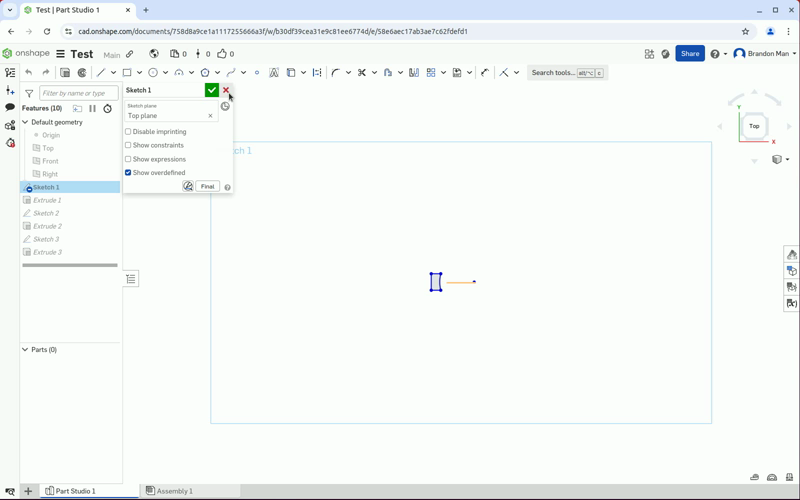
click(229, 92)
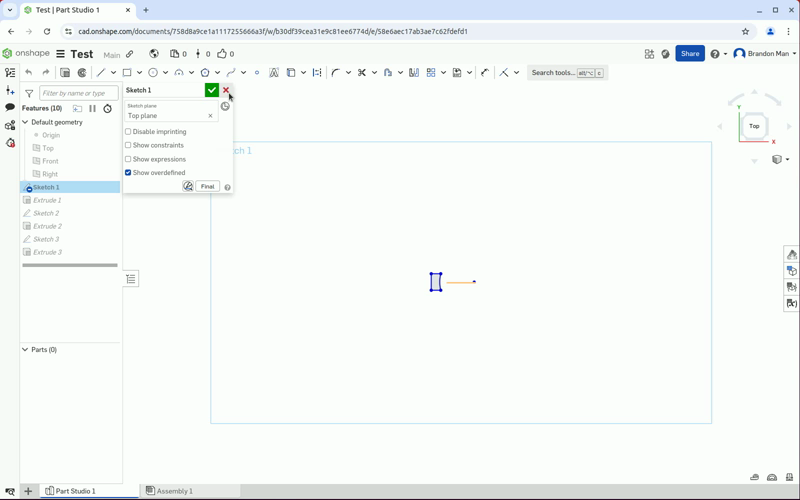
key(shift+s)
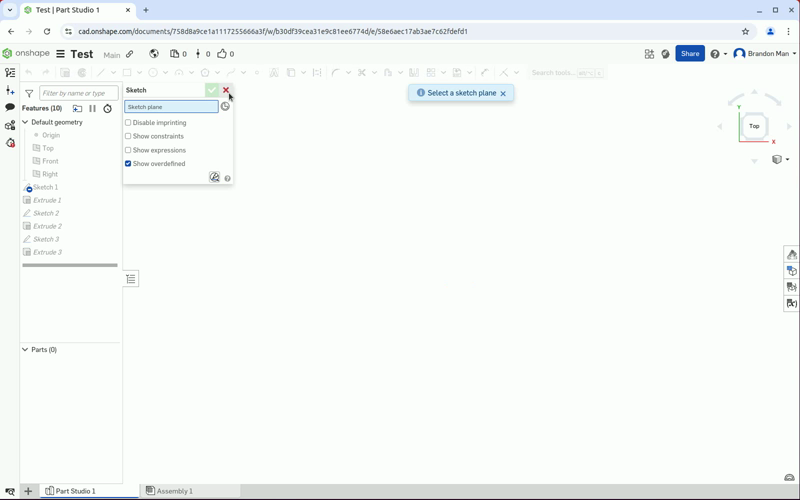
mouse_move(73, 150)
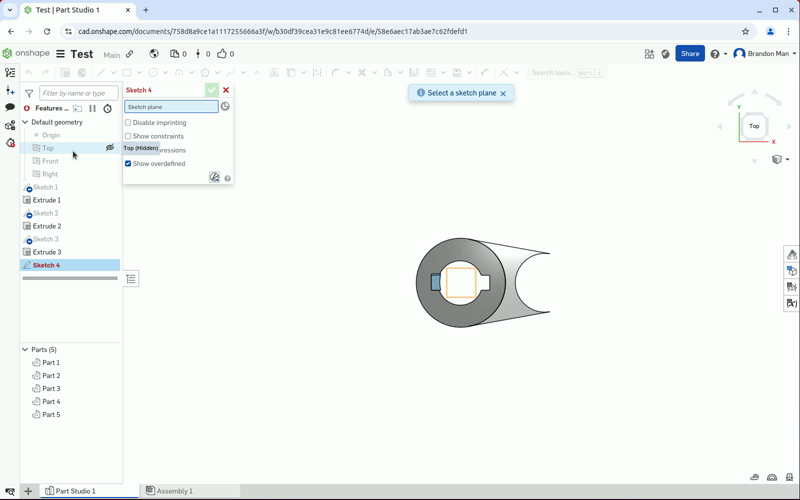
click(73, 150)
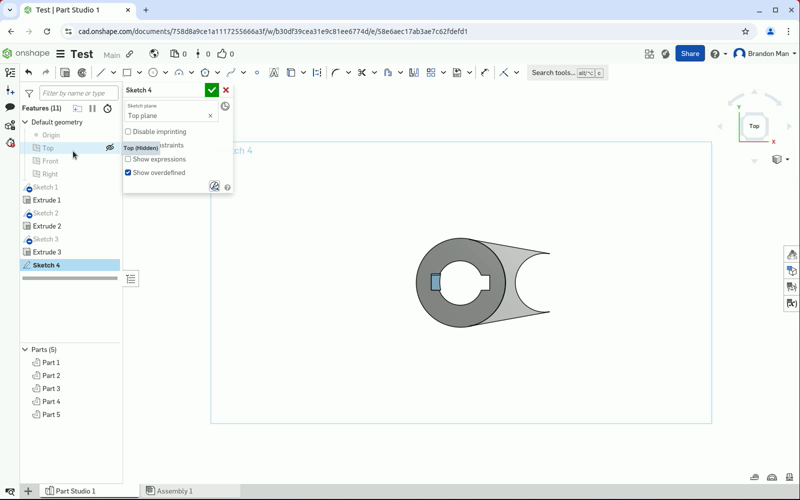
mouse_move(73, 352)
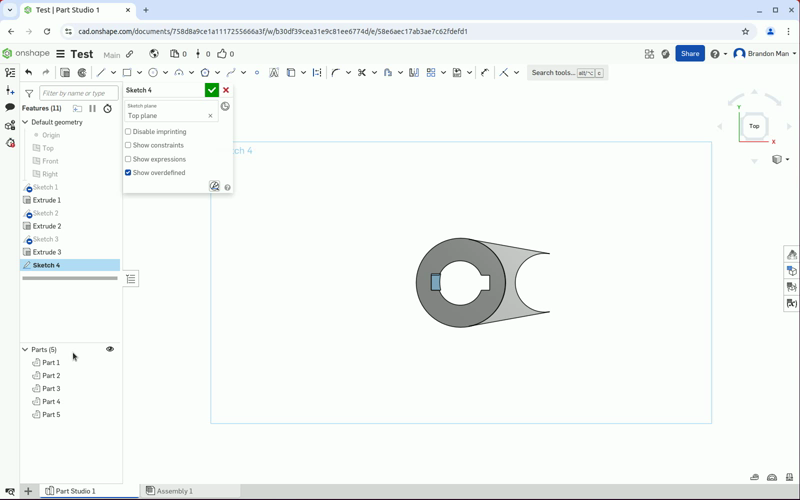
key(y)
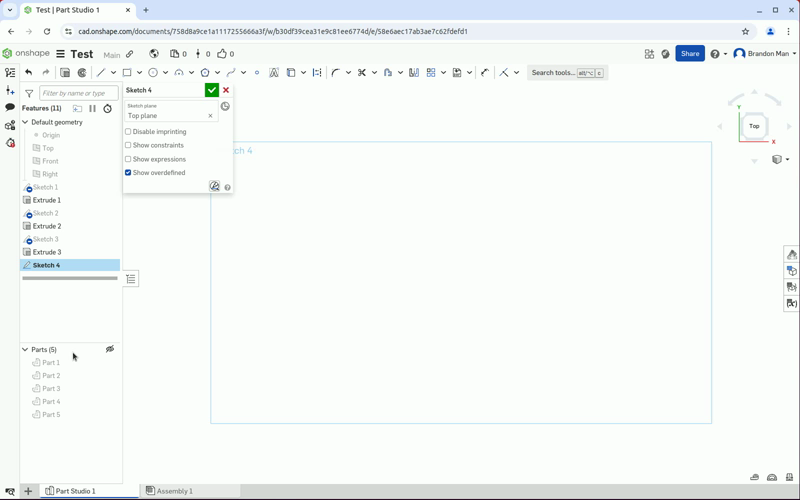
key(c)
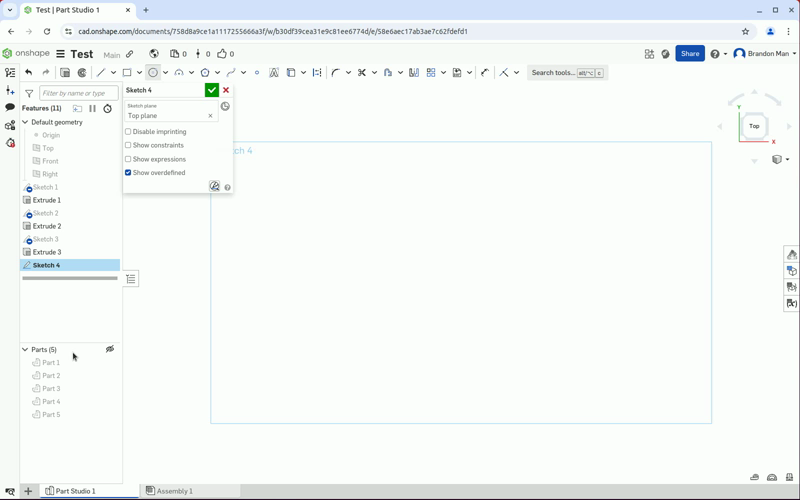
key_down(shift)
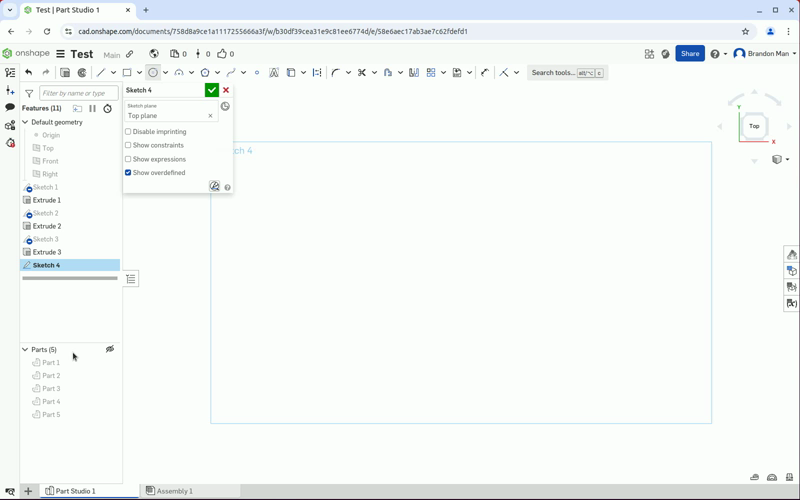
mouse_move(544, 282)
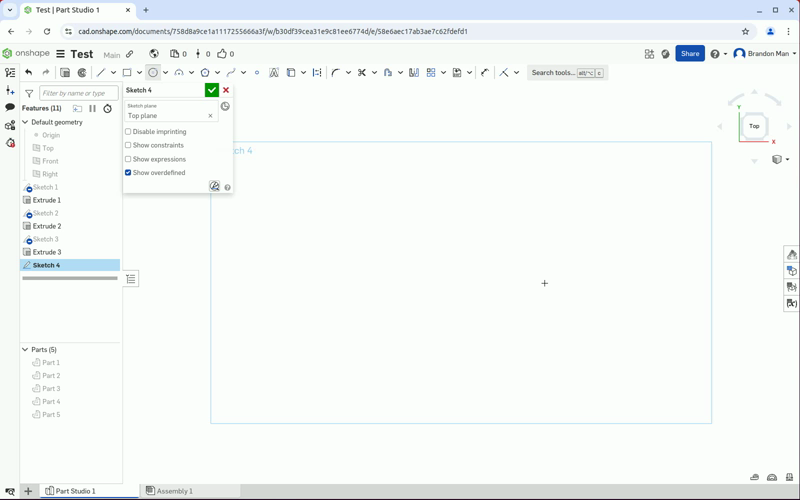
click(544, 282)
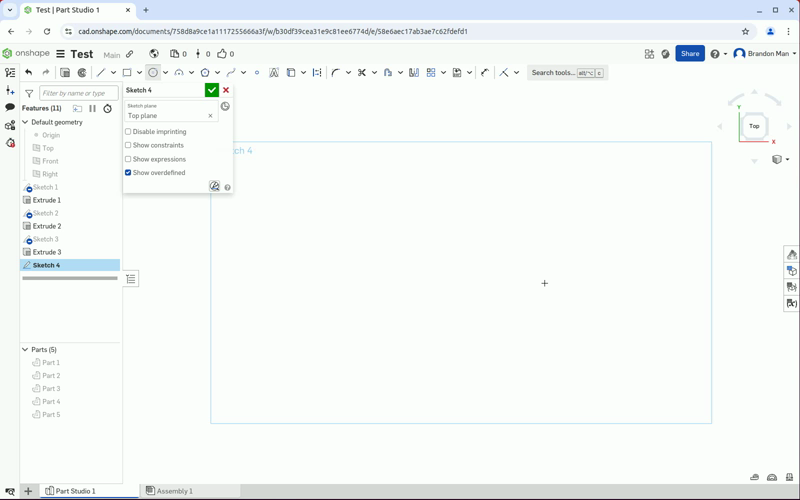
key_up(shift)
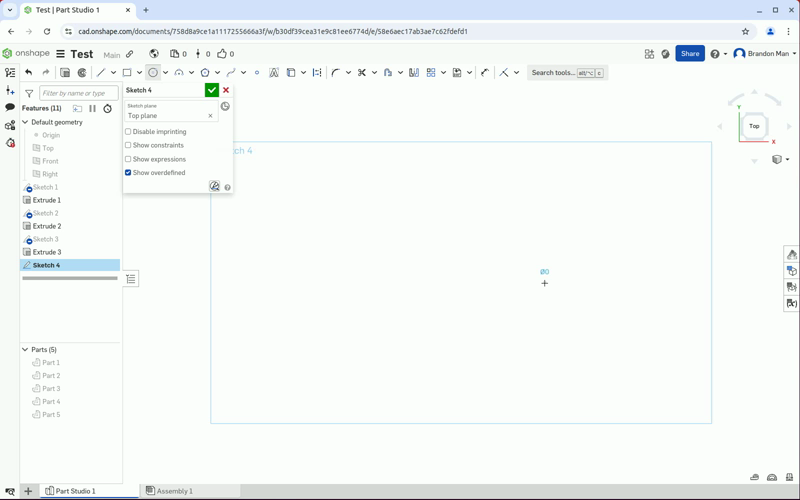
mouse_move(573, 282)
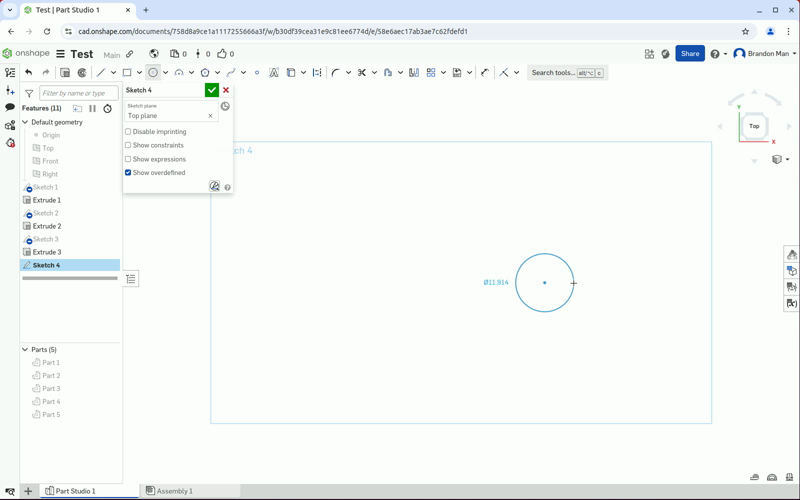
click(573, 282)
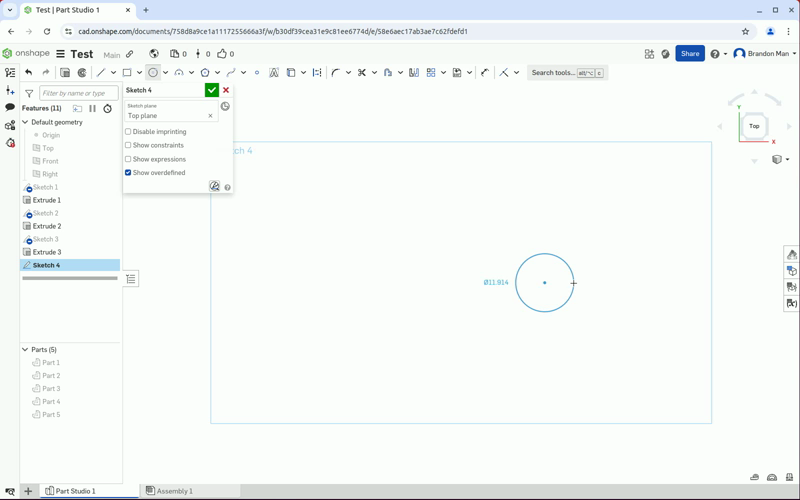
key(esc)
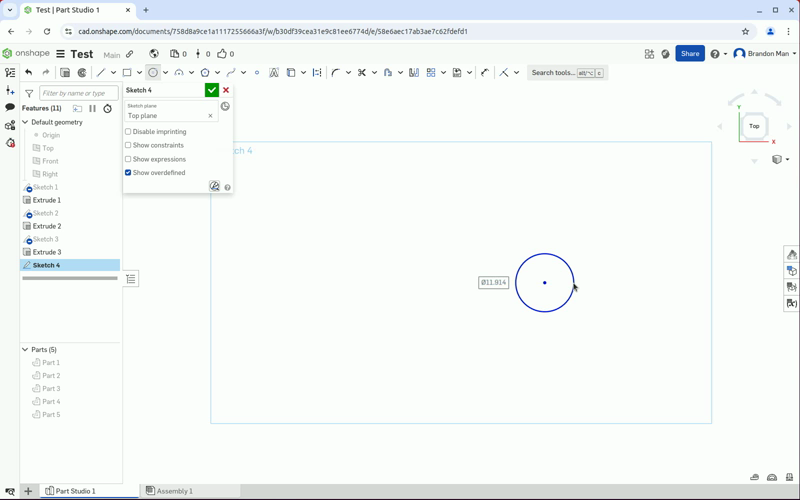
key(c)
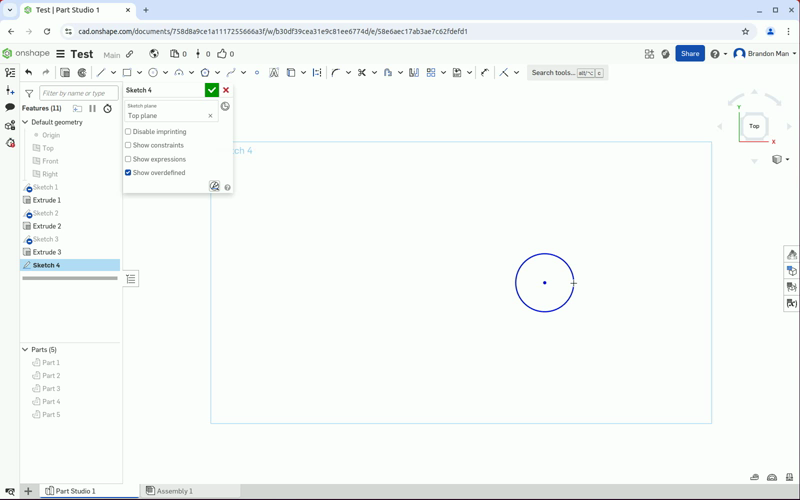
key_down(shift)
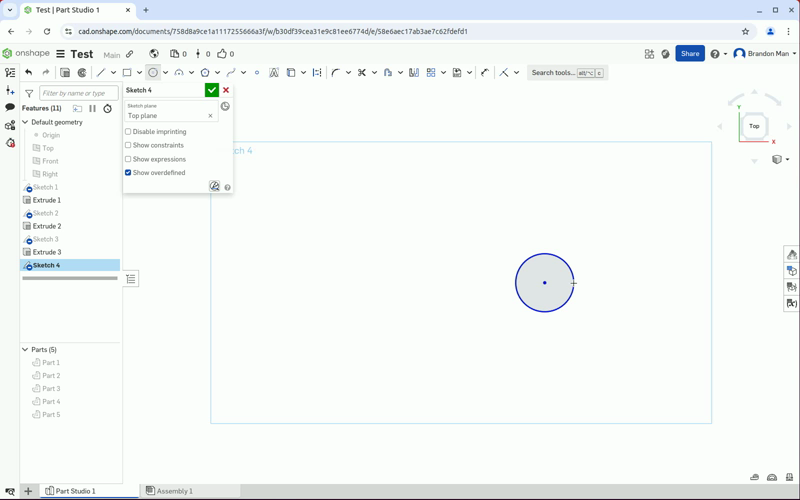
mouse_move(544, 282)
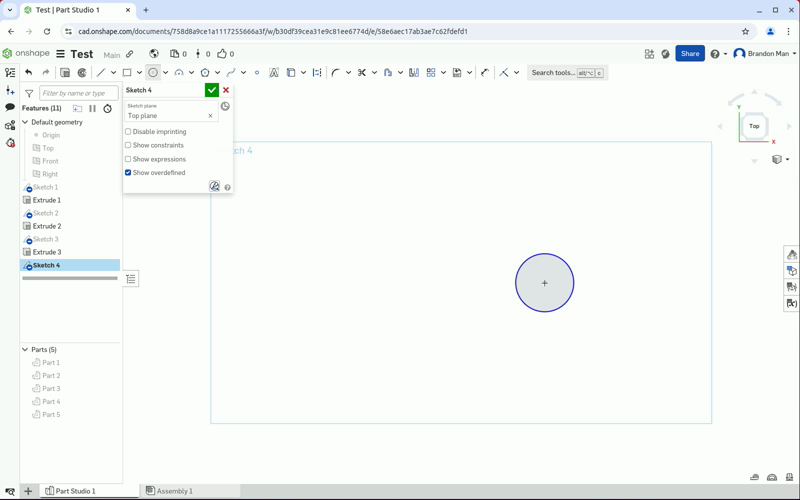
click(544, 282)
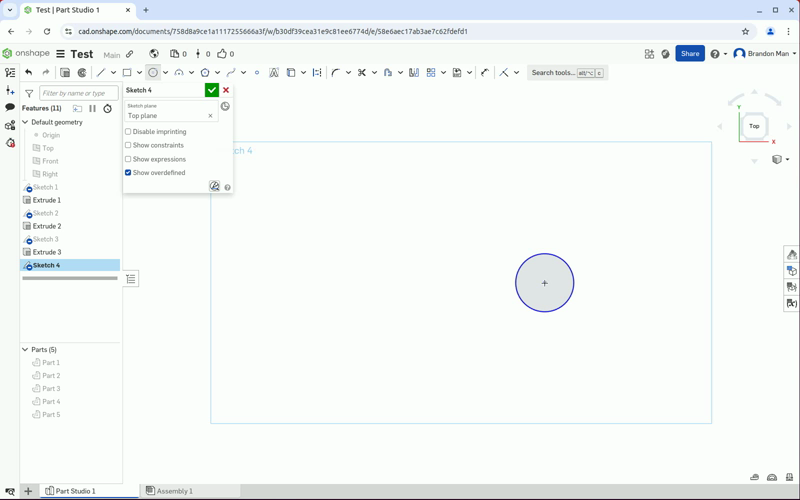
key_up(shift)
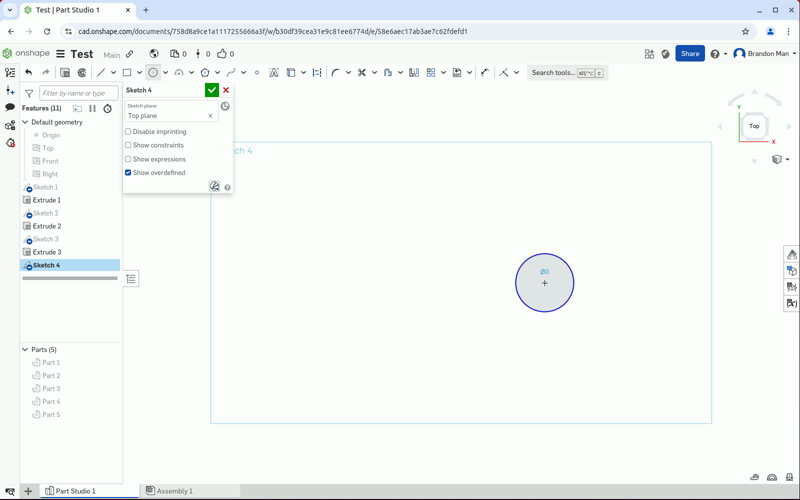
mouse_move(567, 282)
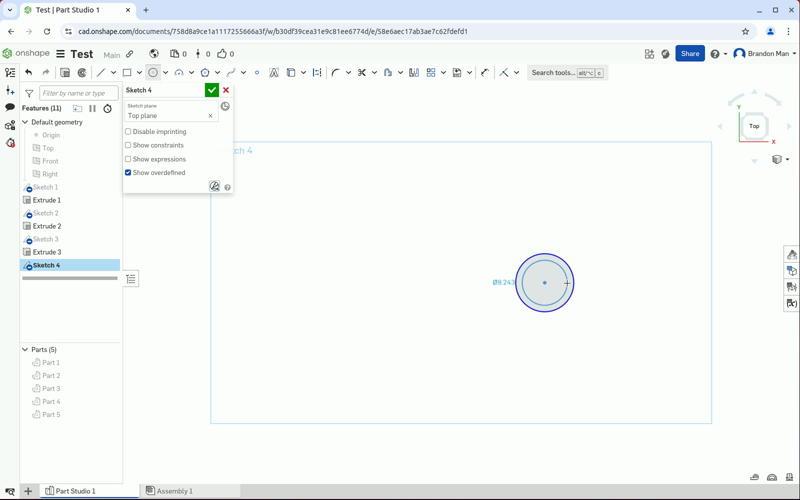
click(567, 282)
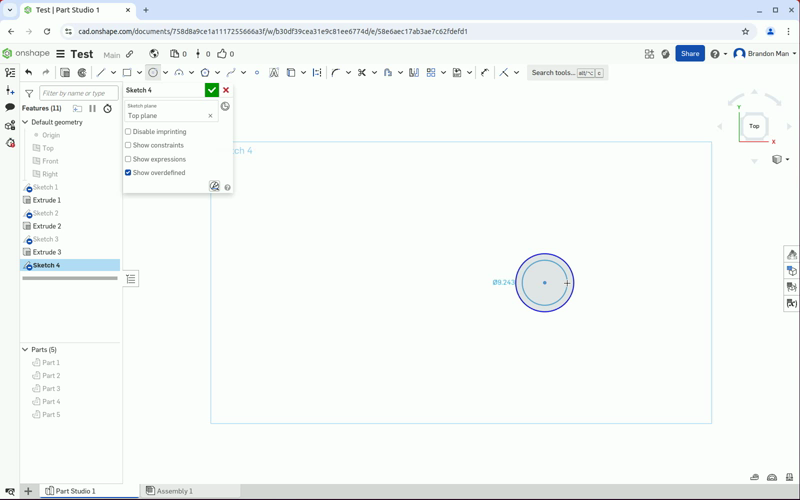
key(esc)
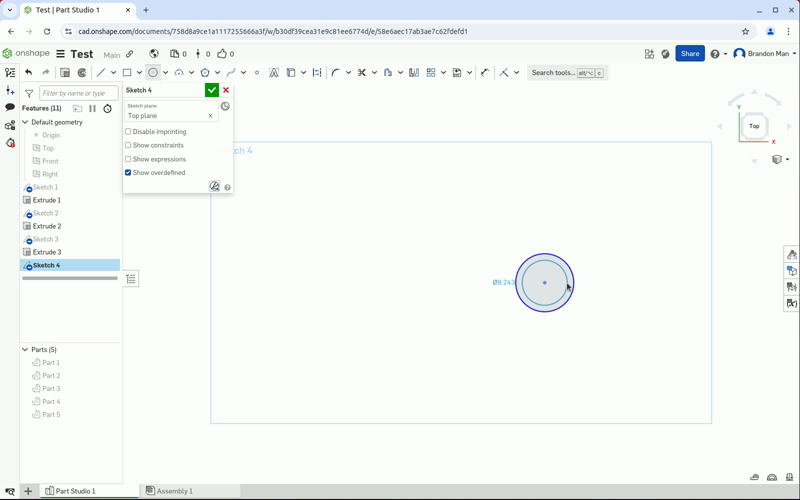
mouse_move(571, 289)
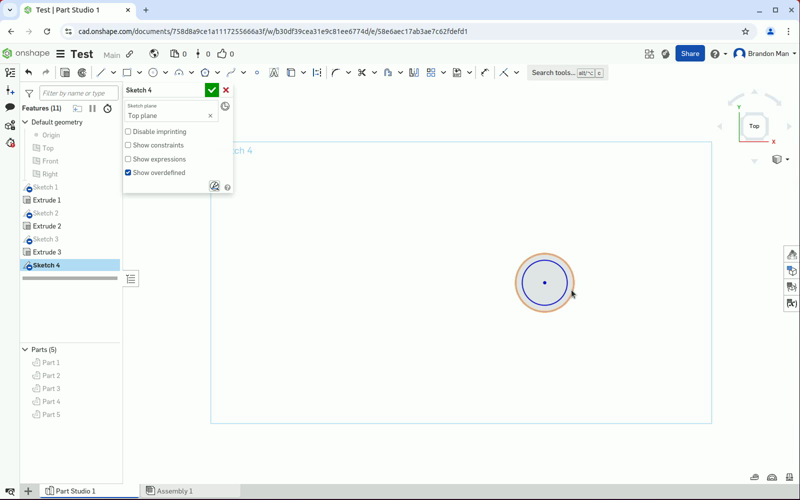
scroll(6)
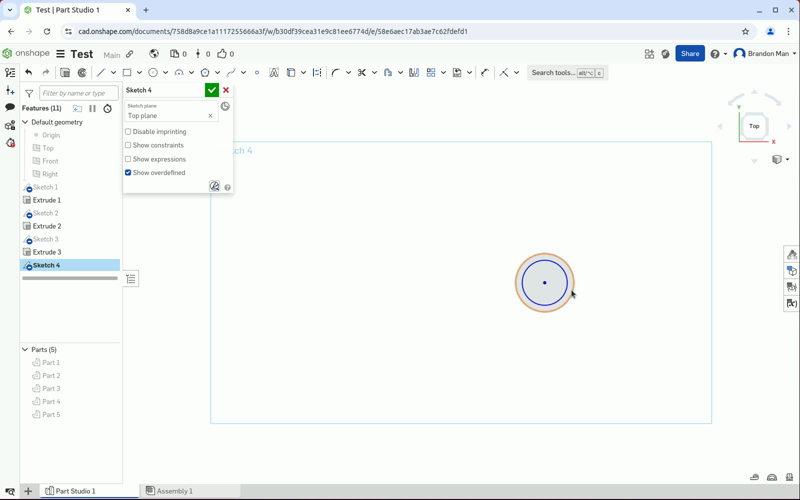
scroll(6)
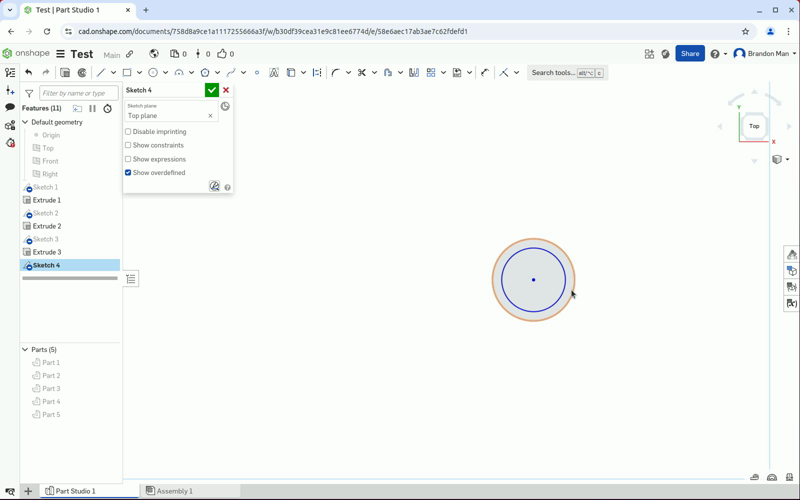
scroll(6)
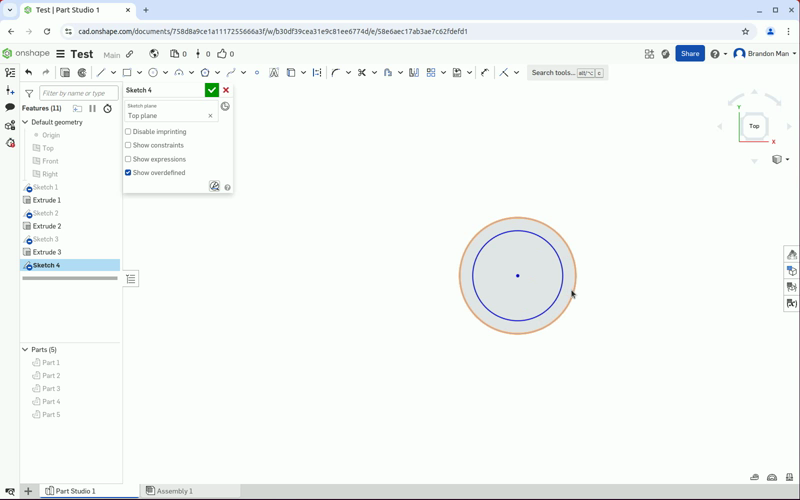
scroll(6)
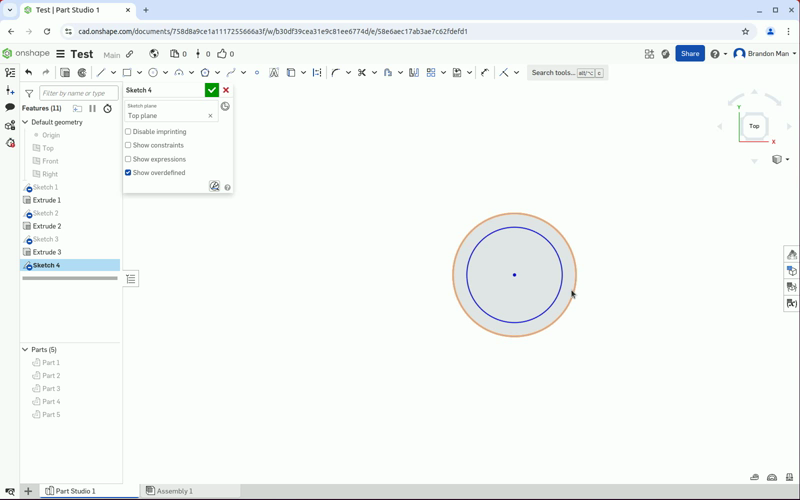
scroll(6)
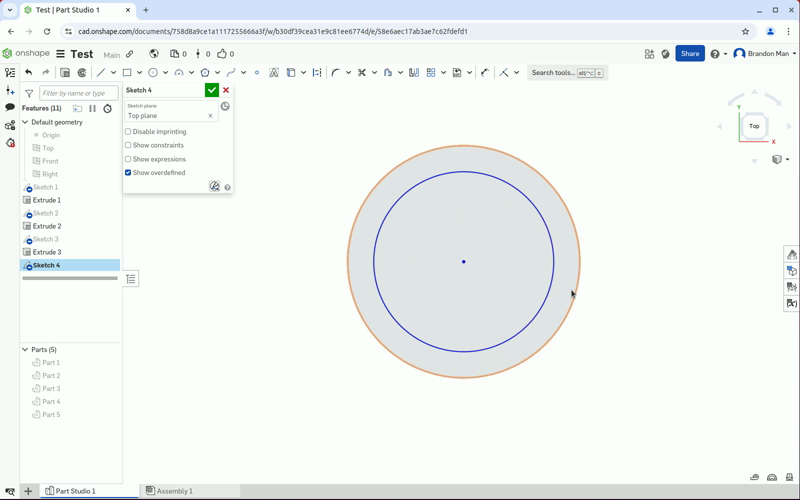
scroll(6)
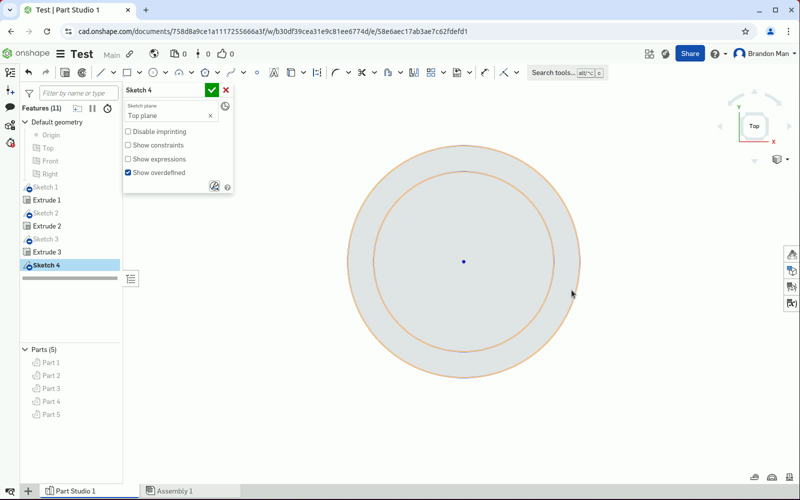
scroll(6)
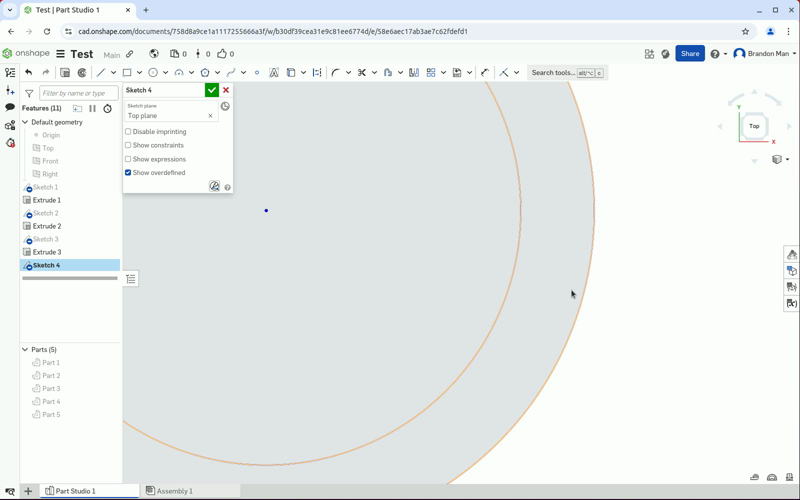
click(571, 289)
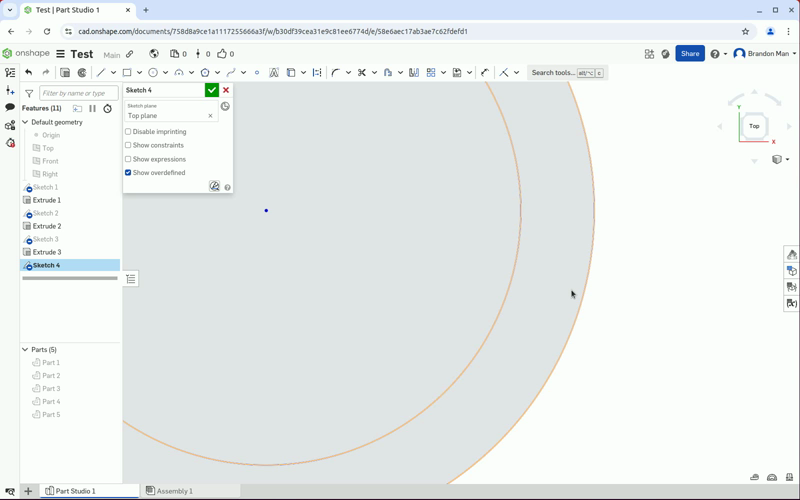
scroll(-6)
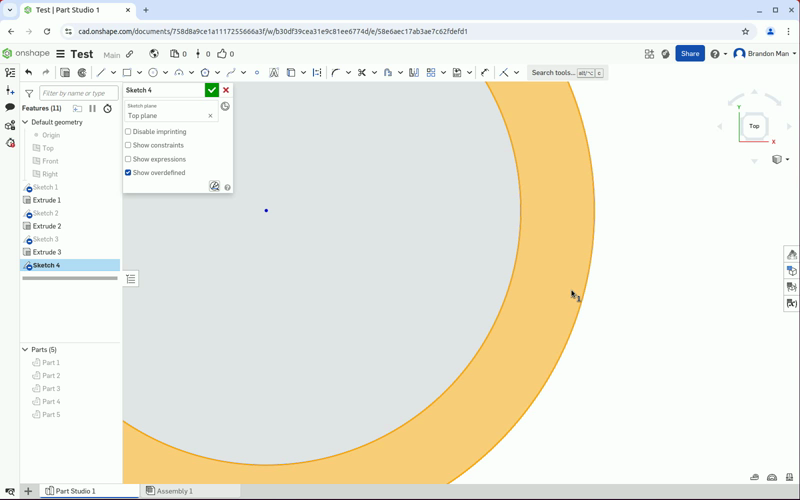
scroll(-6)
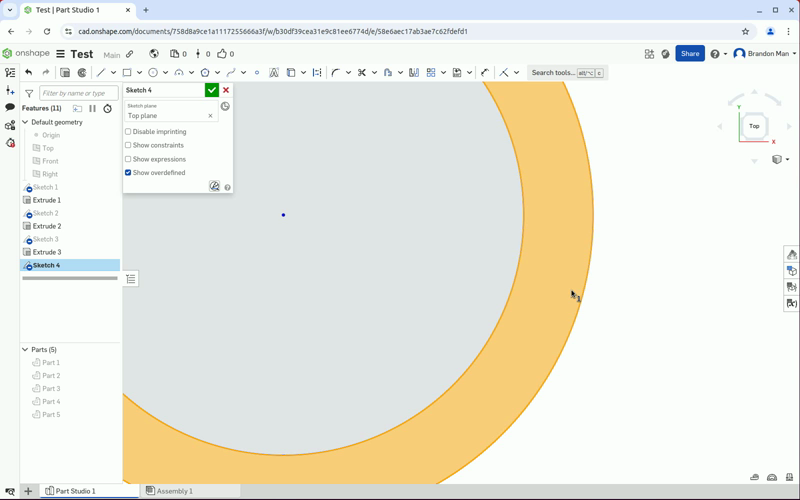
scroll(-6)
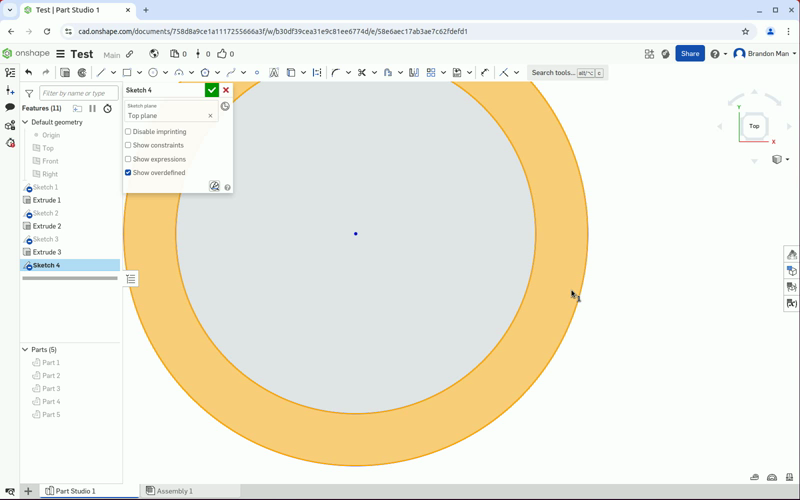
scroll(-6)
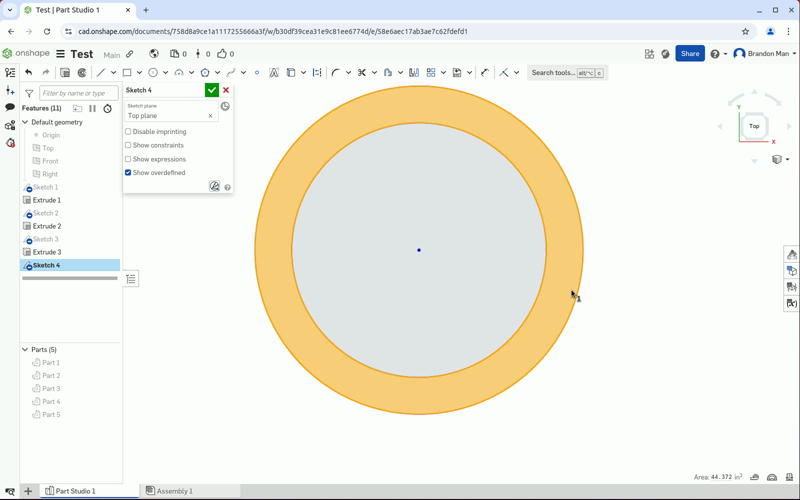
scroll(-6)
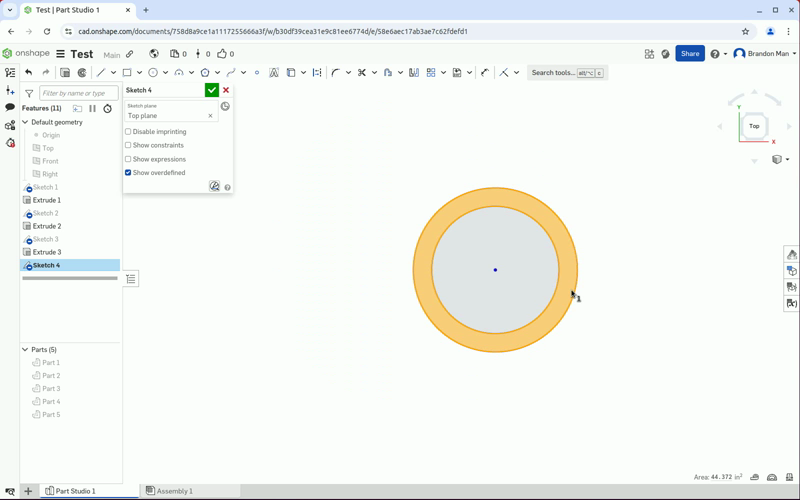
scroll(-6)
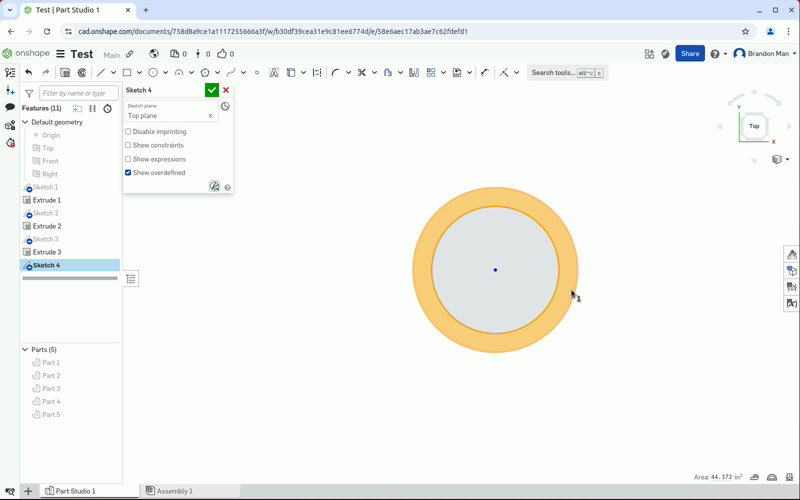
scroll(-6)
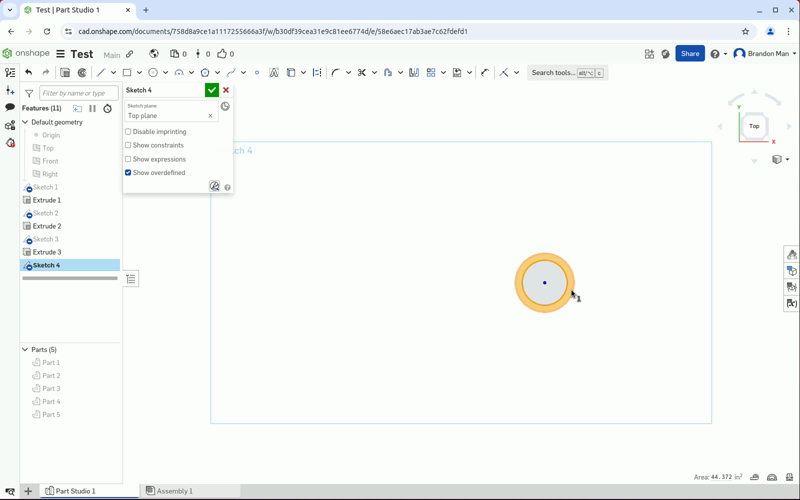
mouse_move(73, 352)
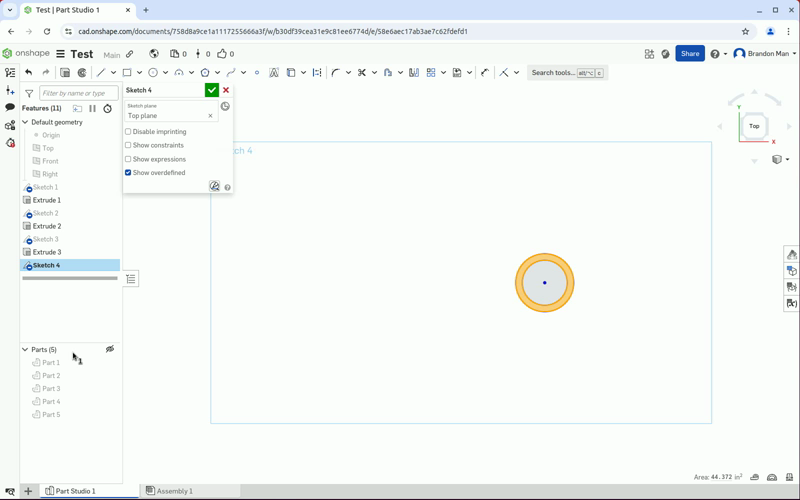
key(shift+y)
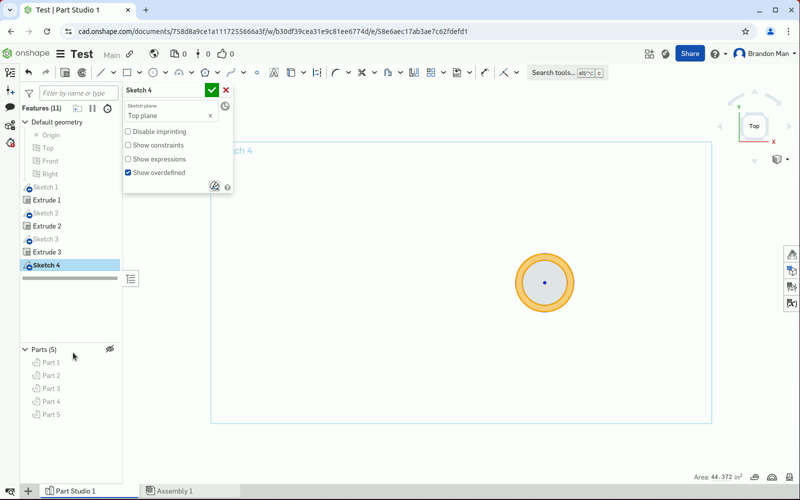
key(shift+e)
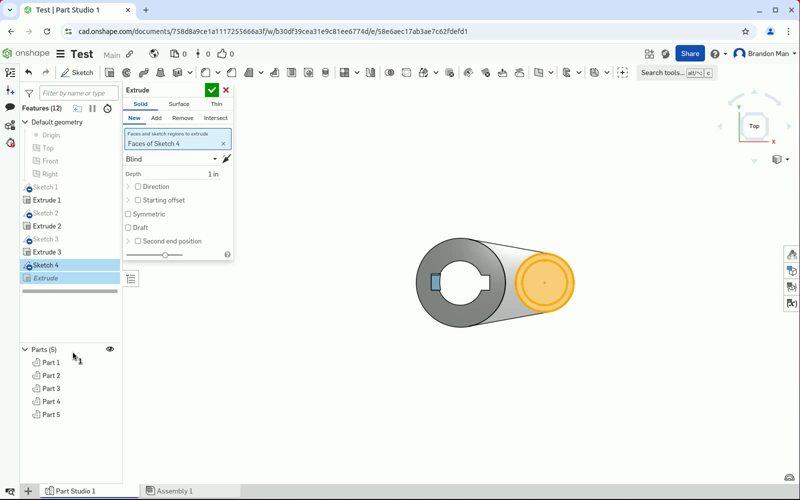
mouse_move(143, 106)
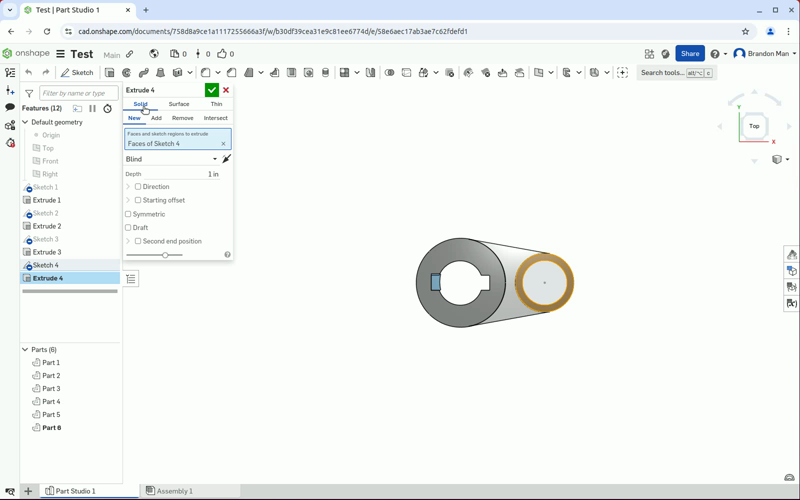
click(143, 106)
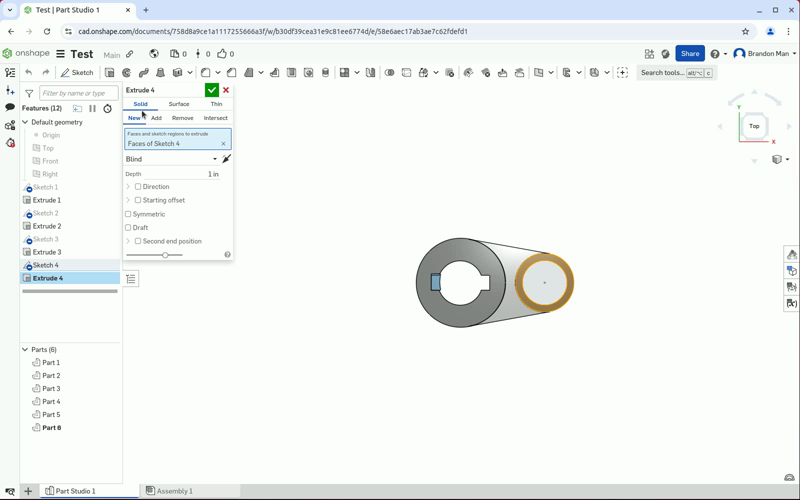
mouse_move(137, 120)
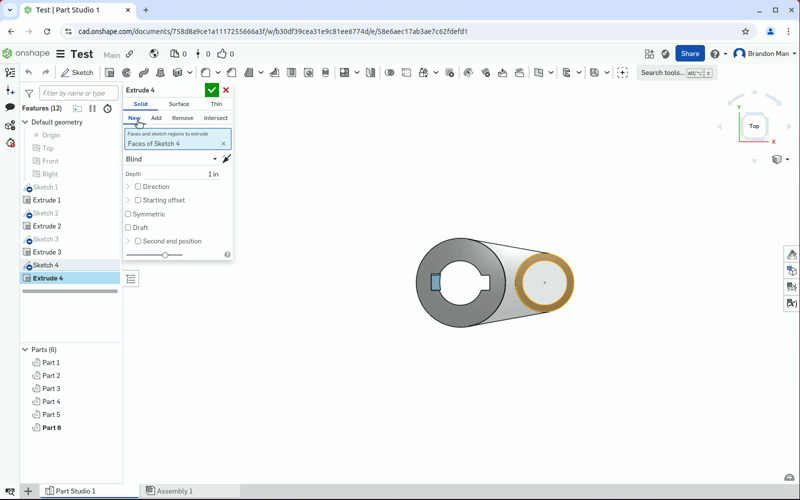
click(137, 120)
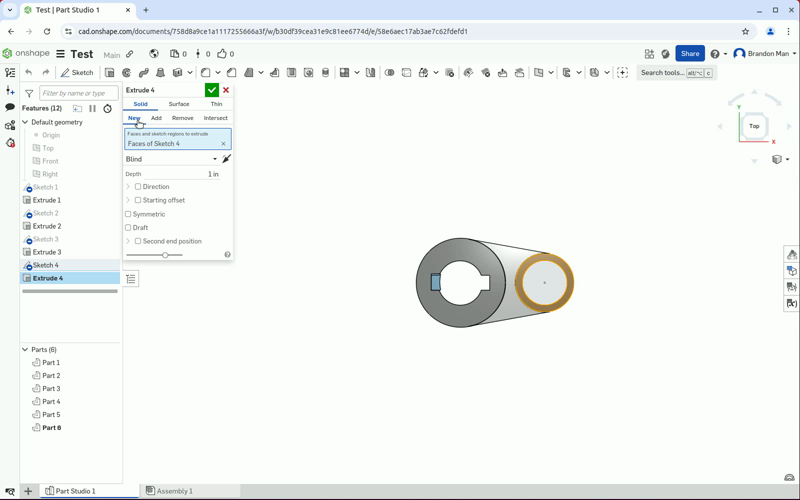
key(tab, 4)
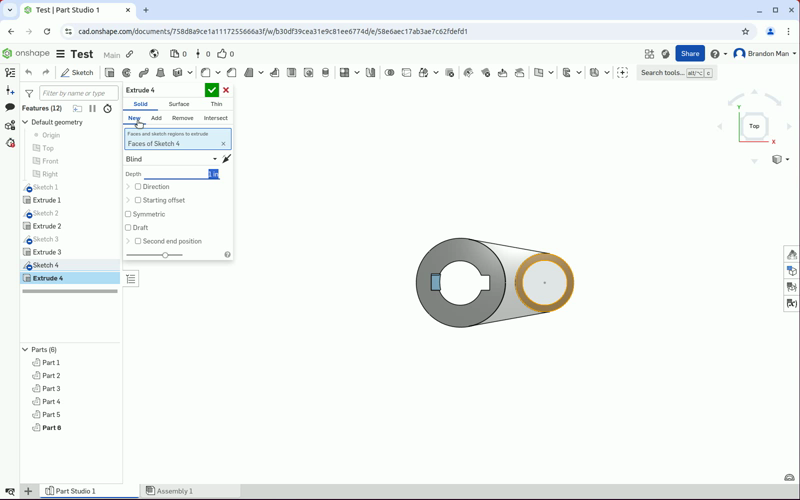
text(4.092)
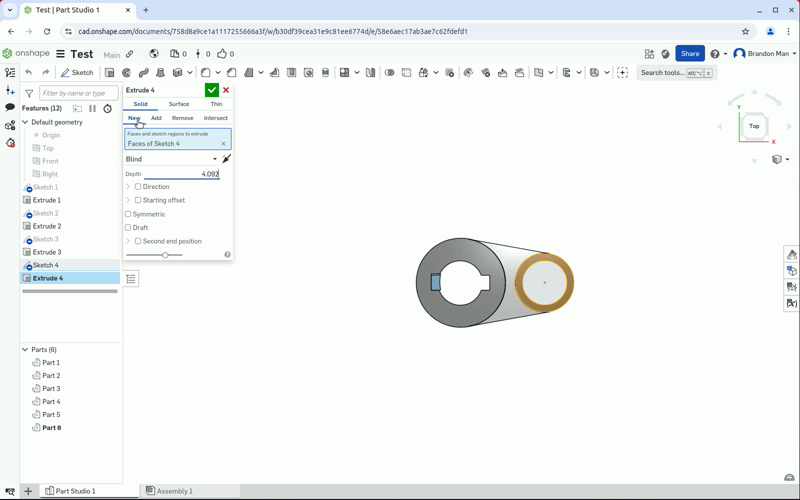
key(enter)
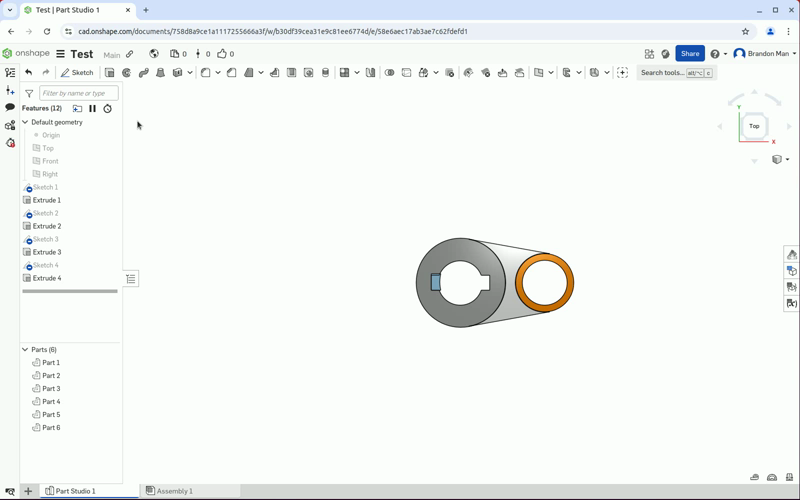
key(shift+h)
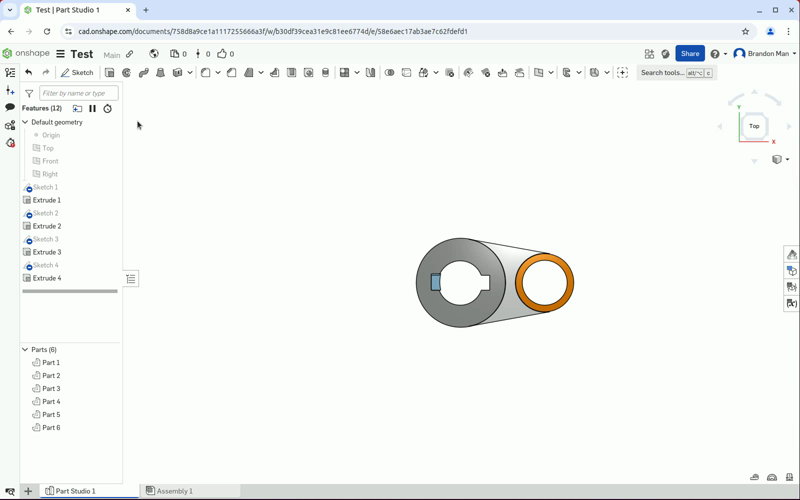
key(shift+h)
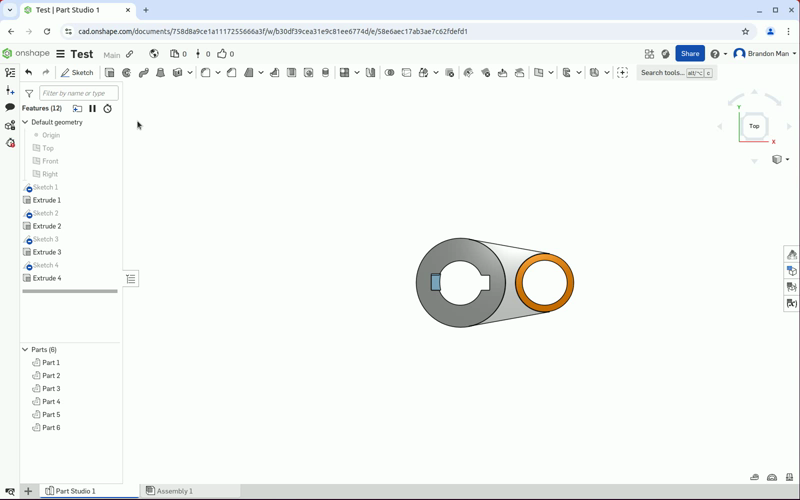
mouse_move(73, 189)
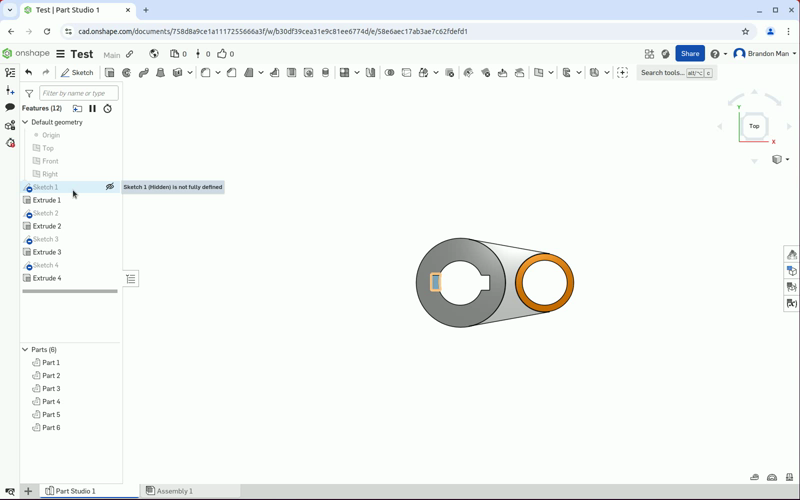
click(73, 189)
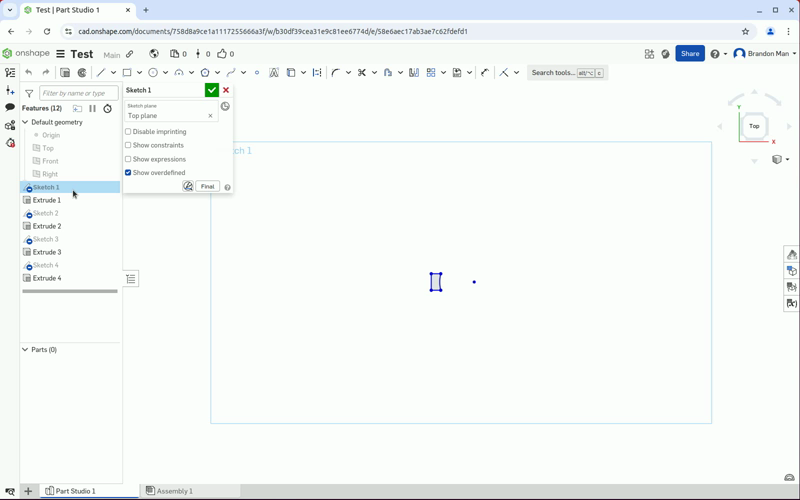
mouse_move(229, 92)
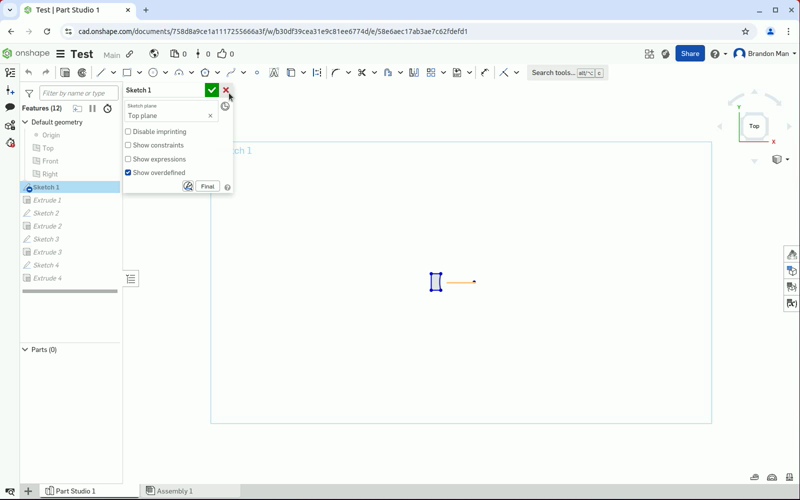
click(229, 92)
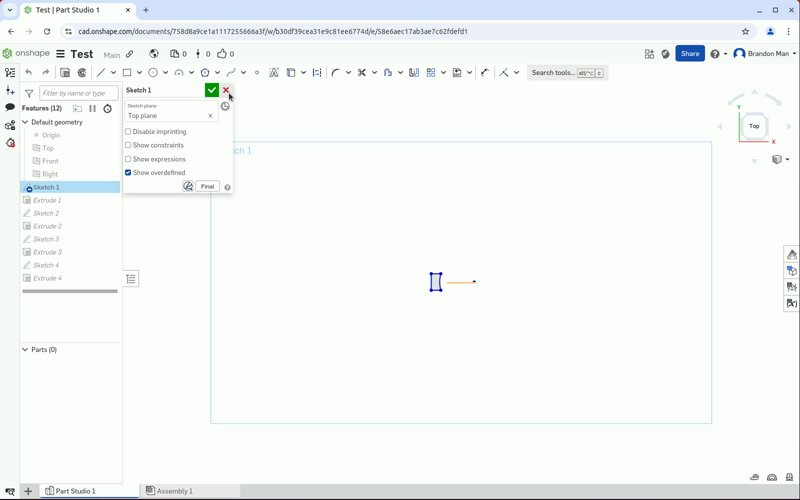
key(shift+s)
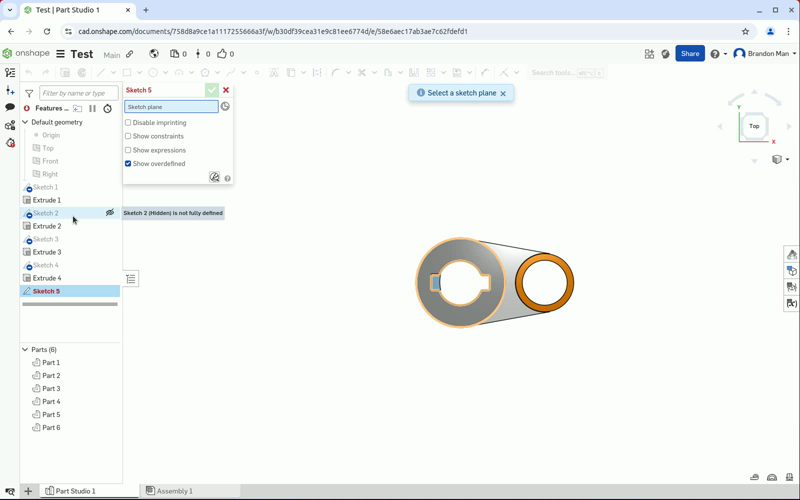
scroll(3)
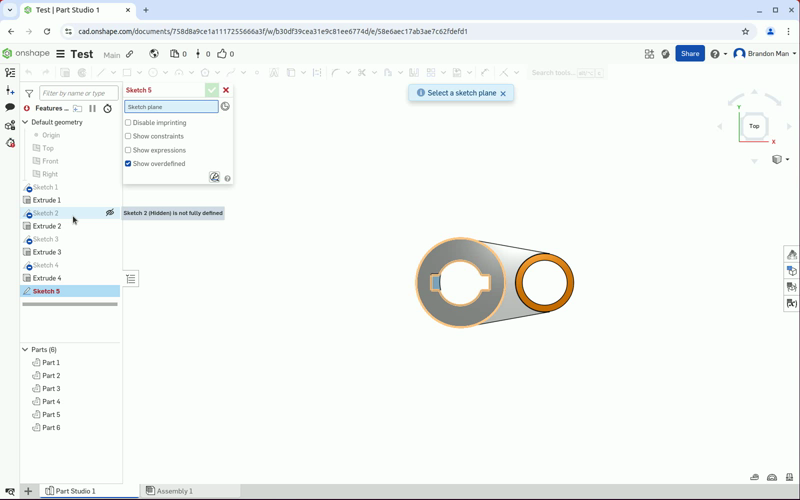
mouse_move(73, 150)
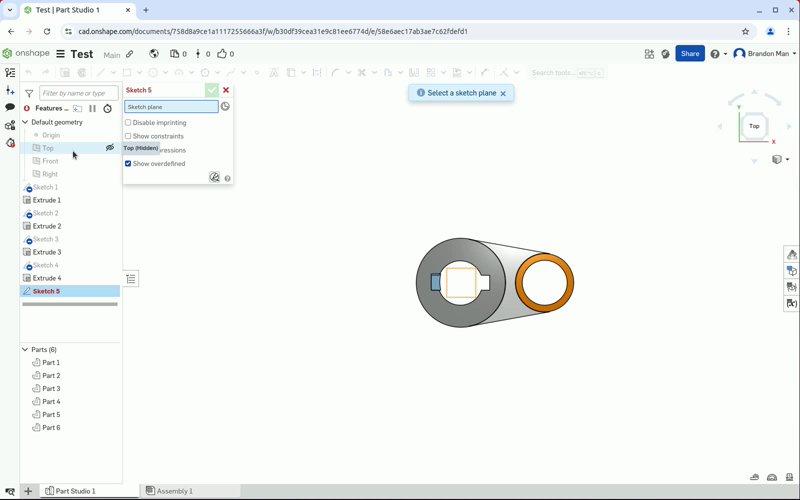
click(73, 150)
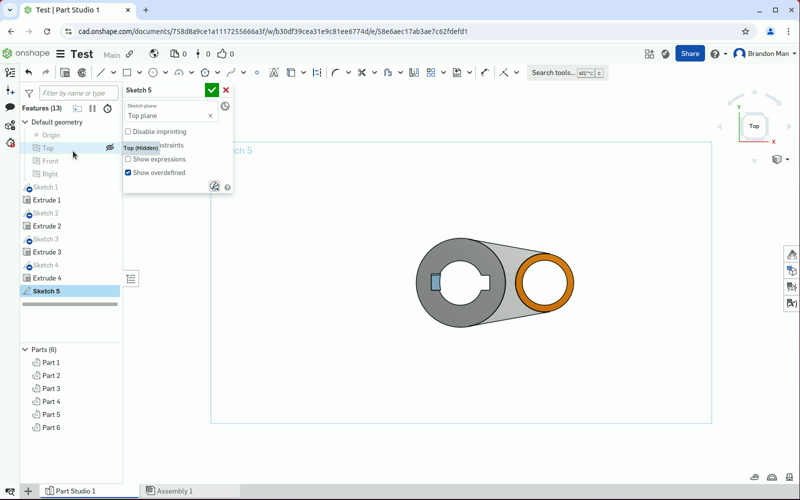
mouse_move(73, 352)
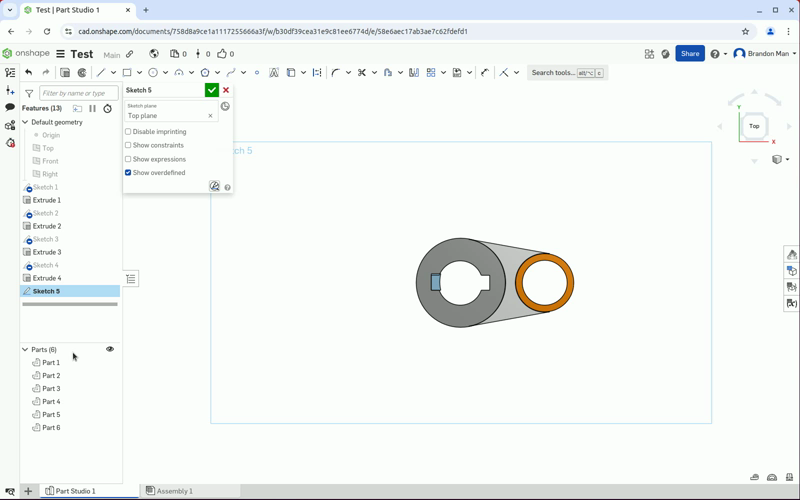
key(y)
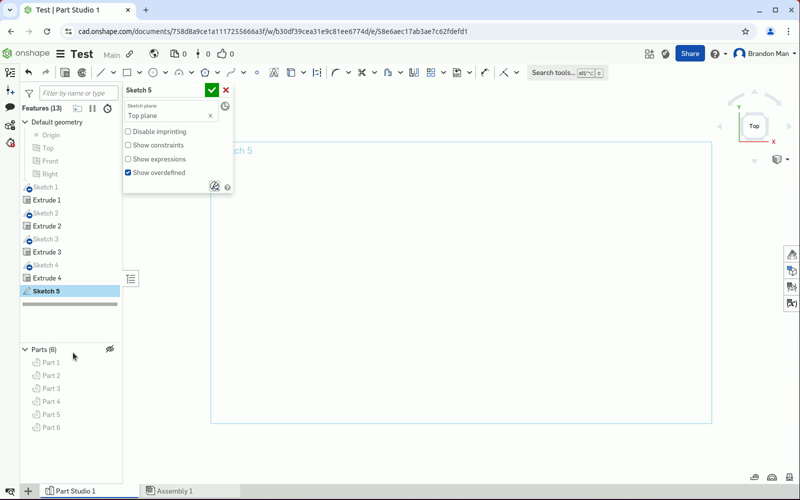
key(l)
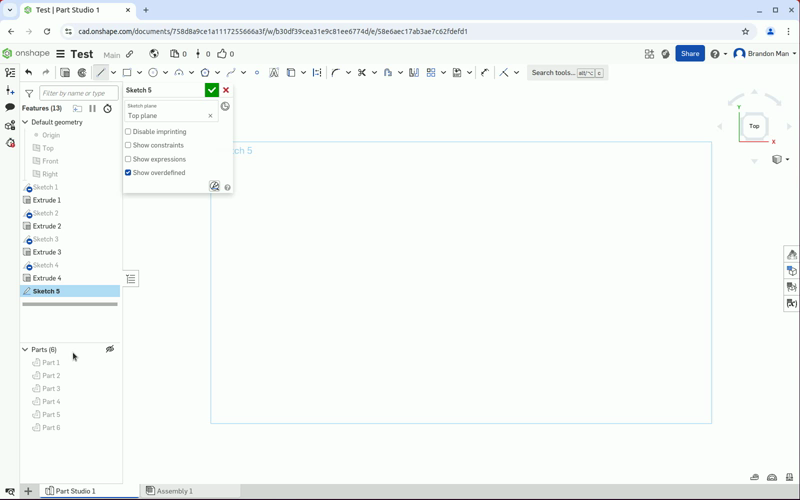
key_down(shift)
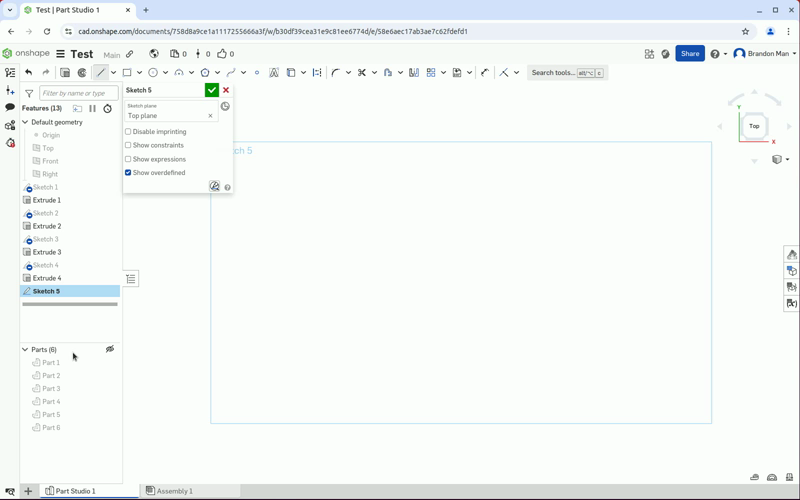
mouse_move(431, 290)
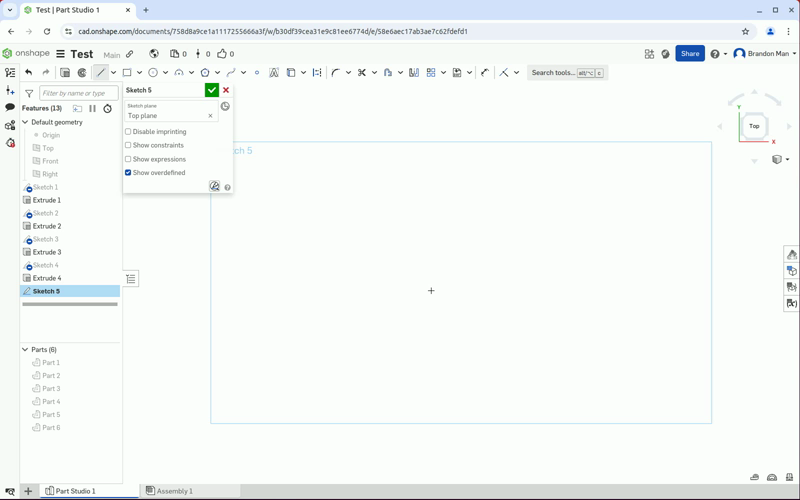
click(431, 290)
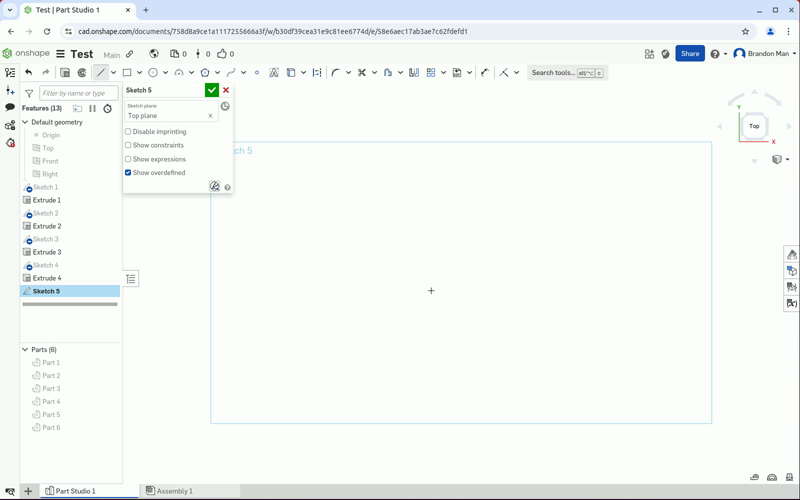
key_up(shift)
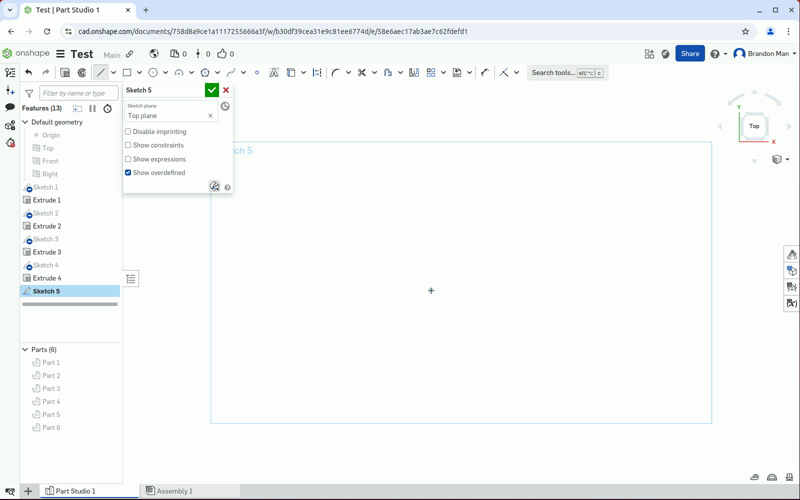
key_down(shift)
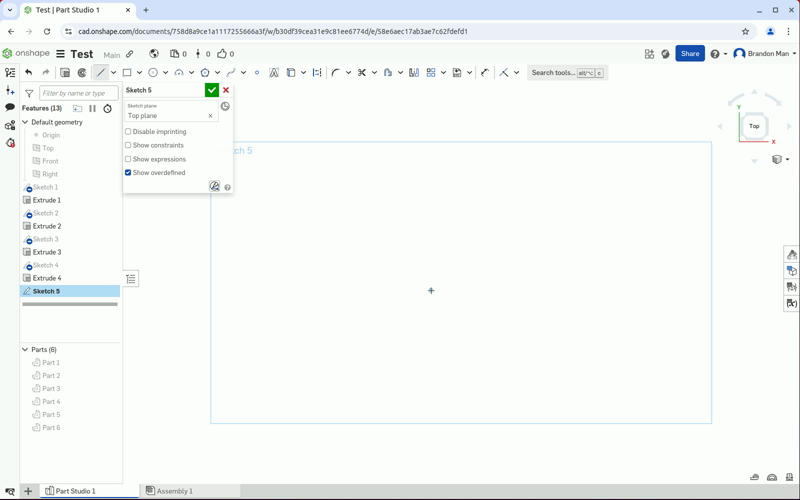
mouse_move(461, 290)
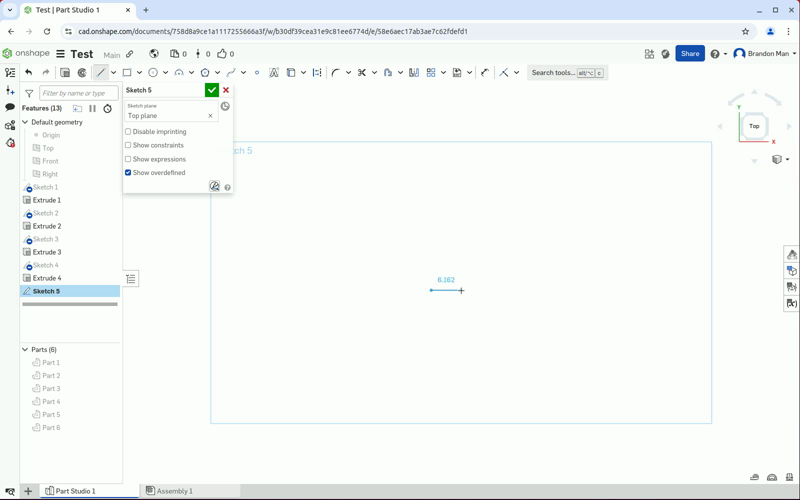
mouse_move(440, 290)
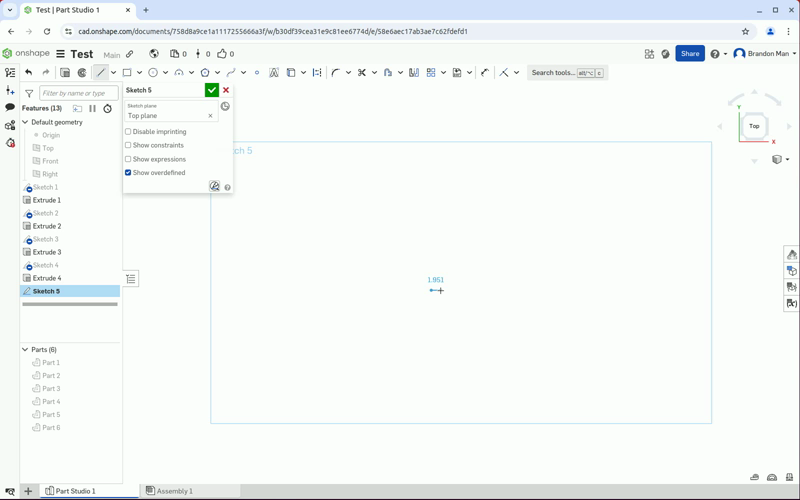
click(440, 290)
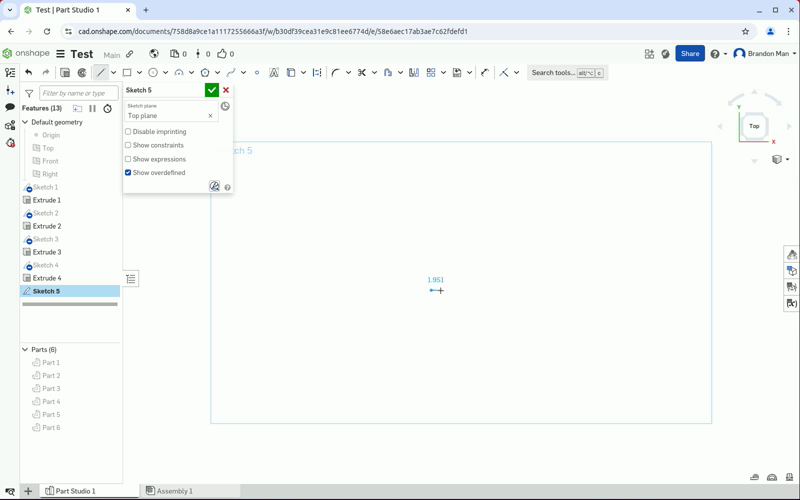
key_up(shift)
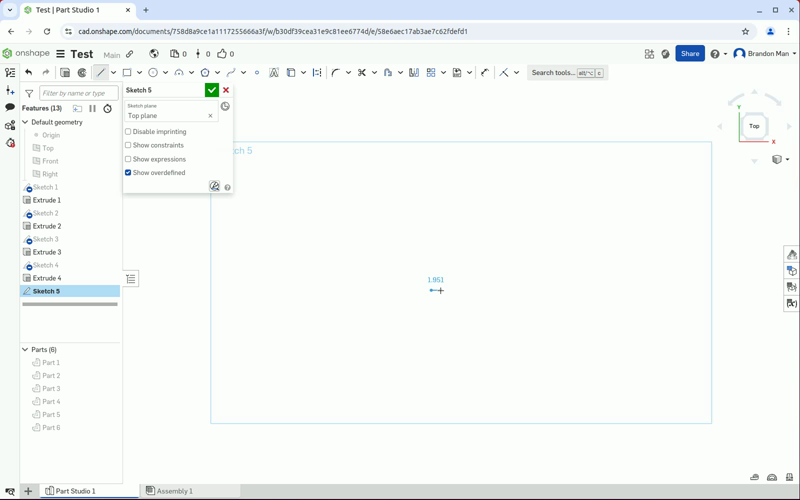
key(esc)
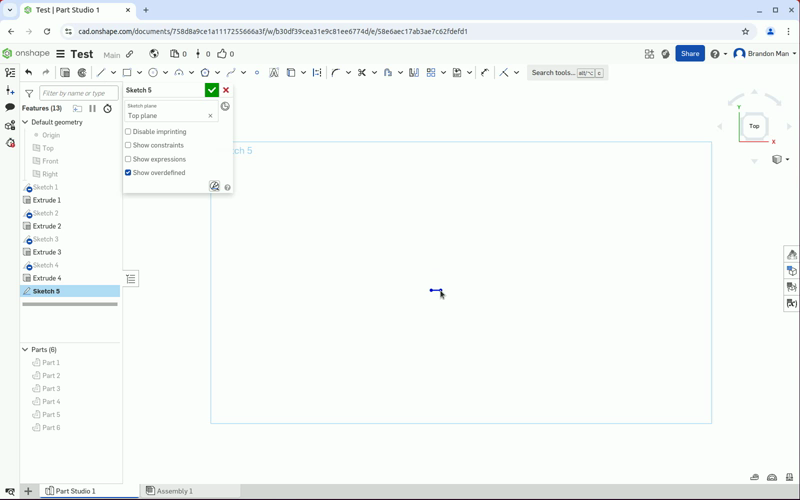
key(a)
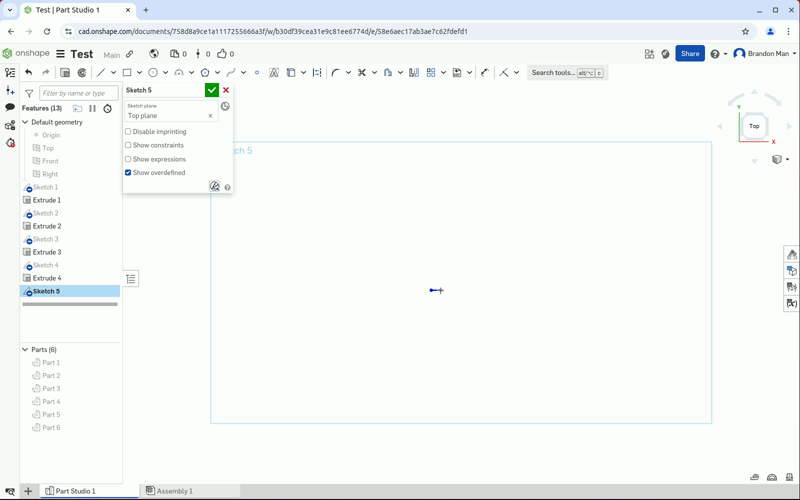
mouse_move(440, 290)
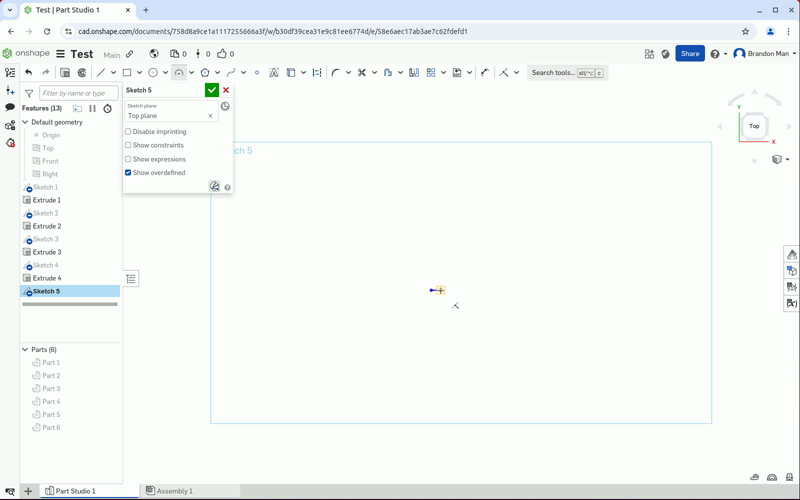
click(440, 290)
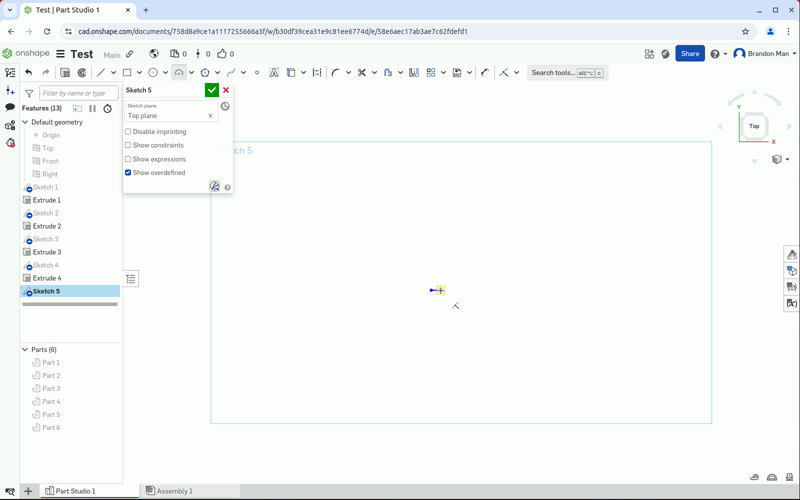
key_down(shift)
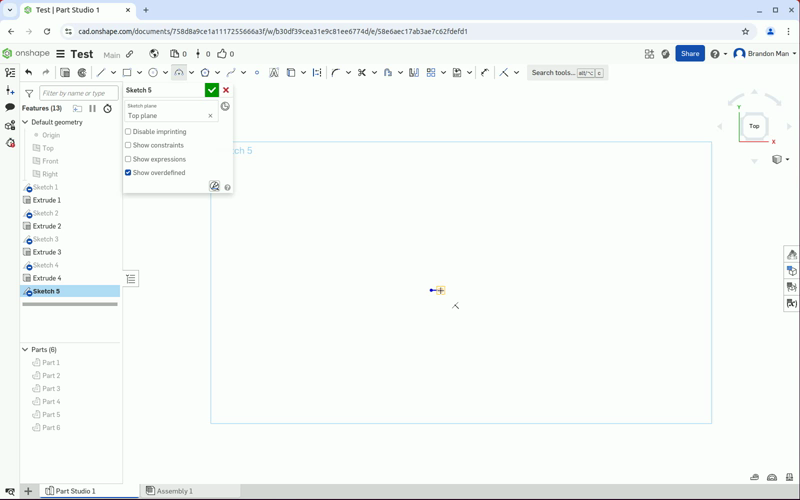
mouse_move(440, 273)
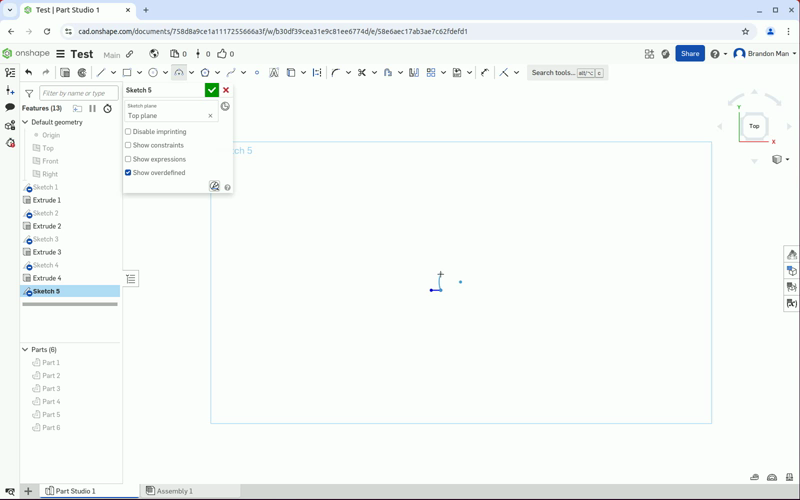
click(440, 273)
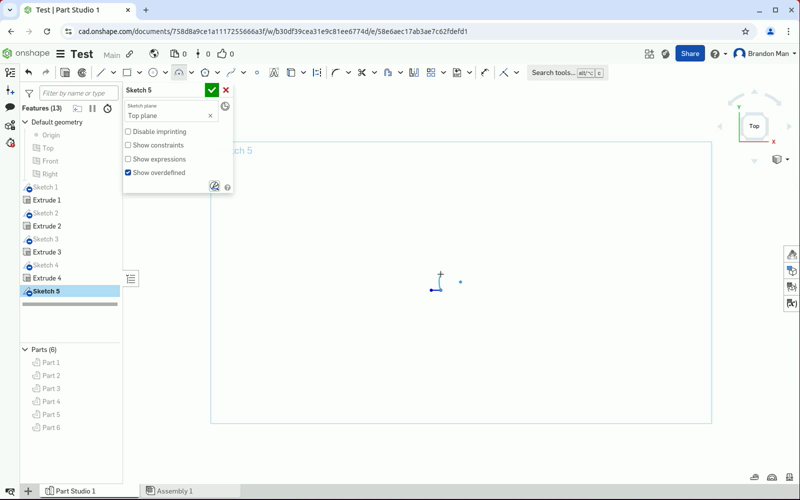
mouse_move(439, 281)
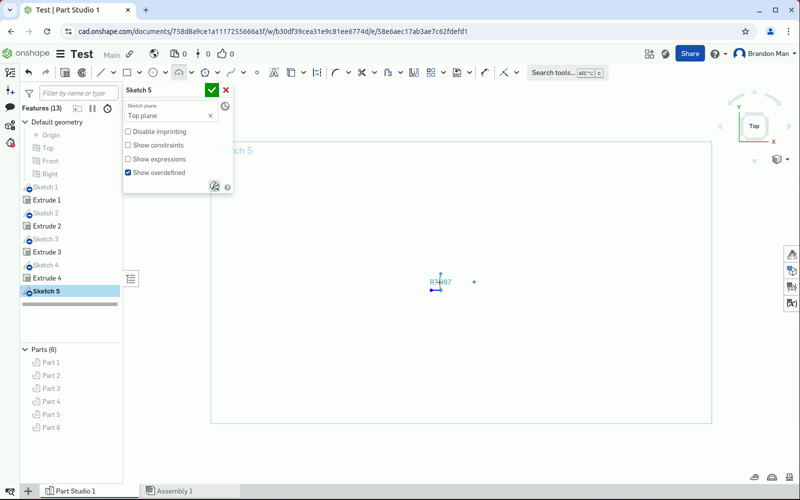
click(439, 281)
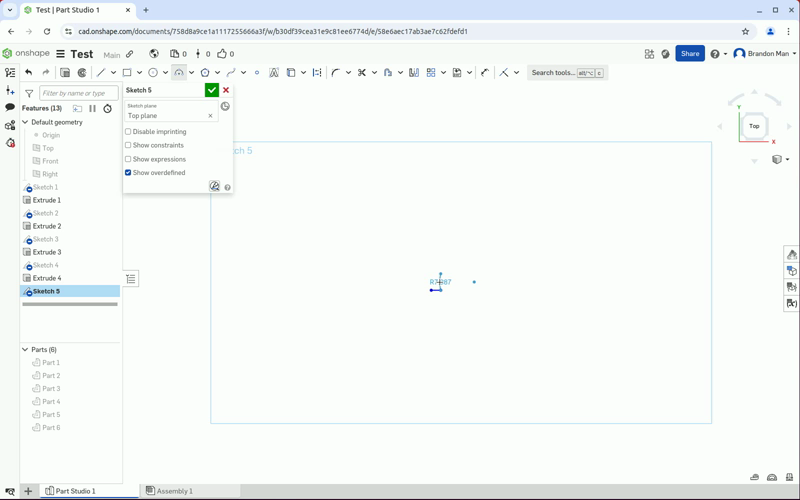
key_up(shift)
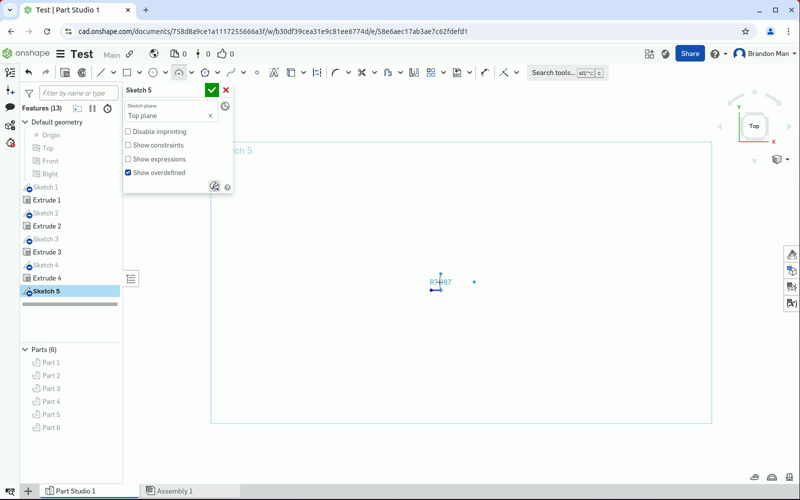
key(esc)
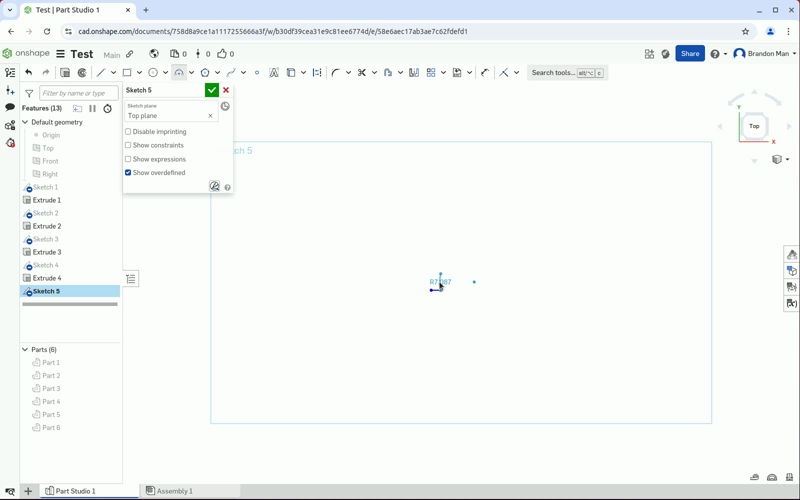
key(l)
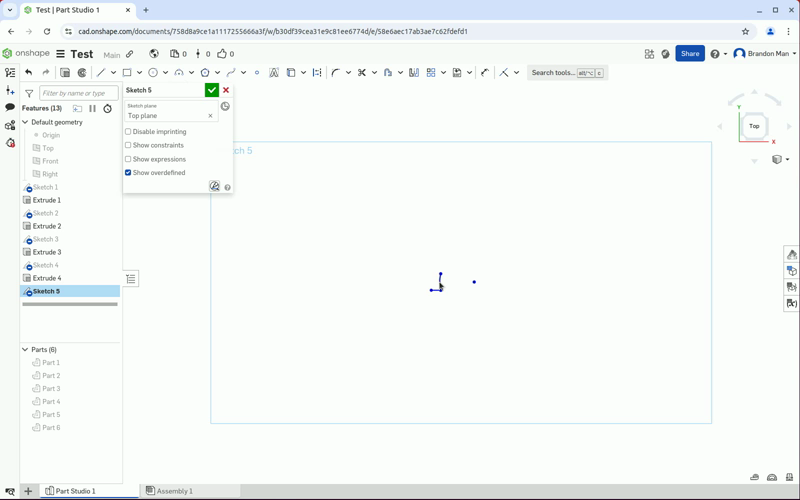
mouse_move(440, 273)
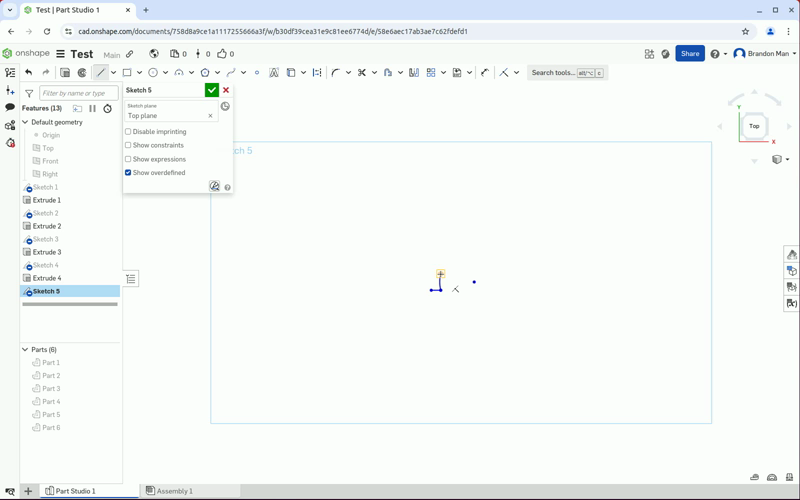
click(440, 273)
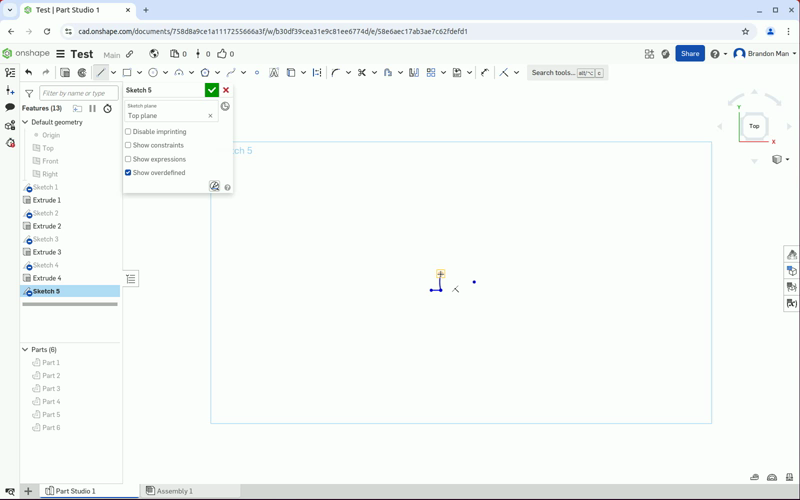
key_down(shift)
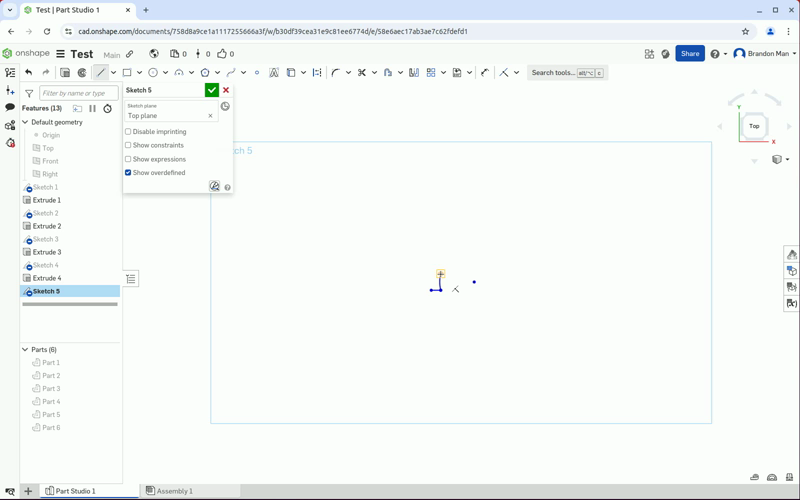
mouse_move(470, 273)
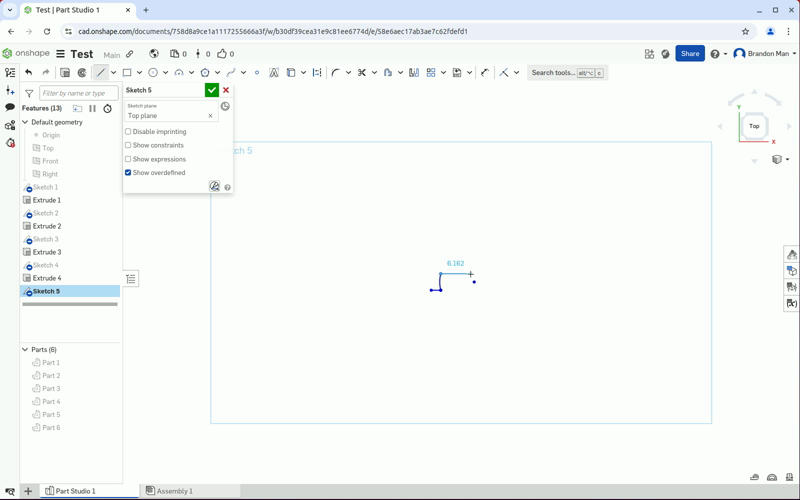
mouse_move(431, 273)
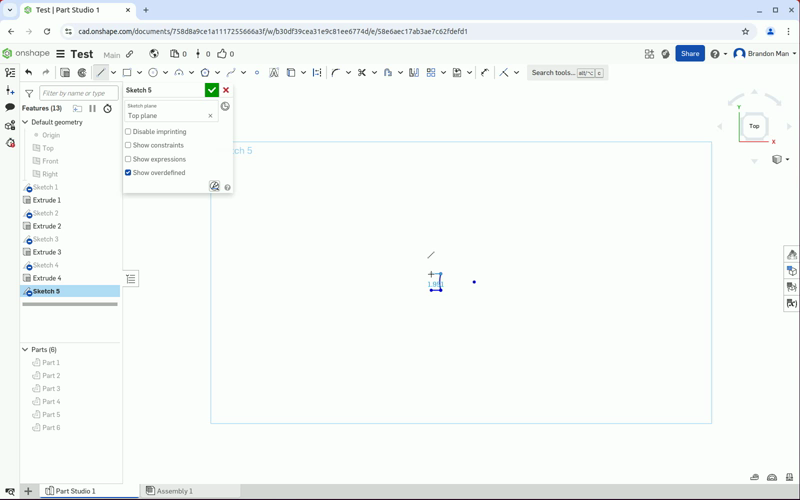
click(431, 273)
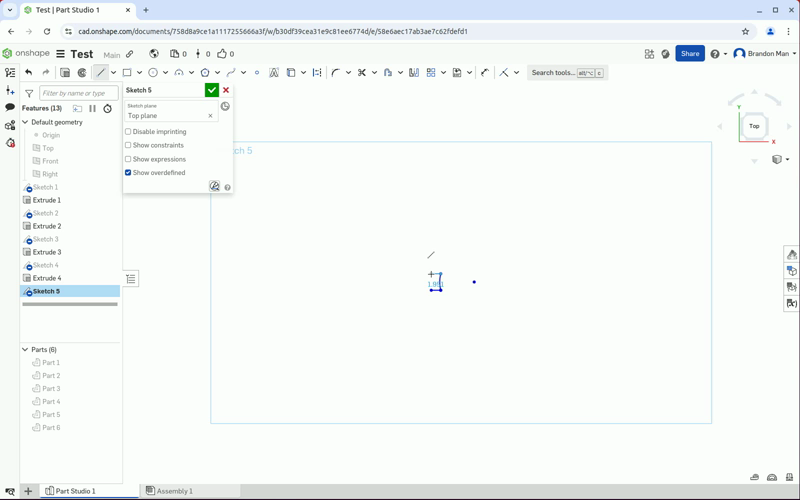
key_up(shift)
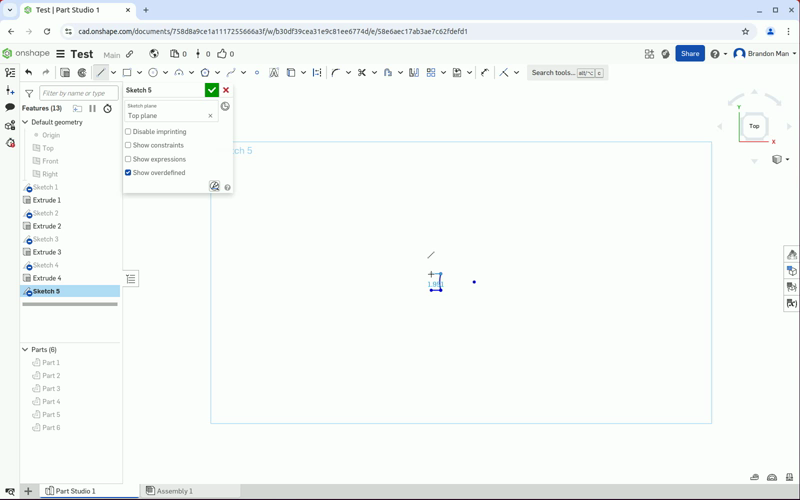
mouse_move(461, 273)
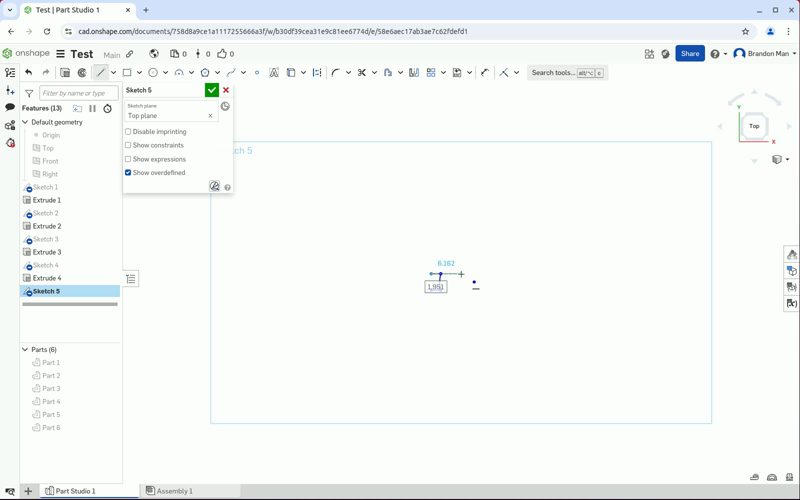
key_down(shift)
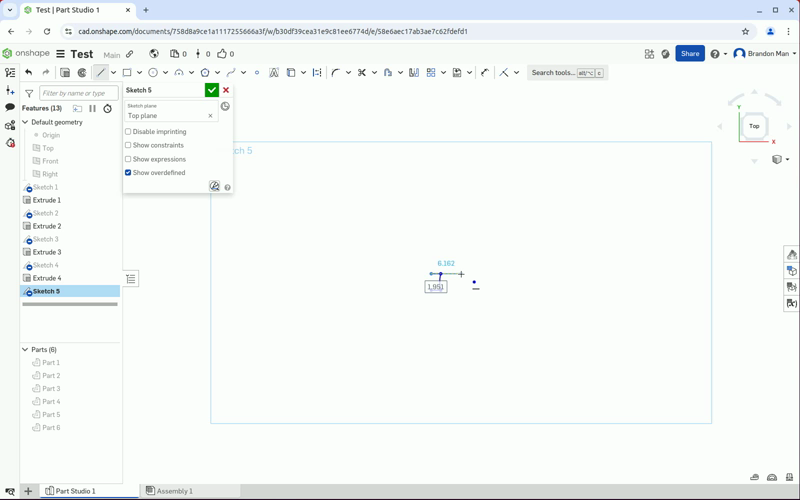
mouse_move(431, 290)
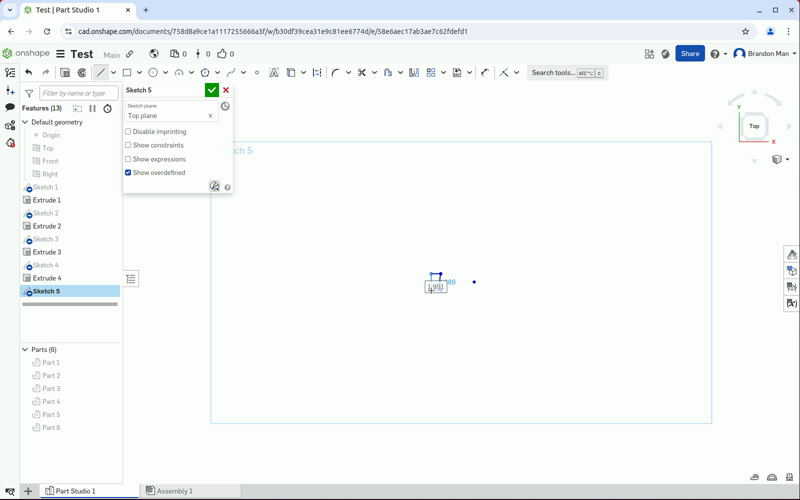
key_up(shift)
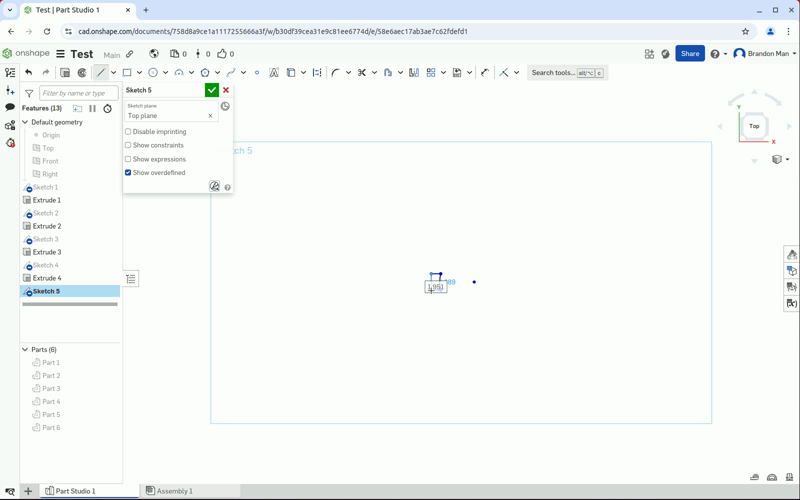
click(431, 290)
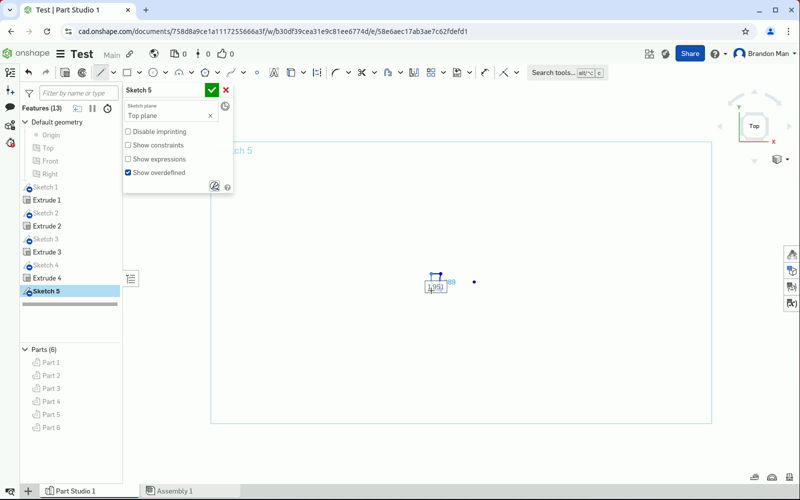
key(esc)
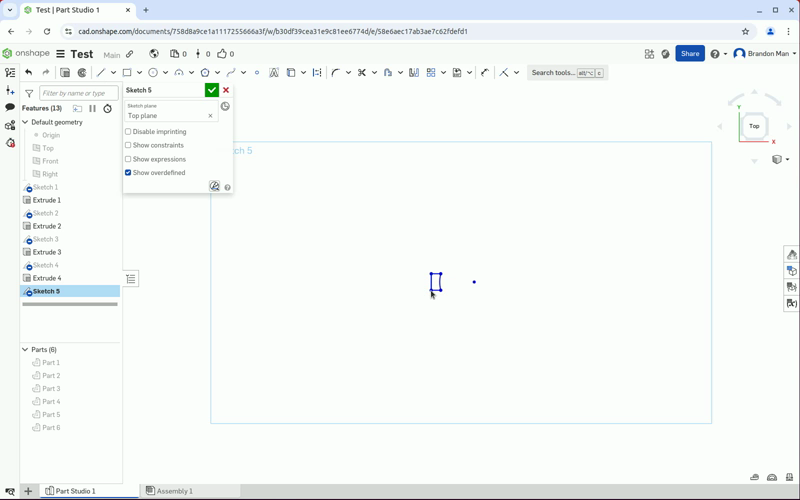
mouse_move(432, 280)
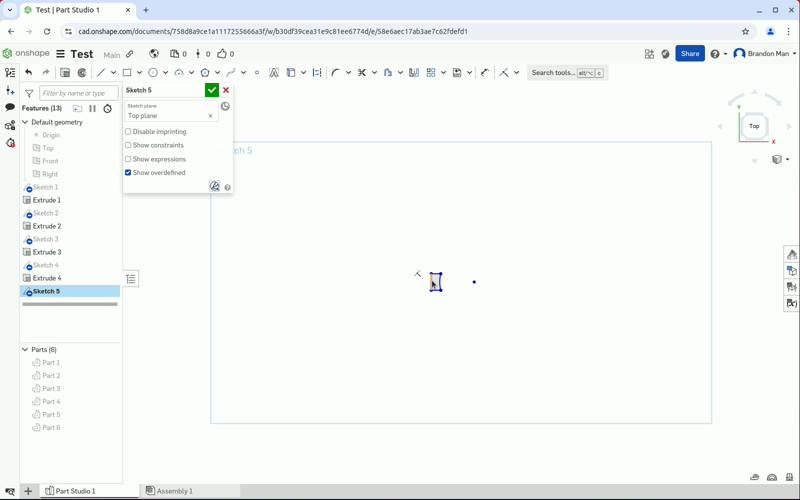
scroll(6)
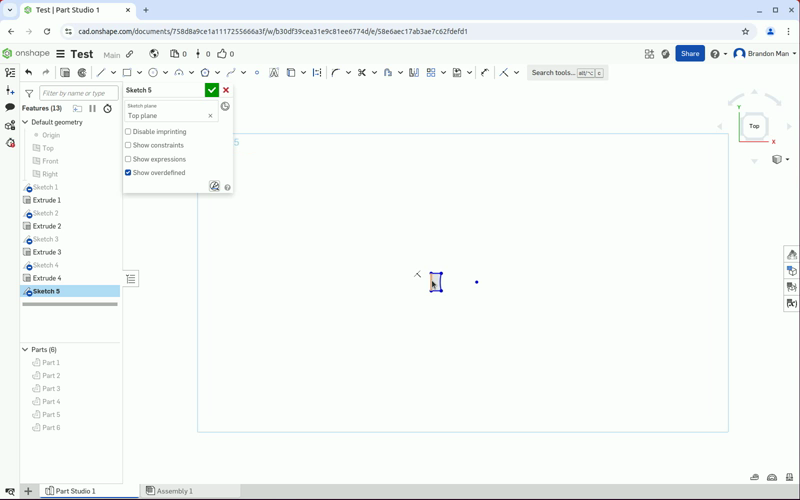
scroll(6)
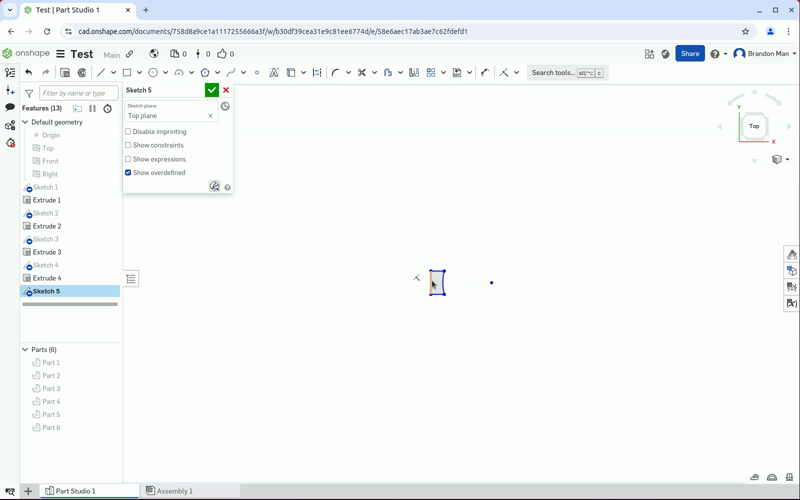
scroll(6)
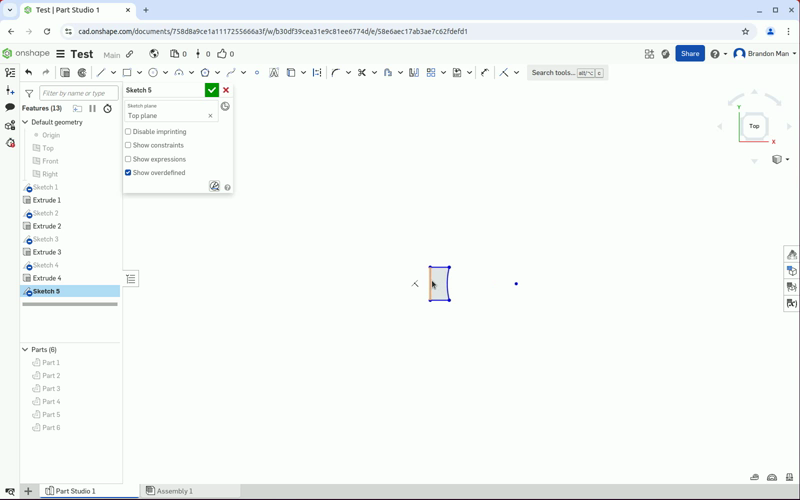
scroll(6)
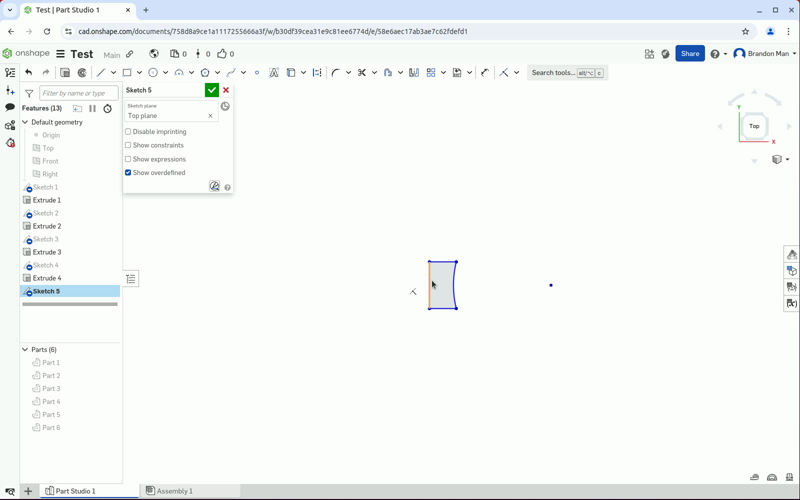
scroll(6)
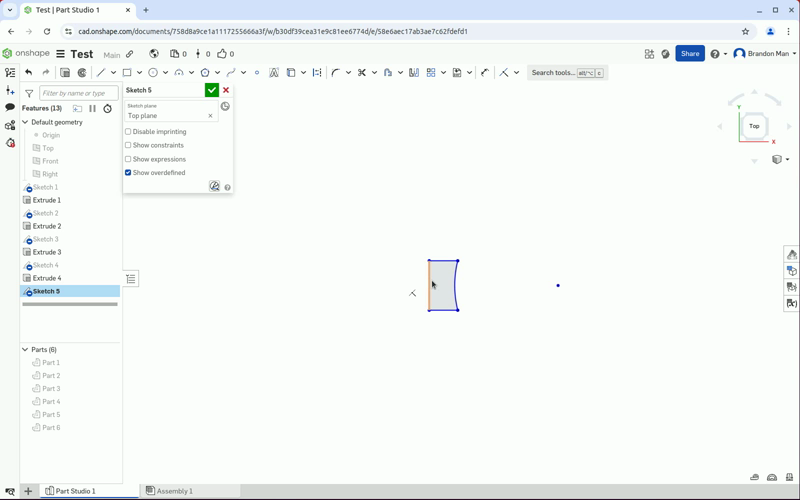
scroll(6)
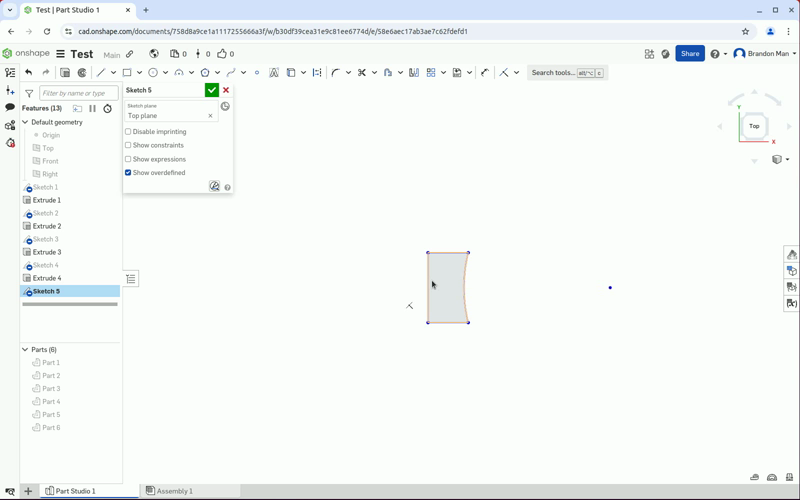
scroll(6)
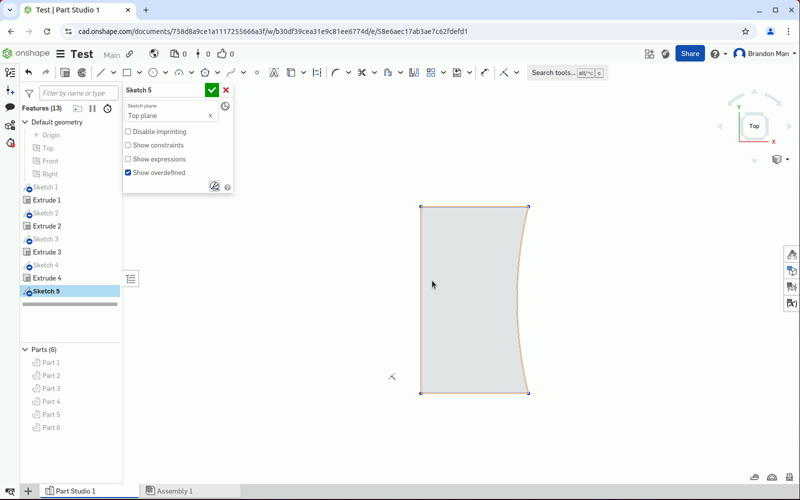
click(432, 280)
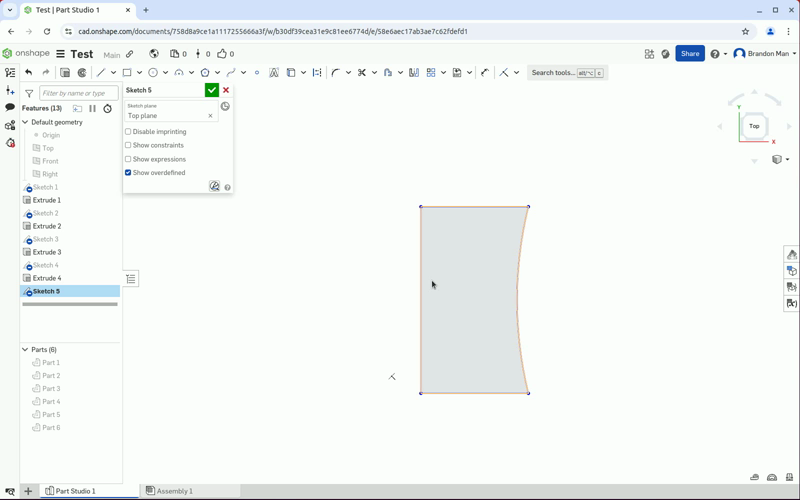
scroll(-6)
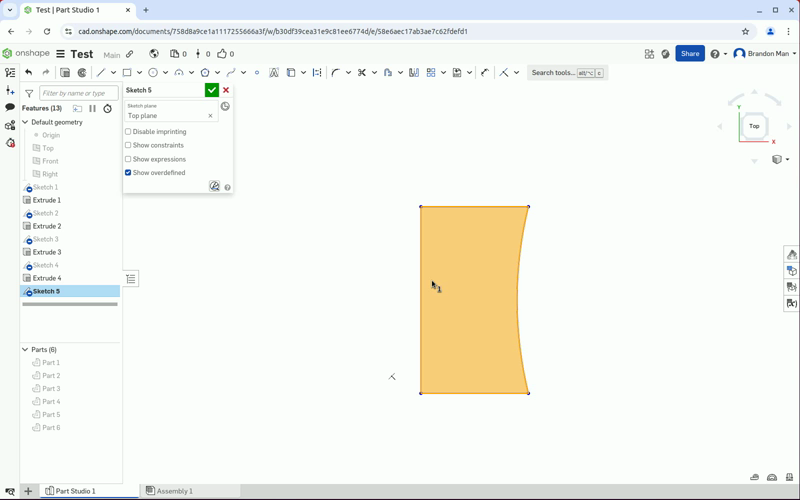
scroll(-6)
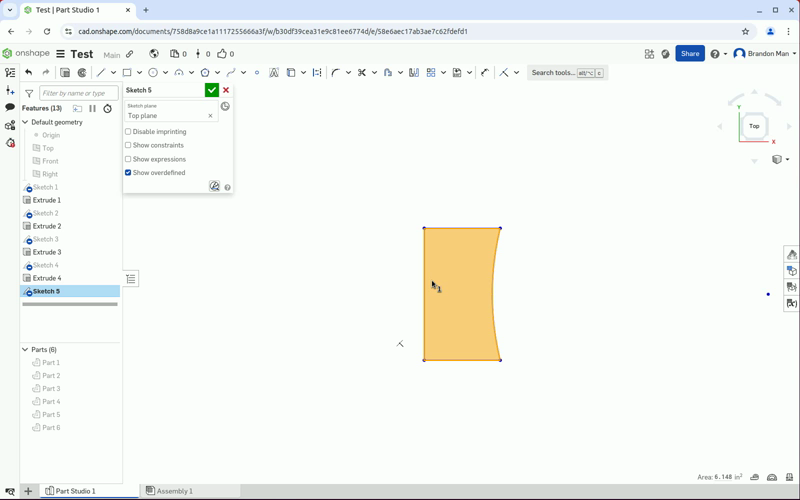
scroll(-6)
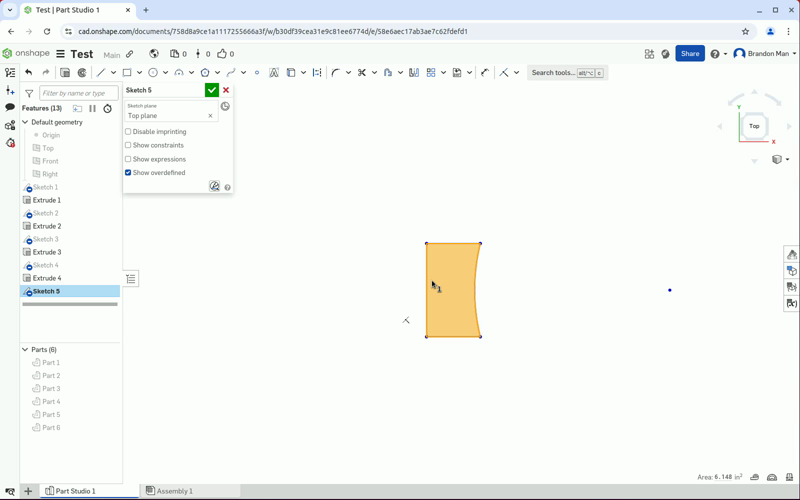
scroll(-6)
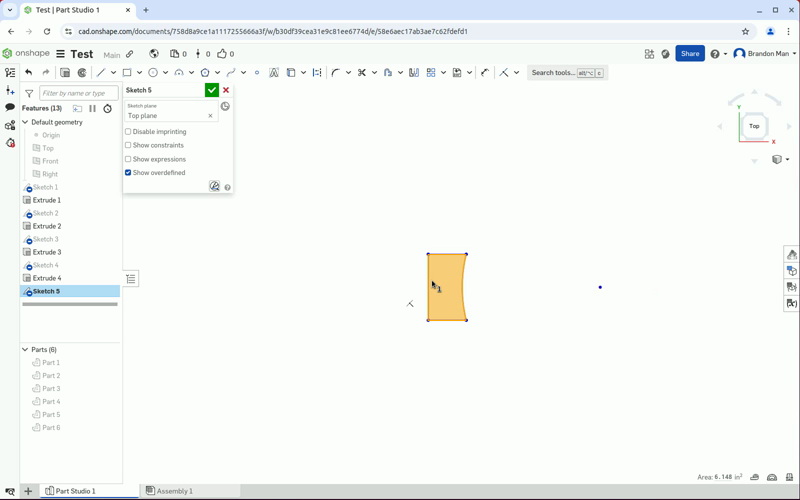
scroll(-6)
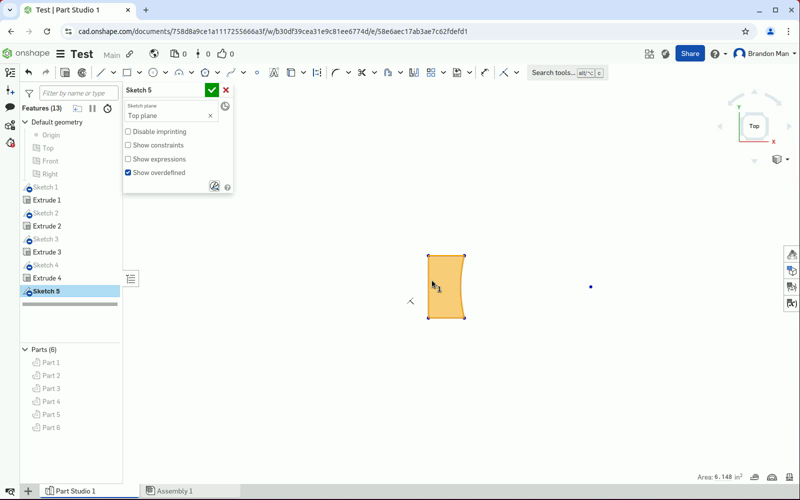
scroll(-6)
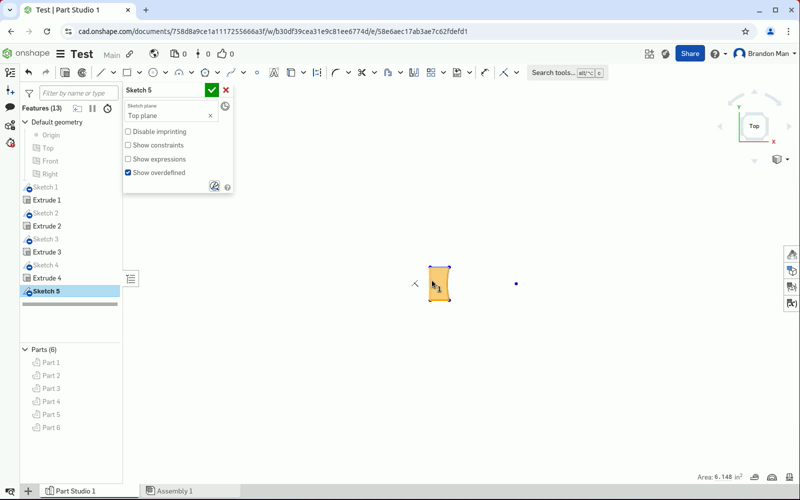
scroll(-6)
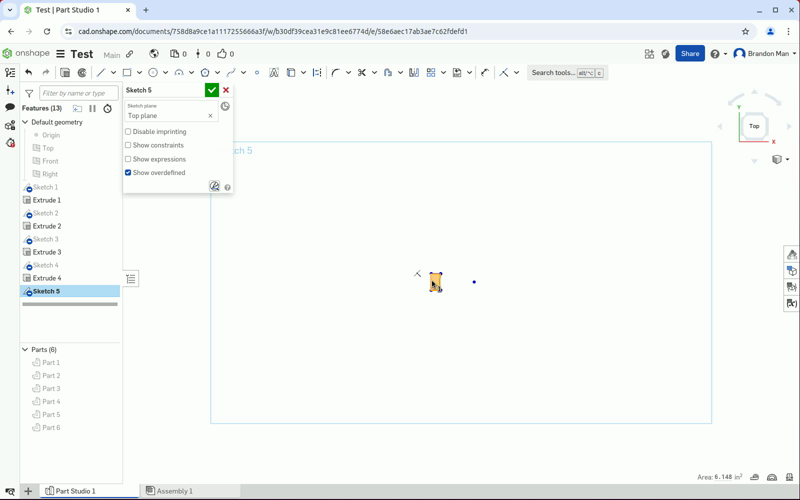
mouse_move(73, 352)
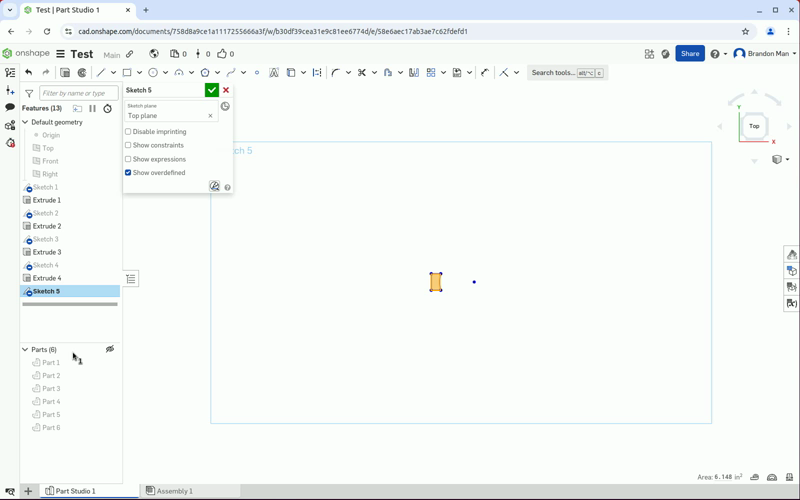
key(shift+y)
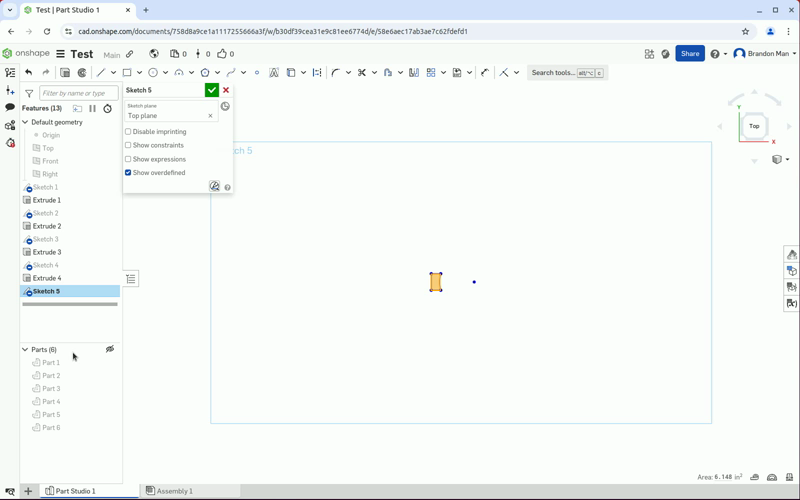
key(shift+e)
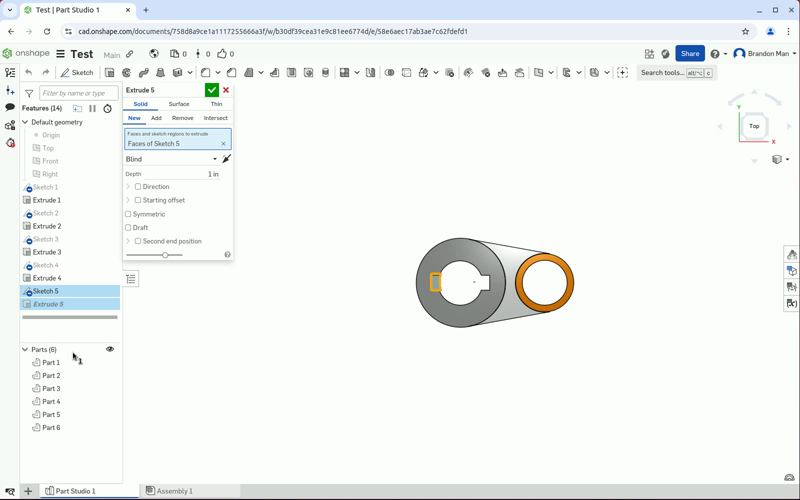
mouse_move(143, 106)
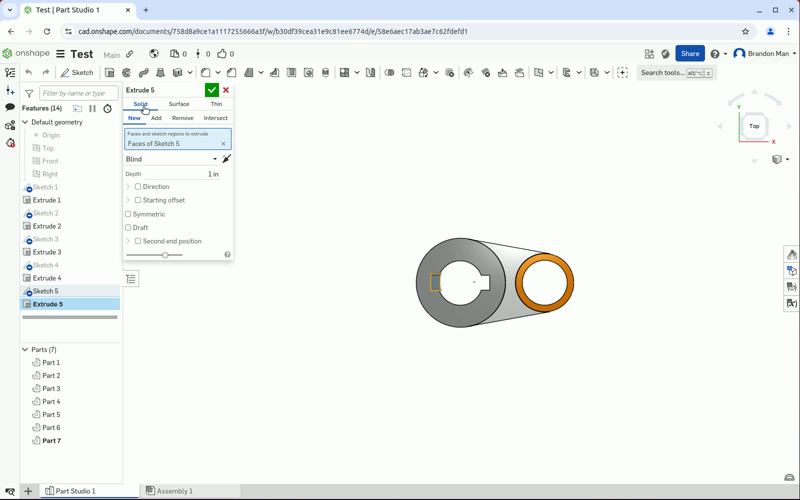
click(143, 106)
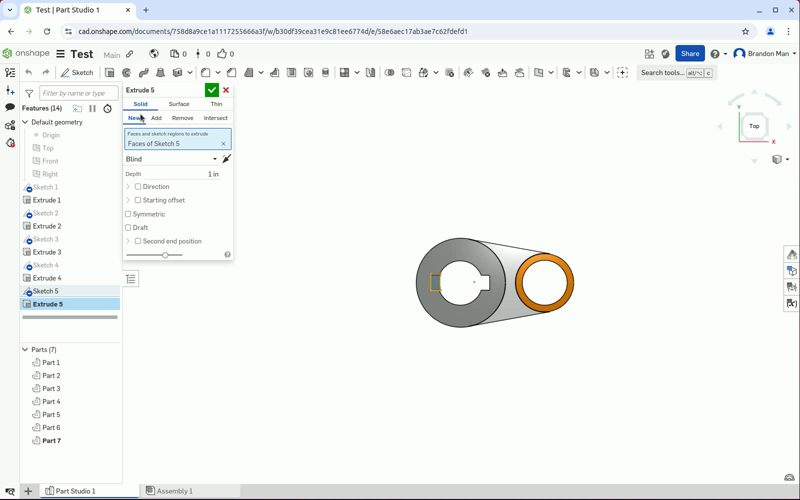
mouse_move(137, 120)
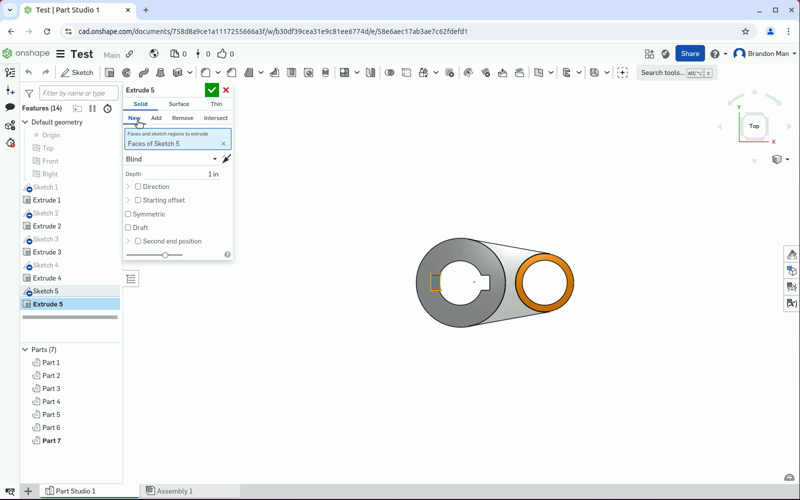
click(137, 120)
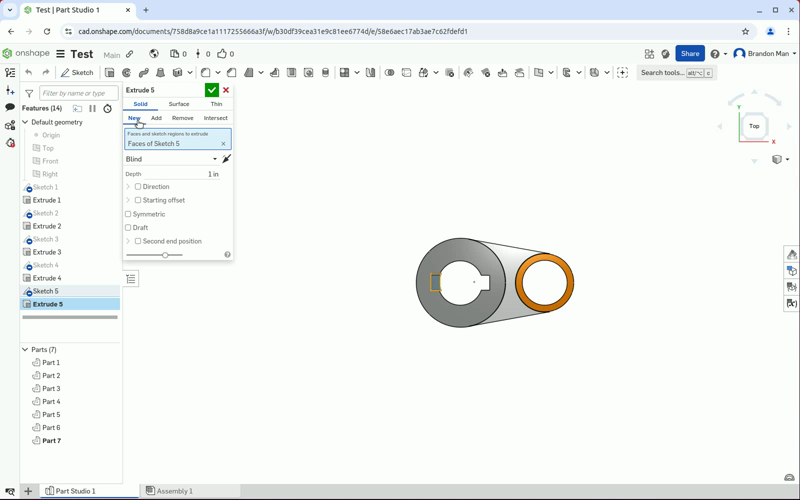
key(tab, 4)
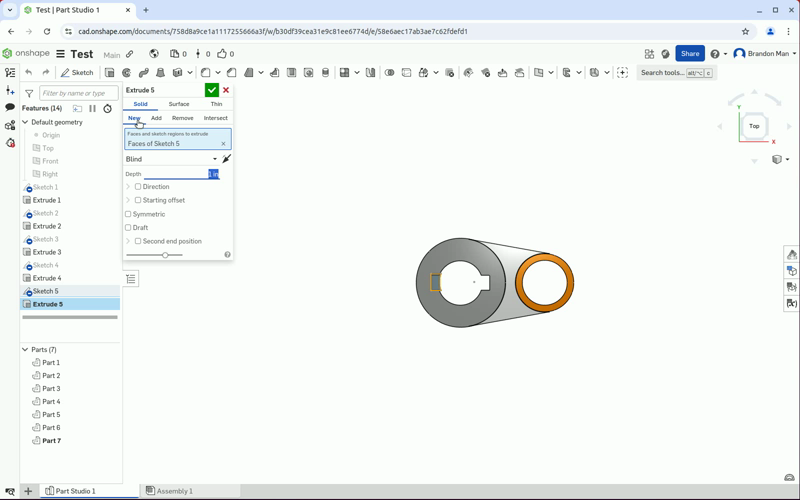
text(7.943)
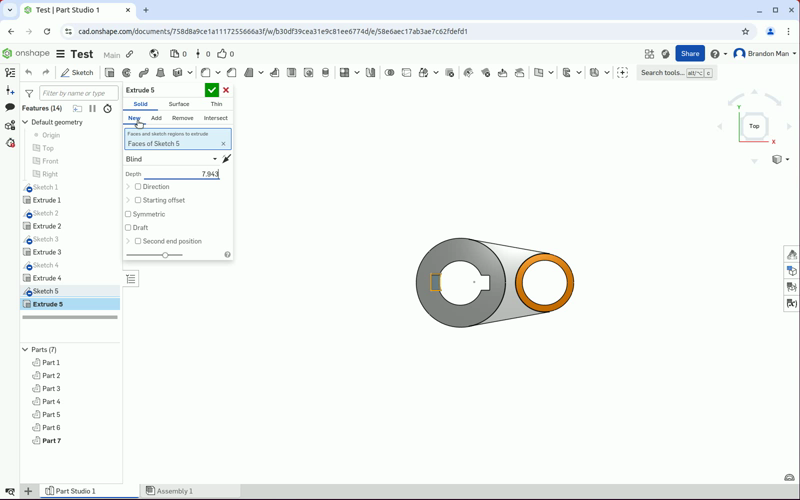
key(enter)
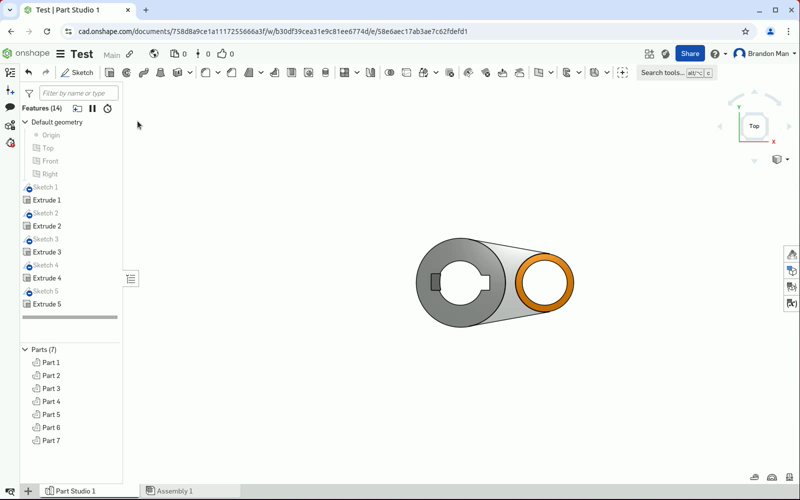
key(shift+h)
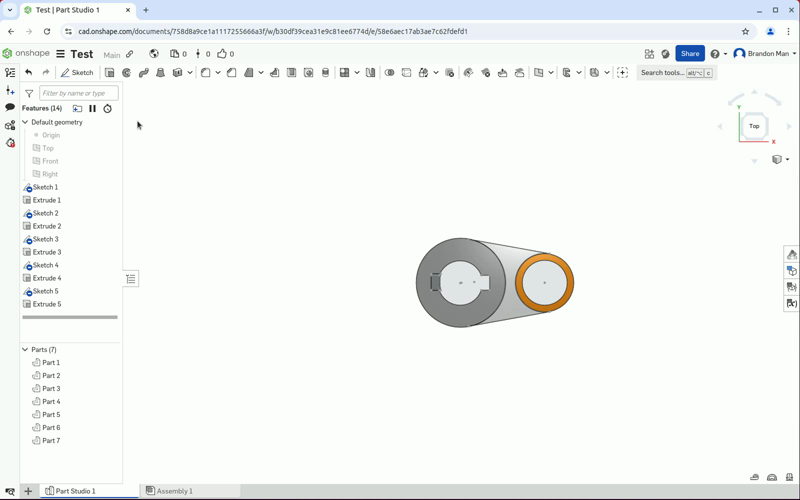
key(shift+h)
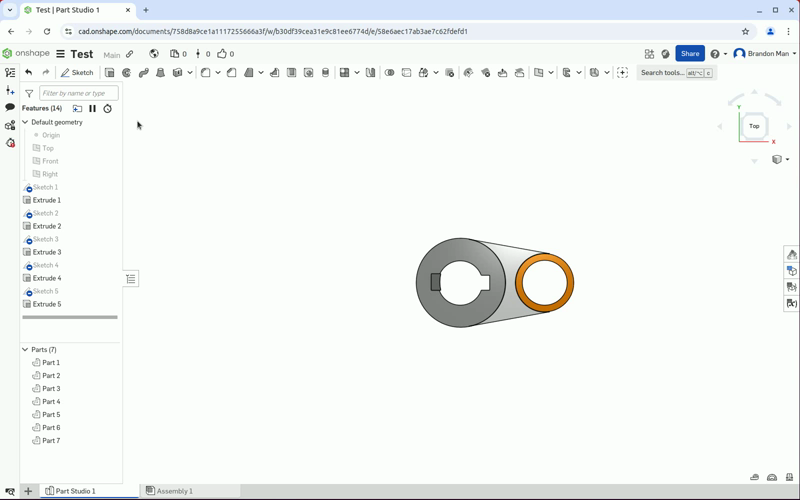
mouse_move(73, 189)
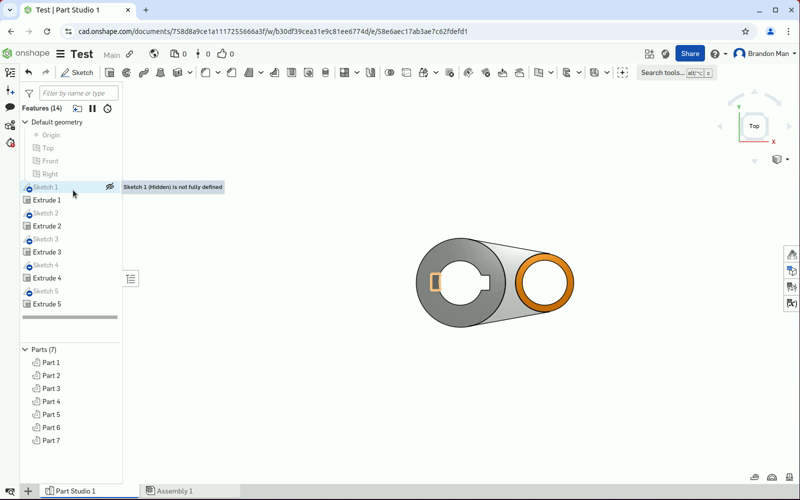
click(73, 189)
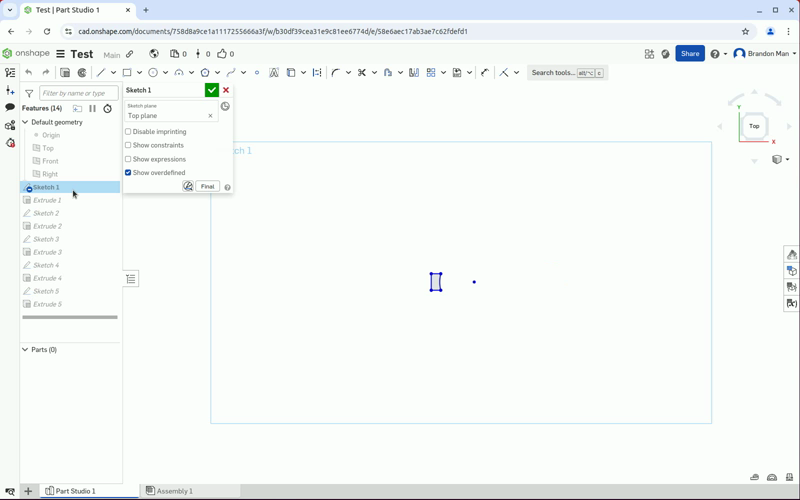
mouse_move(229, 92)
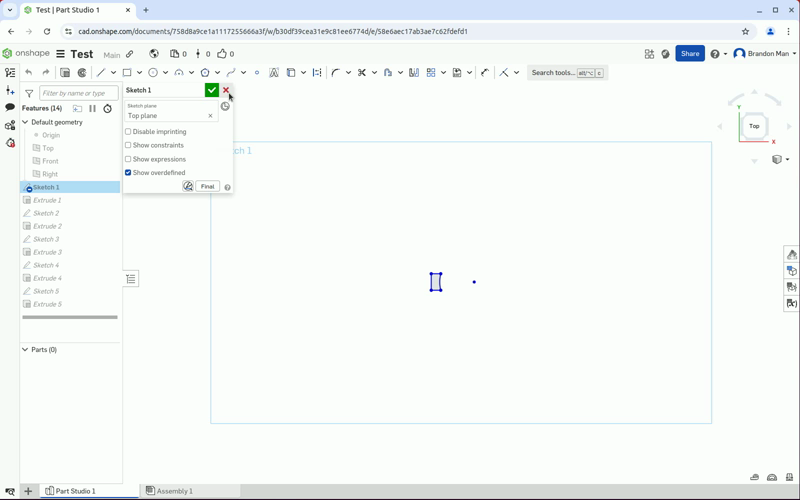
click(229, 92)
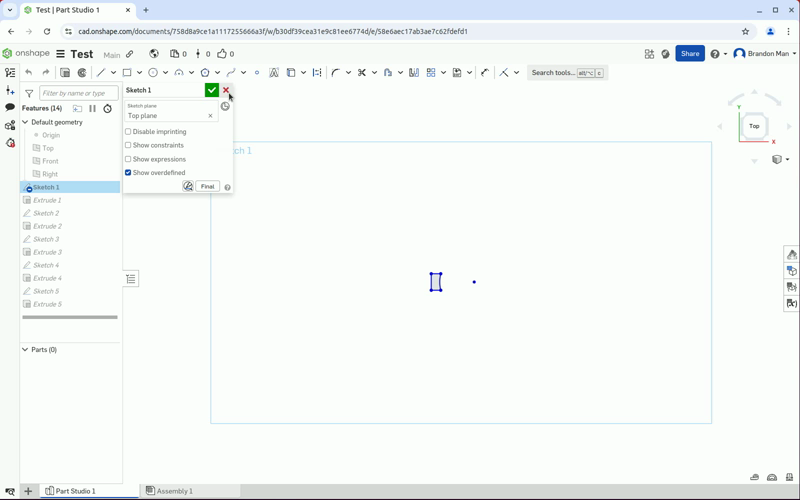
key(shift+s)
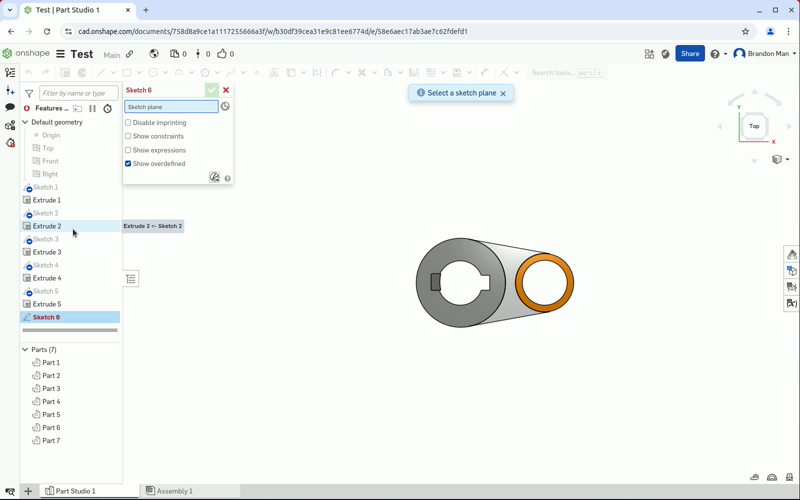
scroll(3)
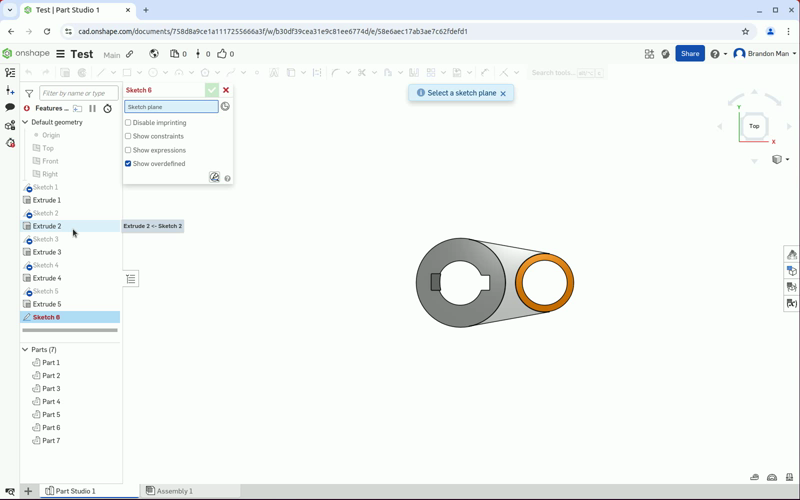
mouse_move(73, 150)
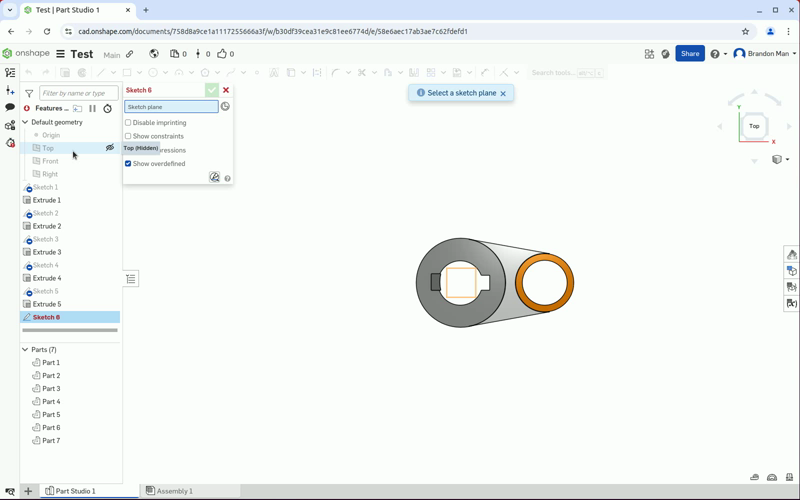
click(73, 150)
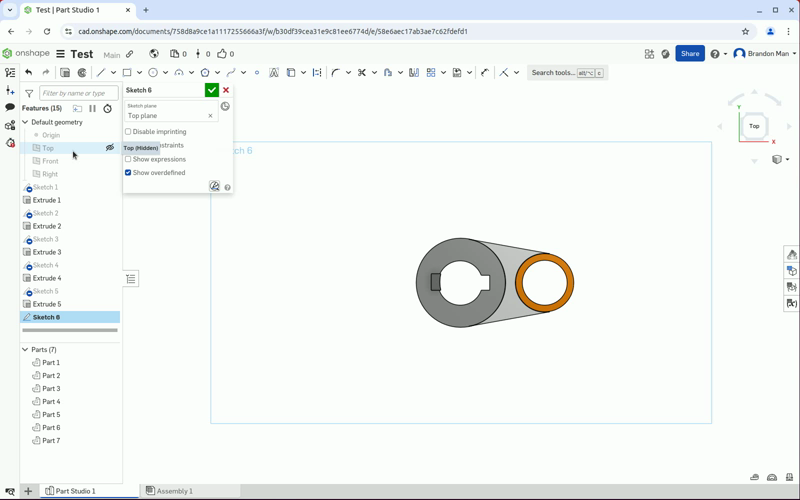
mouse_move(73, 352)
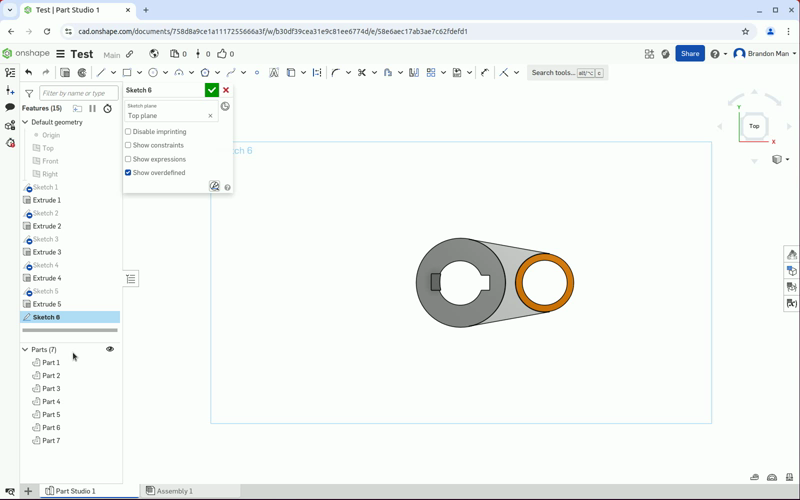
key(y)
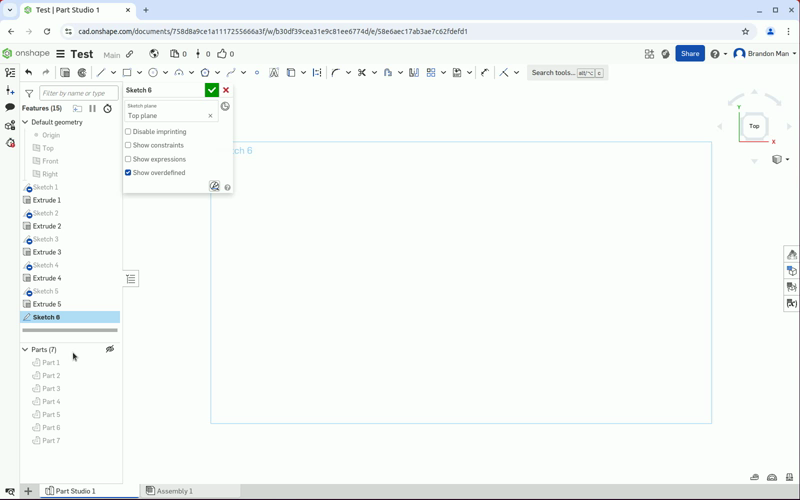
key(c)
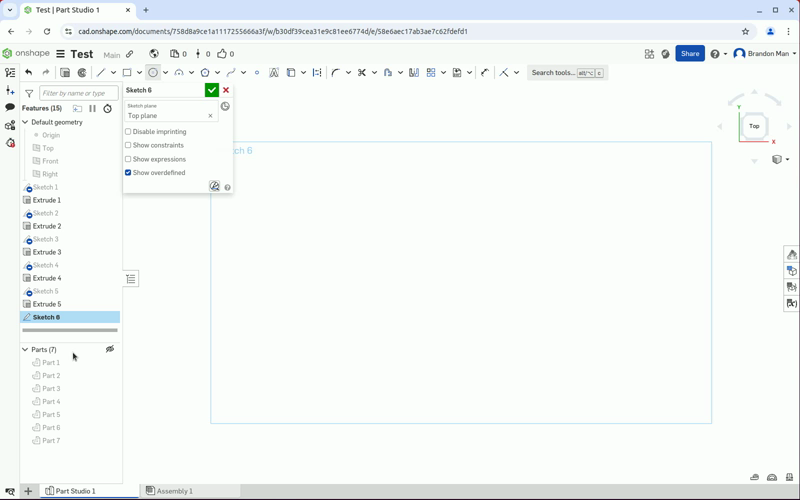
key_down(shift)
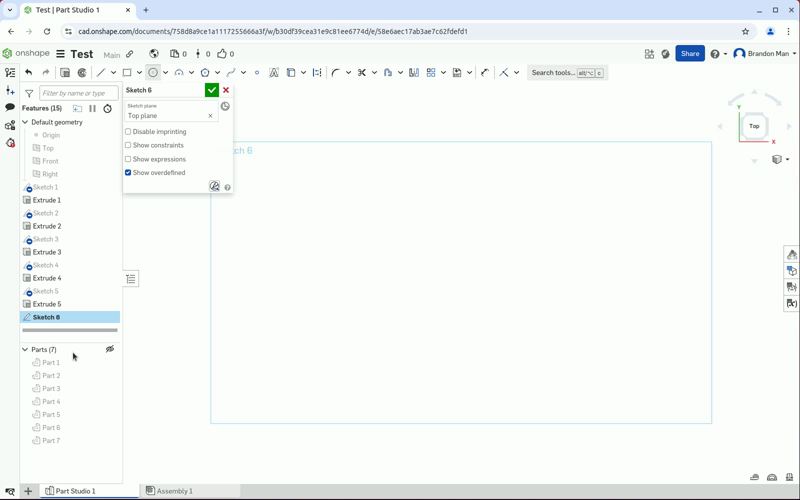
mouse_move(460, 282)
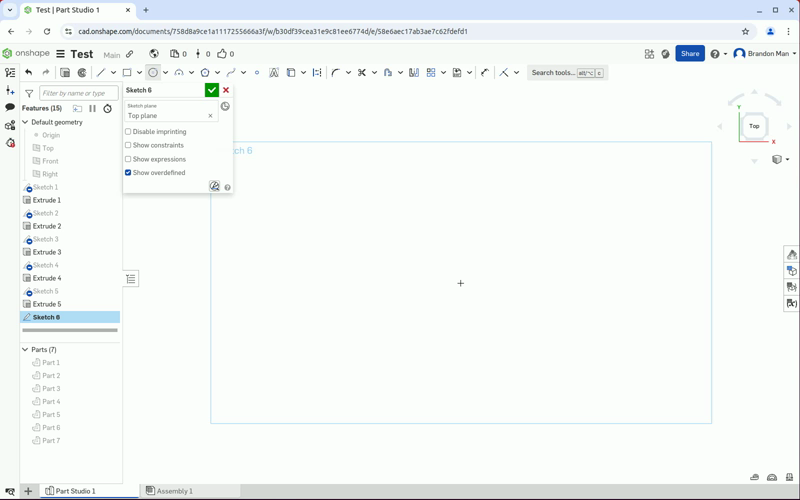
click(460, 282)
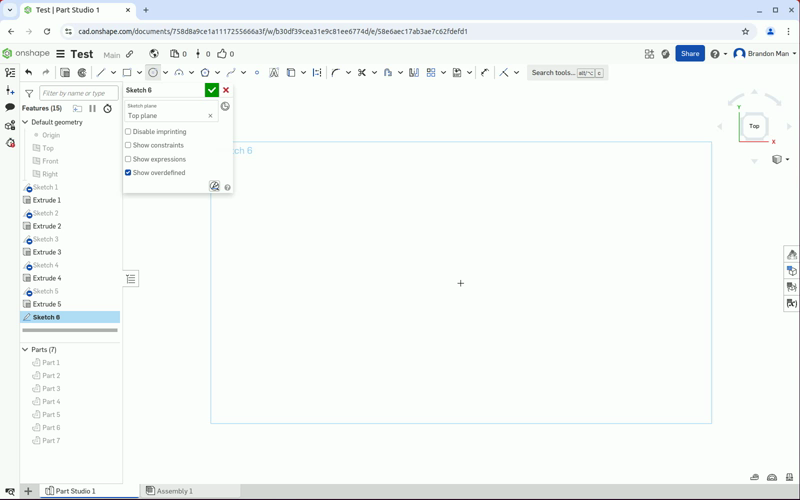
key_up(shift)
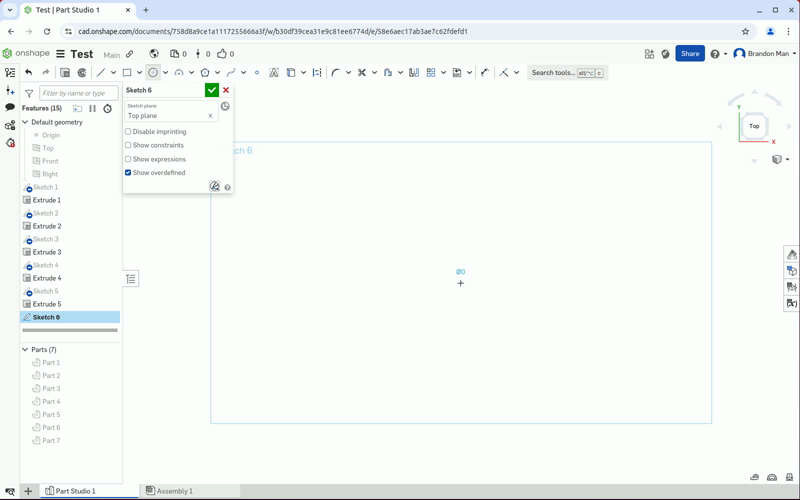
mouse_move(505, 282)
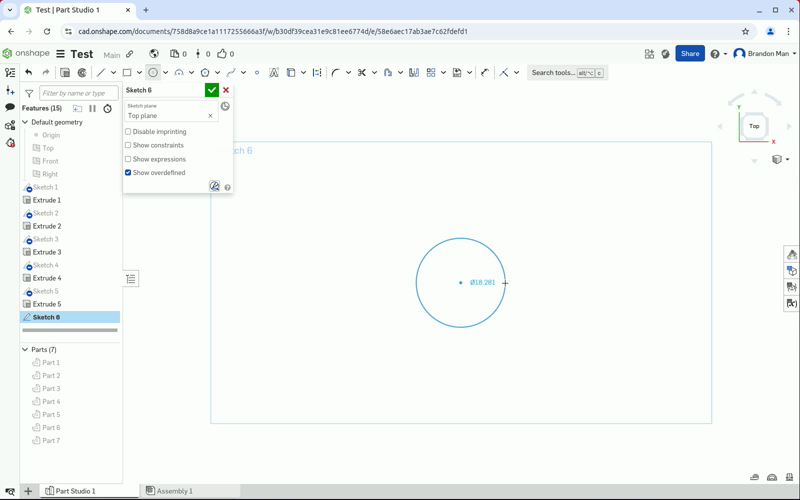
click(505, 282)
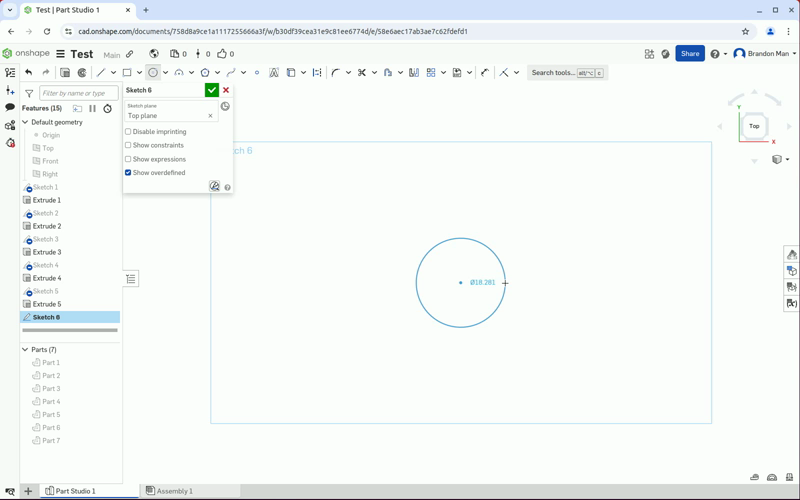
key(esc)
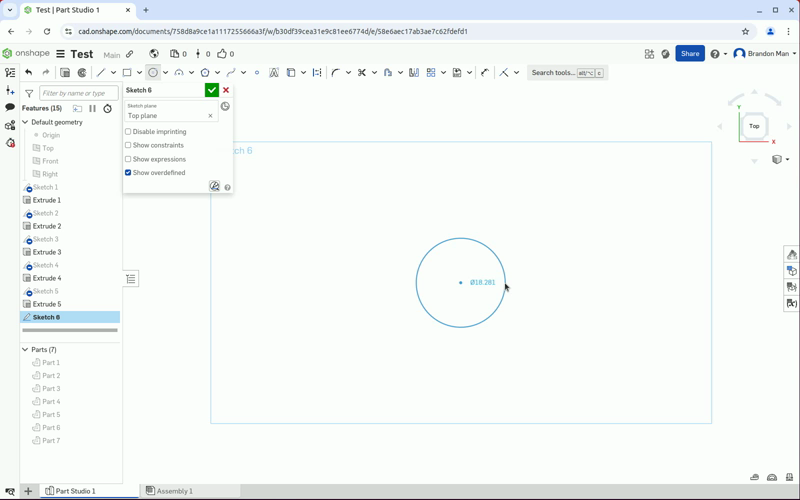
key(l)
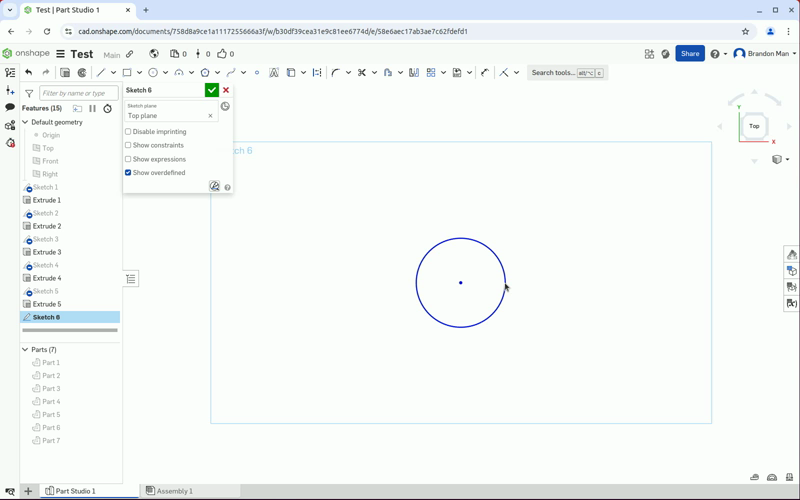
key_down(shift)
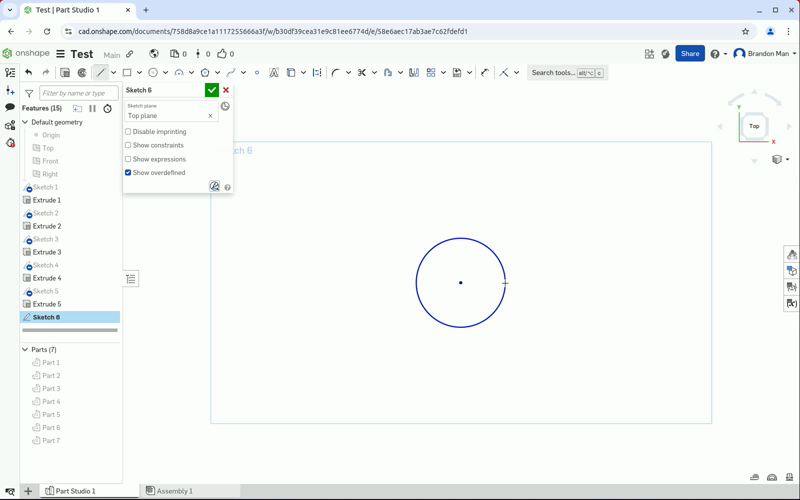
mouse_move(431, 290)
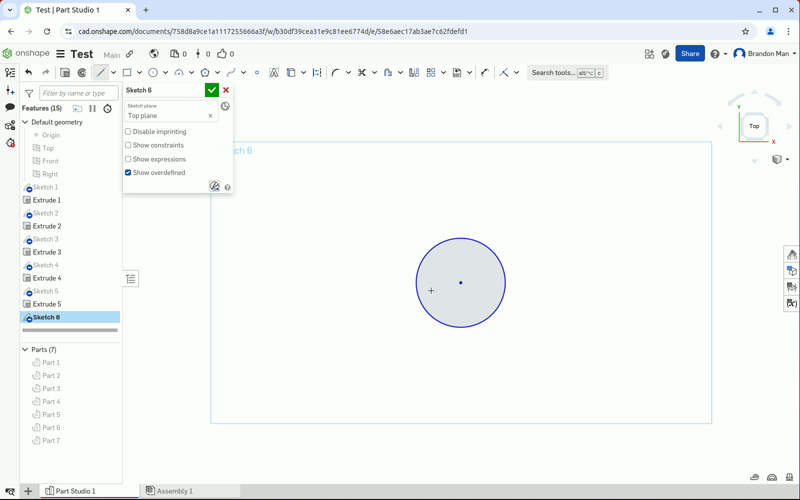
click(431, 290)
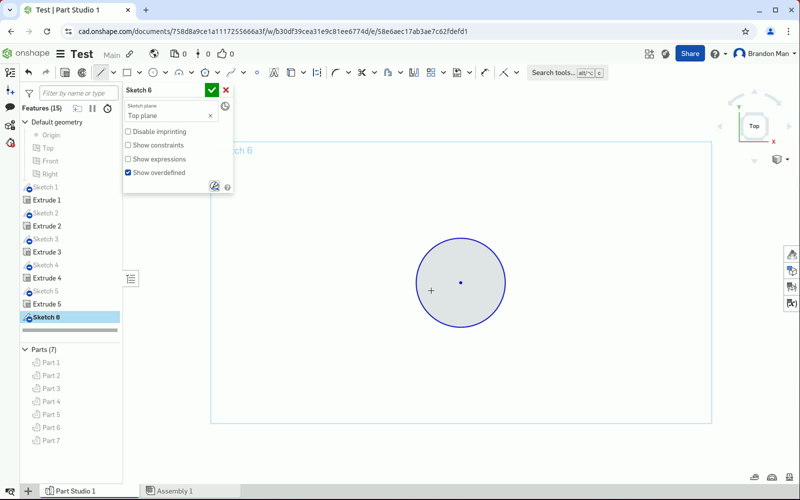
key_up(shift)
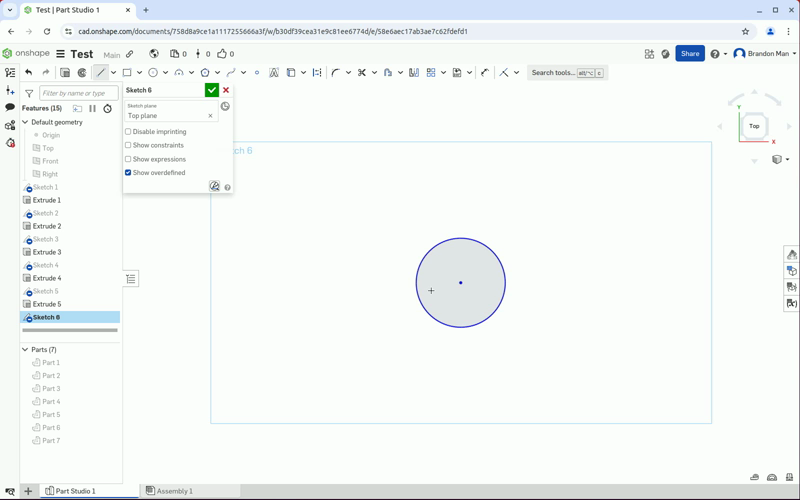
key_down(shift)
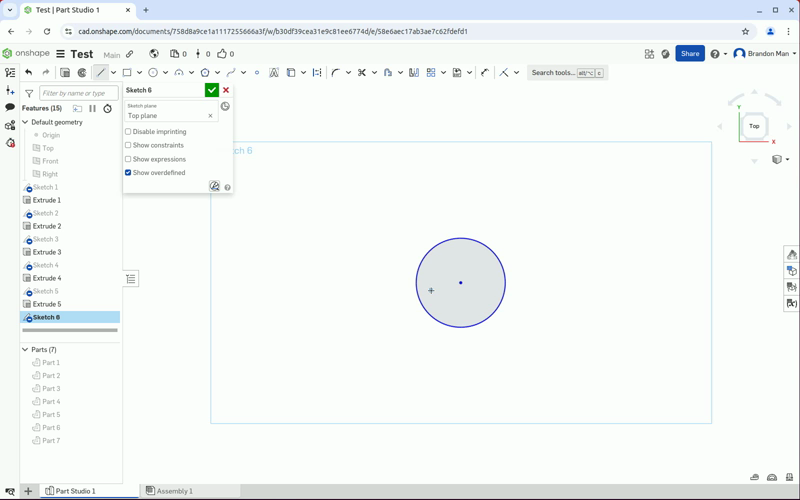
mouse_move(461, 290)
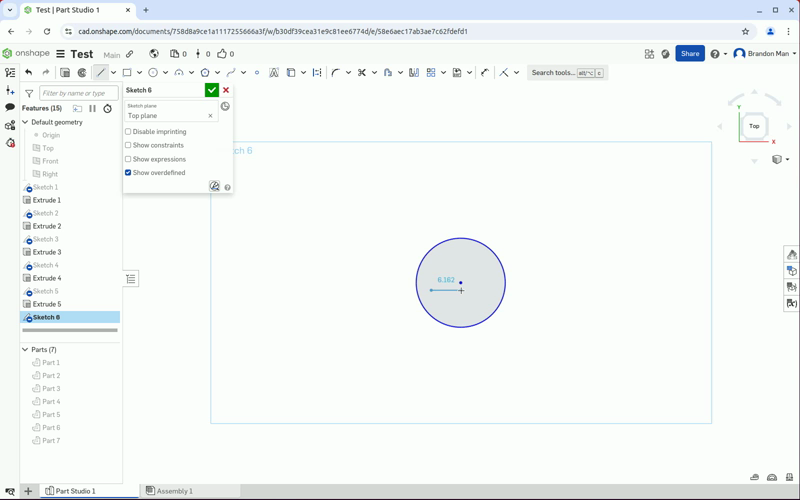
mouse_move(439, 290)
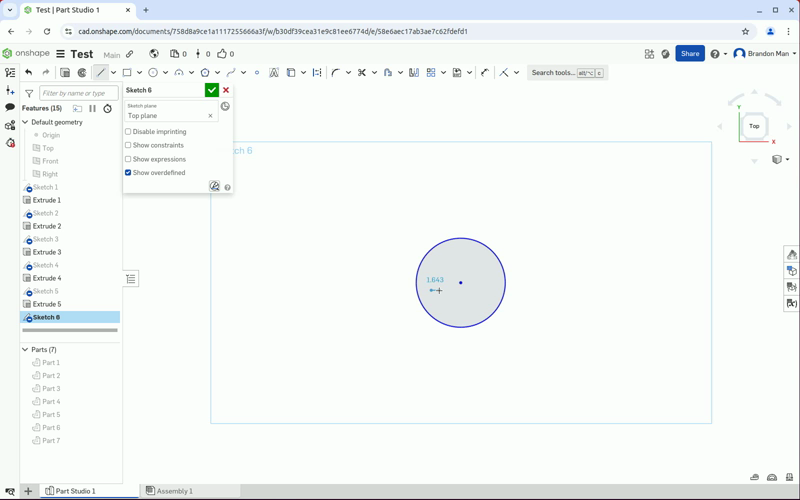
click(439, 290)
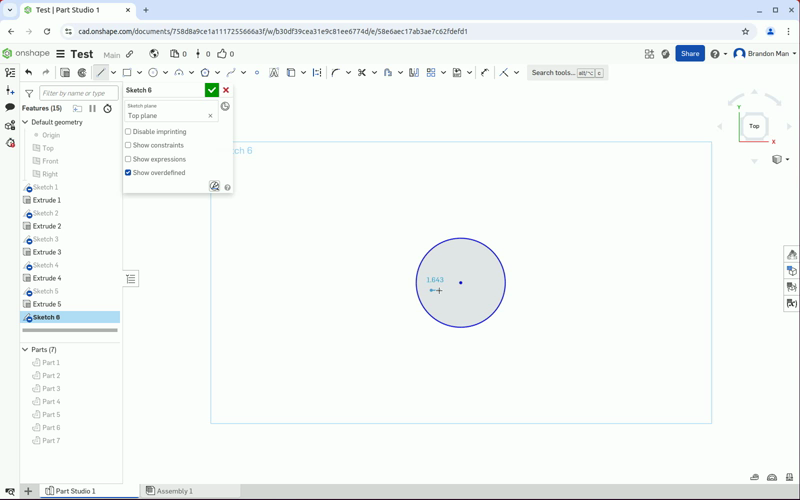
key_up(shift)
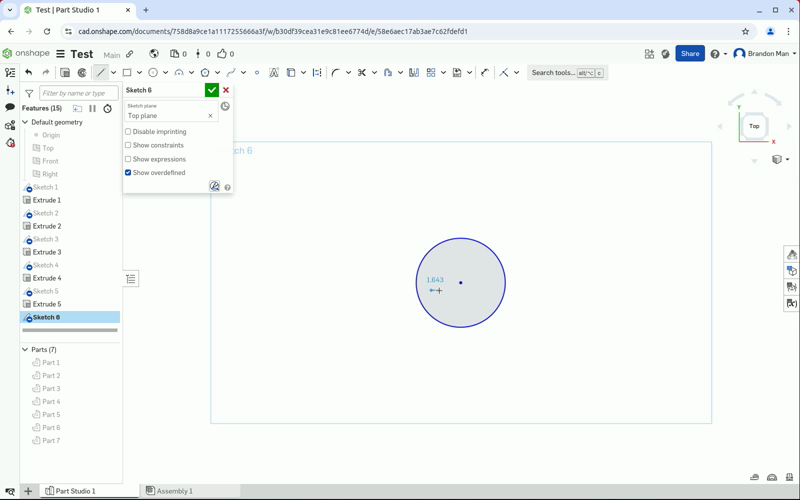
key(esc)
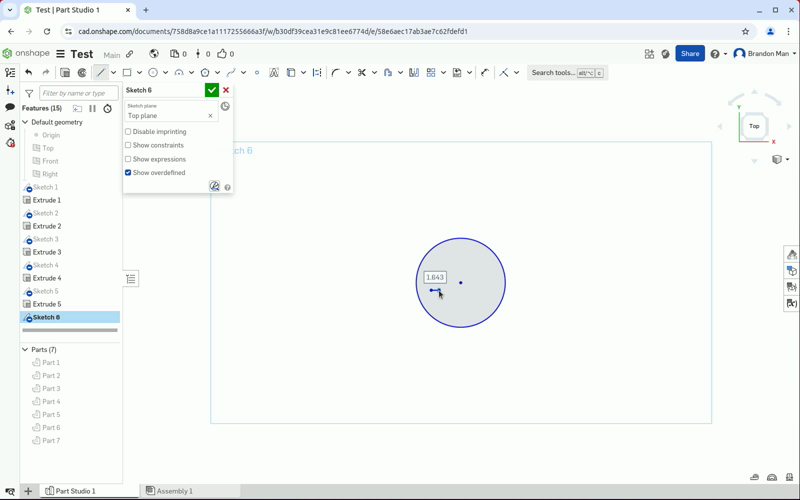
key(a)
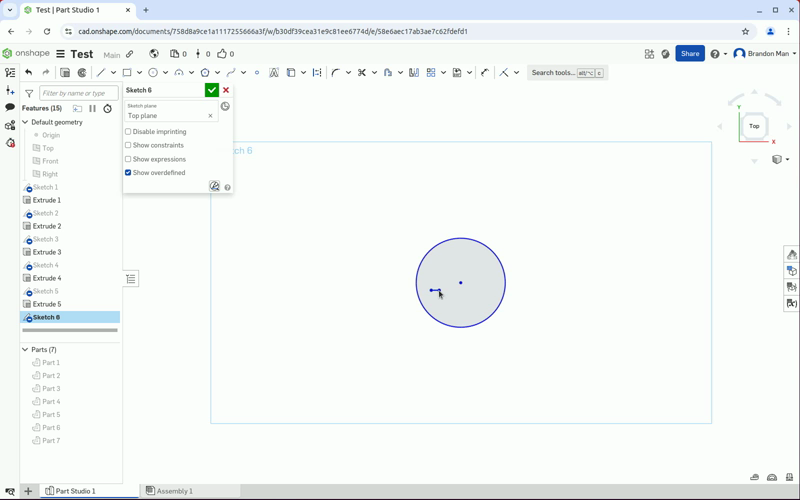
mouse_move(439, 290)
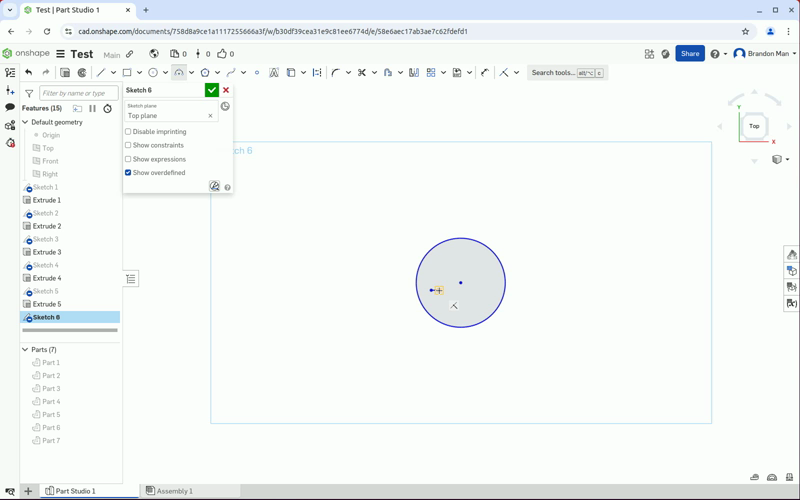
click(439, 290)
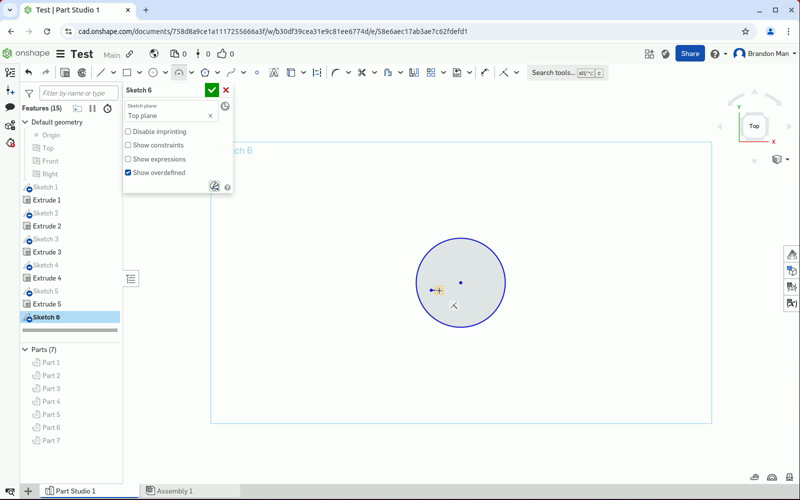
key_down(shift)
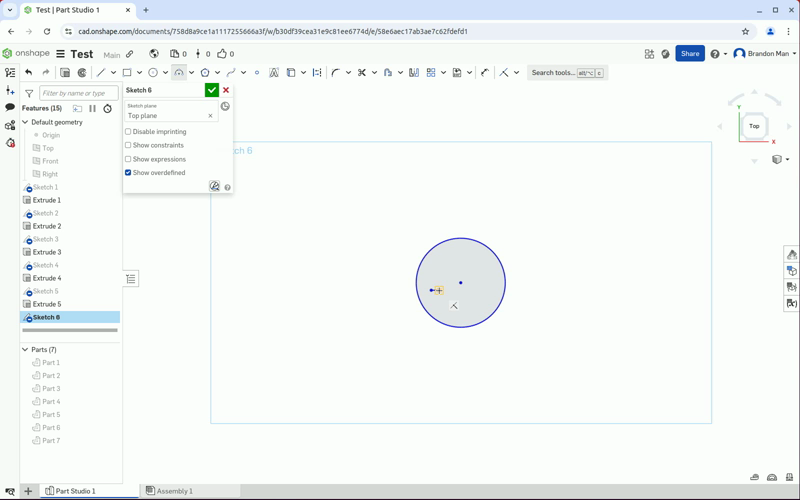
mouse_move(481, 290)
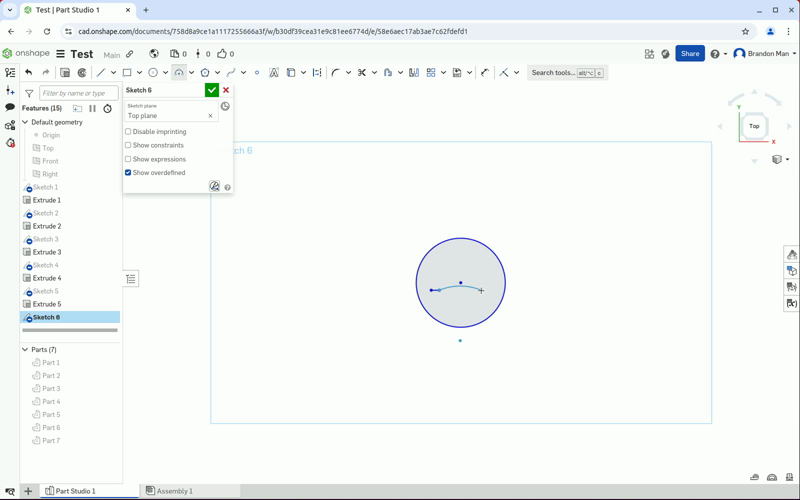
click(481, 290)
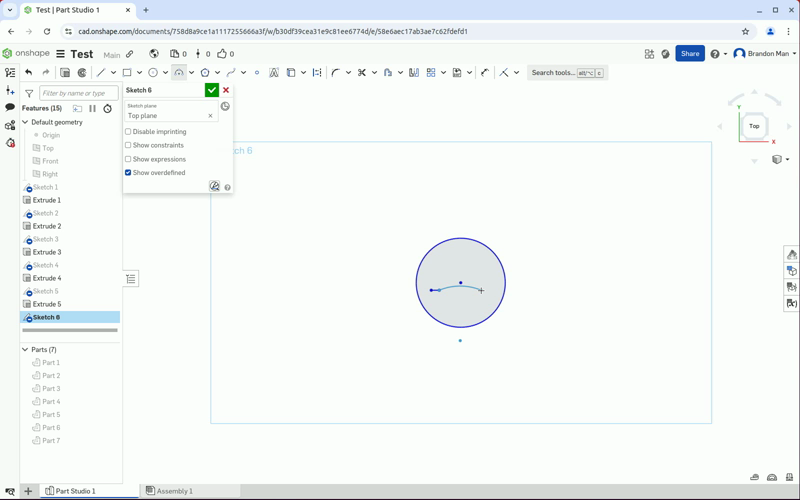
mouse_move(460, 305)
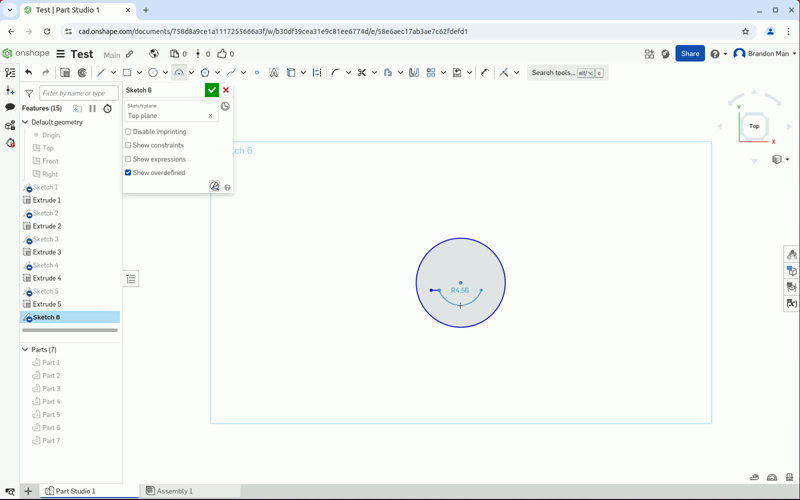
click(460, 305)
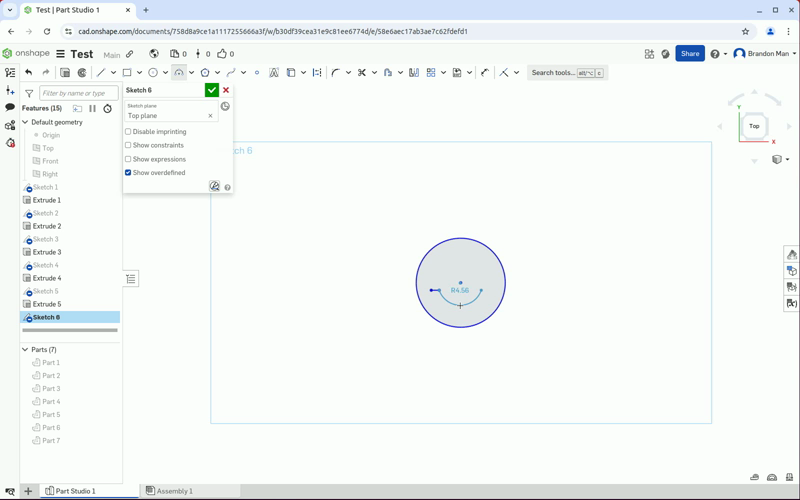
key_up(shift)
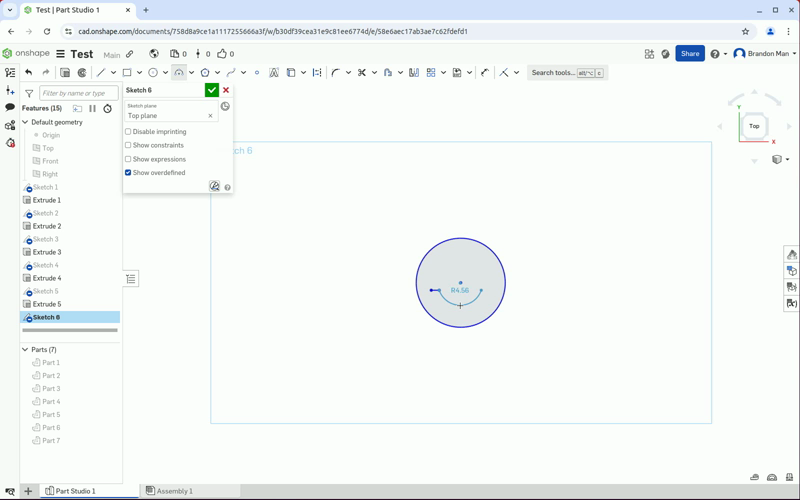
key(esc)
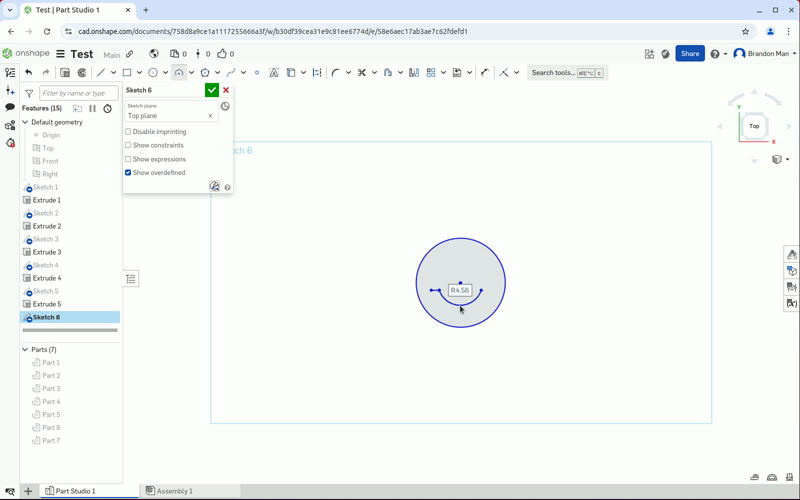
key(l)
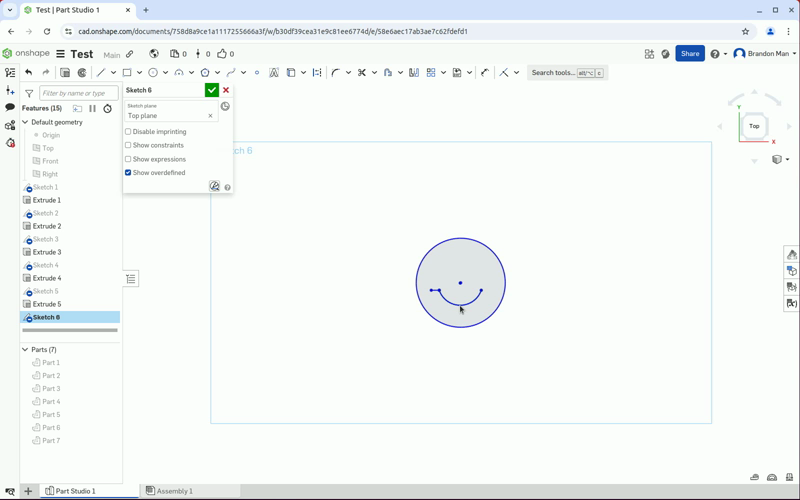
mouse_move(481, 290)
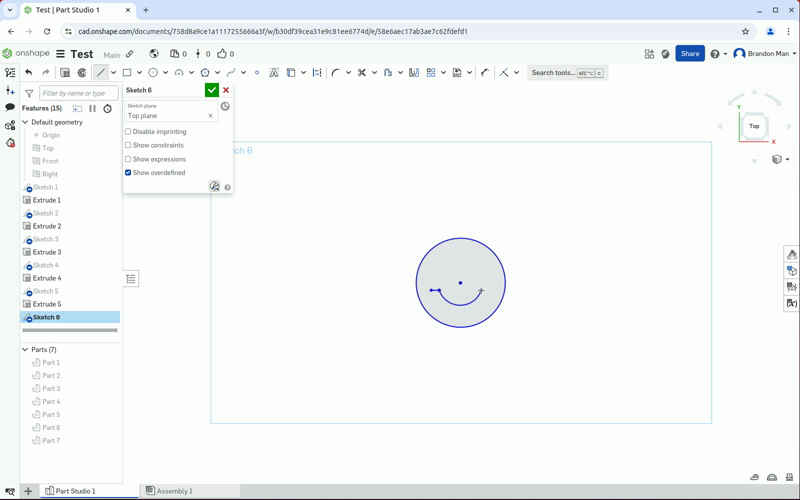
click(481, 290)
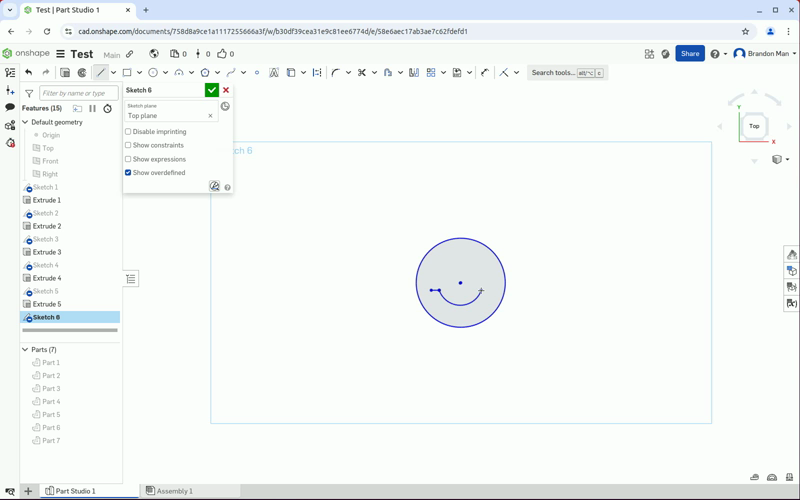
key_down(shift)
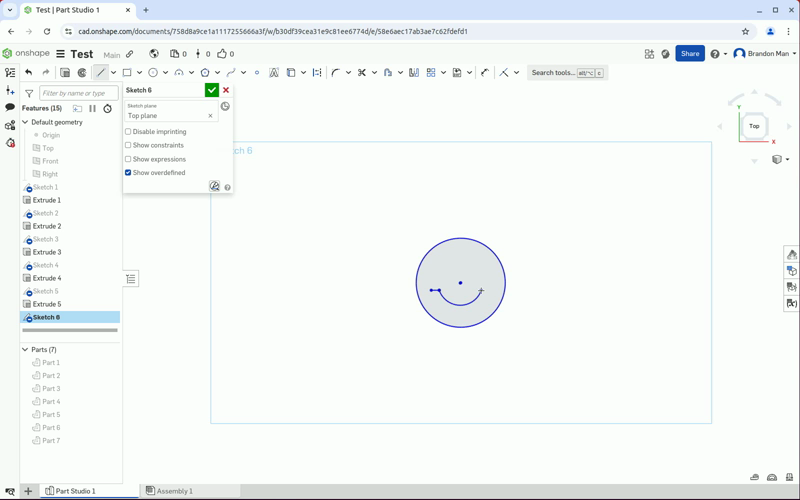
mouse_move(511, 290)
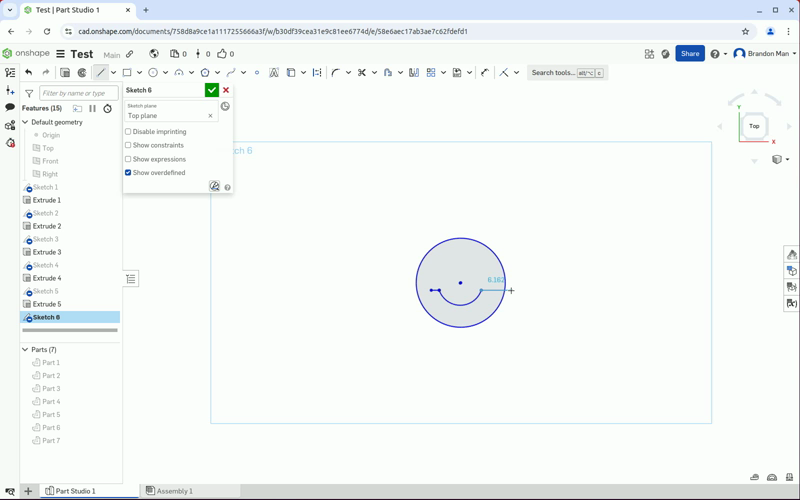
mouse_move(489, 290)
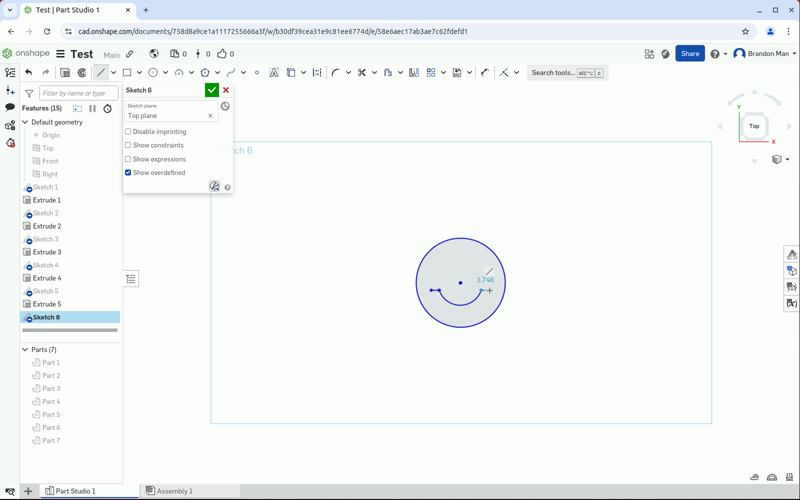
click(489, 290)
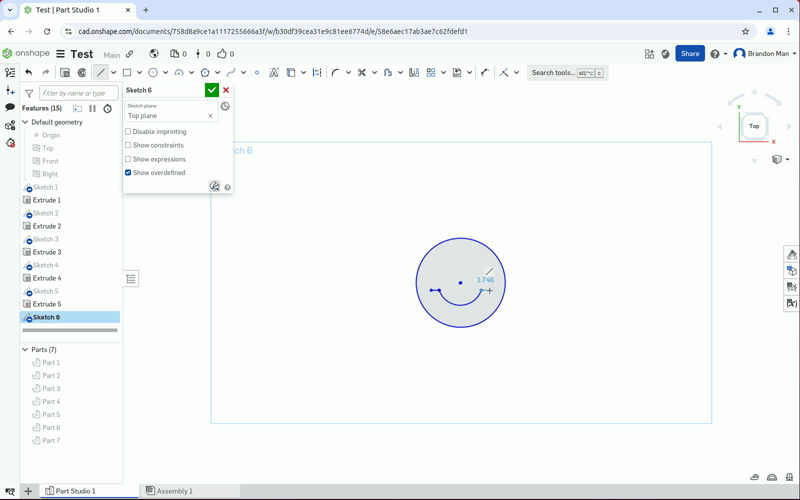
key_up(shift)
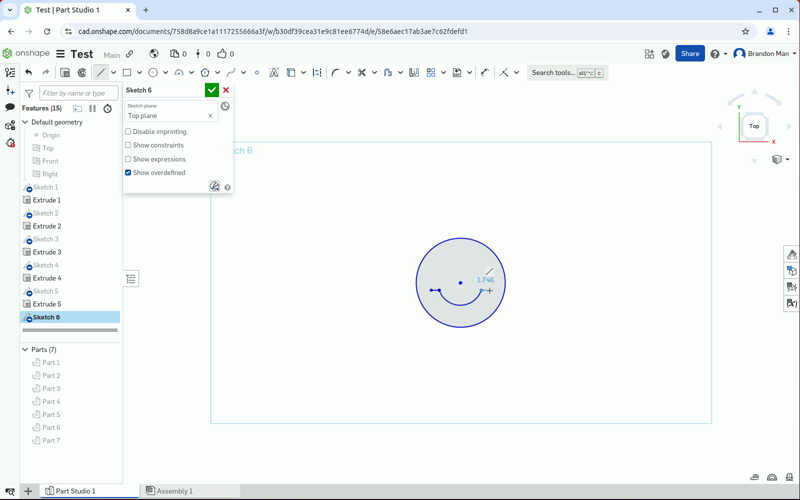
key_down(shift)
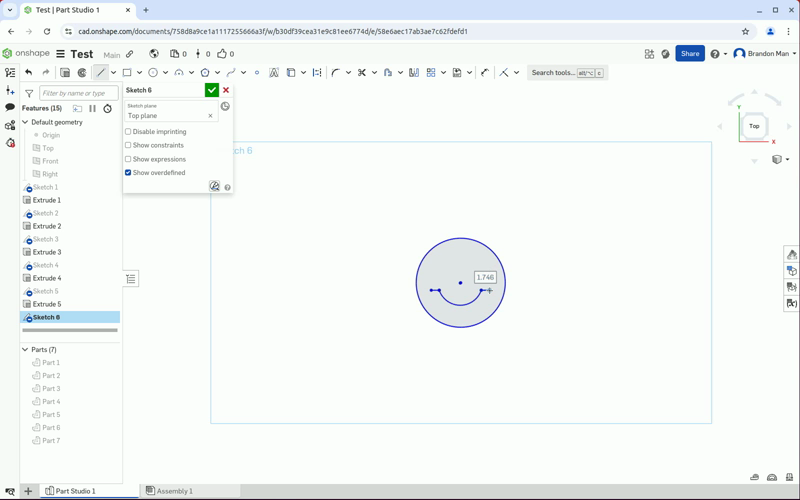
mouse_move(519, 290)
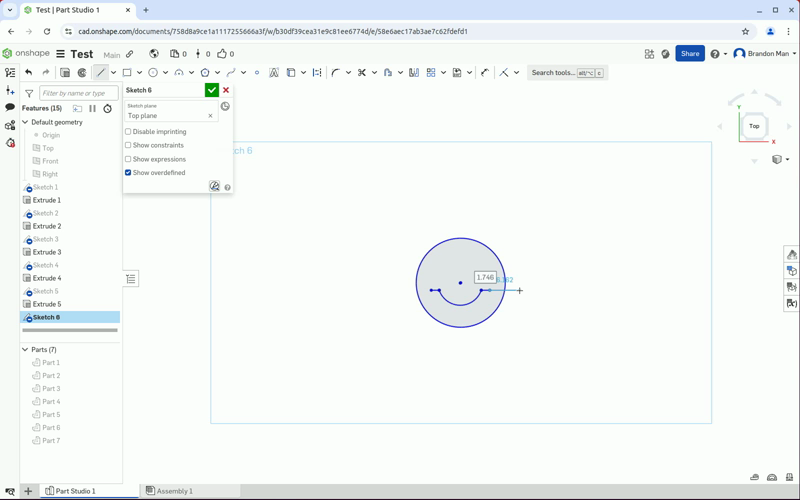
mouse_move(489, 275)
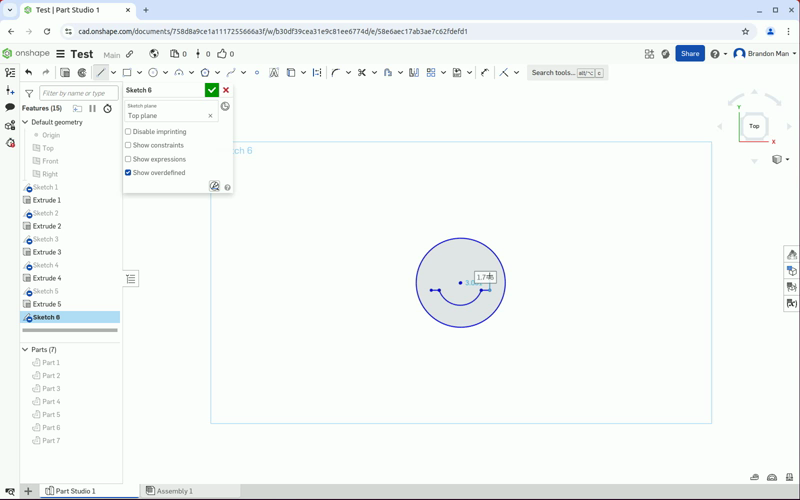
click(489, 275)
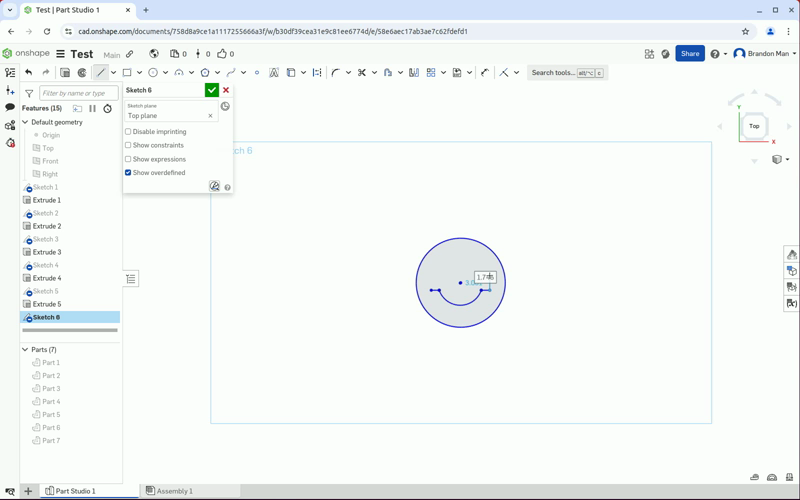
key_up(shift)
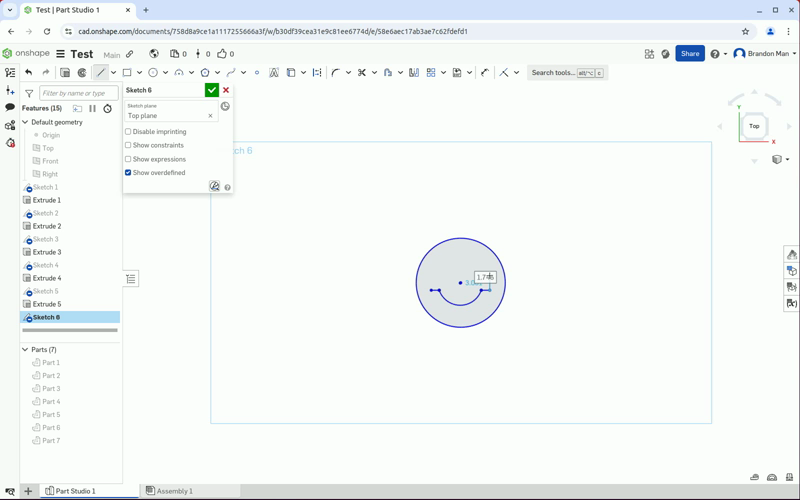
key_down(shift)
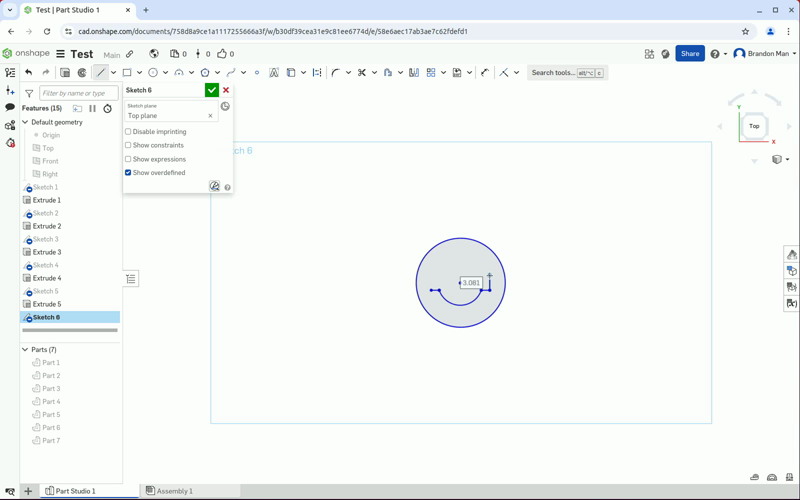
mouse_move(519, 275)
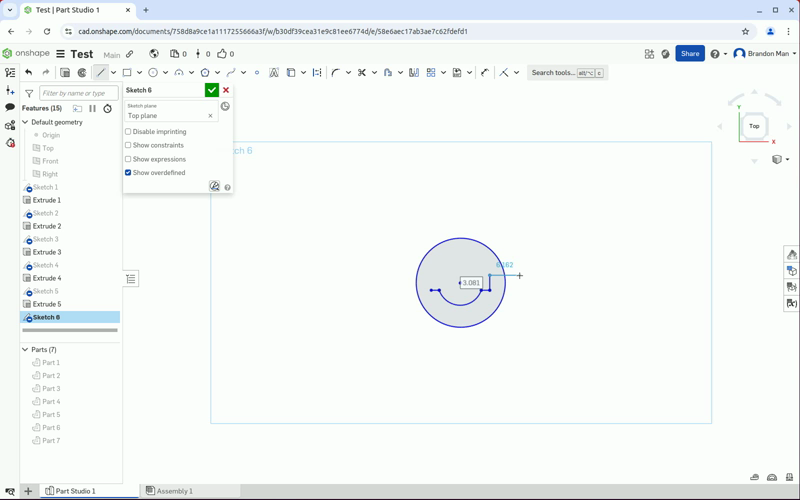
mouse_move(481, 275)
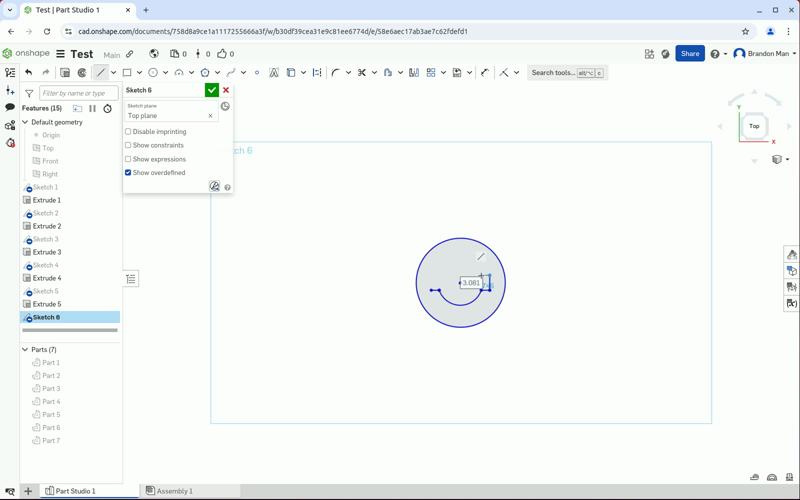
click(481, 275)
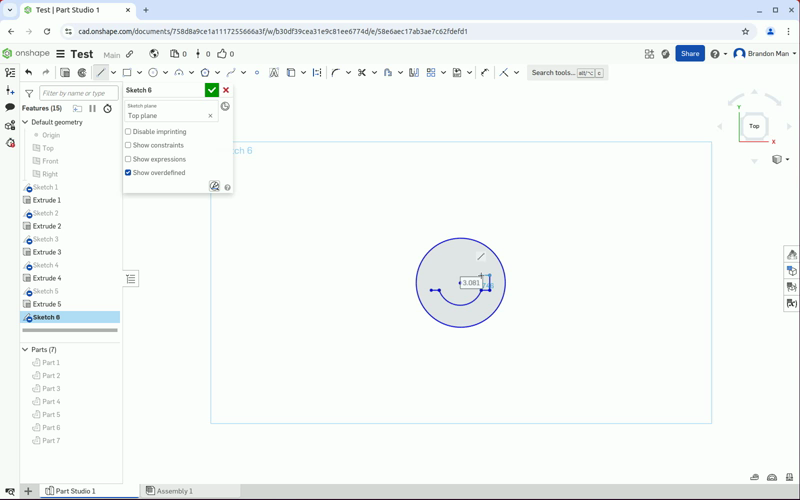
key_up(shift)
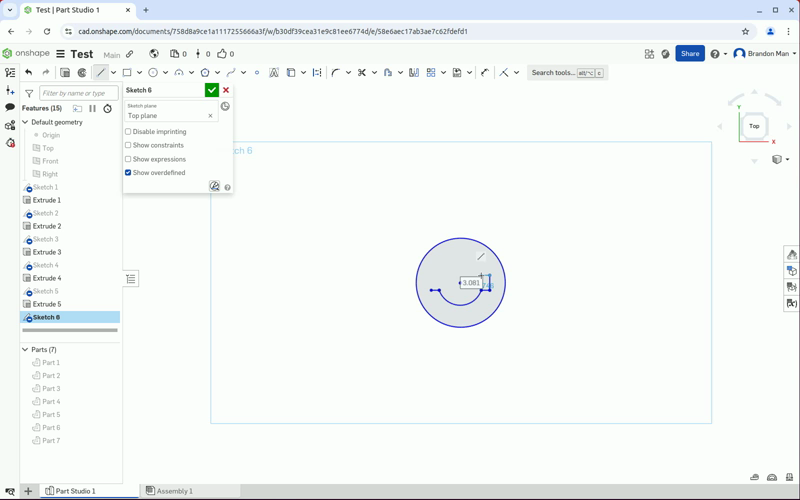
key(esc)
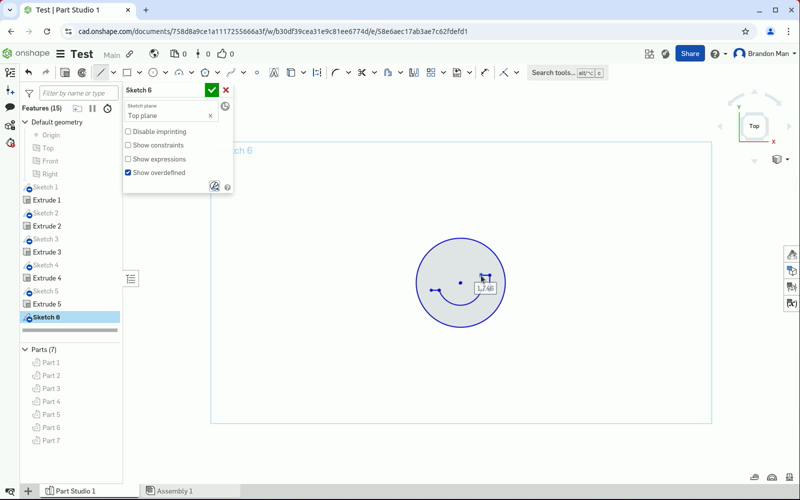
key(a)
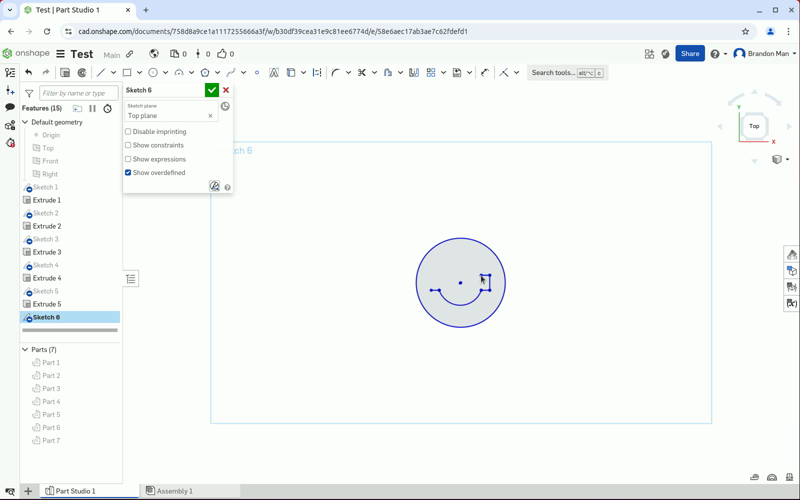
mouse_move(481, 275)
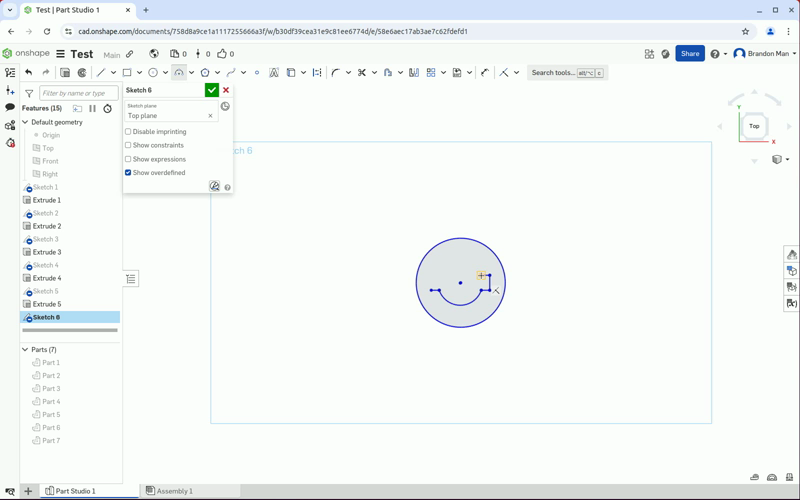
click(481, 275)
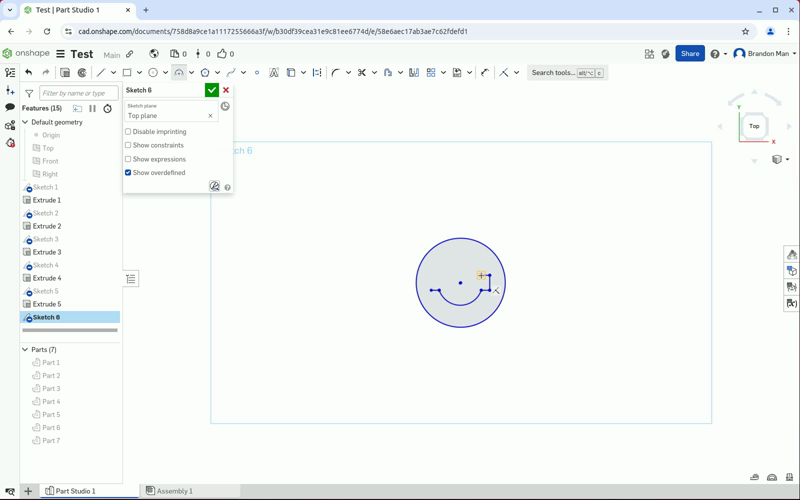
key_down(shift)
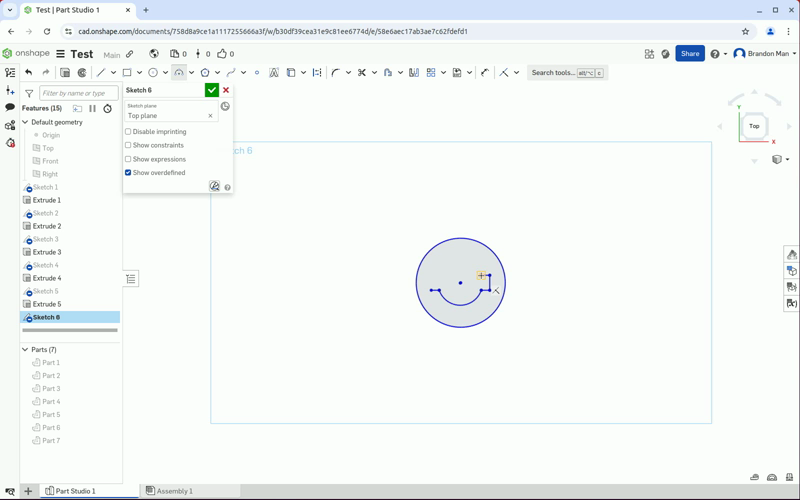
mouse_move(439, 275)
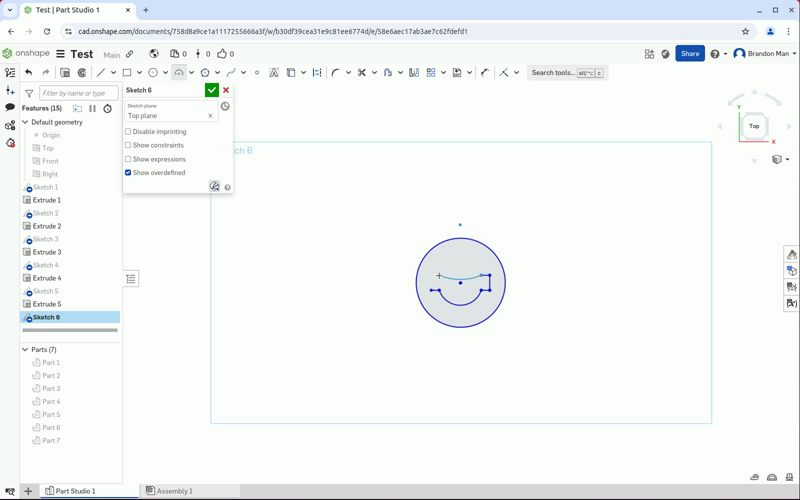
click(439, 275)
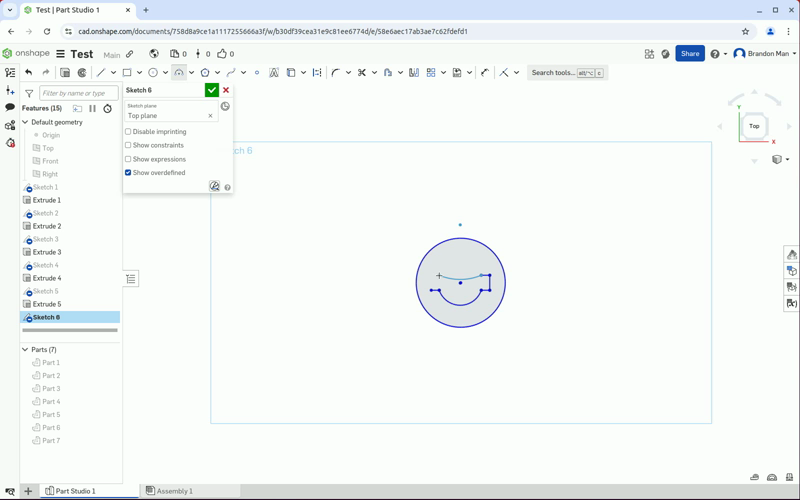
mouse_move(460, 260)
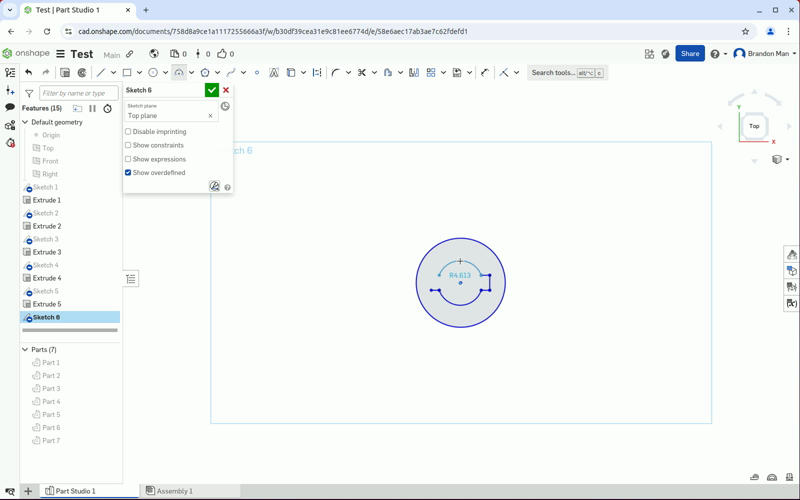
click(460, 260)
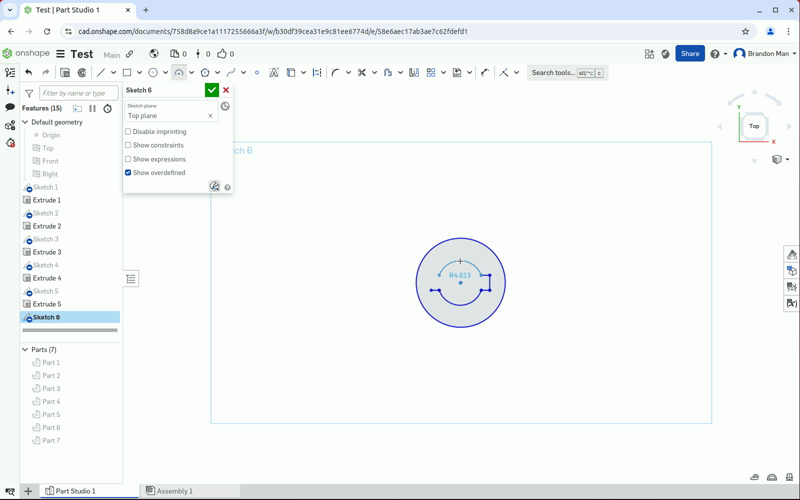
key_up(shift)
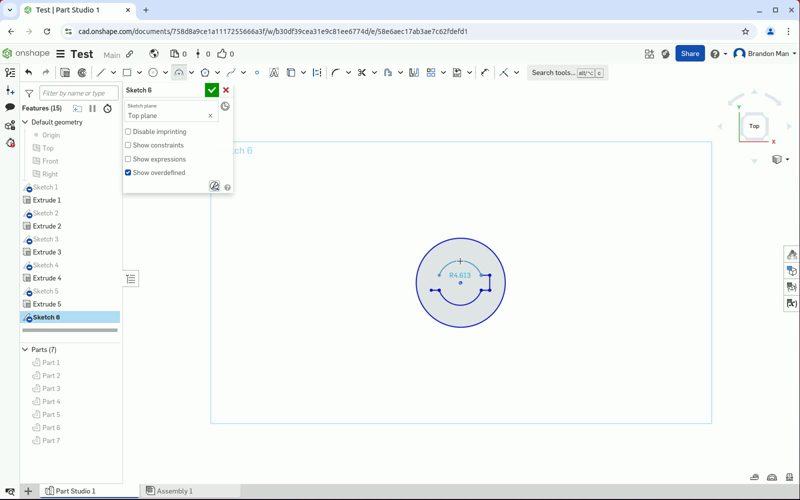
key(esc)
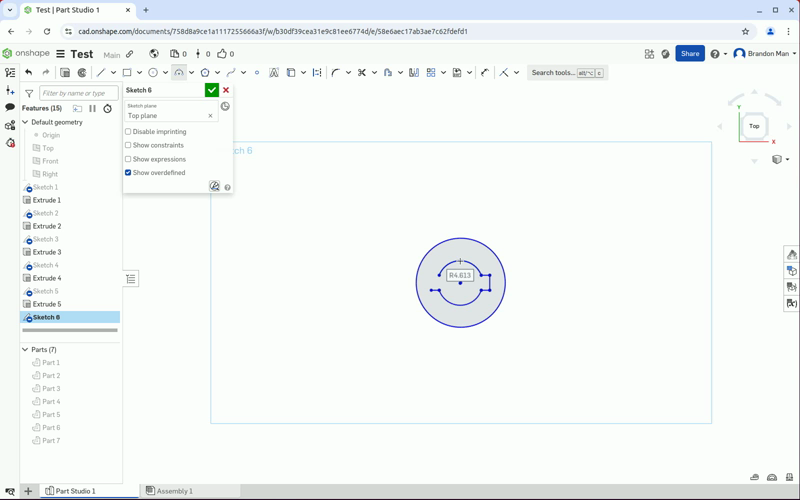
key(l)
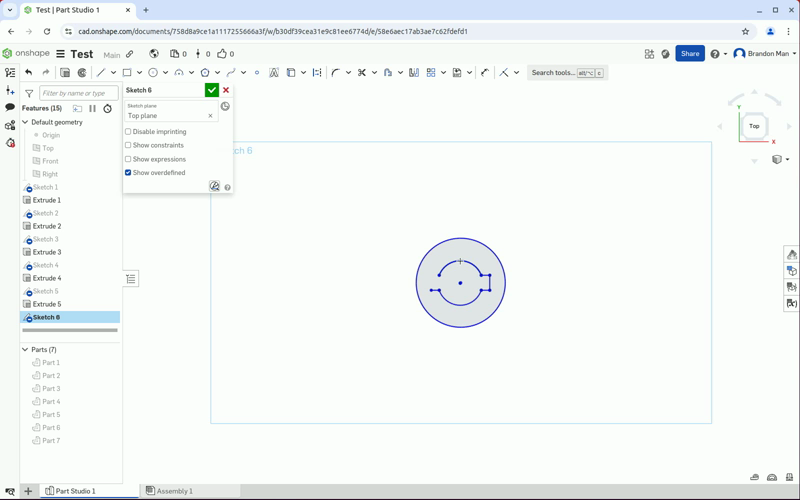
mouse_move(439, 275)
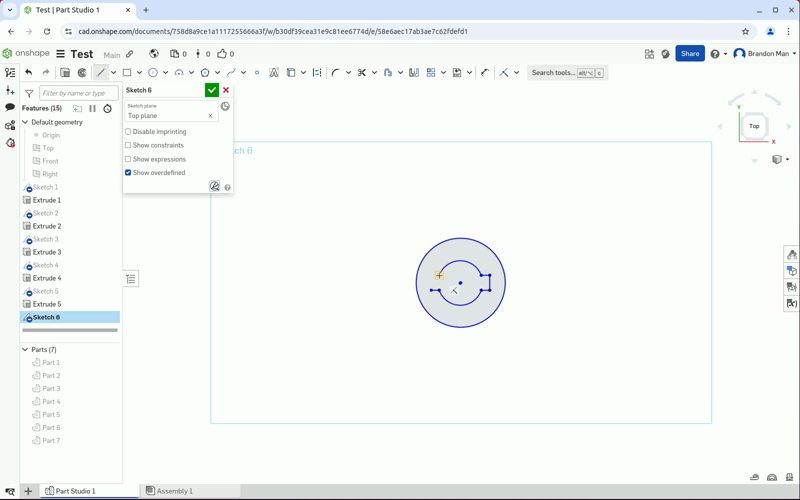
click(439, 275)
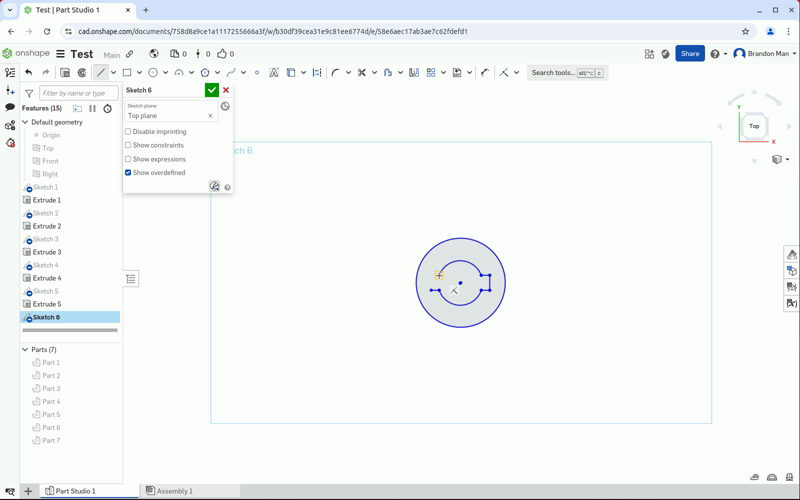
key_down(shift)
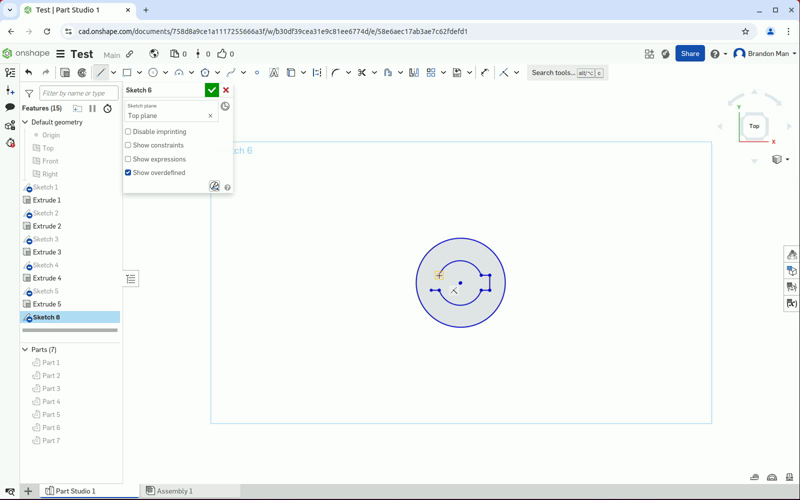
mouse_move(469, 275)
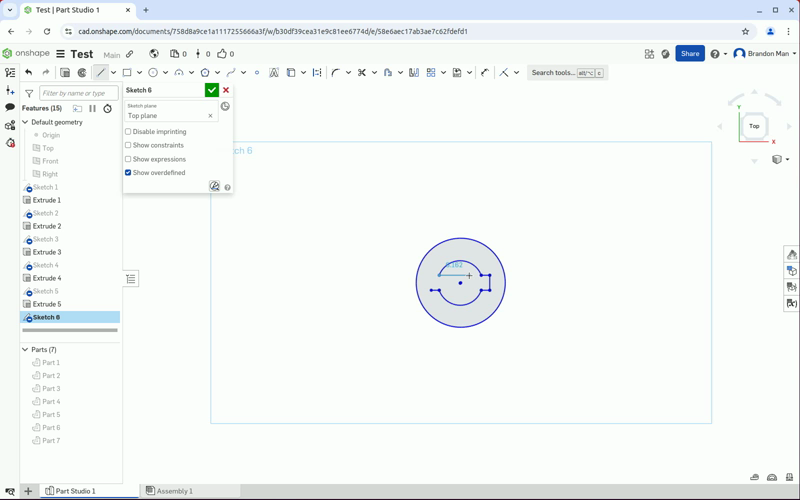
mouse_move(431, 275)
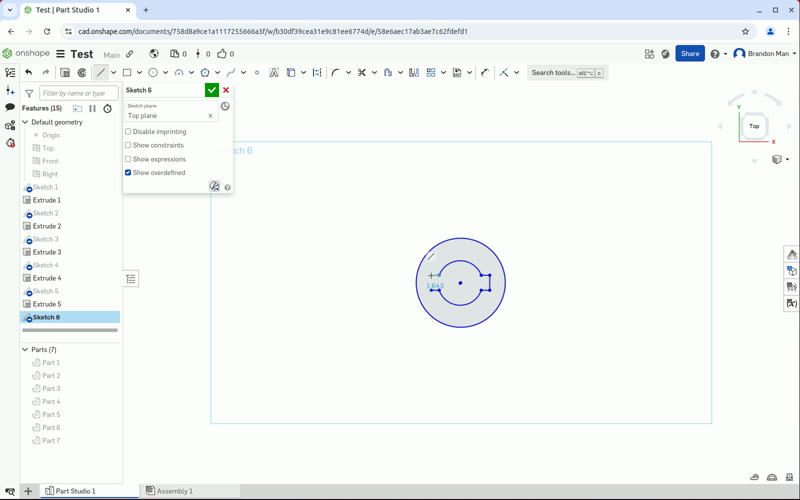
click(431, 275)
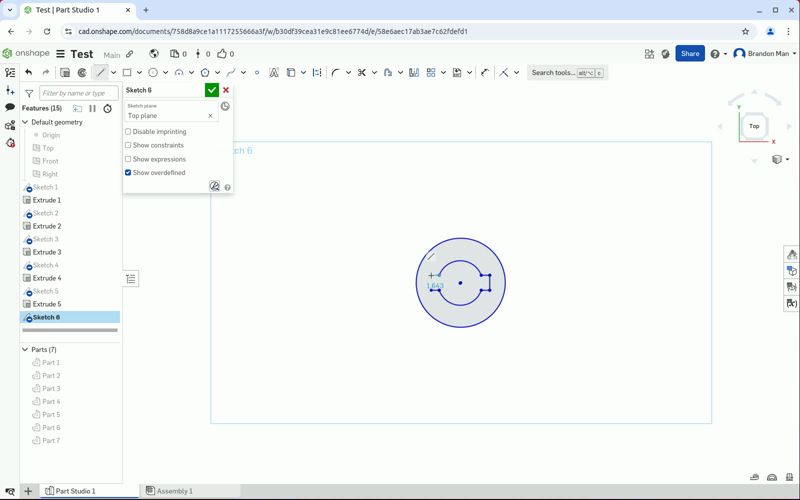
key_up(shift)
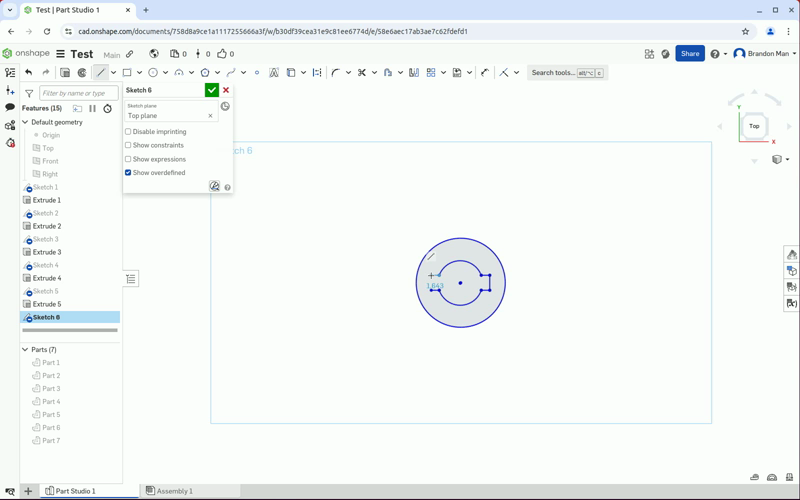
mouse_move(461, 275)
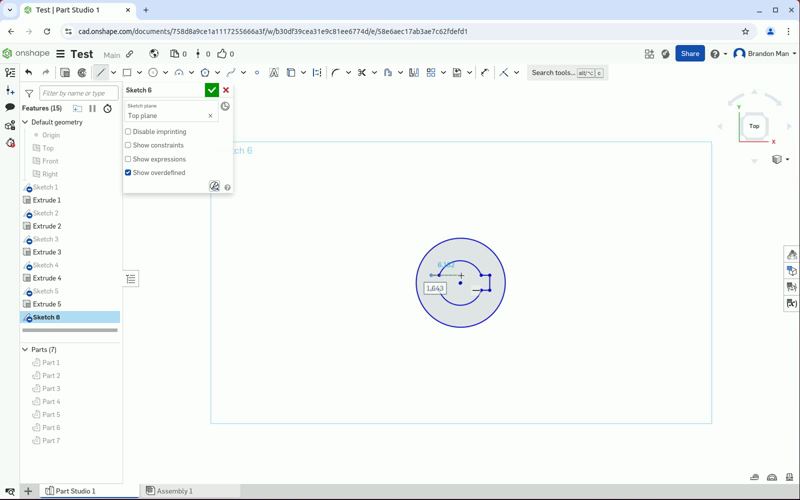
key_down(shift)
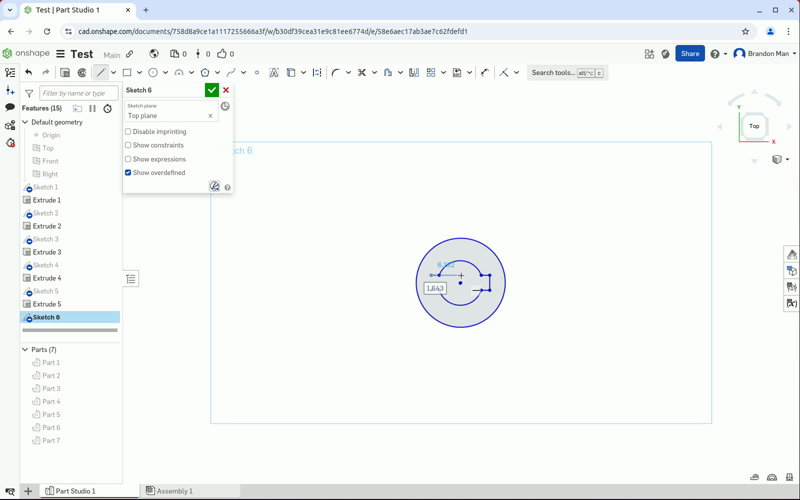
mouse_move(431, 290)
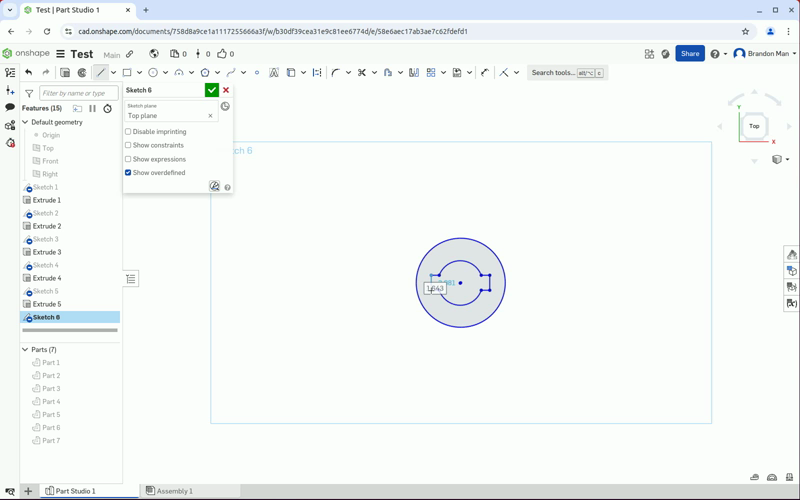
key_up(shift)
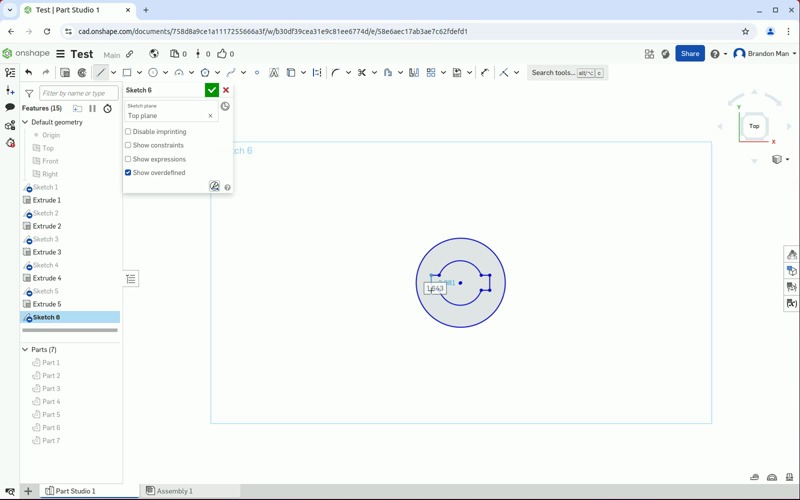
click(431, 290)
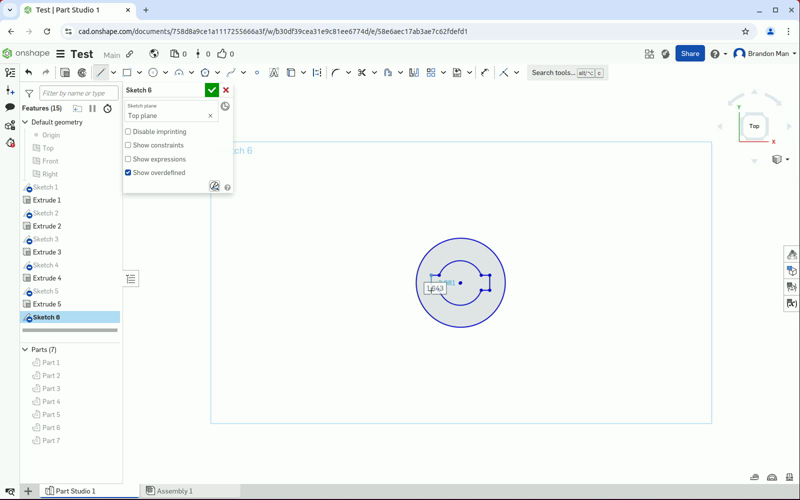
key(esc)
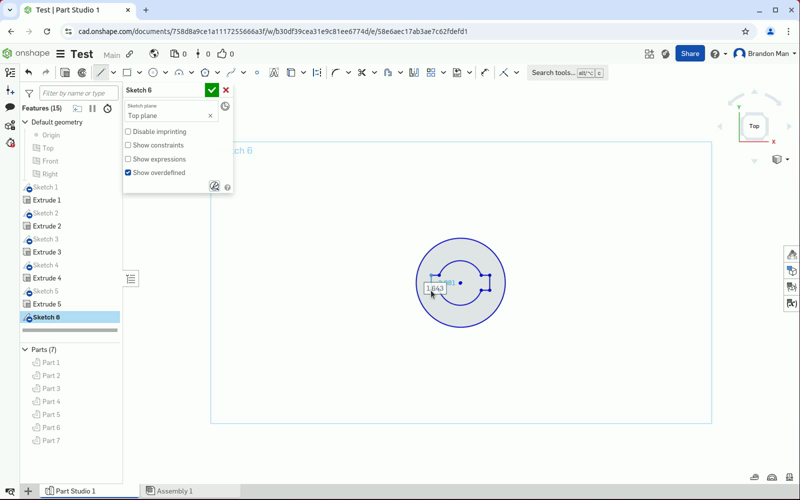
mouse_move(424, 265)
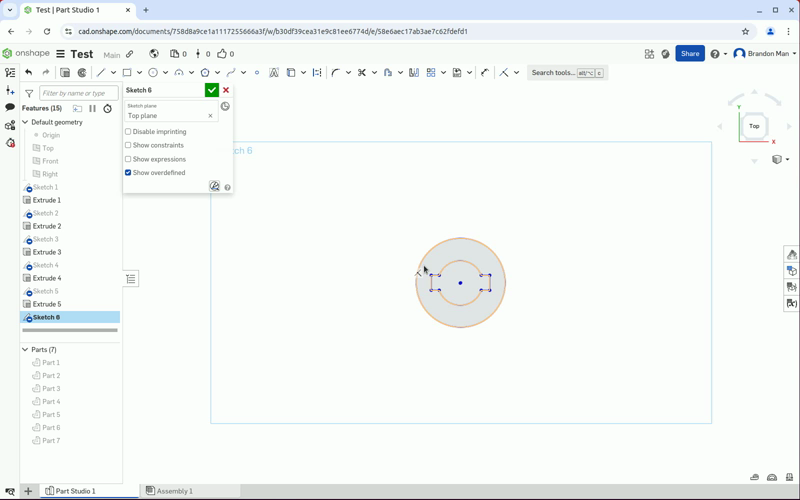
click(424, 265)
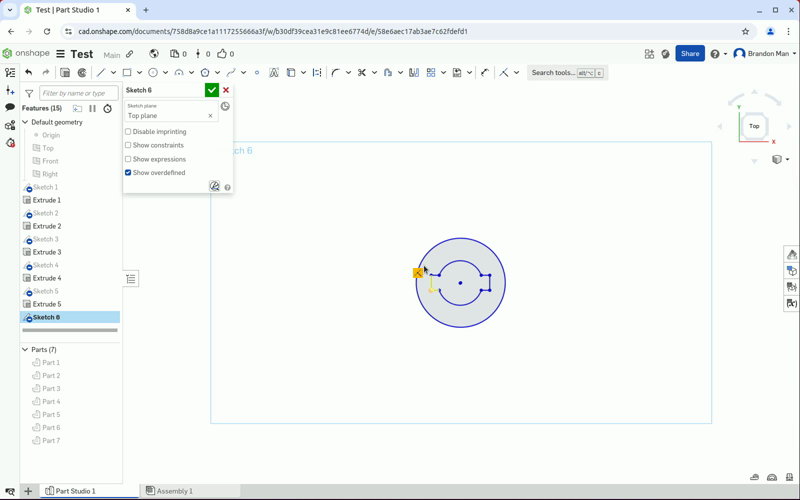
mouse_move(73, 352)
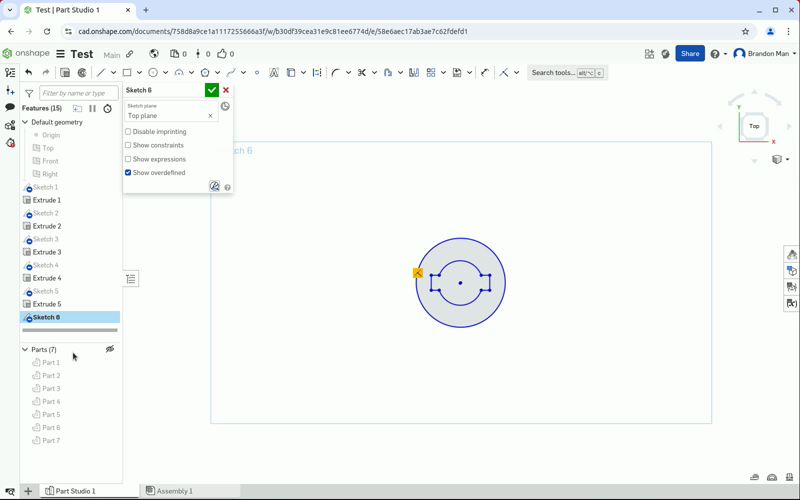
key(shift+y)
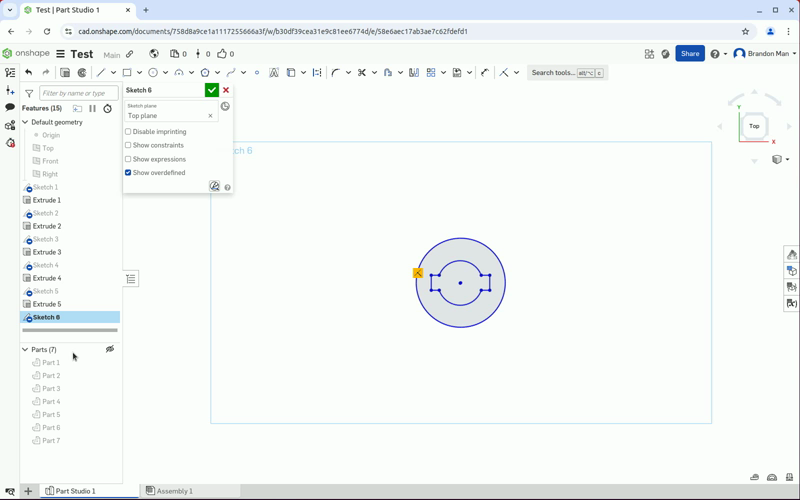
key(shift+e)
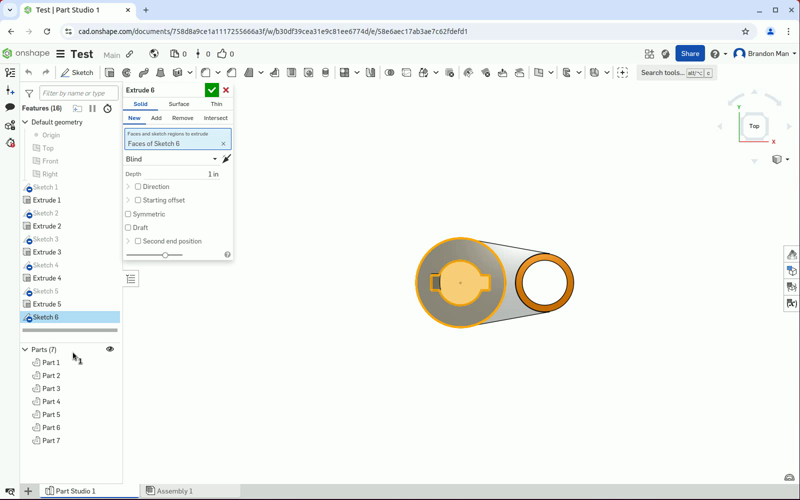
mouse_move(143, 106)
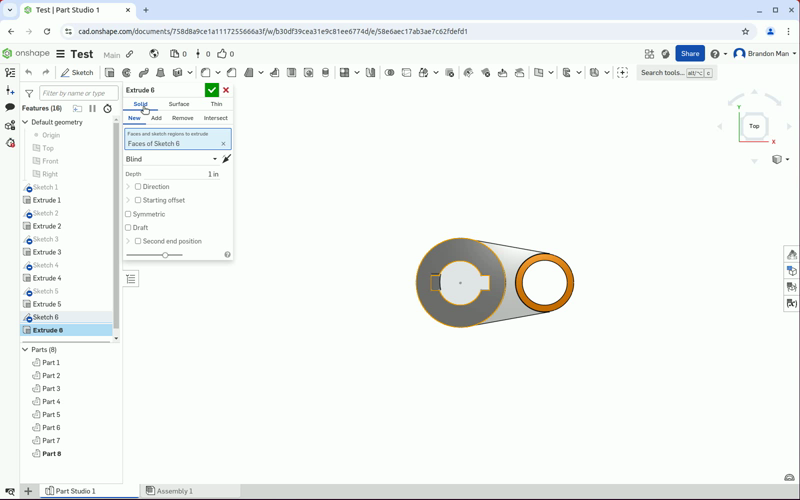
click(143, 106)
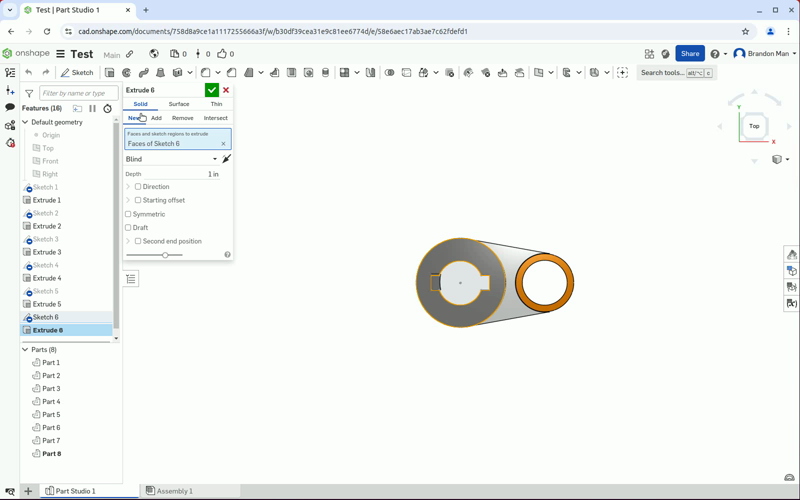
mouse_move(137, 120)
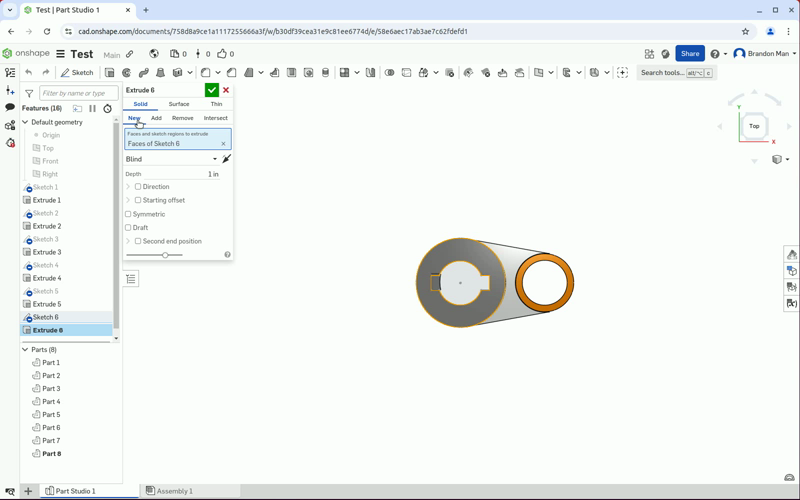
click(137, 120)
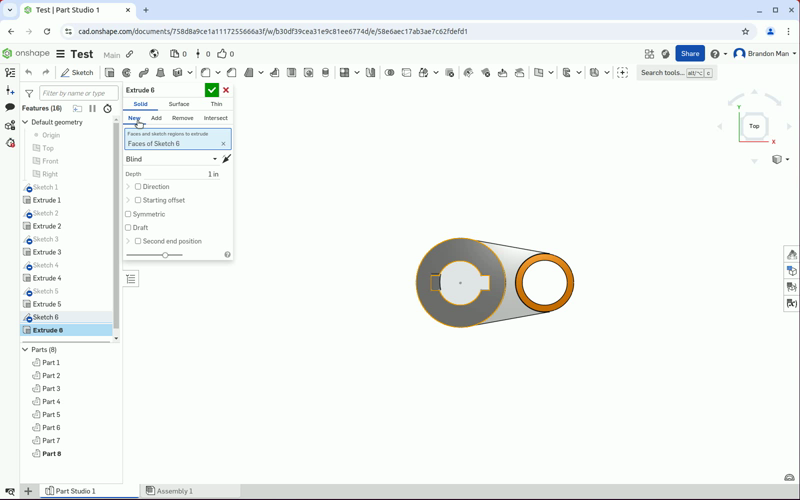
key(tab, 4)
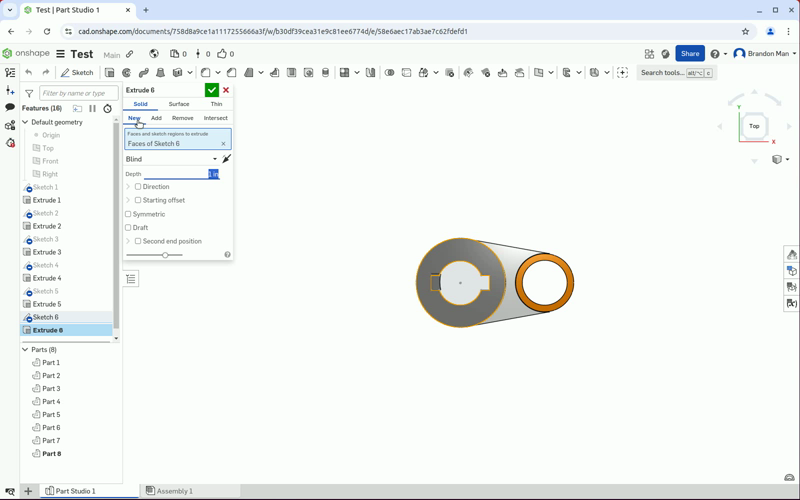
text(7.943)
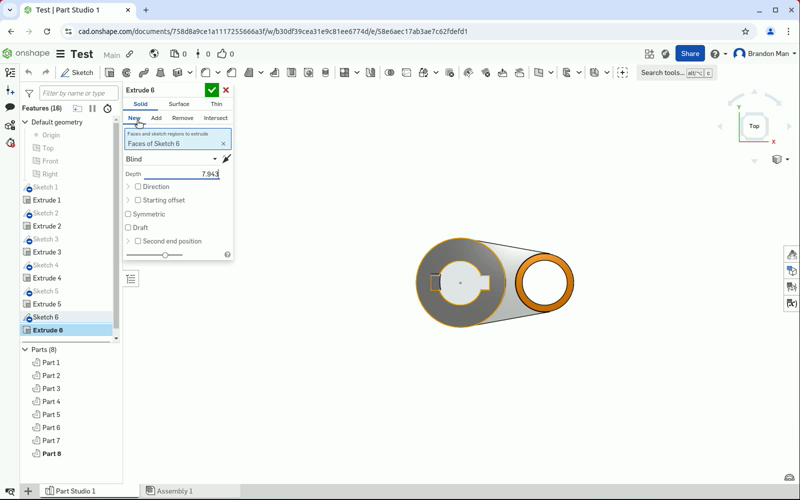
key(enter)
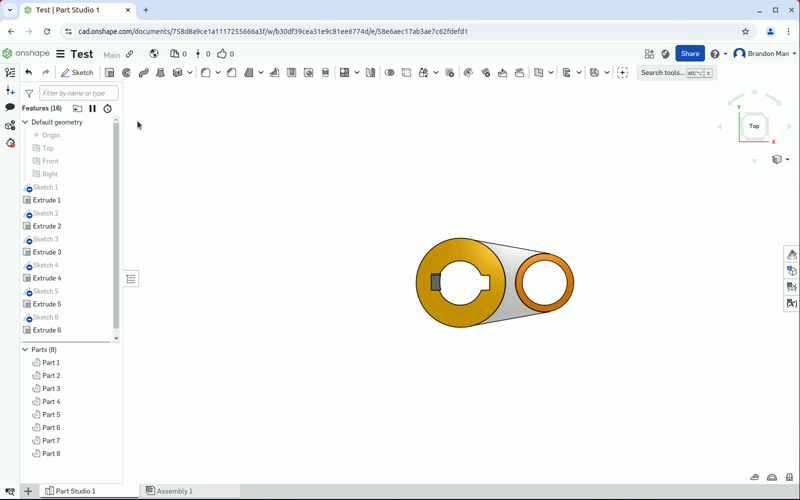
key(shift+h)
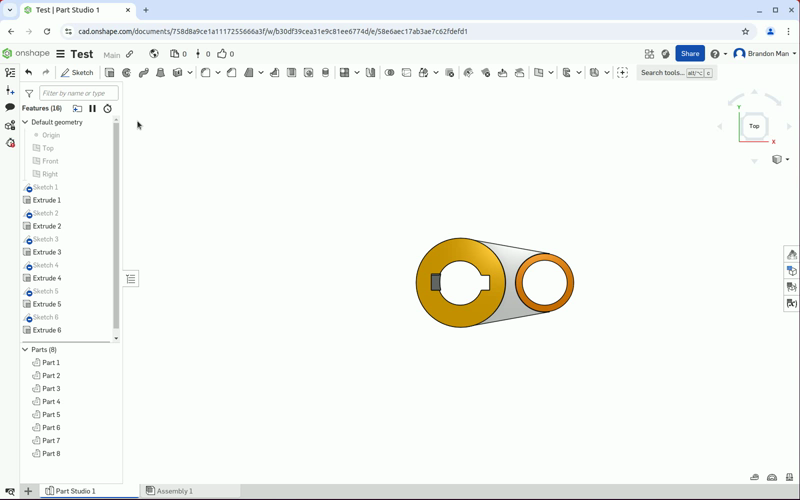
key(shift+h)
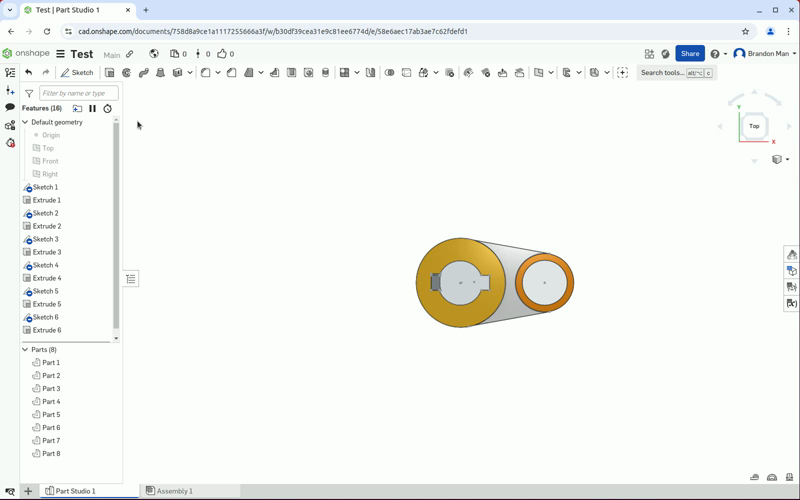
key(shift+7)
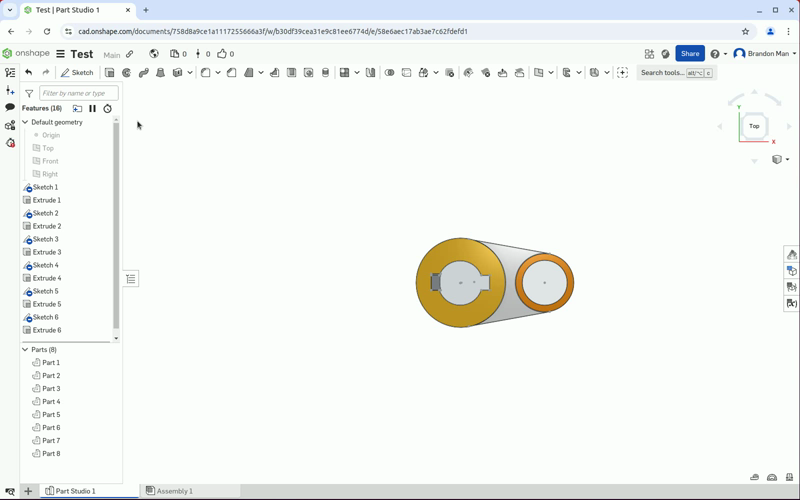
key(up, 3)
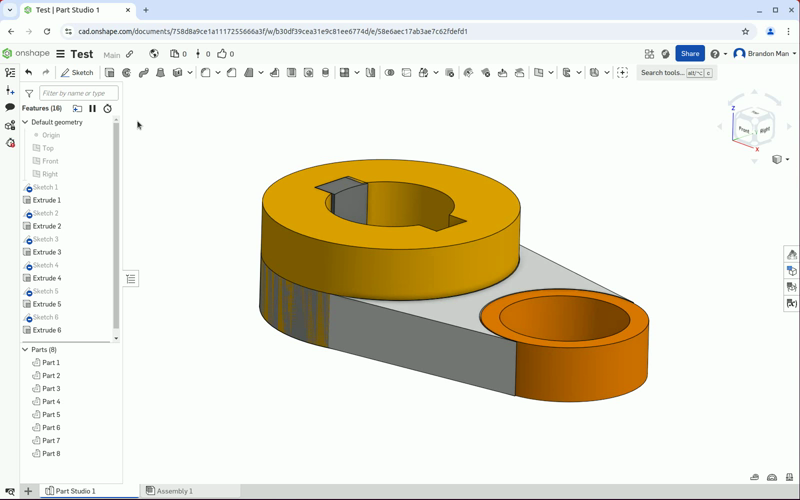
key(left, 3)
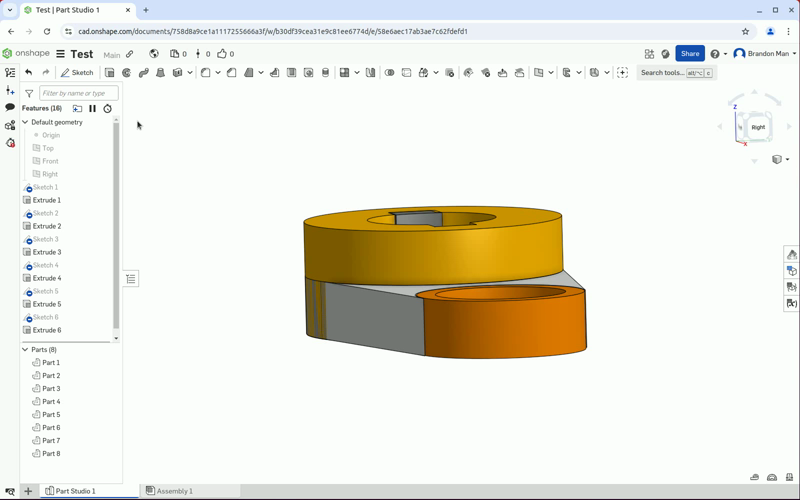
key(right, 3)
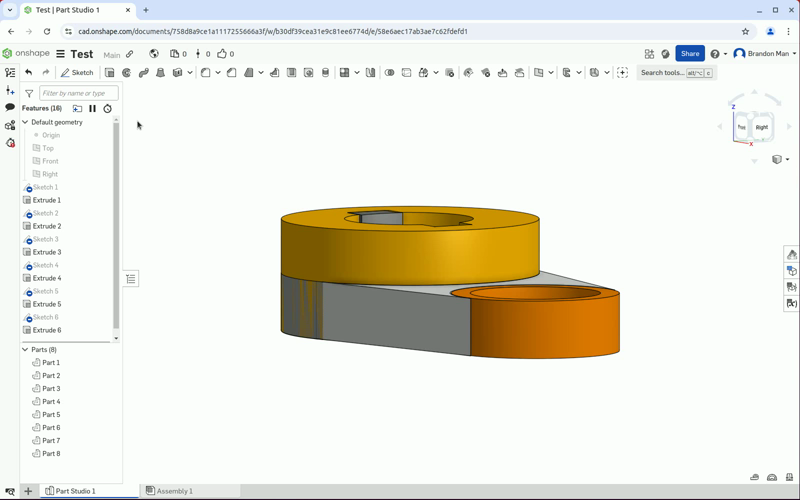
key(down, 3)
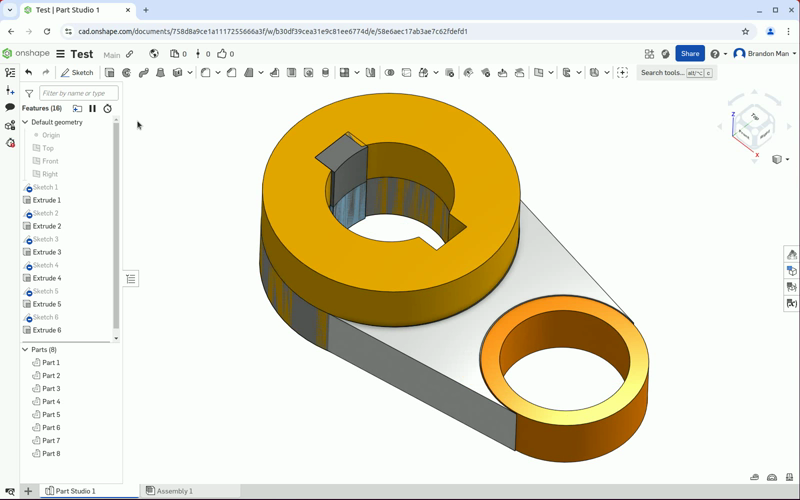
mouse_move(69, 189)
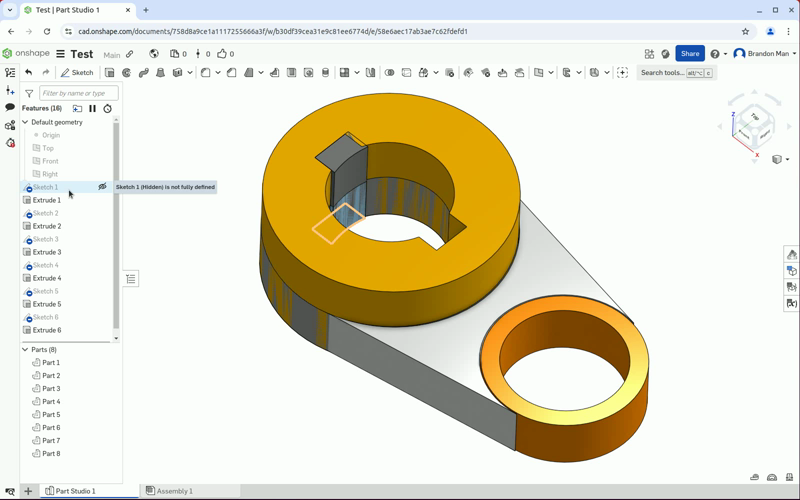
click(69, 189)